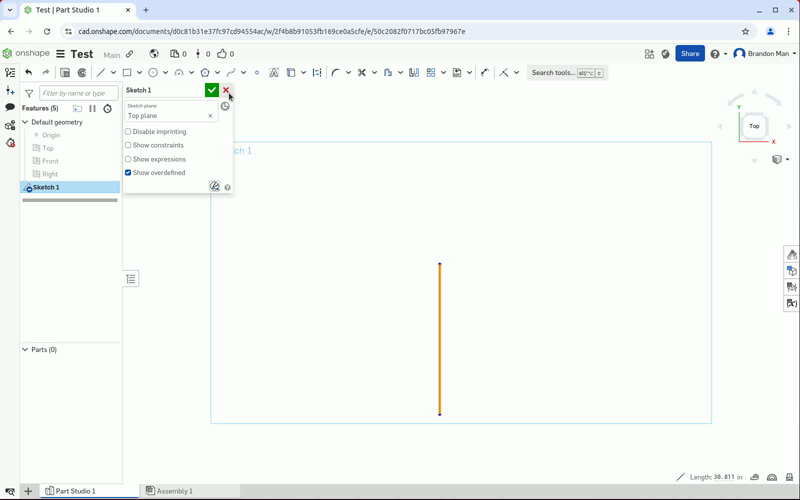
key(shift+h)
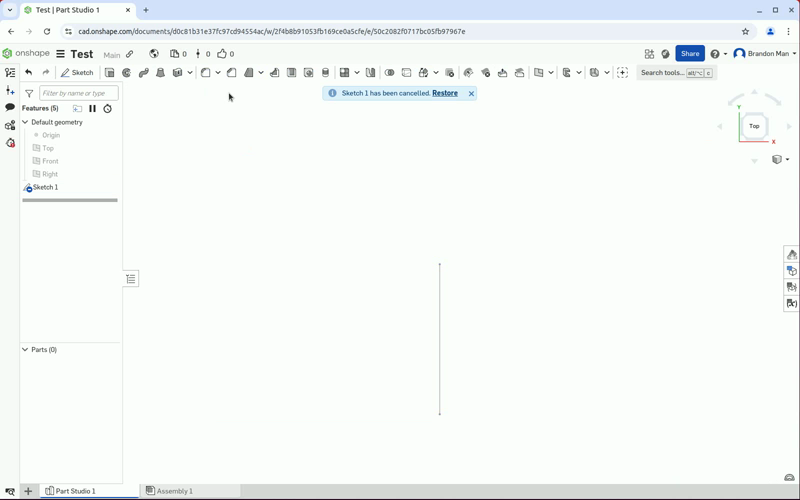
key(shift+s)
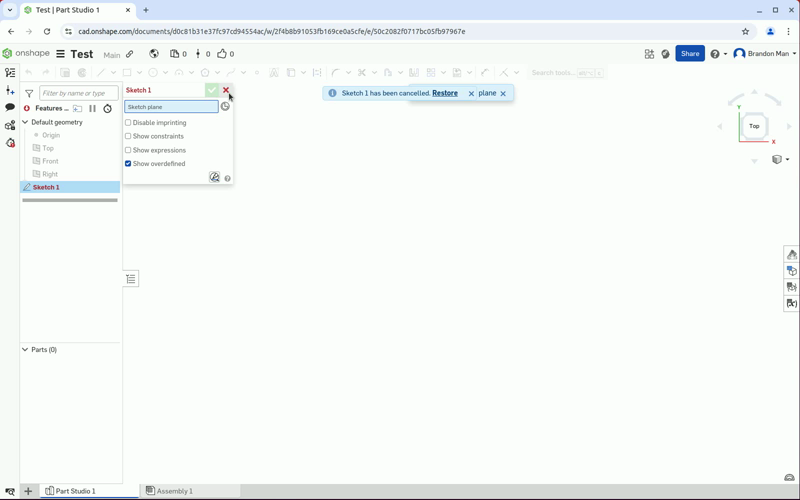
mouse_move(73, 150)
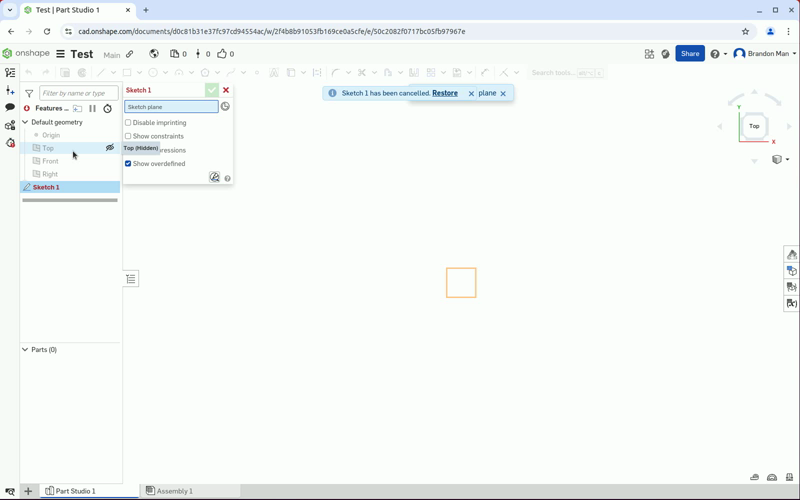
click(73, 150)
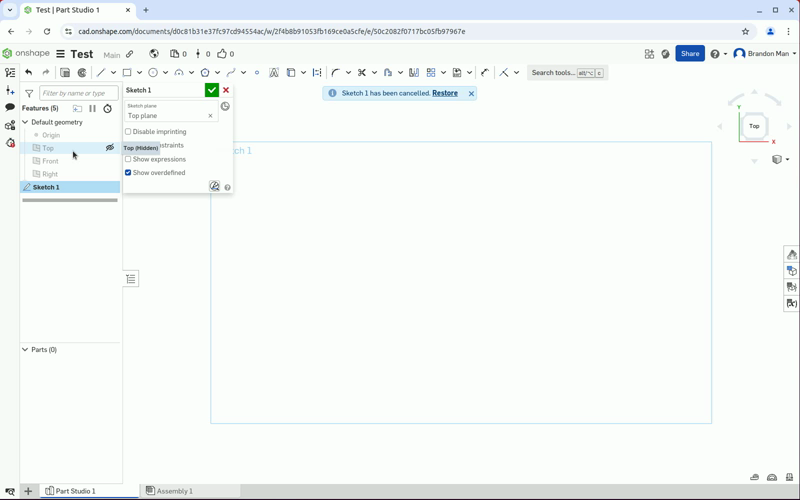
mouse_move(73, 352)
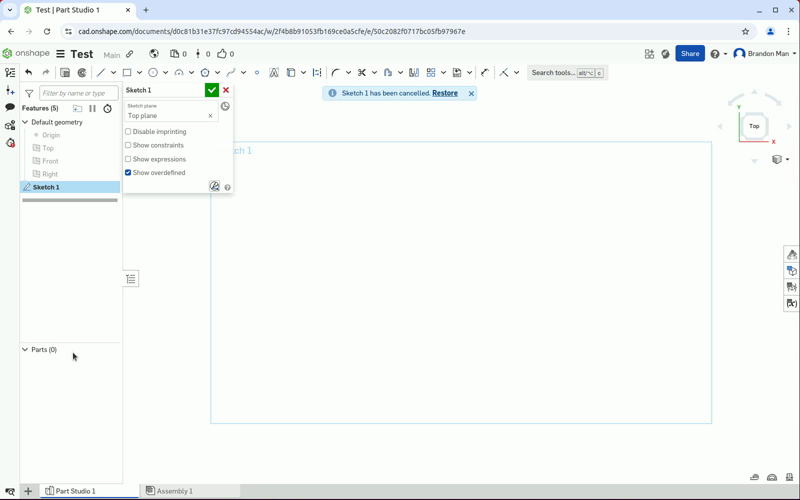
key(y)
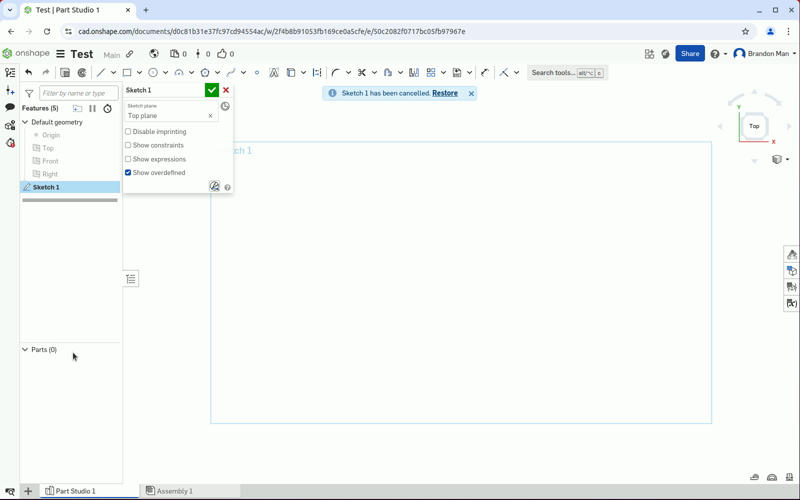
key(l)
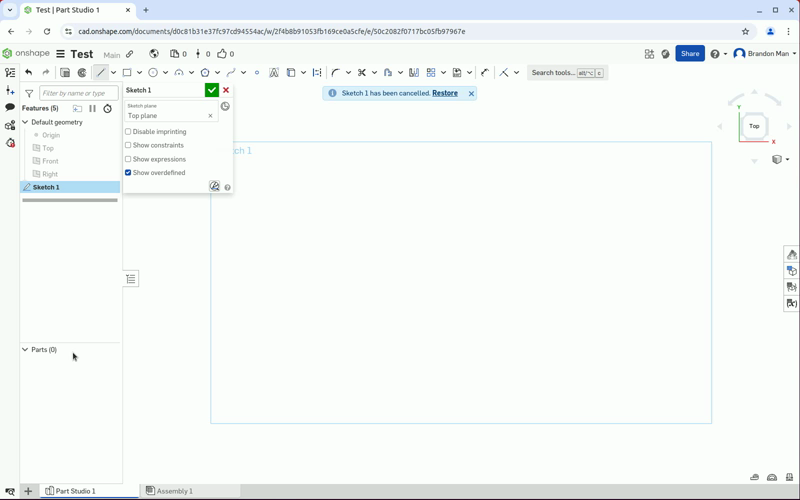
key_down(shift)
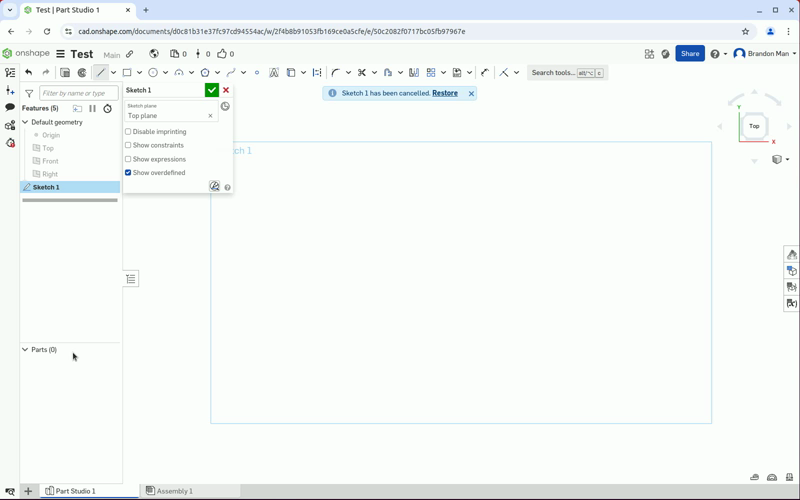
mouse_move(351, 335)
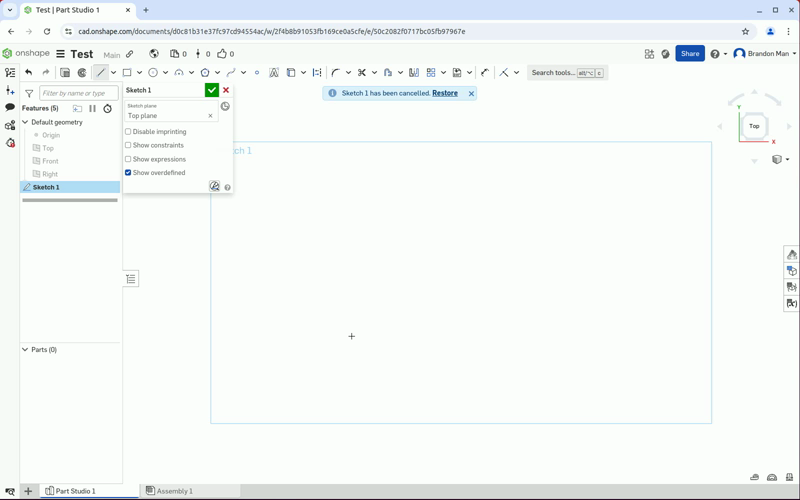
click(351, 335)
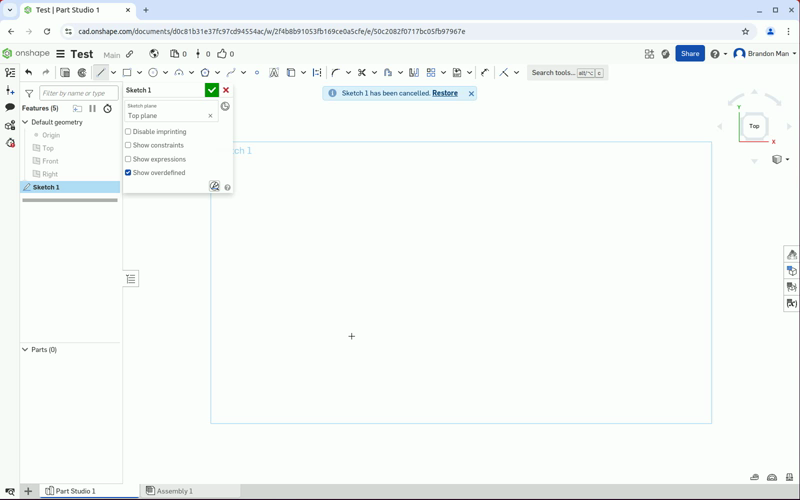
key_up(shift)
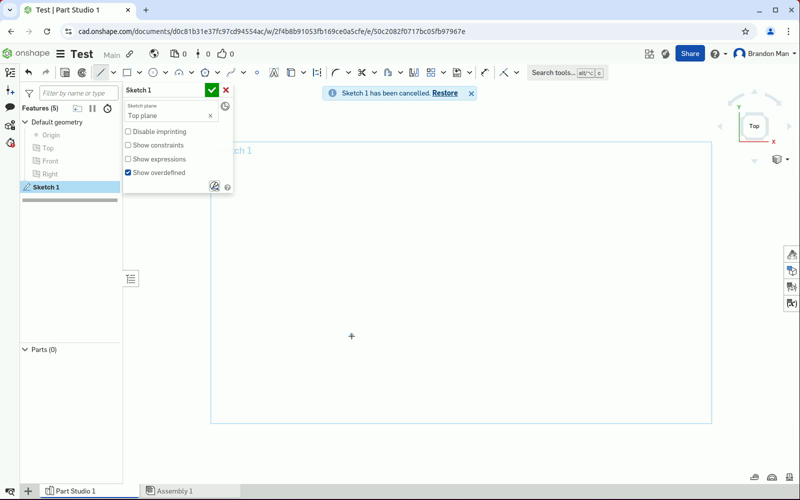
key_down(shift)
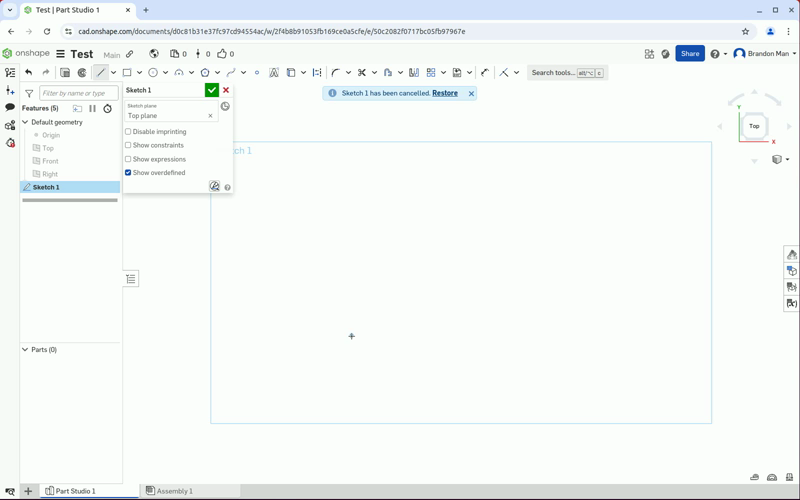
mouse_move(569, 335)
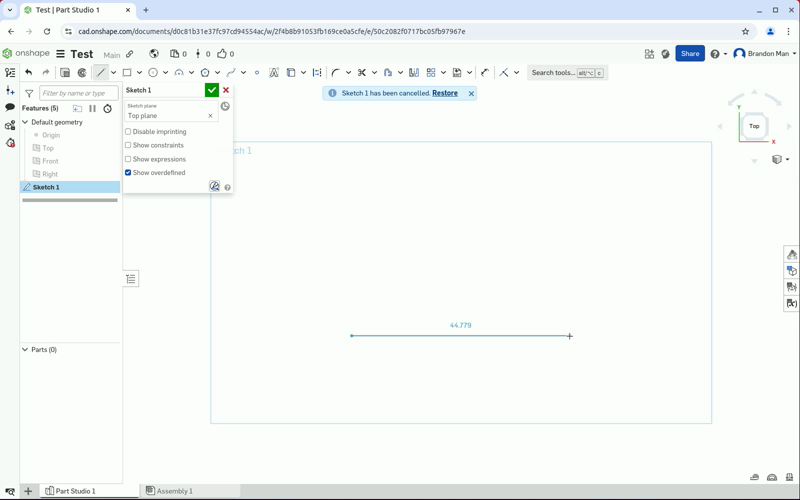
click(569, 335)
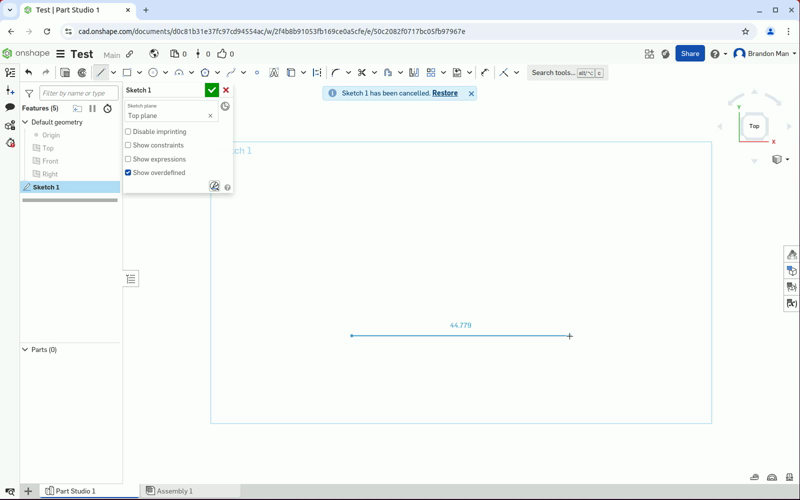
key_up(shift)
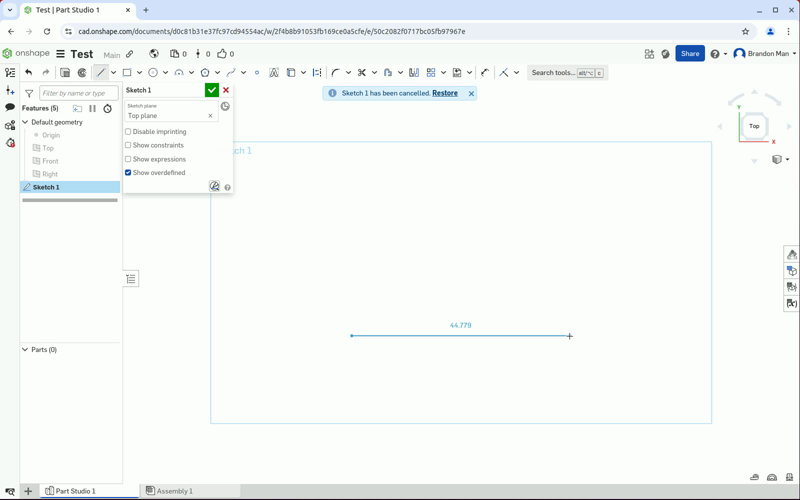
key_down(shift)
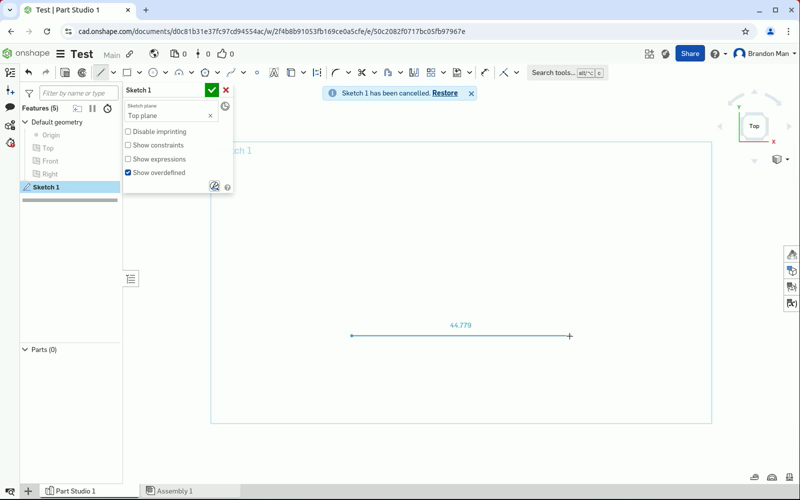
mouse_move(569, 230)
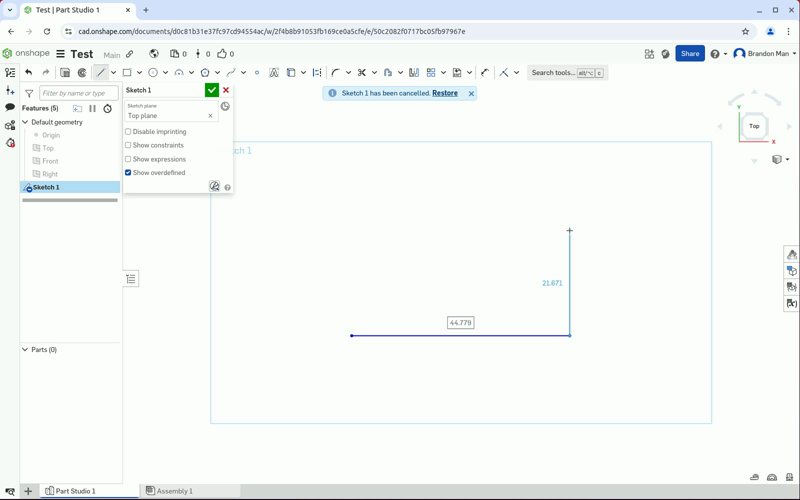
click(569, 230)
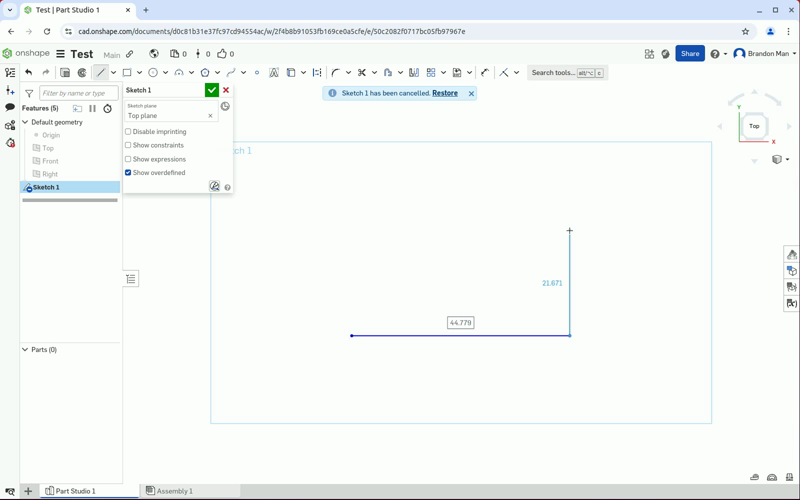
key_up(shift)
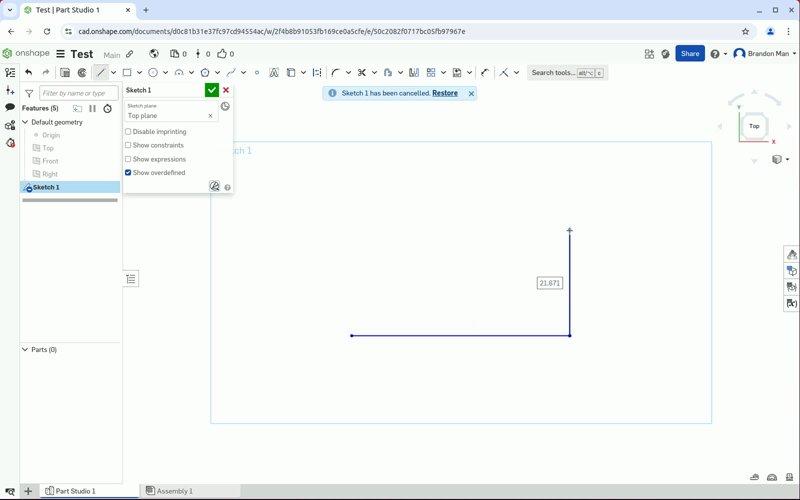
key_down(shift)
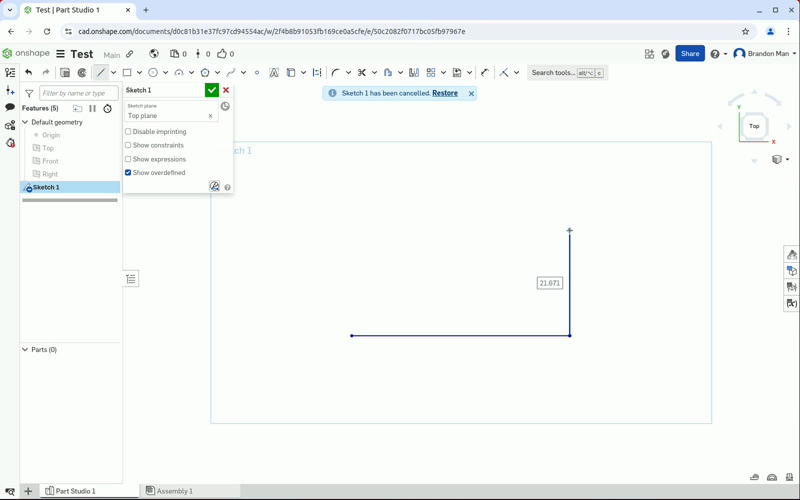
mouse_move(351, 230)
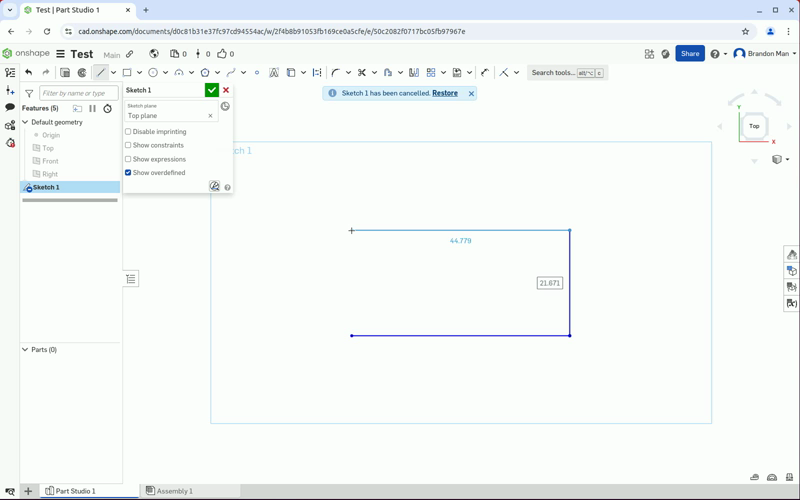
click(351, 230)
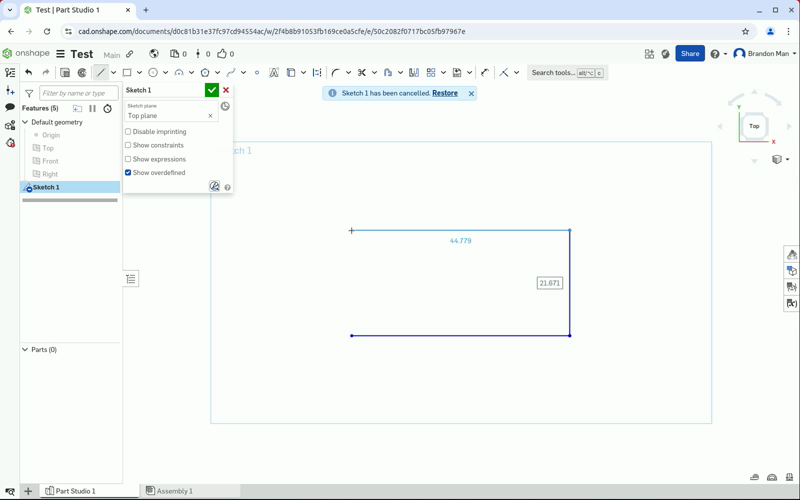
key_up(shift)
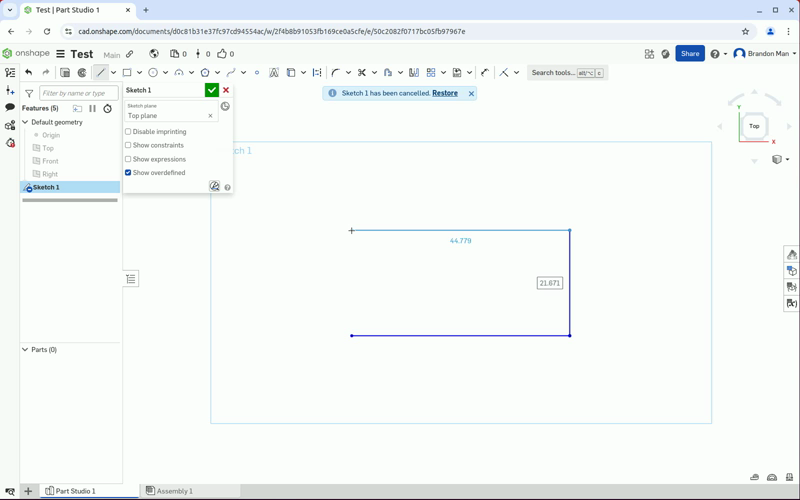
key_down(shift)
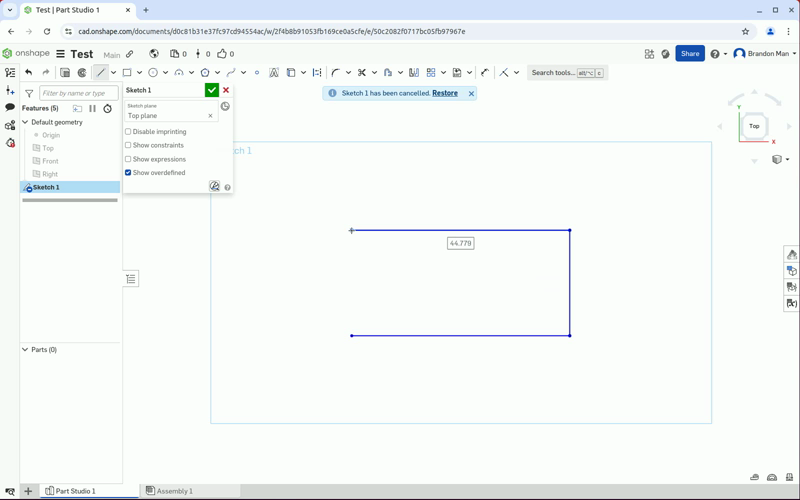
mouse_move(351, 335)
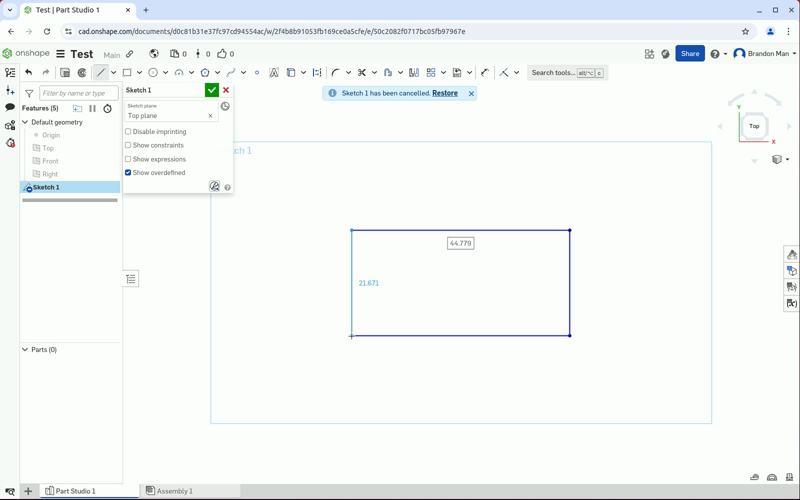
key_up(shift)
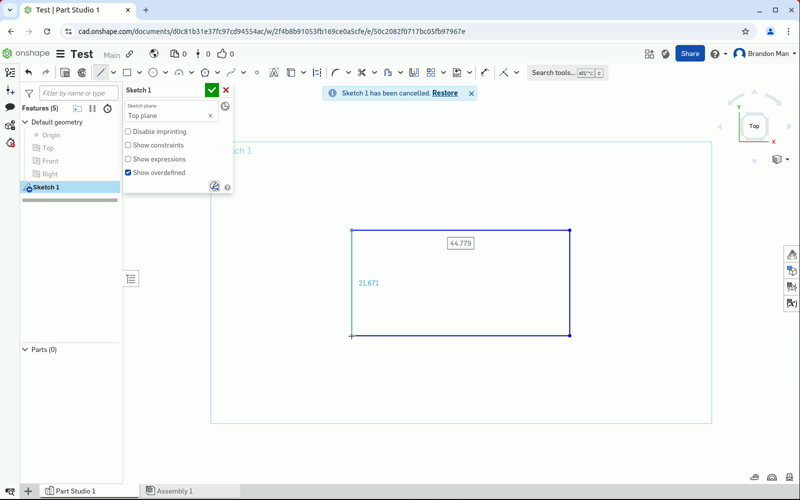
click(351, 335)
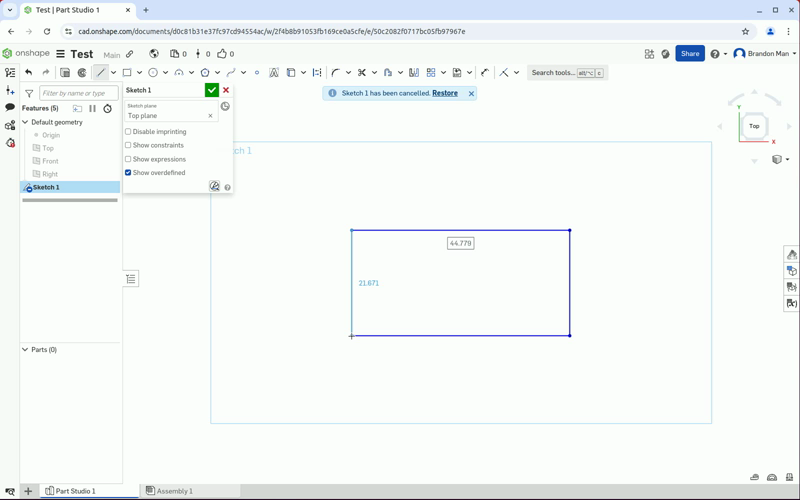
key(esc)
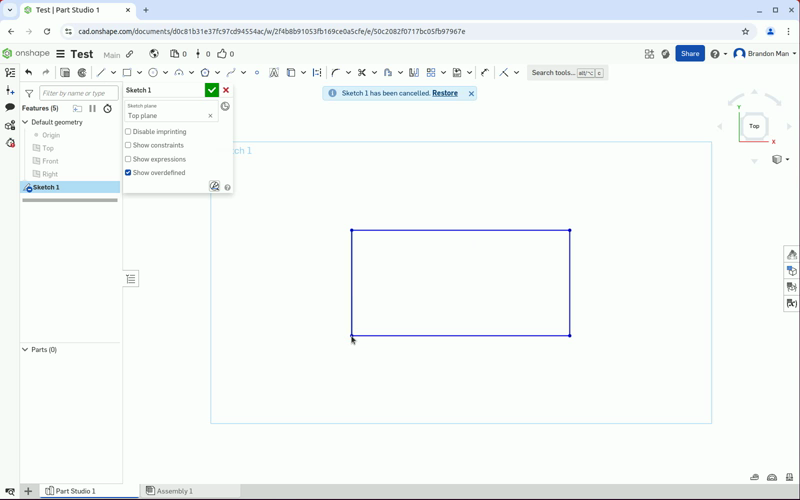
mouse_move(491, 248)
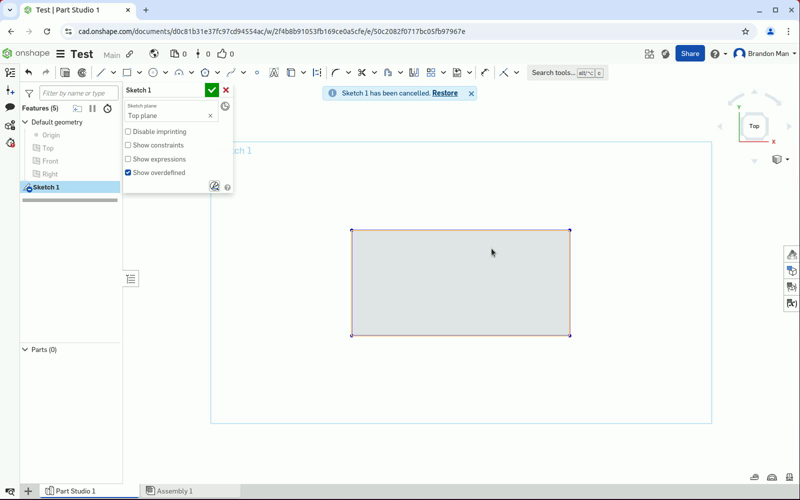
click(491, 248)
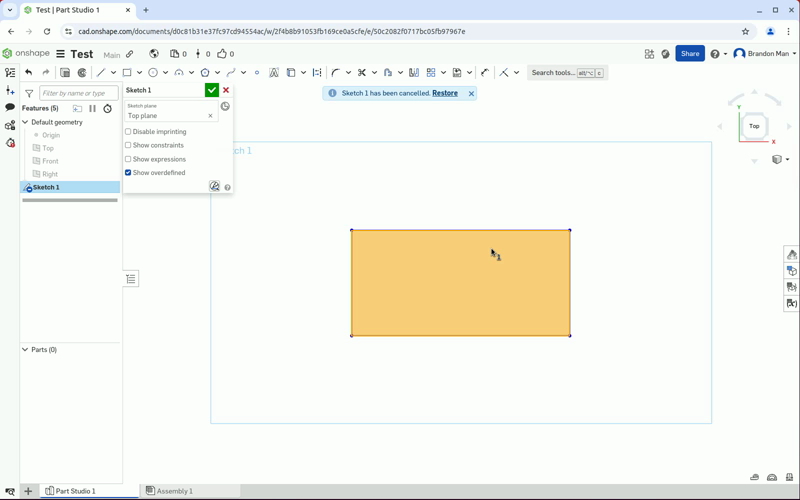
mouse_move(73, 352)
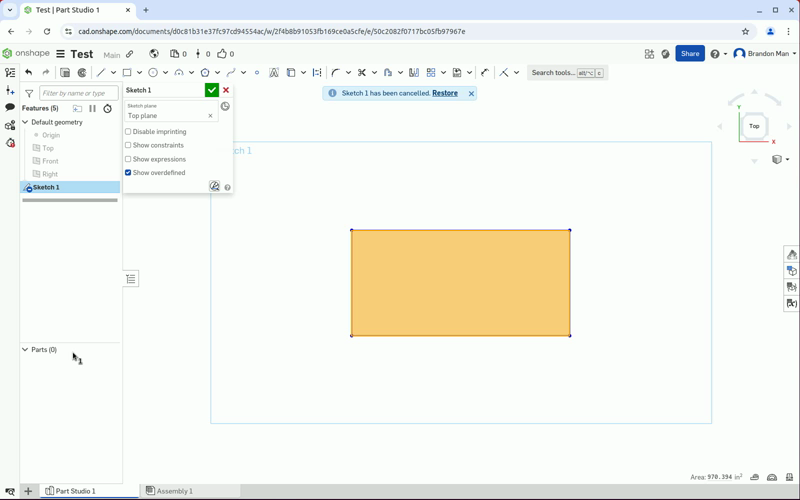
key(shift+y)
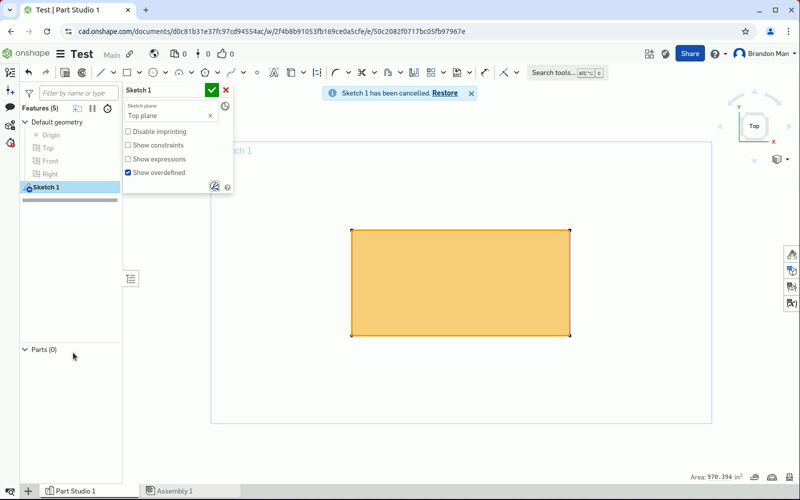
key(shift+e)
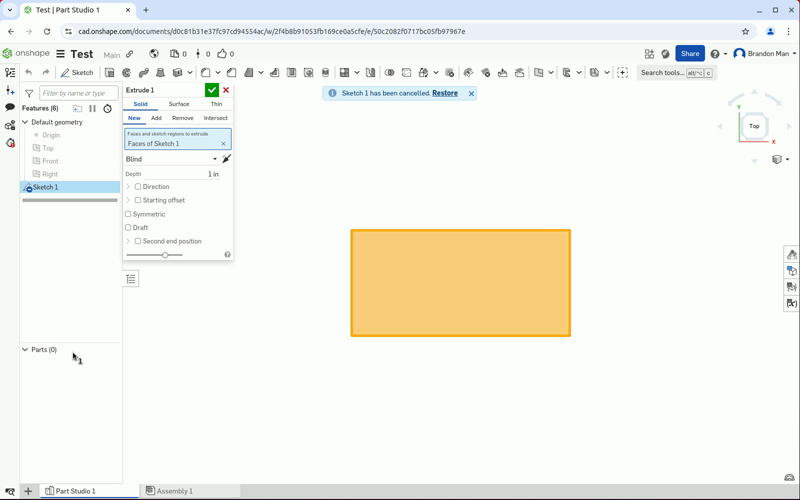
mouse_move(143, 106)
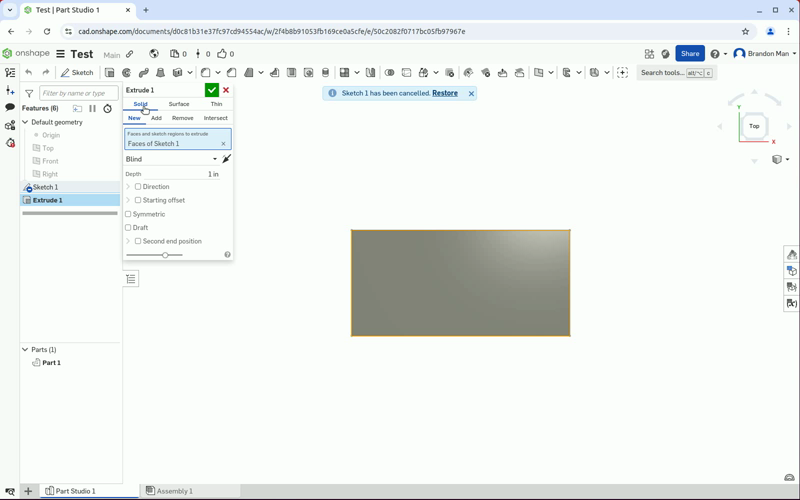
click(143, 106)
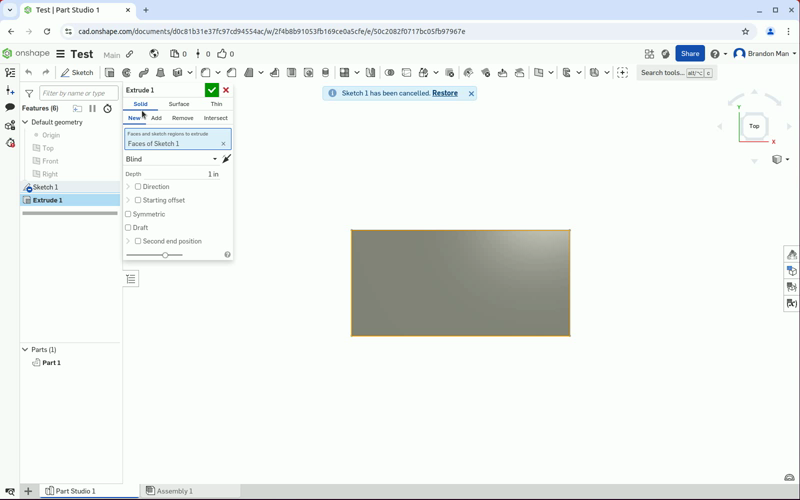
mouse_move(137, 120)
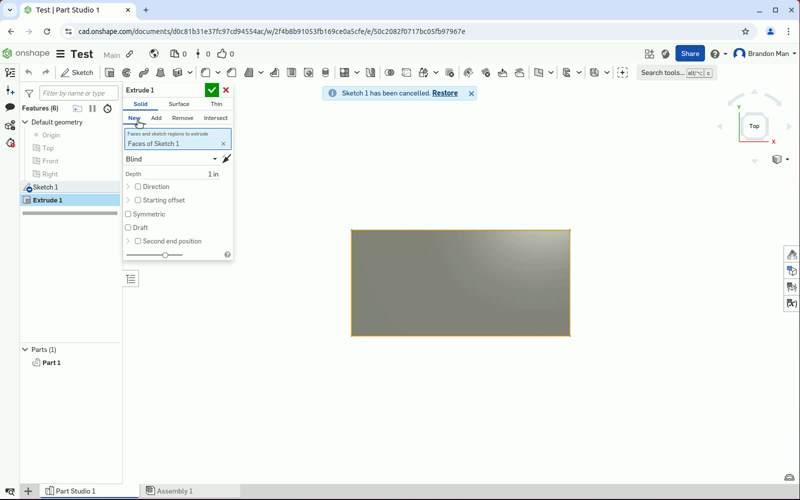
click(137, 120)
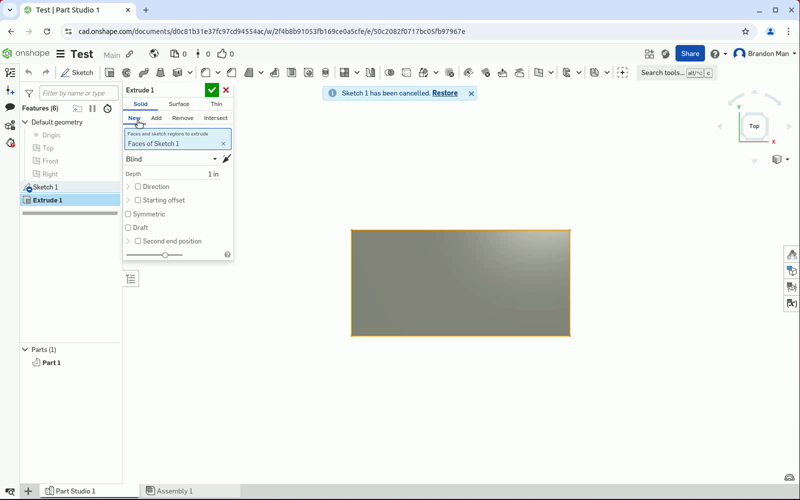
key(tab, 4)
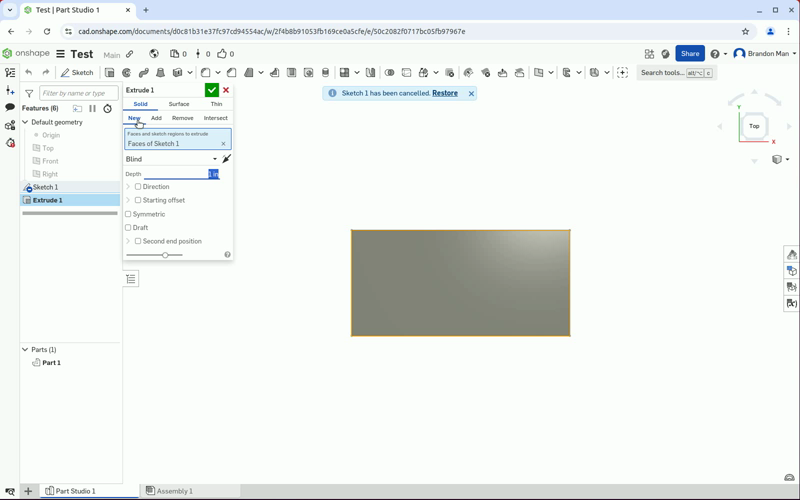
text(4.574)
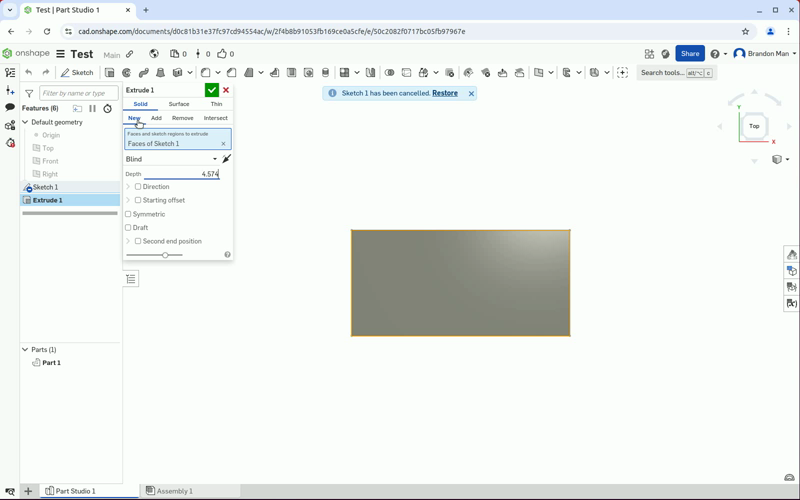
key(enter)
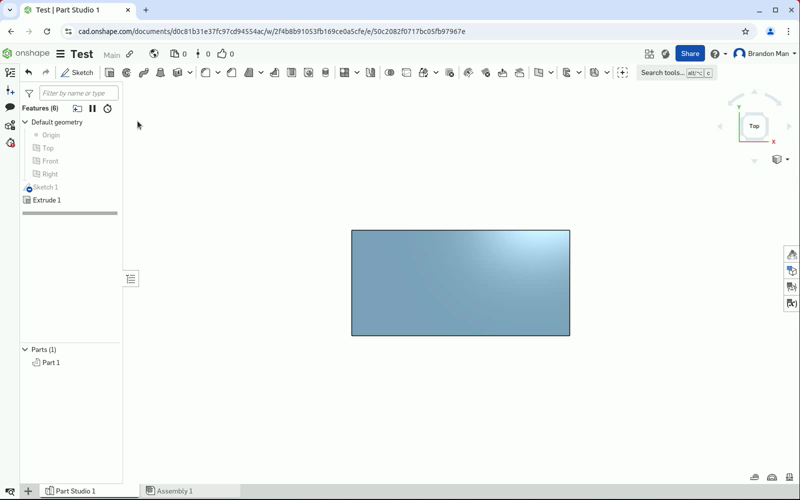
key(shift+h)
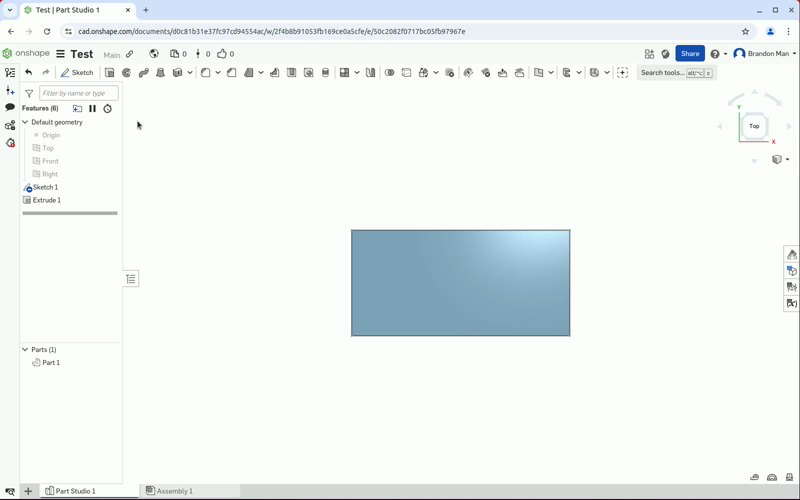
key(shift+h)
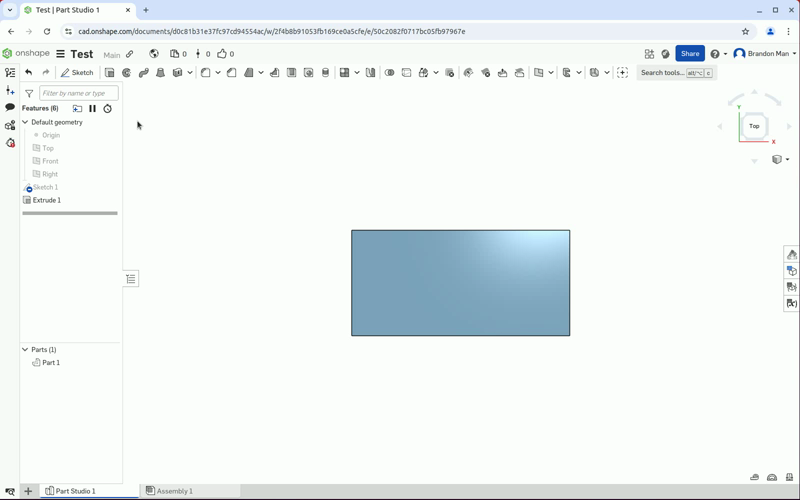
mouse_move(73, 189)
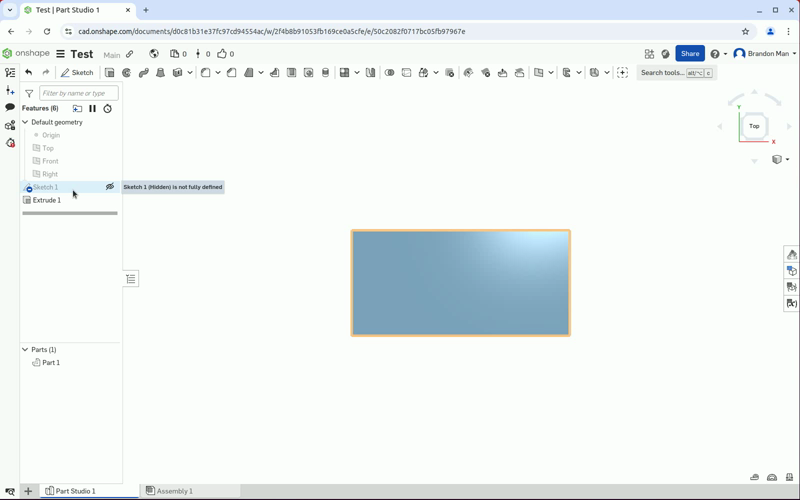
click(73, 189)
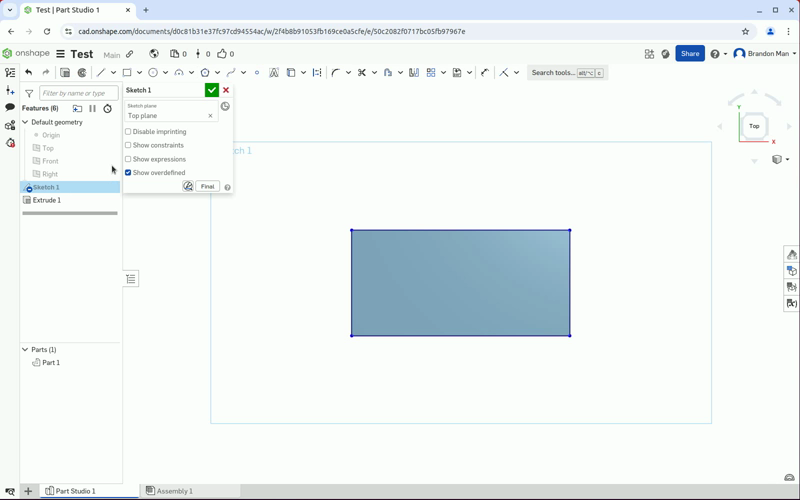
mouse_move(229, 92)
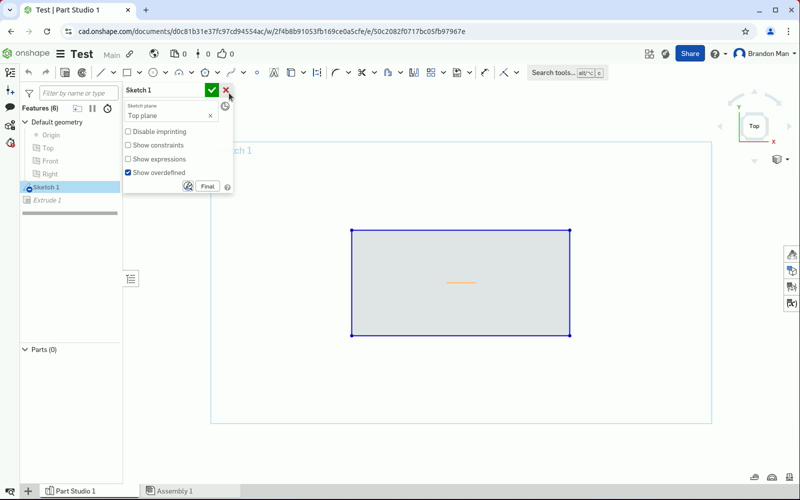
click(229, 92)
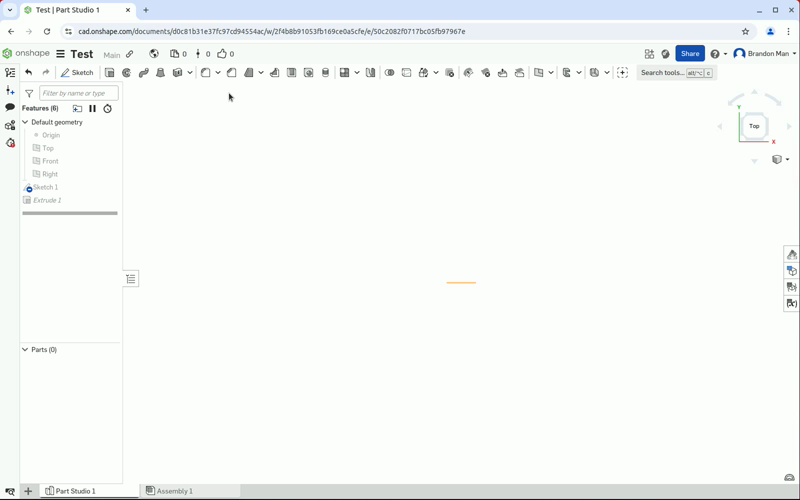
mouse_move(73, 352)
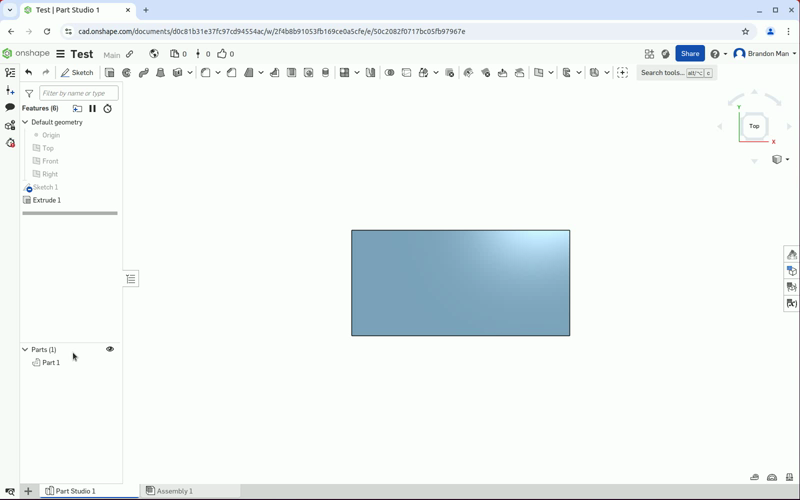
key(y)
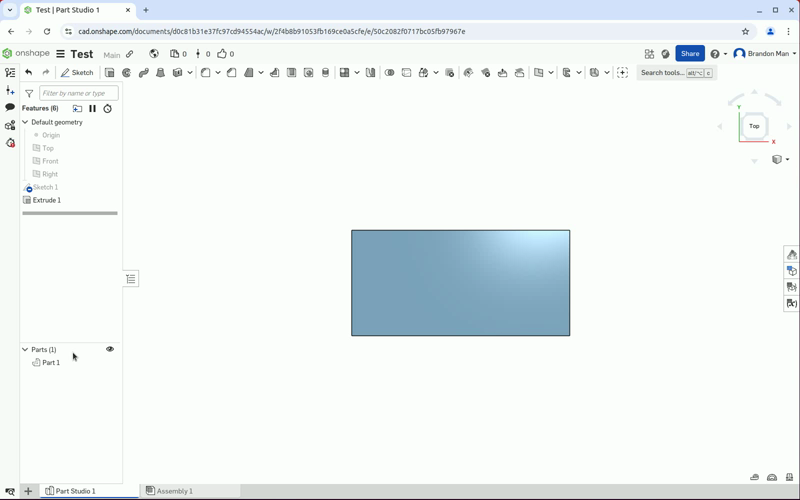
key(shift+p)
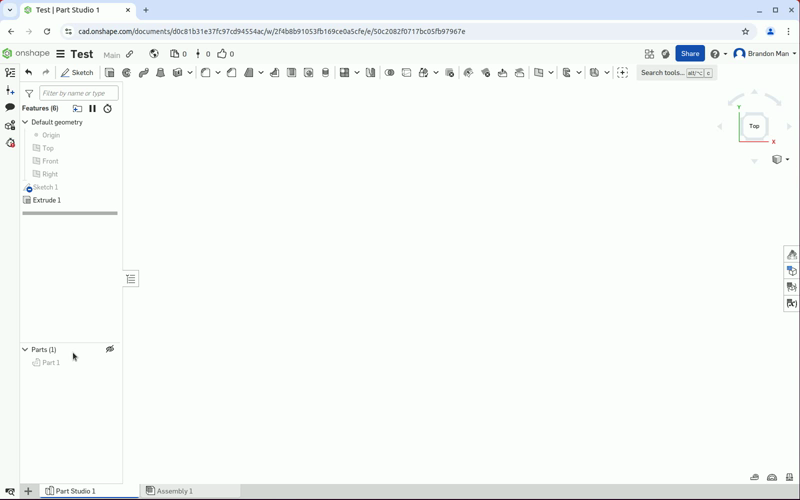
key(space)
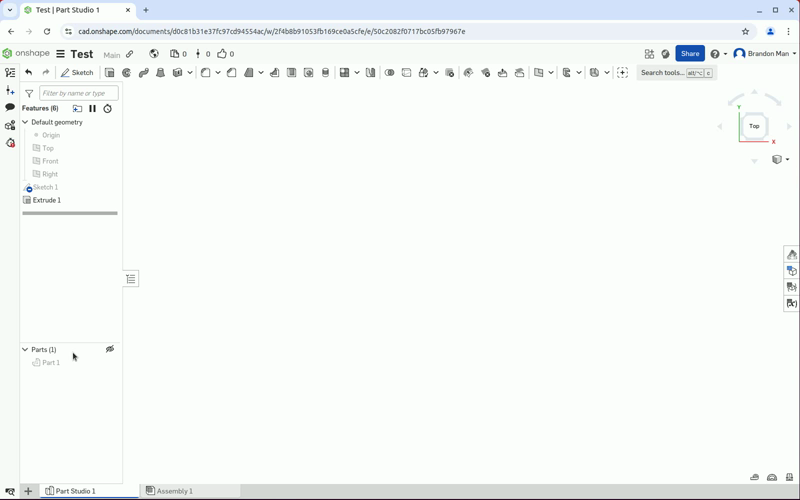
key_down(shift)
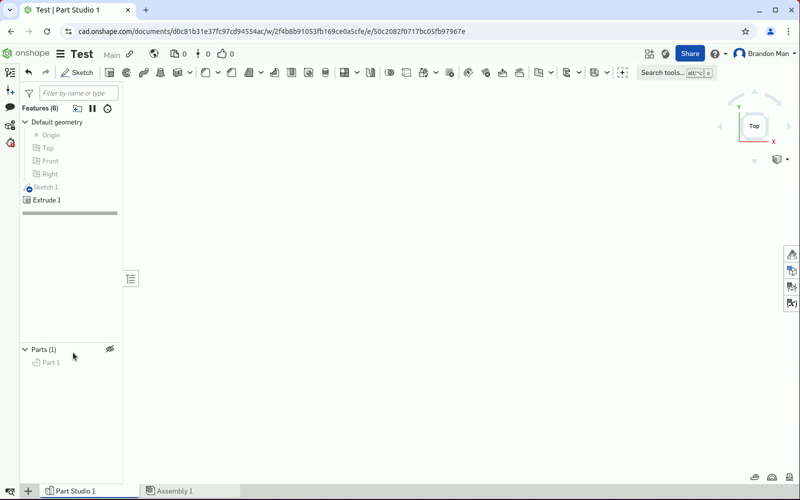
key(up)
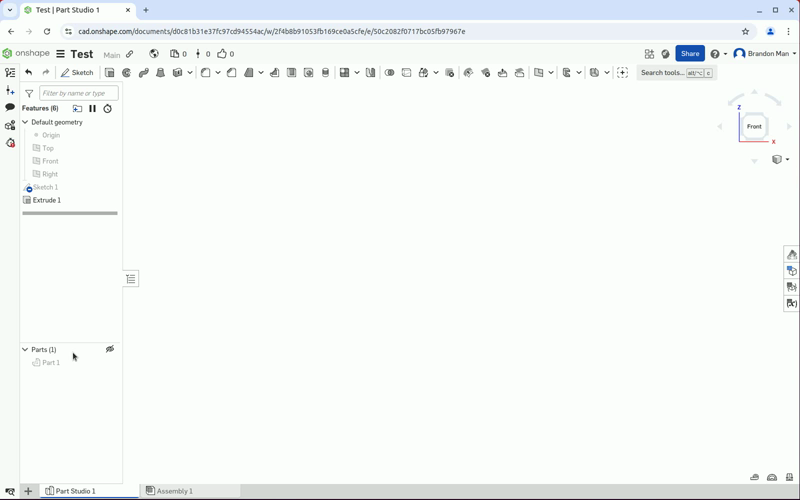
key_up(shift)
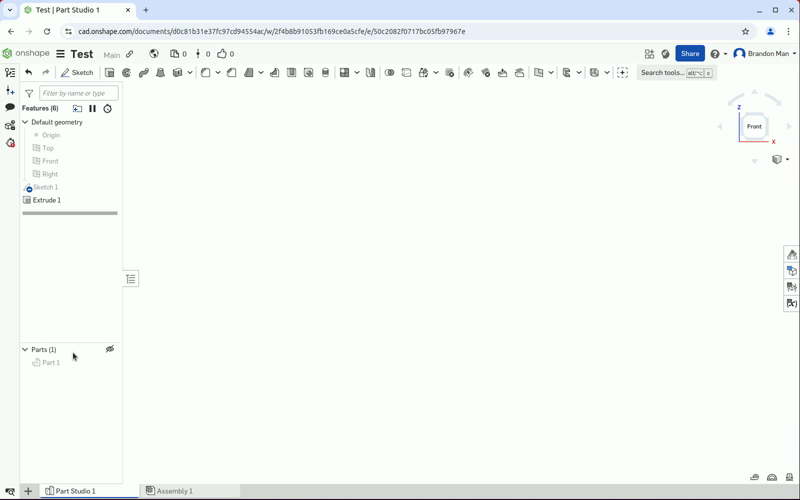
key(space)
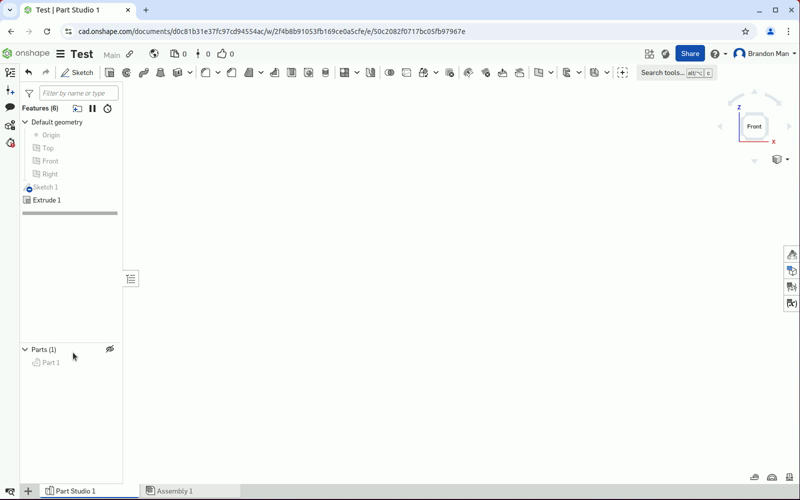
key_down(shift)
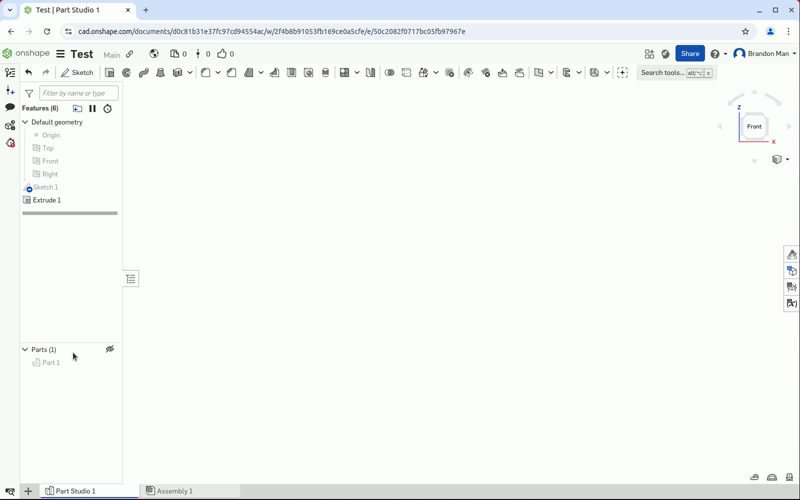
key(left)
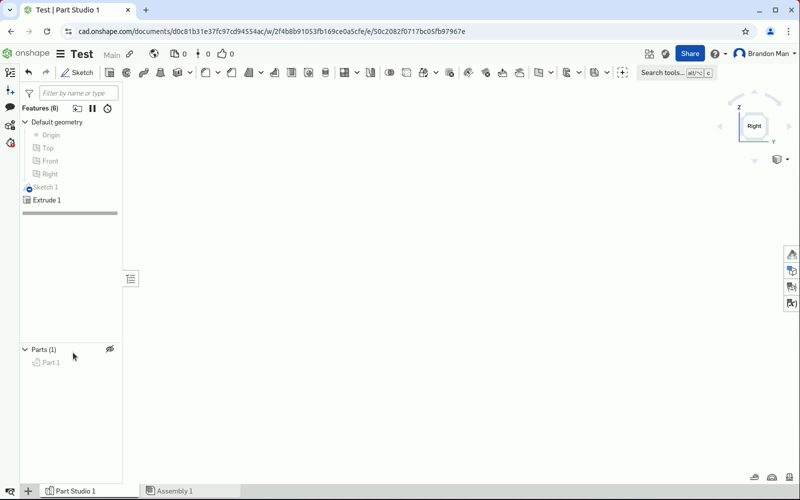
key_up(shift)
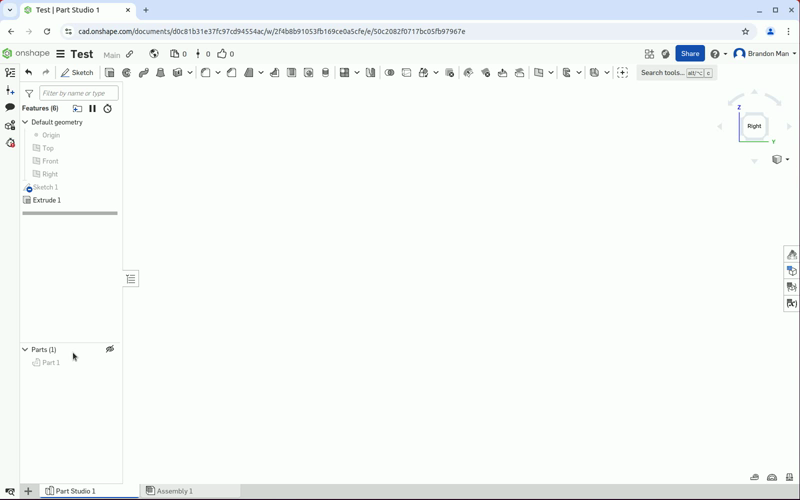
mouse_move(73, 352)
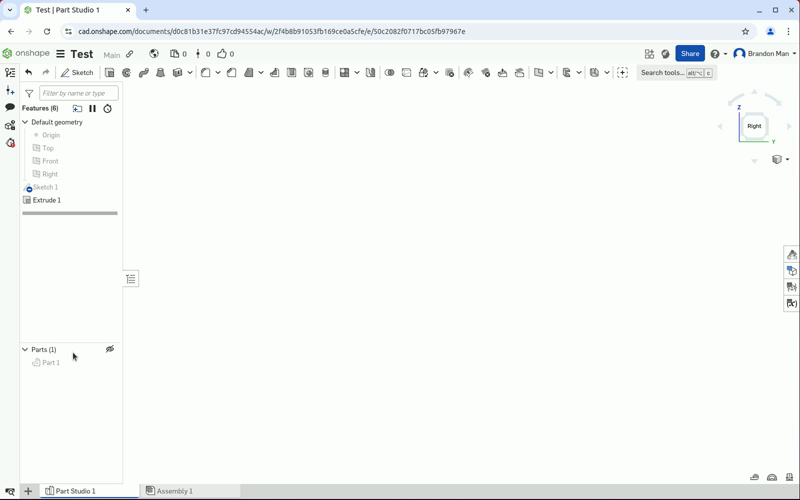
key(shift+y)
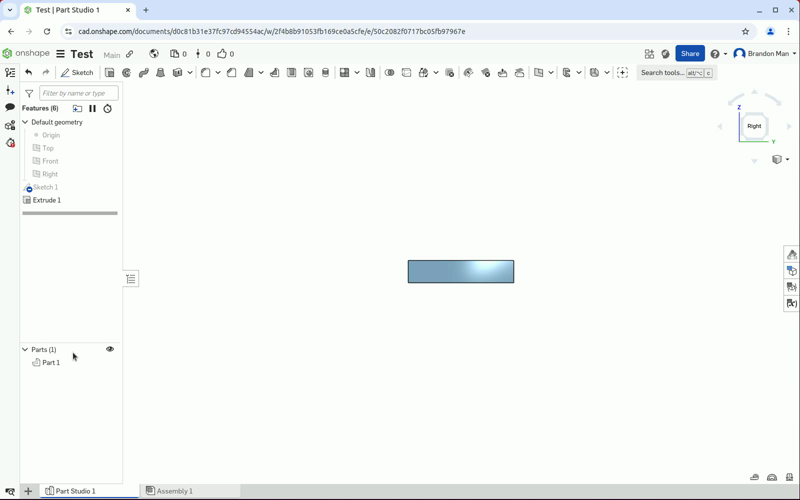
mouse_move(541, 75)
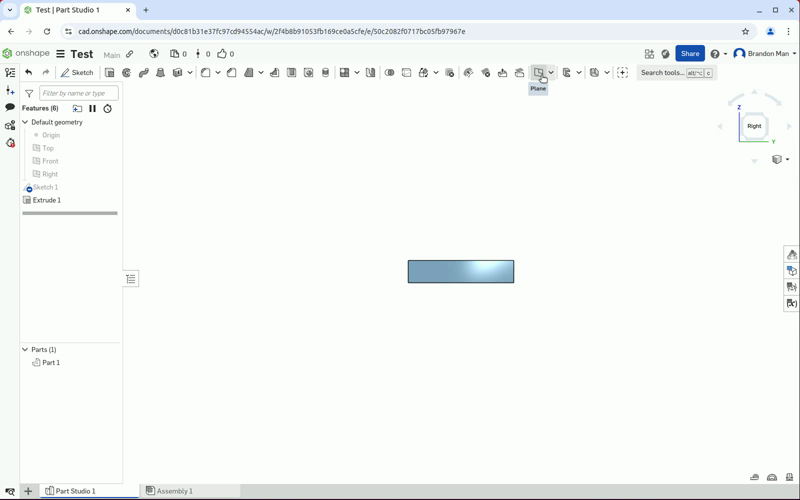
click(541, 75)
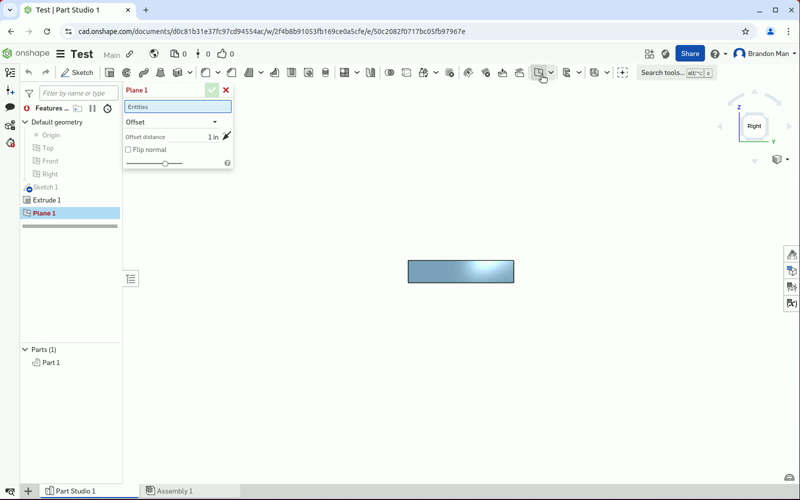
mouse_move(73, 176)
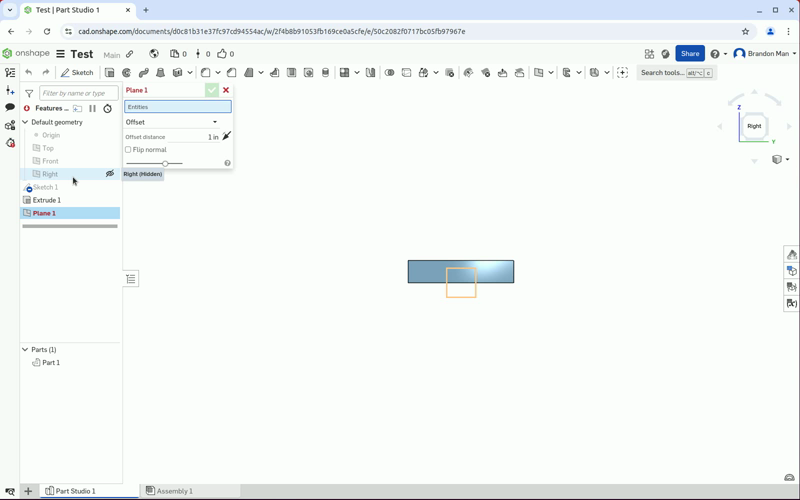
click(73, 176)
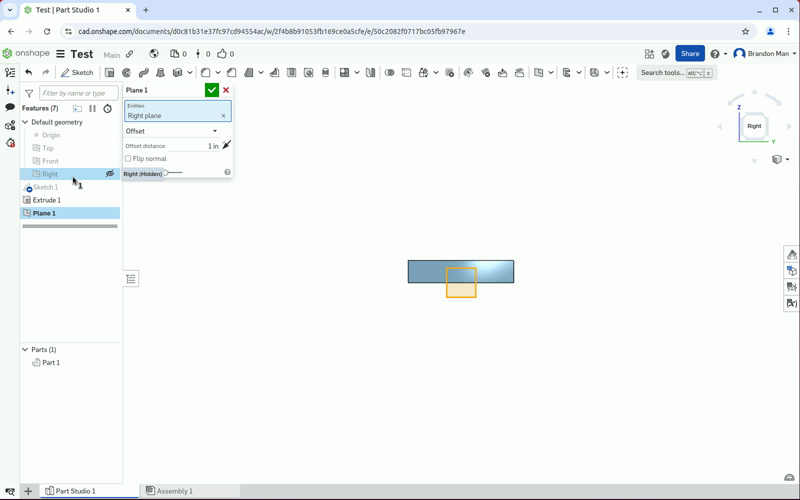
key(tab, 2)
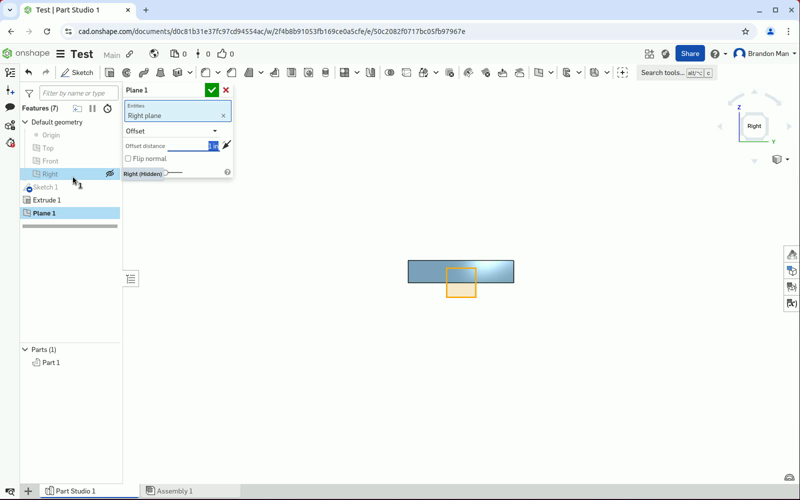
text(22.4)
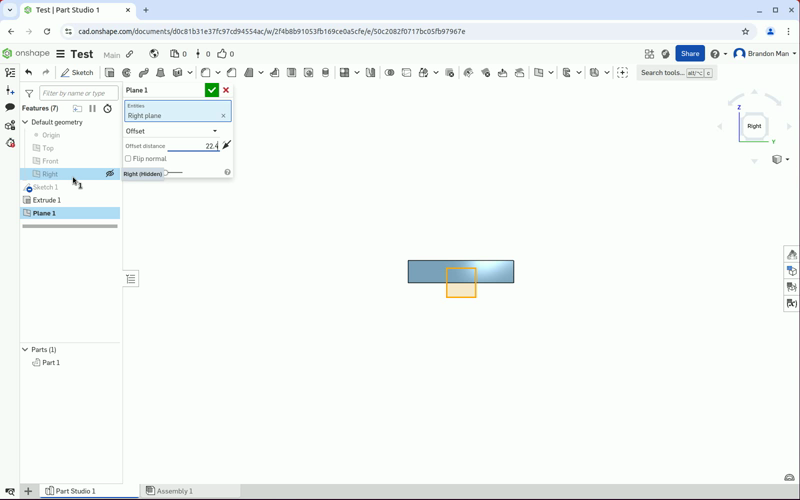
key(enter, 2)
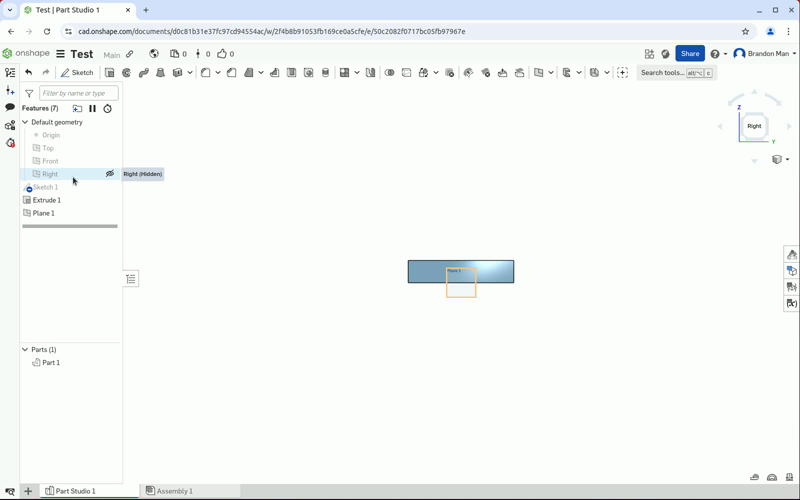
key(shift+s)
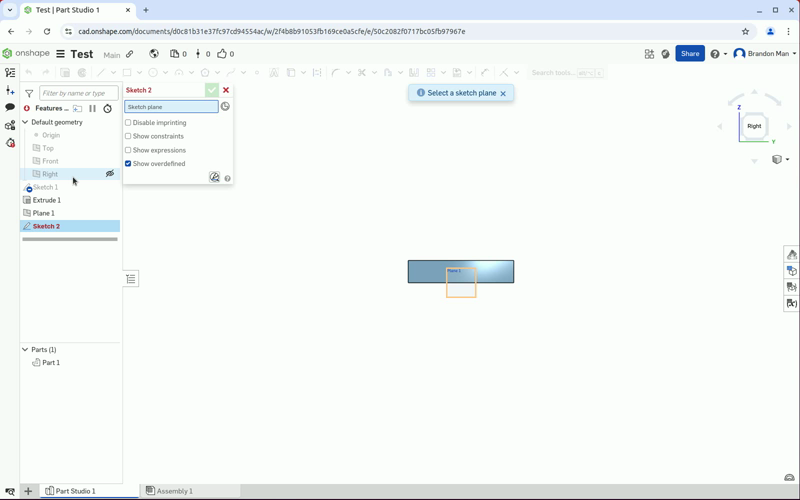
mouse_move(73, 215)
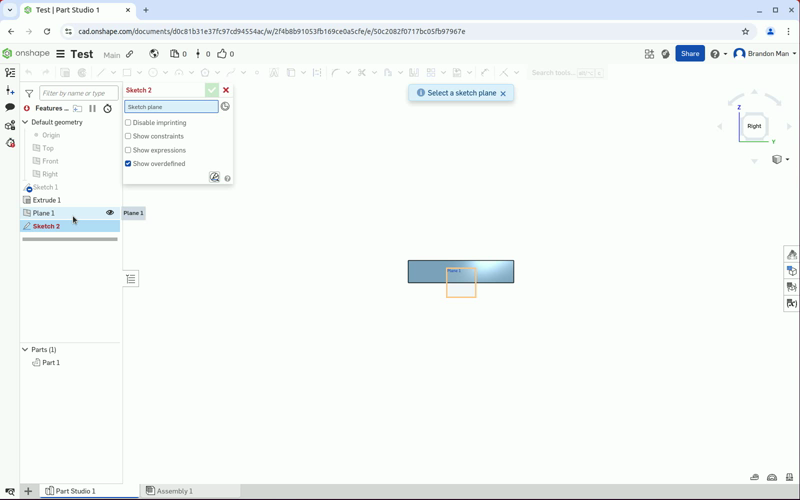
click(73, 215)
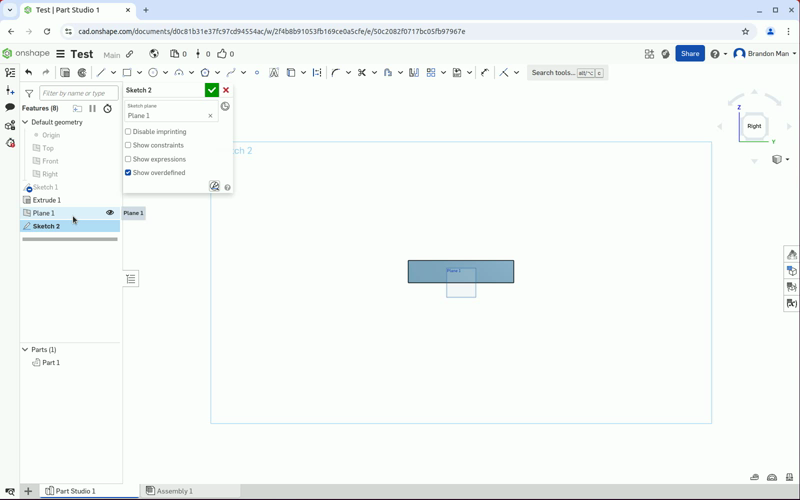
mouse_move(73, 352)
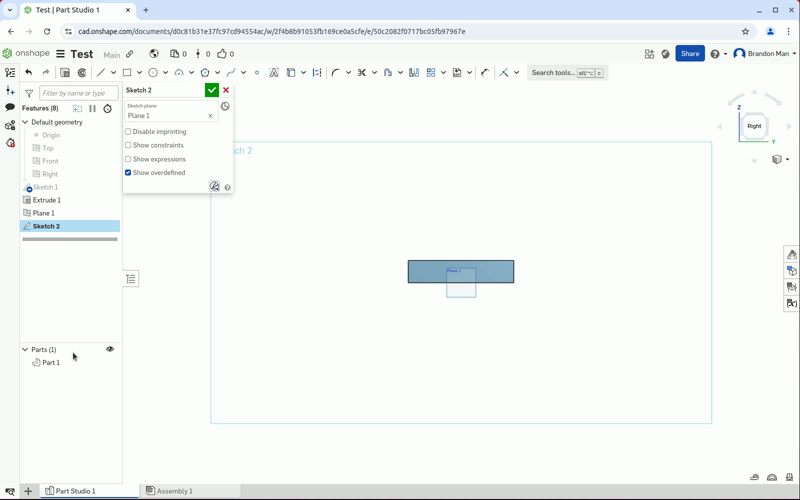
key(y)
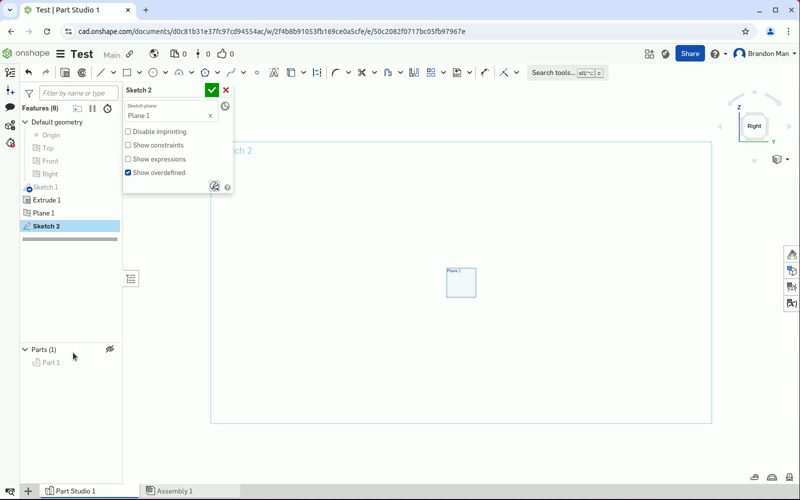
key(l)
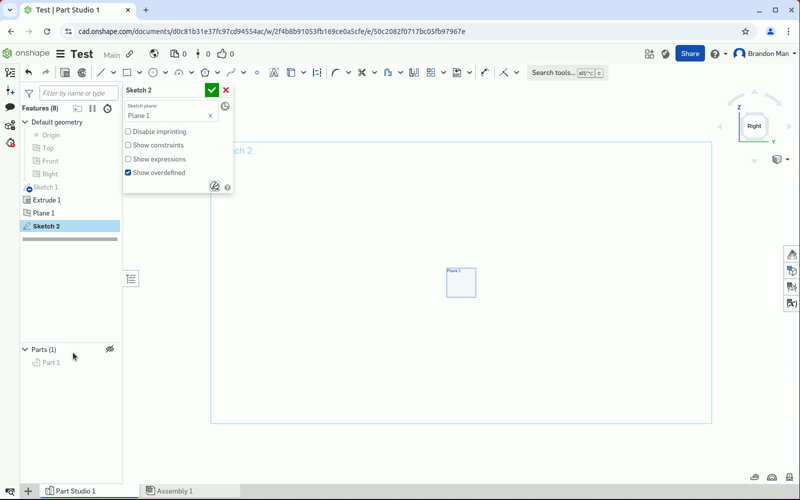
key_down(shift)
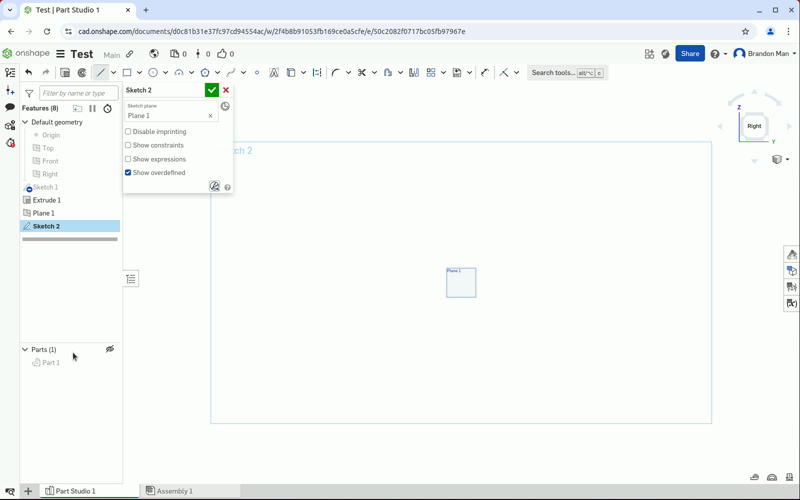
mouse_move(407, 282)
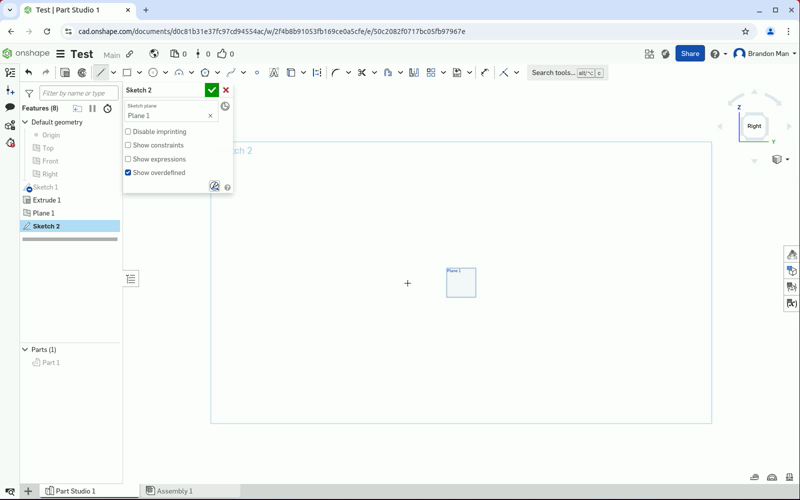
click(407, 282)
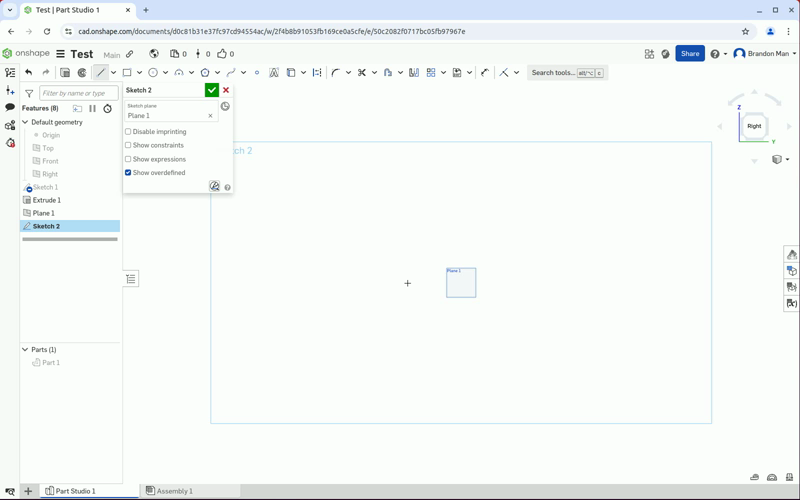
key_up(shift)
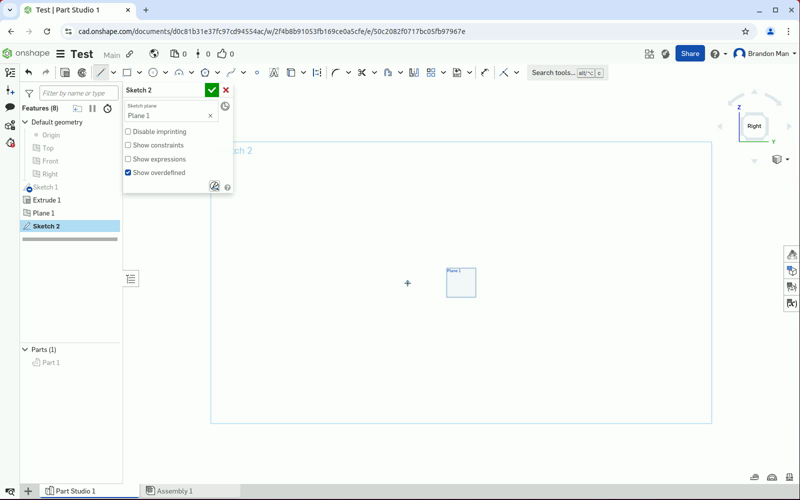
key_down(shift)
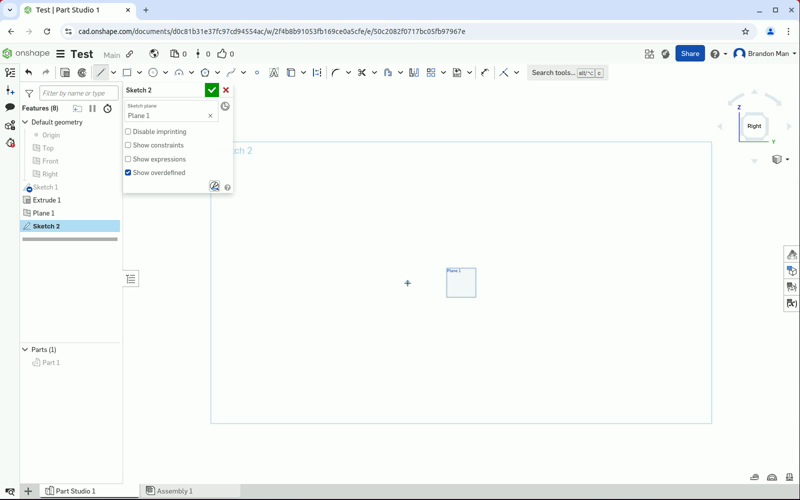
mouse_move(513, 282)
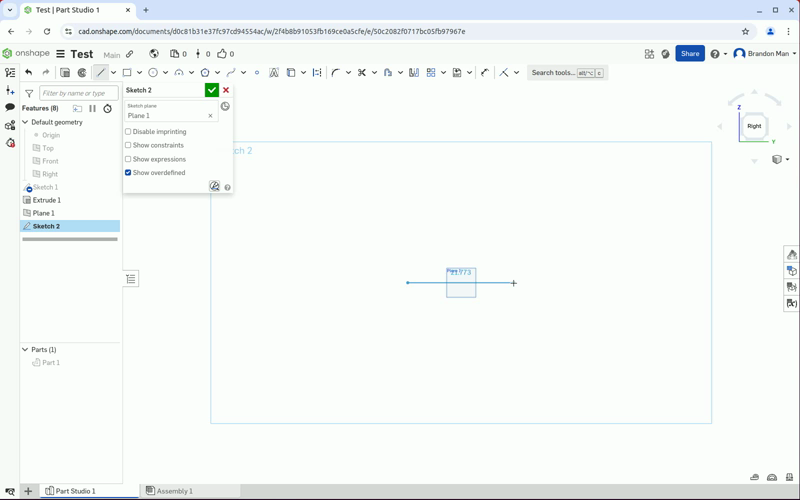
click(513, 282)
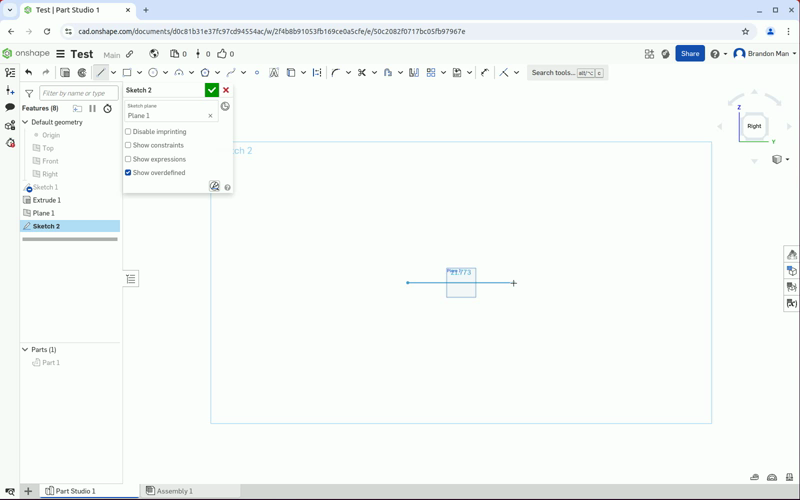
key_up(shift)
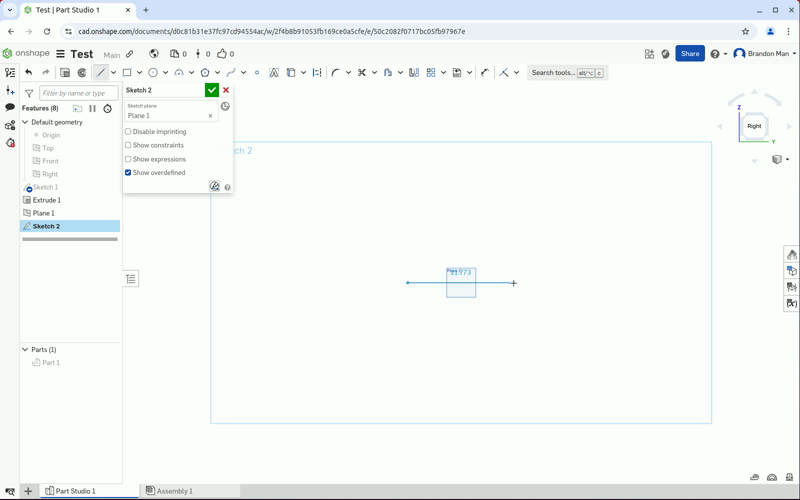
key_down(shift)
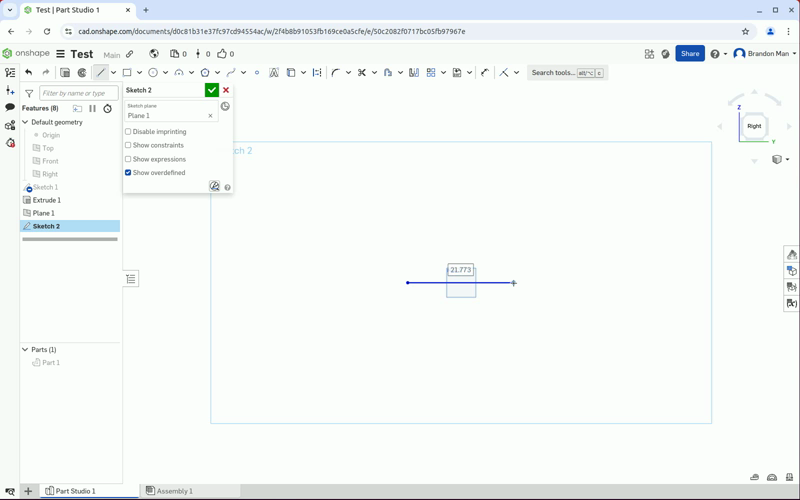
mouse_move(543, 282)
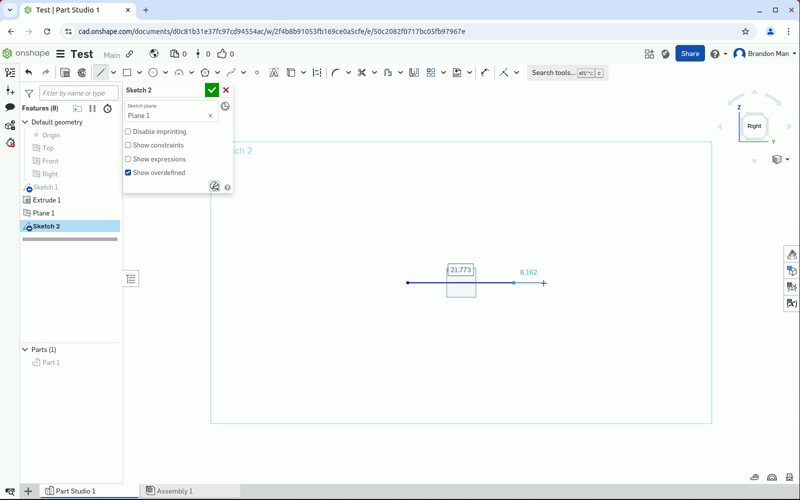
mouse_move(513, 260)
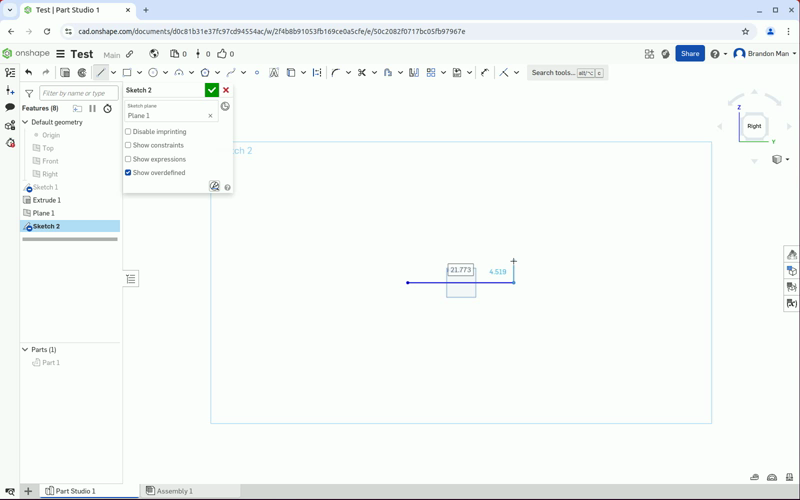
click(513, 260)
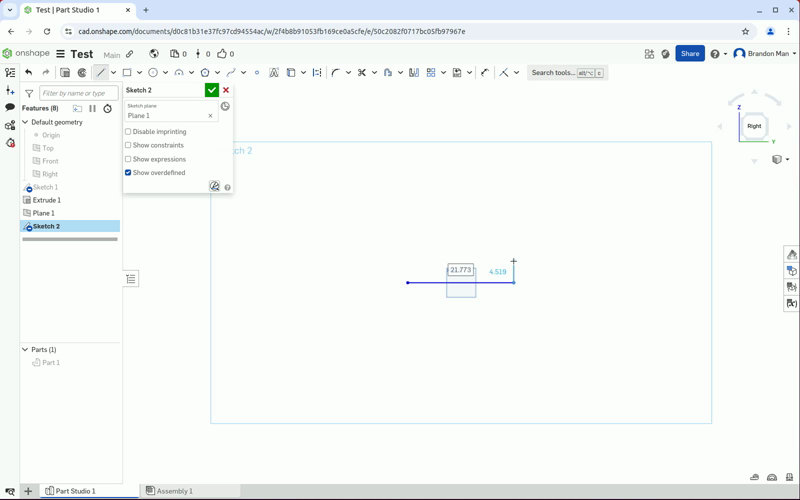
key_up(shift)
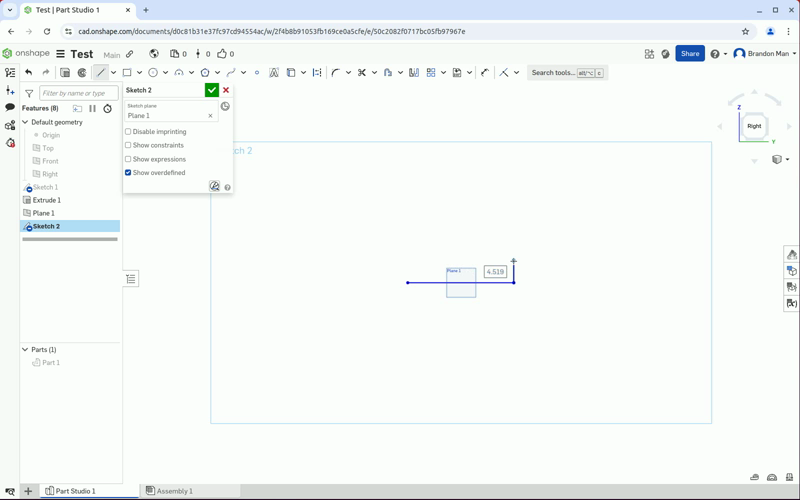
key_down(shift)
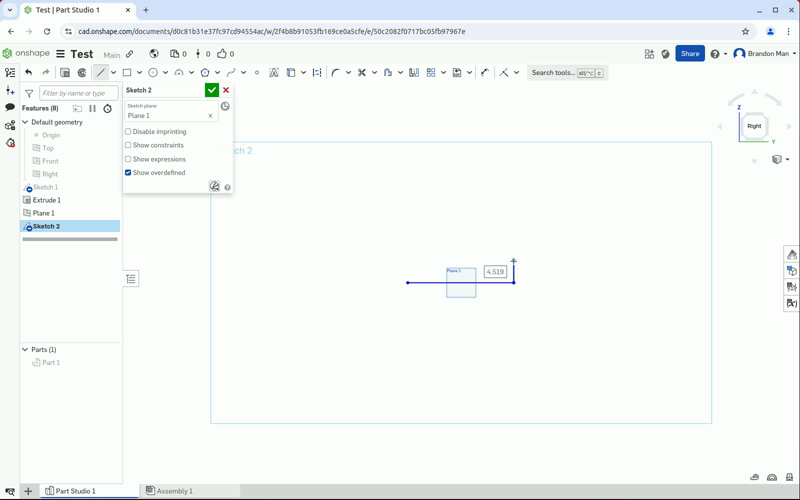
mouse_move(407, 260)
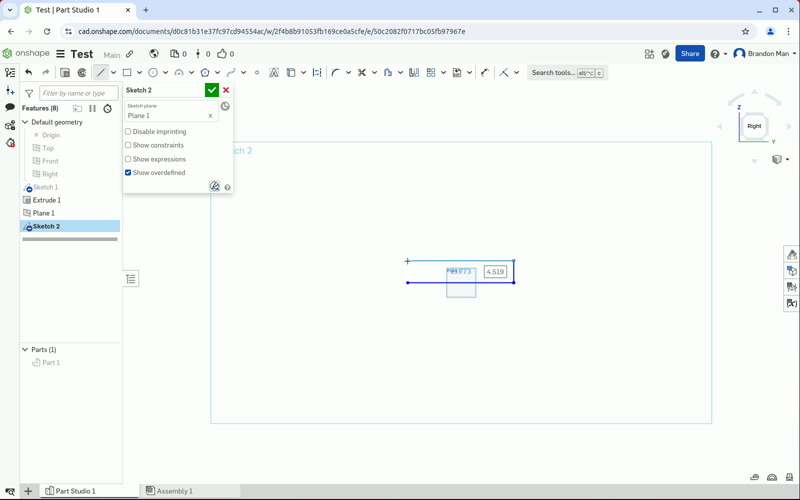
click(407, 260)
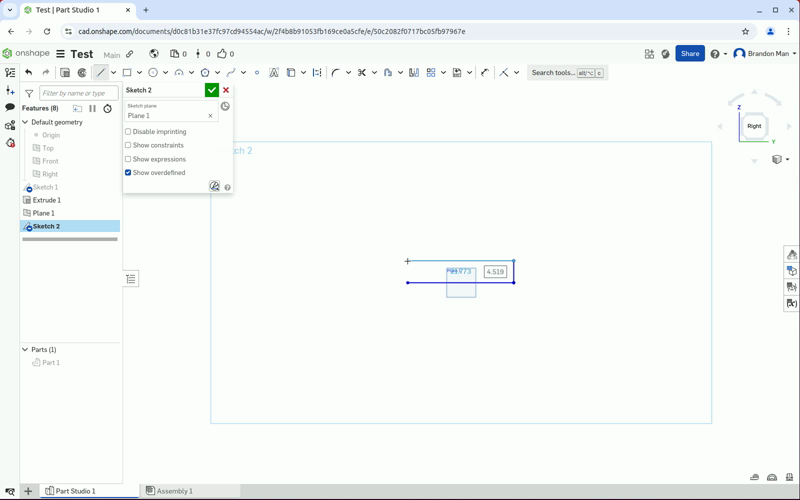
key_up(shift)
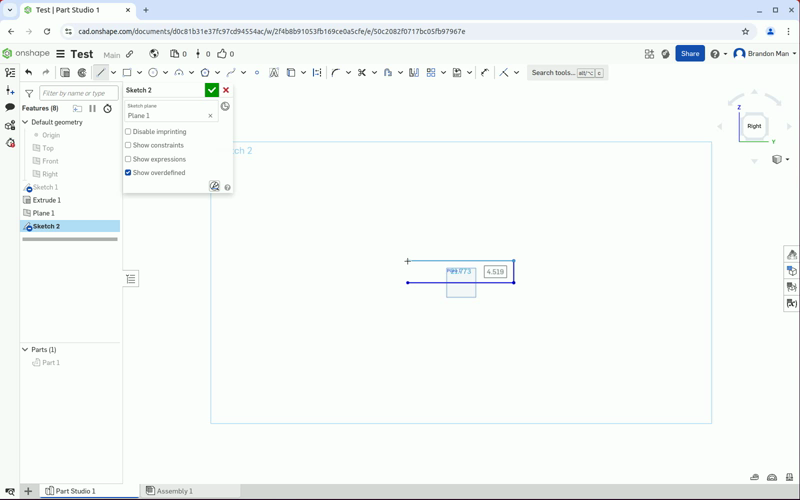
mouse_move(437, 260)
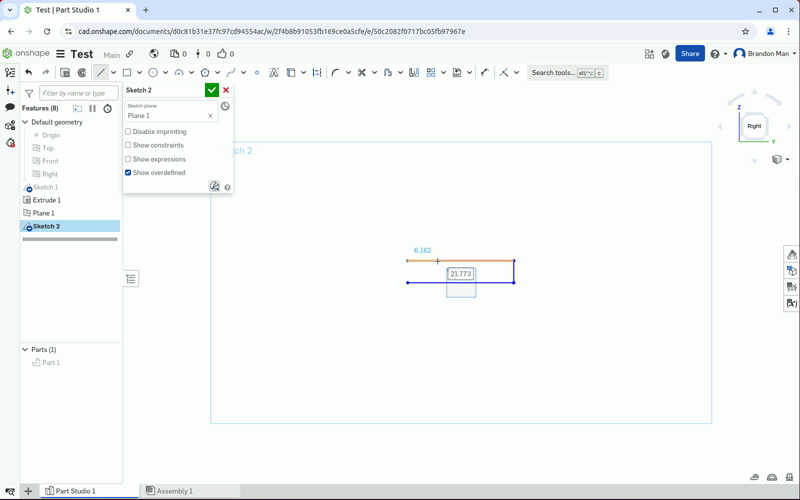
key_down(shift)
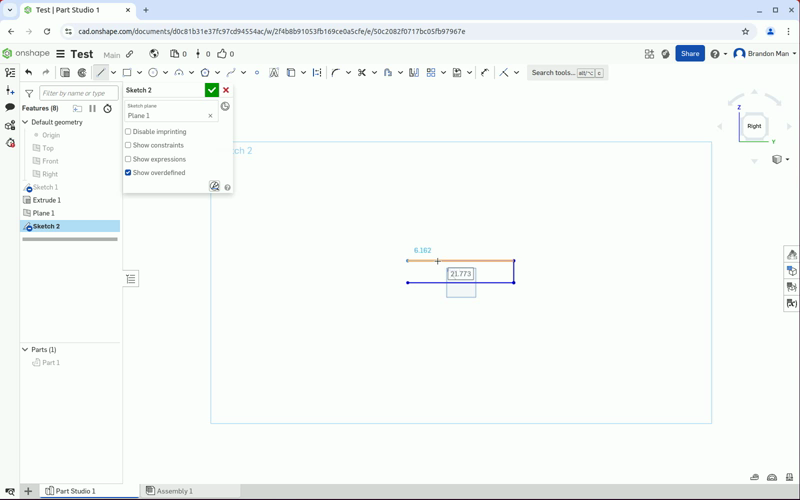
mouse_move(407, 282)
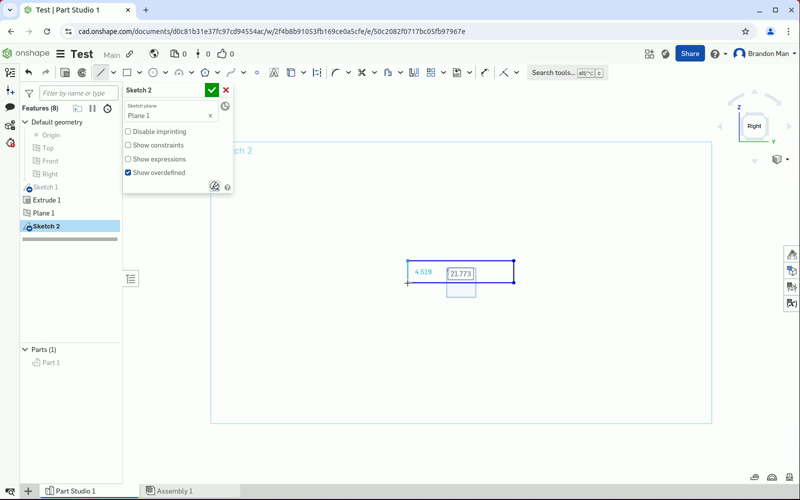
key_up(shift)
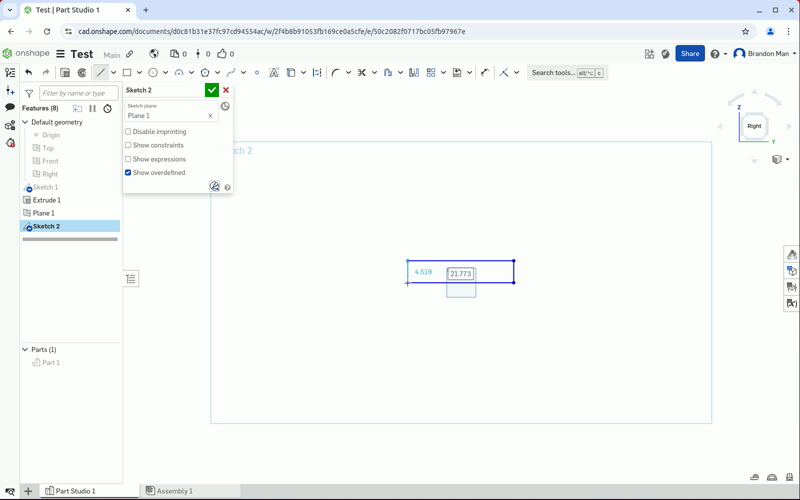
click(407, 282)
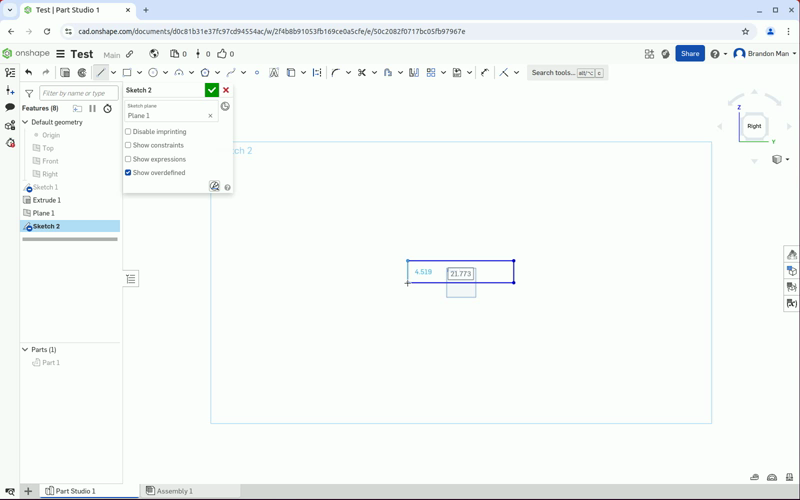
key(esc)
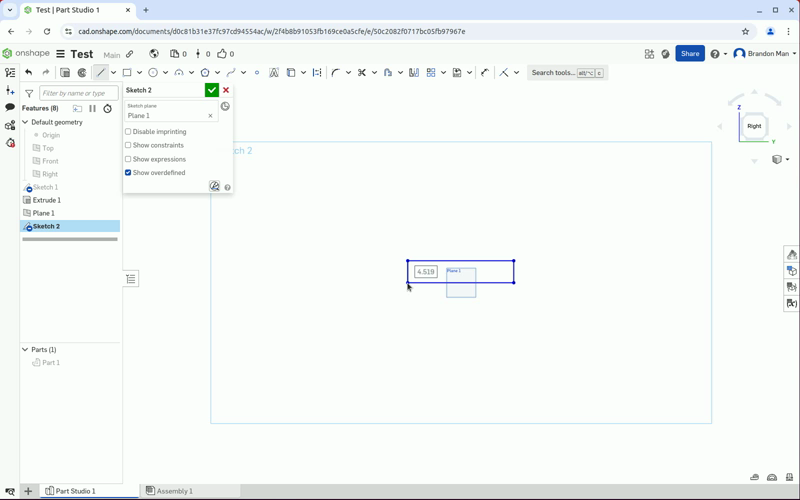
mouse_move(494, 266)
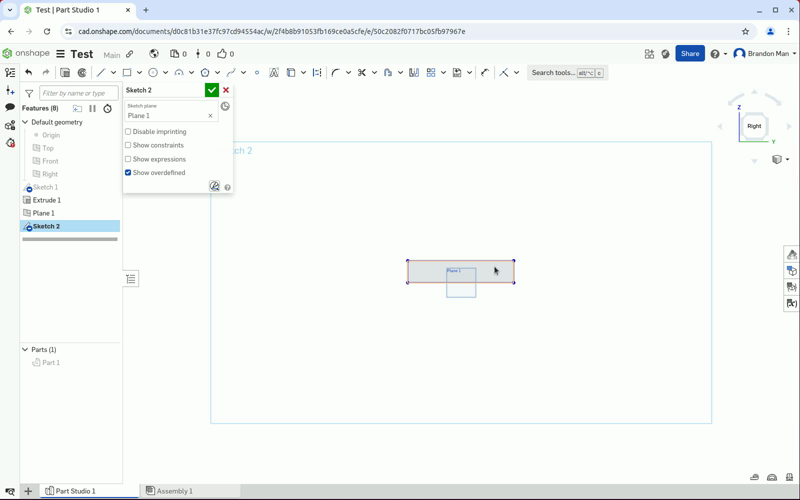
click(494, 266)
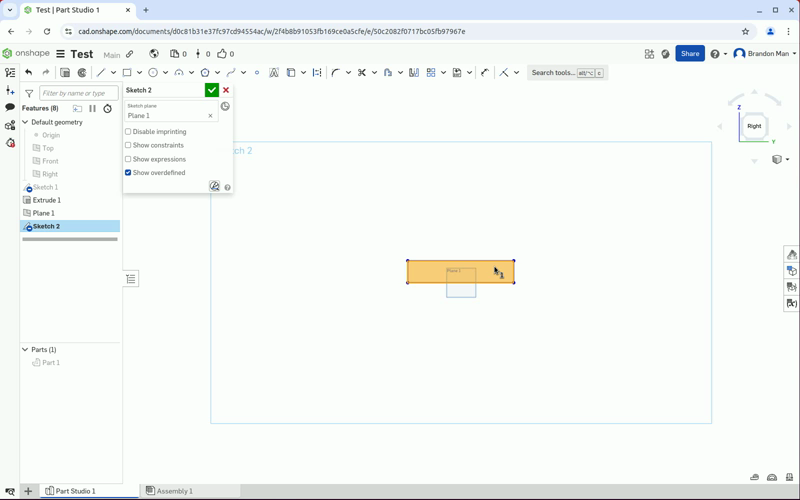
mouse_move(73, 352)
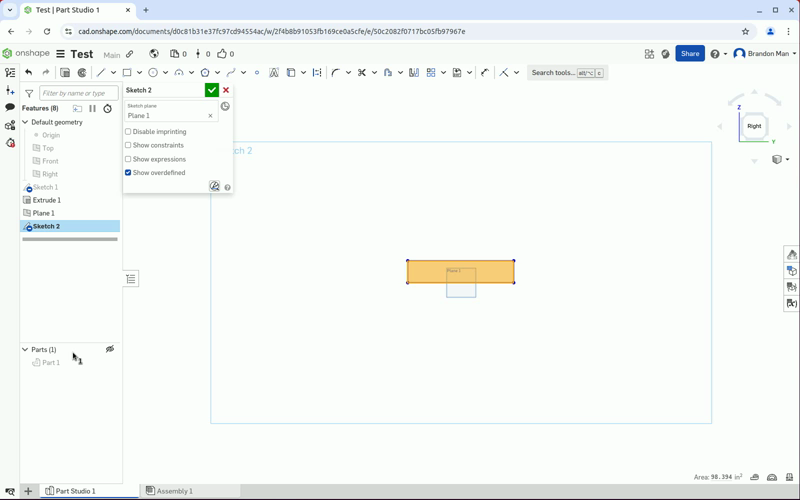
key(shift+y)
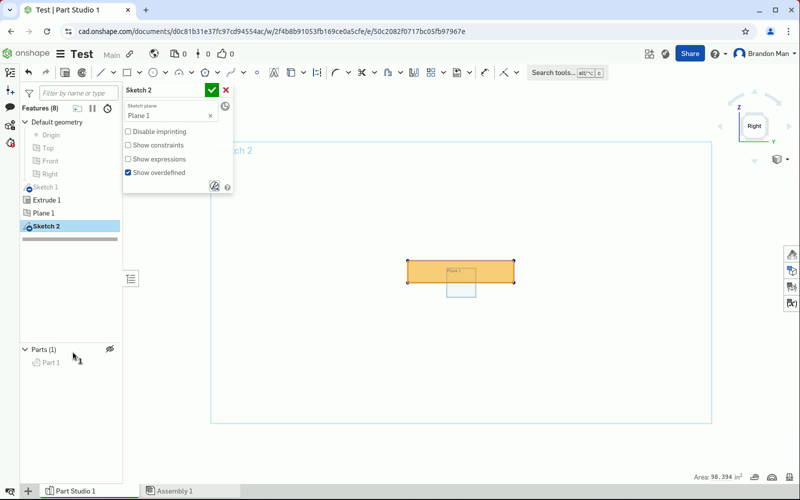
key(shift+e)
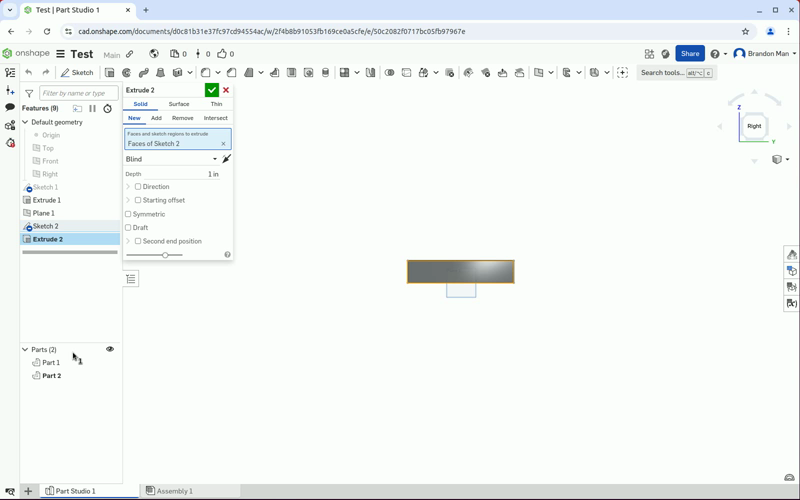
mouse_move(143, 106)
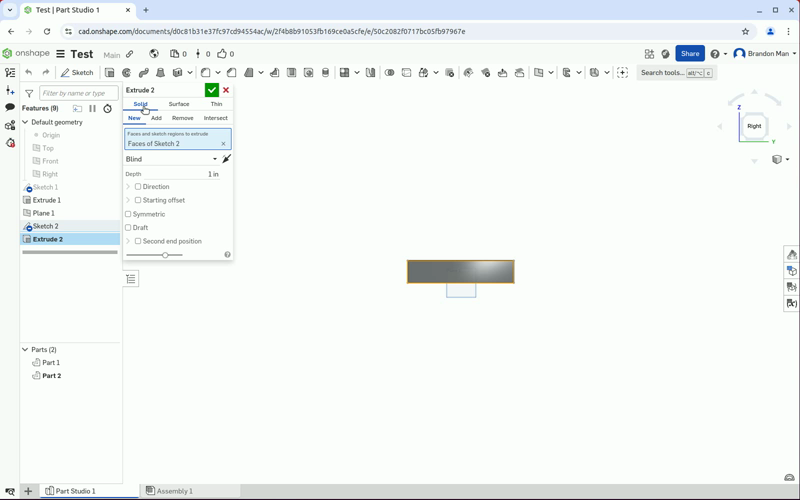
click(143, 106)
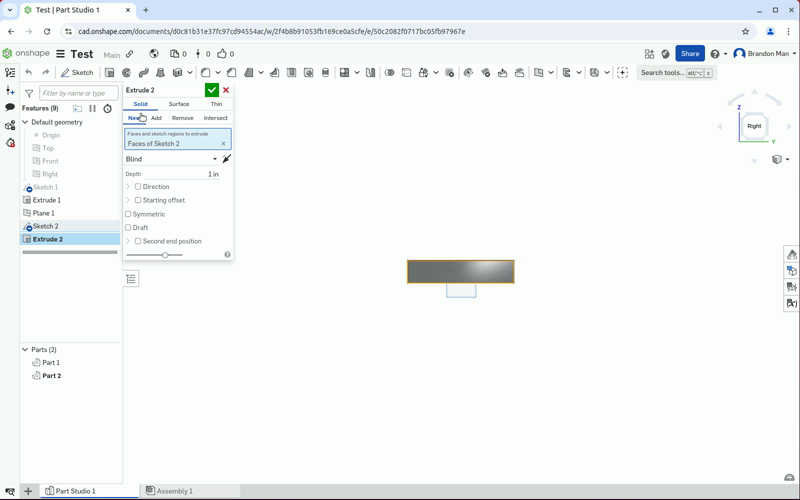
mouse_move(137, 120)
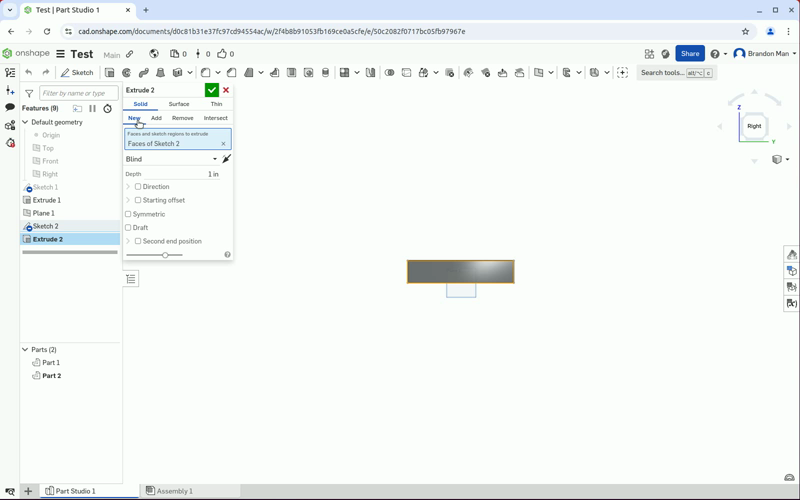
click(137, 120)
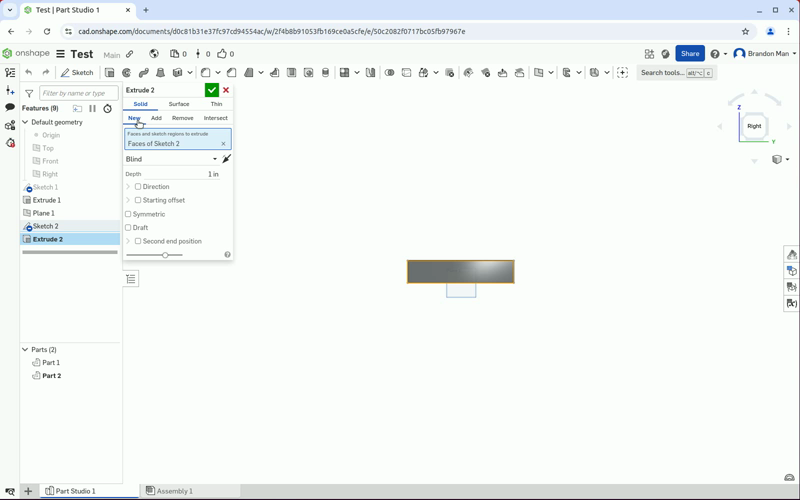
key(tab, 4)
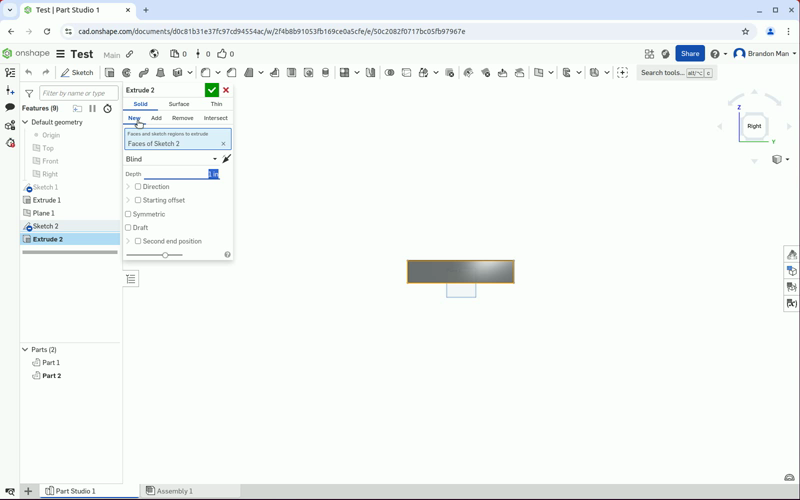
text(0.722)
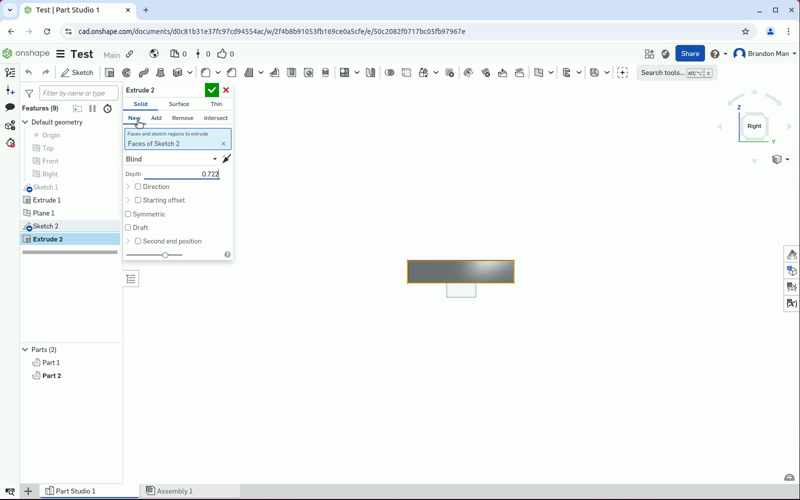
key(enter)
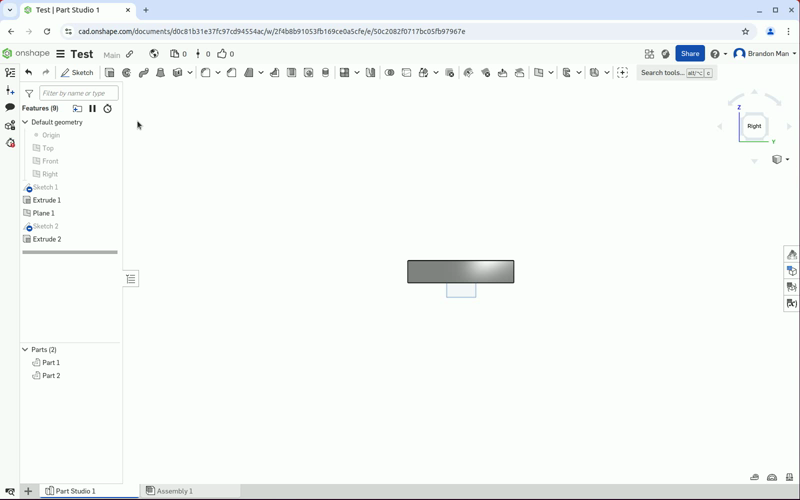
key(shift+h)
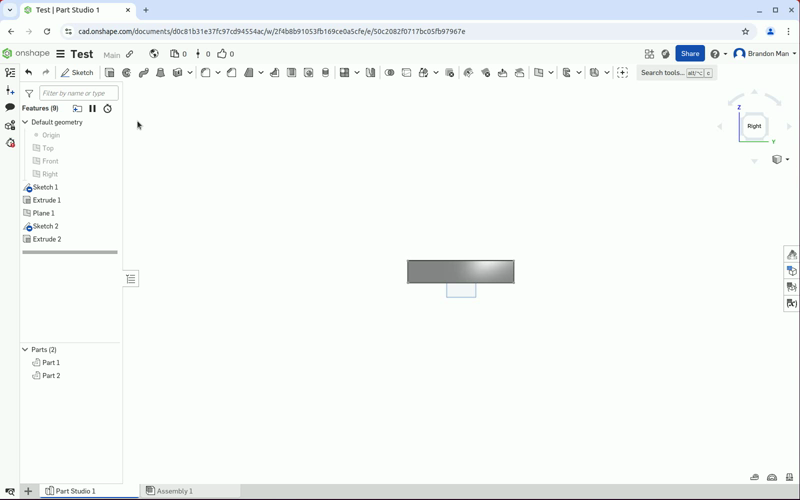
key(shift+h)
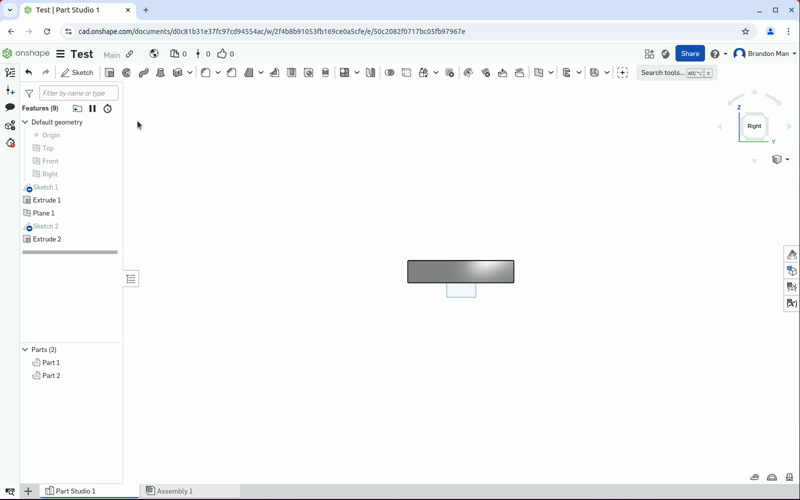
mouse_move(73, 189)
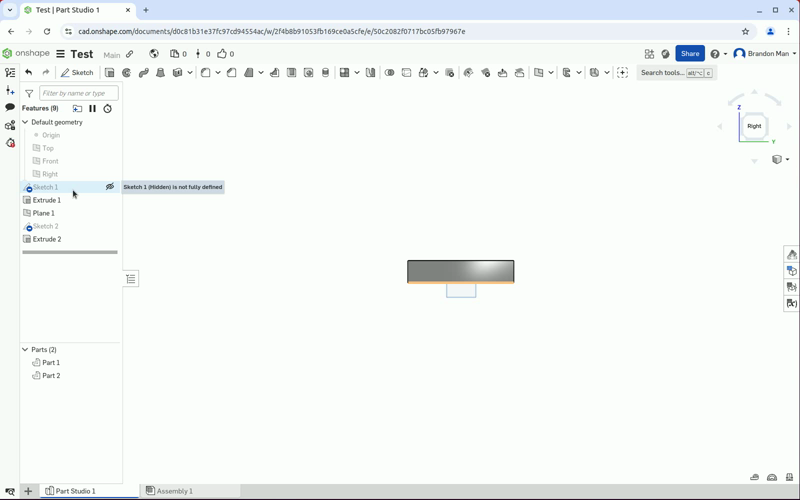
click(73, 189)
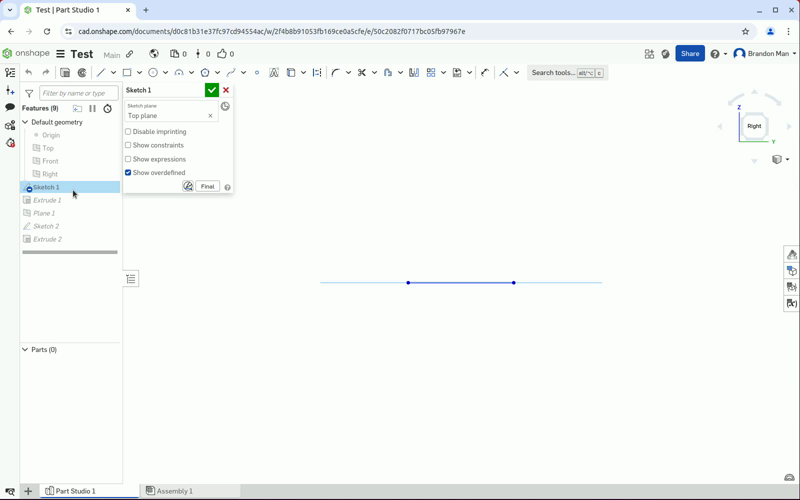
mouse_move(229, 92)
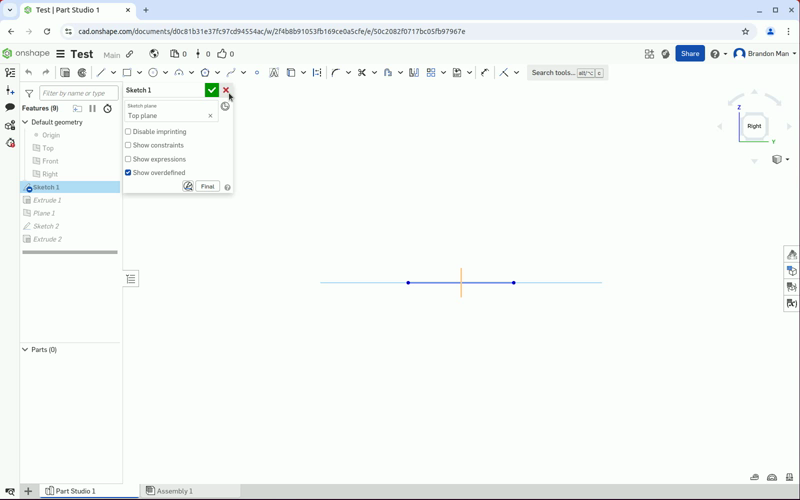
click(229, 92)
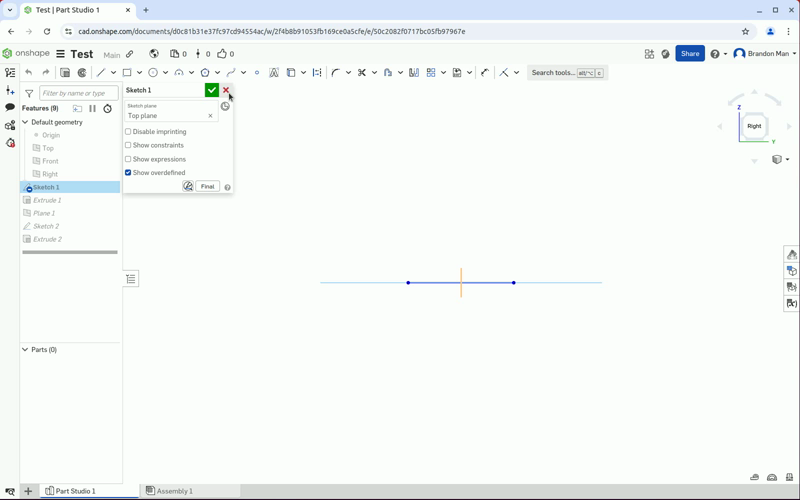
key(shift+s)
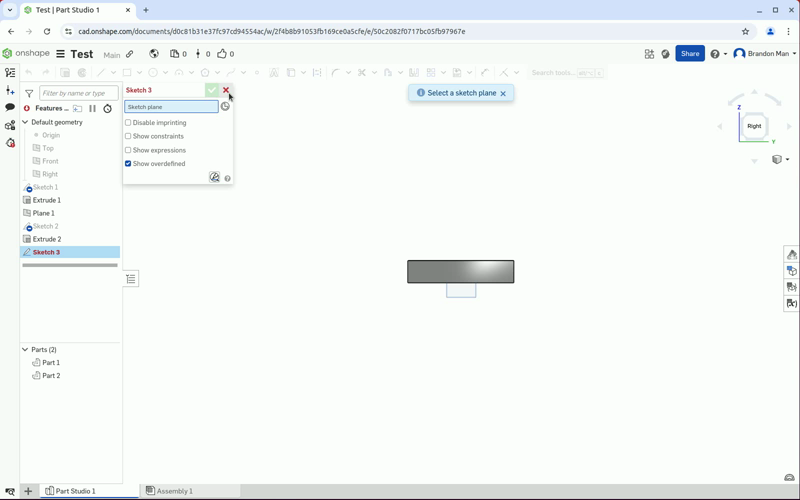
mouse_move(73, 215)
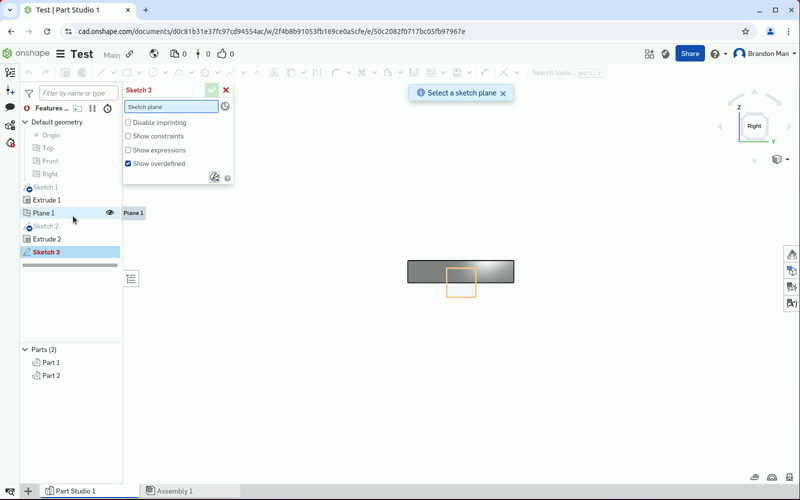
click(73, 215)
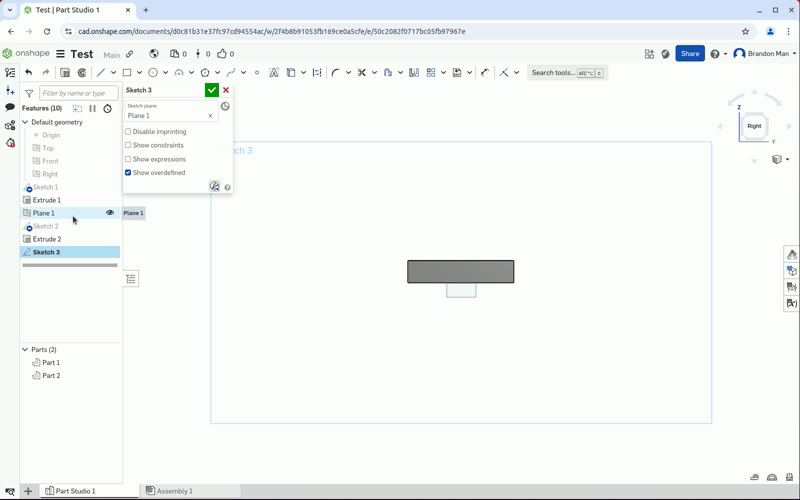
mouse_move(73, 352)
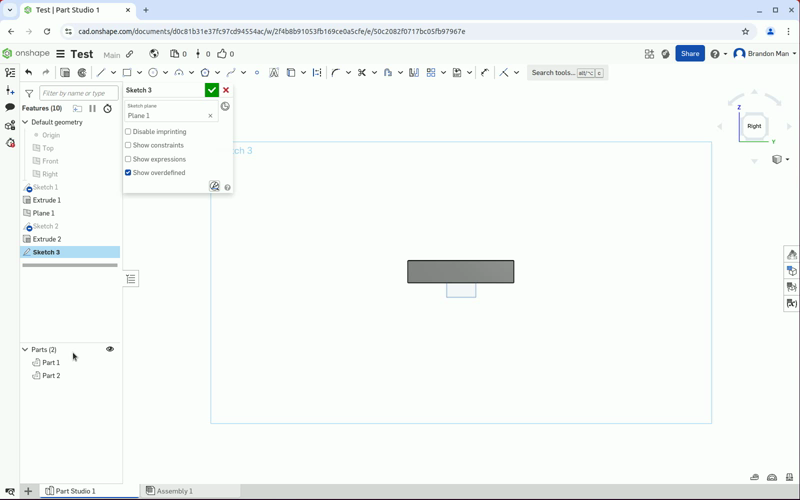
key(y)
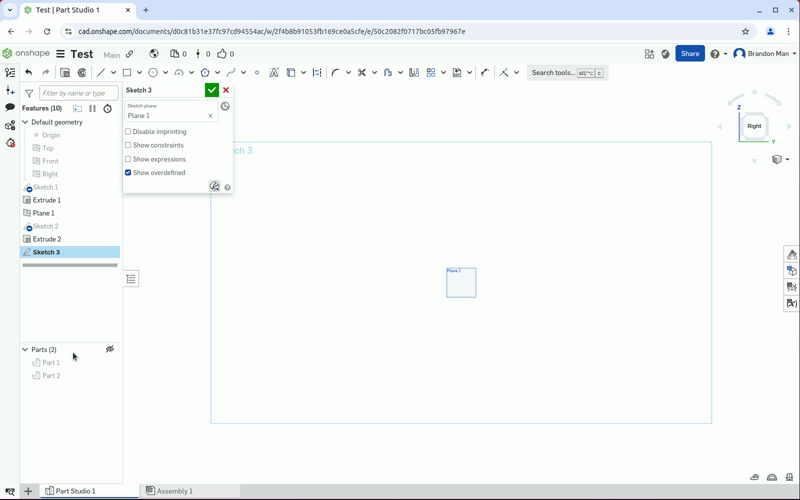
key(l)
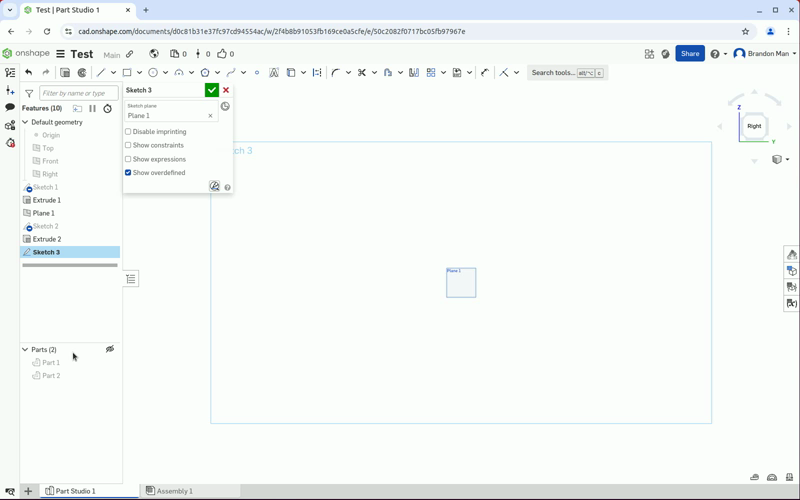
key_down(shift)
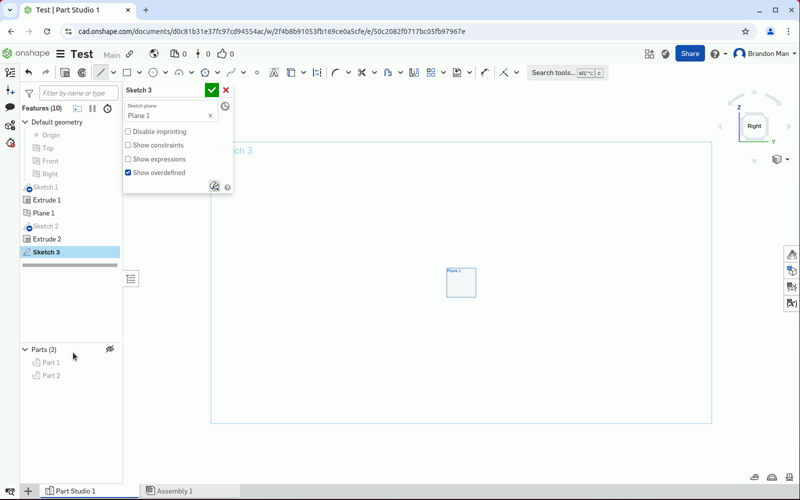
mouse_move(407, 260)
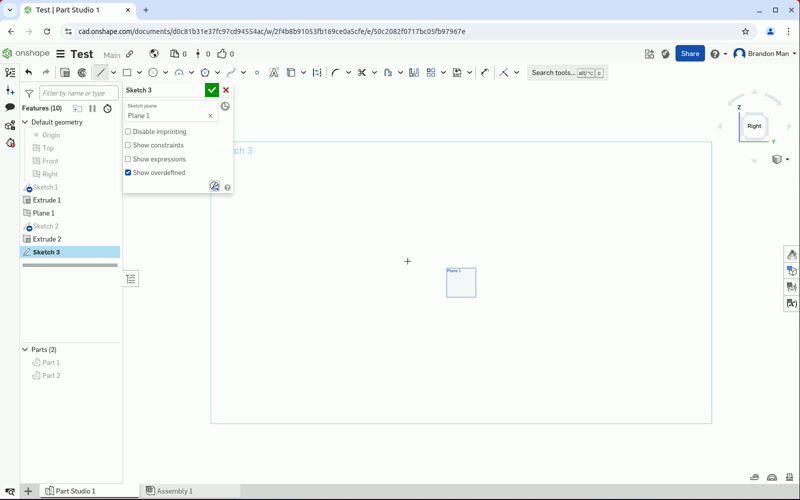
click(407, 260)
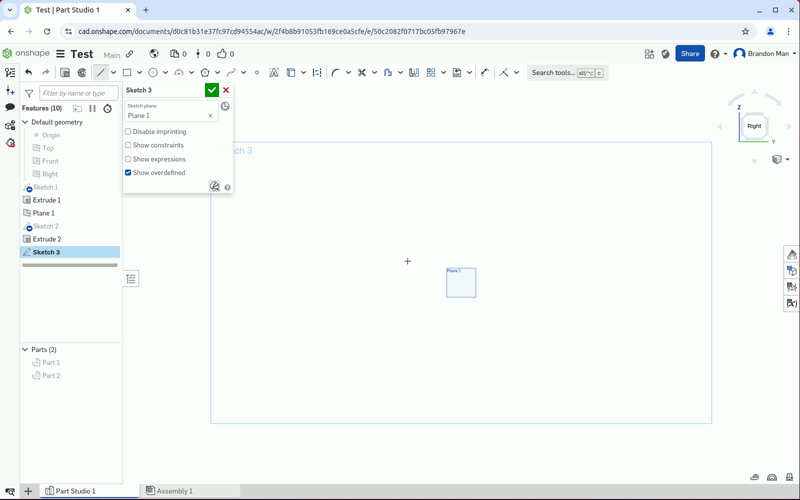
key_up(shift)
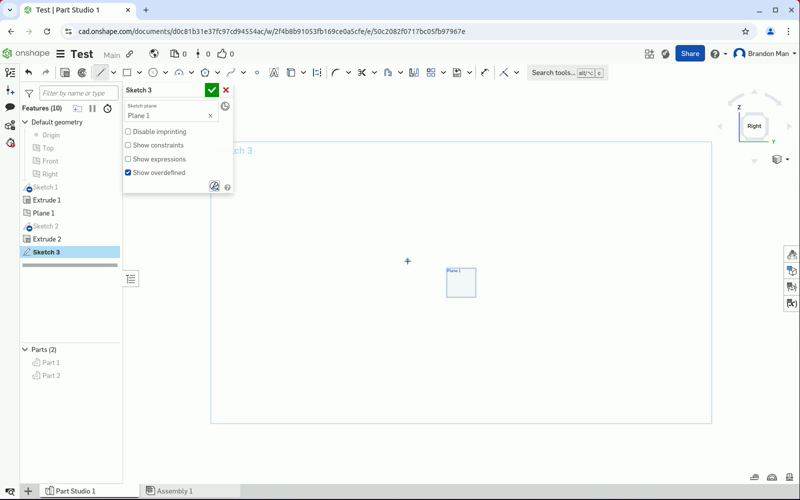
key_down(shift)
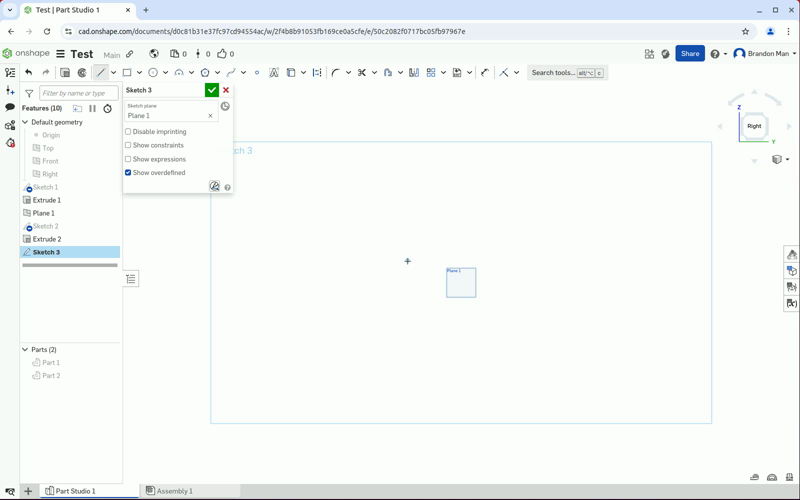
mouse_move(513, 260)
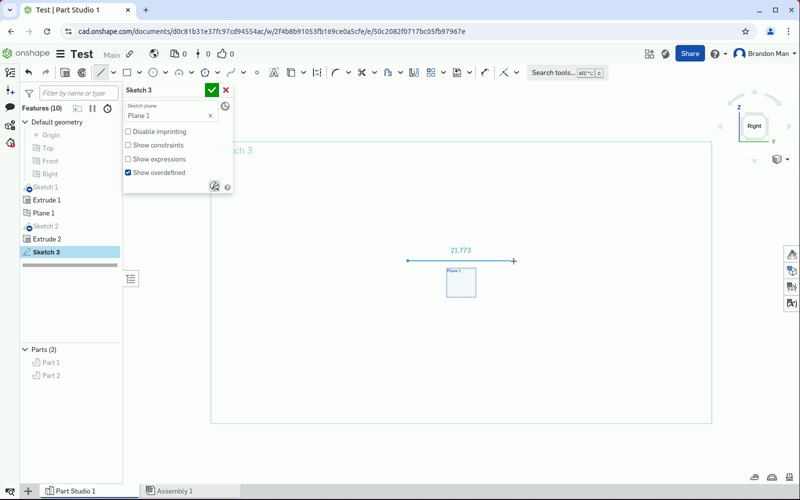
click(513, 260)
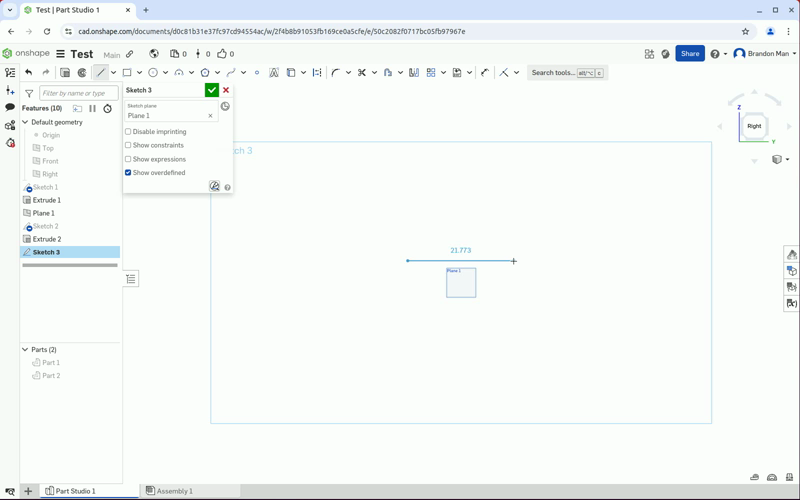
key_up(shift)
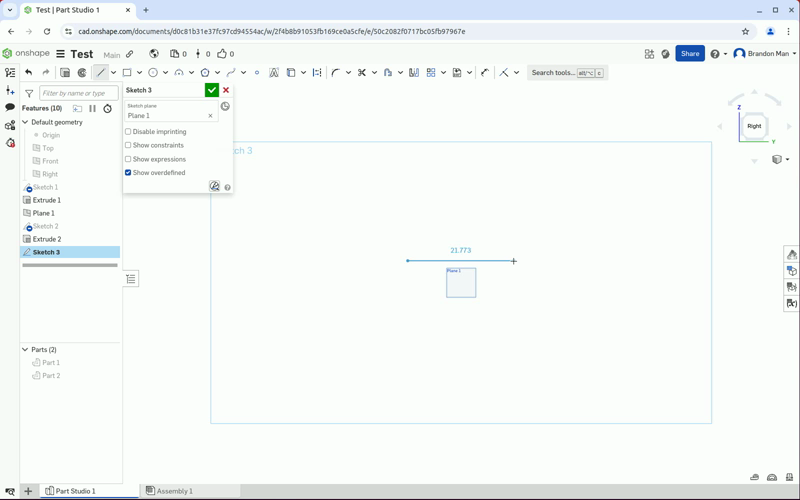
key_down(shift)
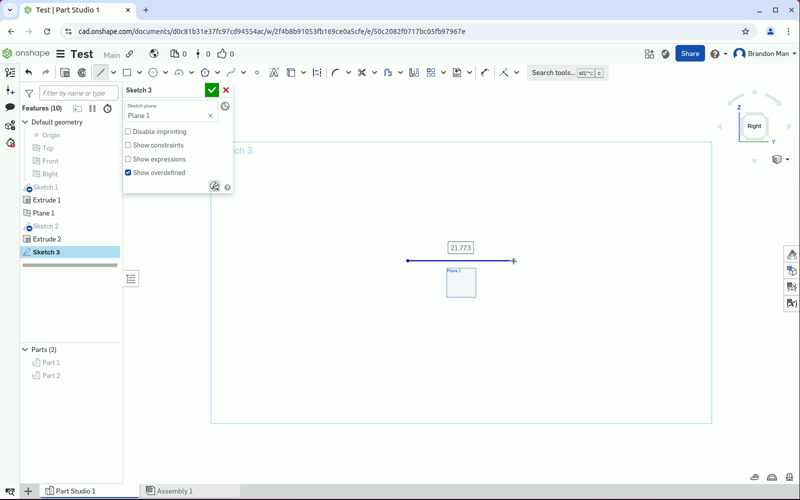
mouse_move(543, 260)
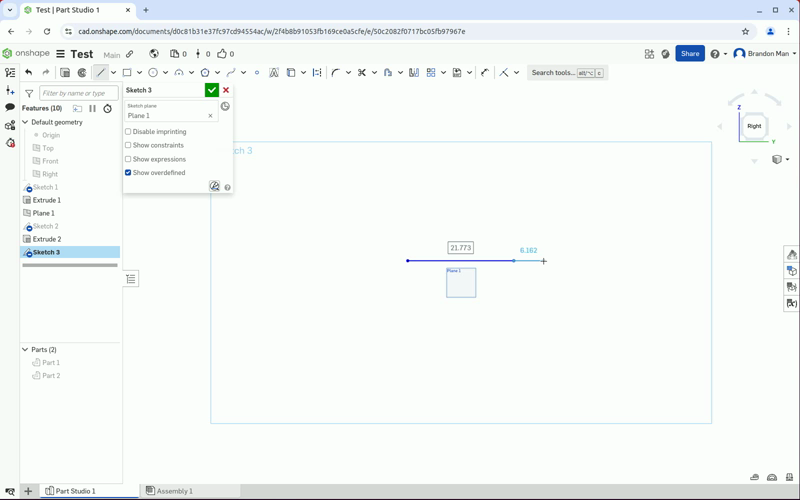
mouse_move(513, 257)
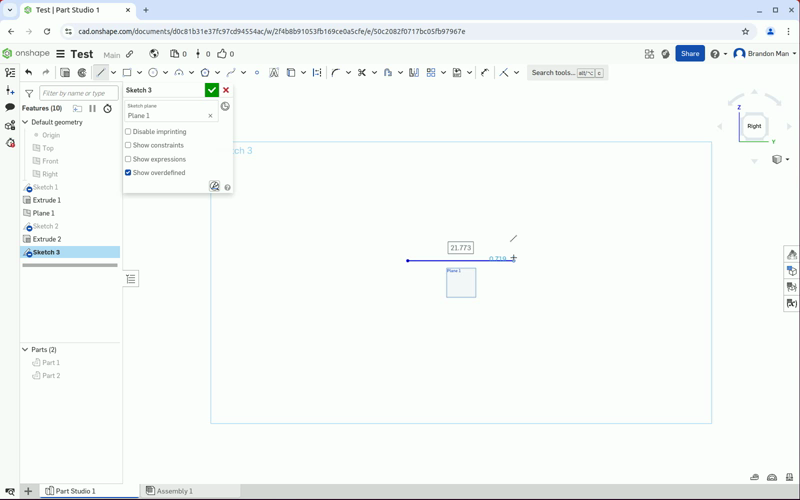
scroll(6)
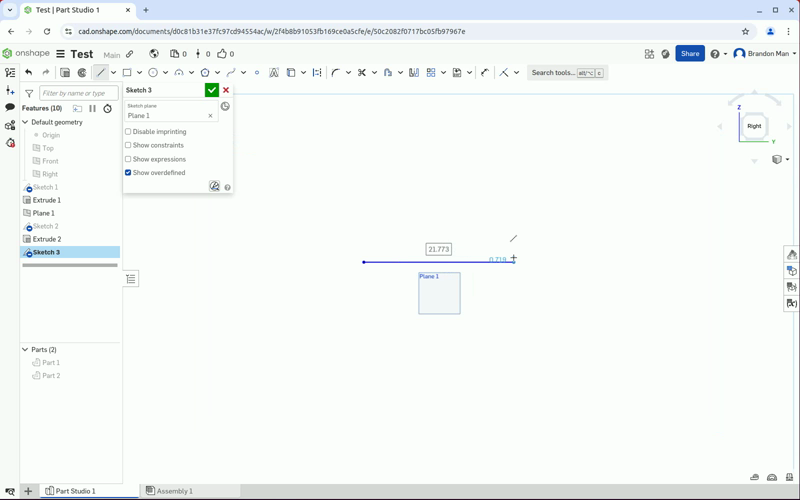
scroll(6)
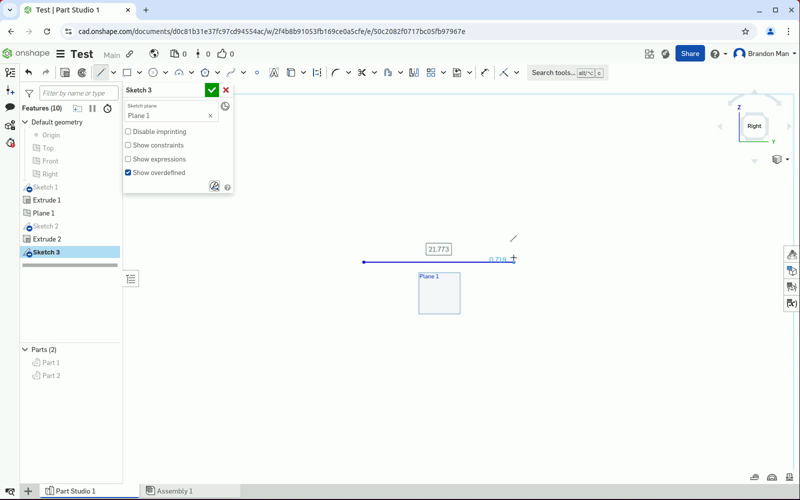
scroll(6)
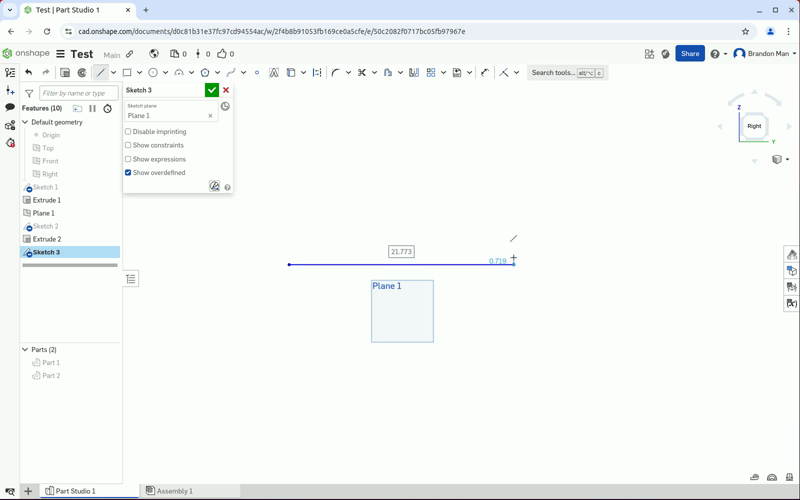
scroll(6)
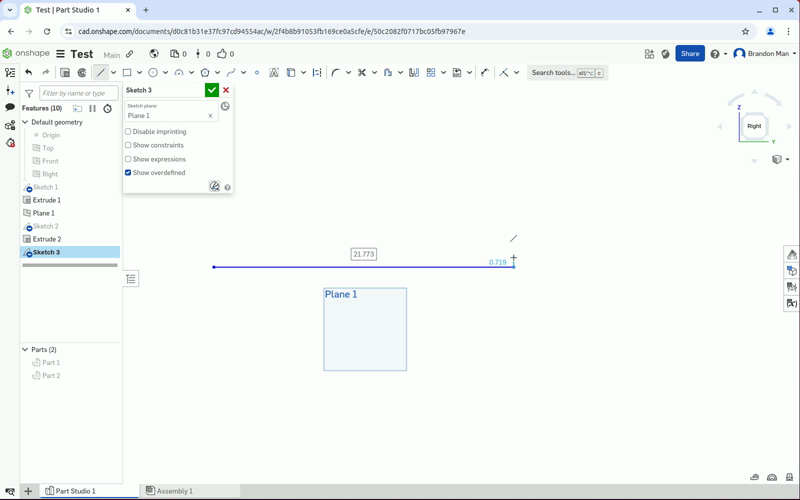
scroll(6)
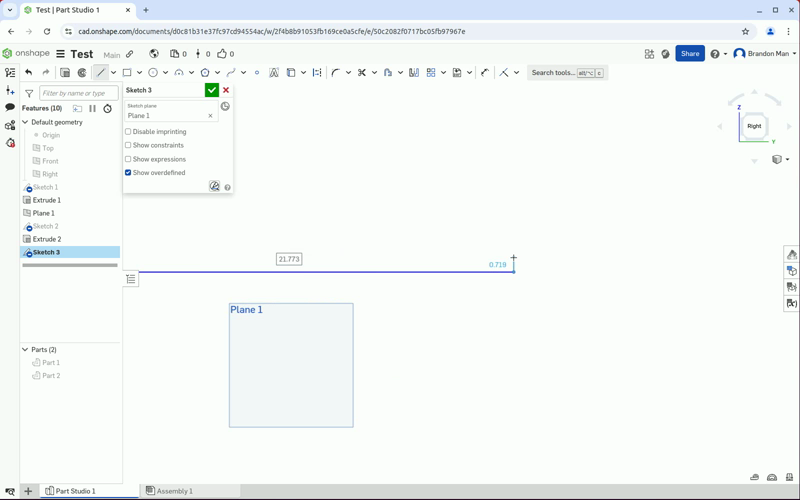
scroll(6)
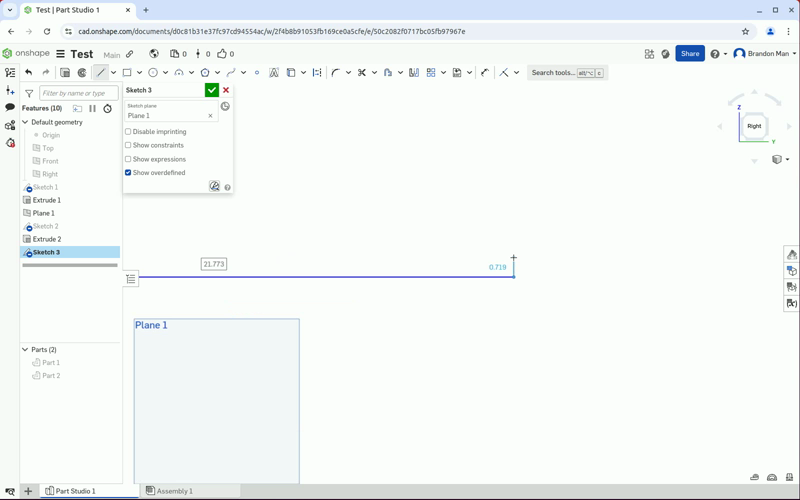
scroll(6)
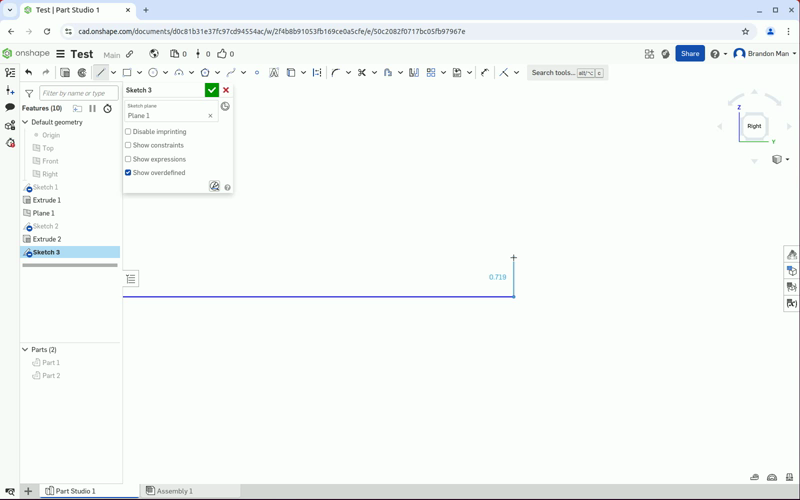
click(513, 257)
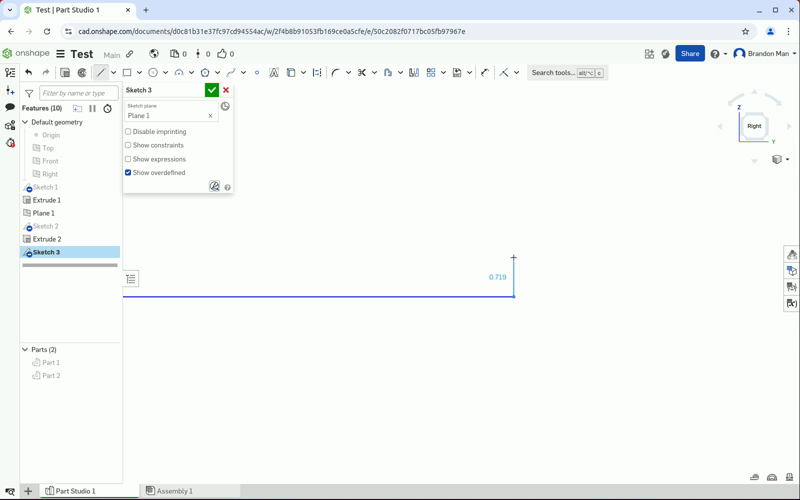
scroll(-6)
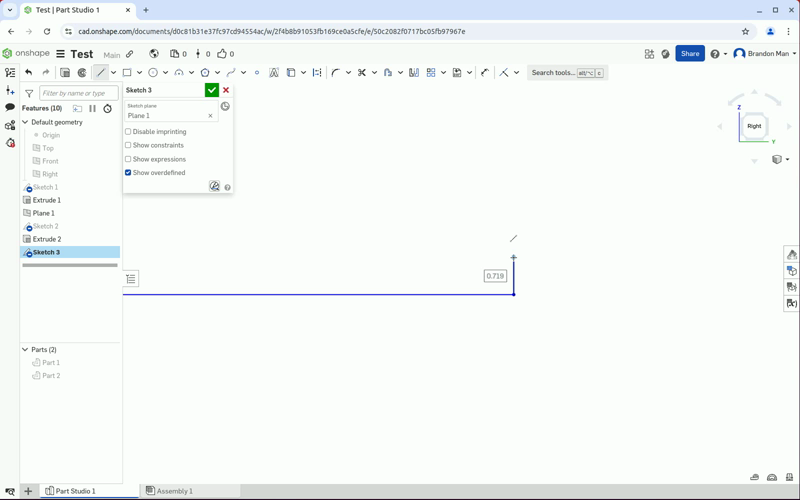
scroll(-6)
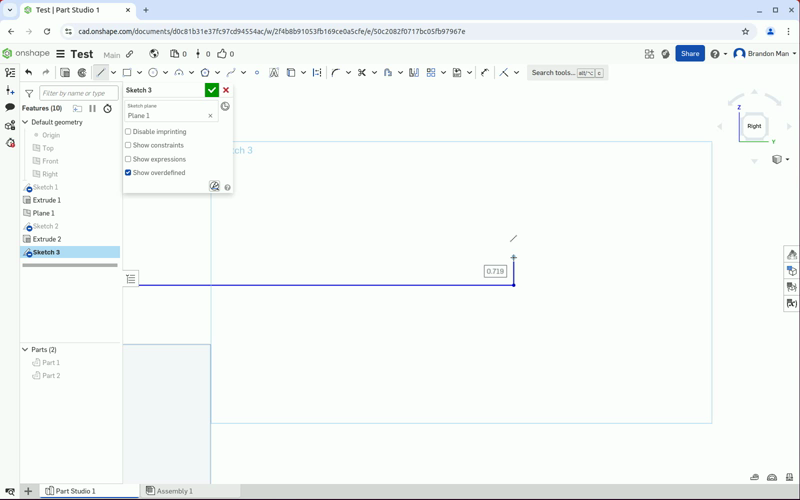
scroll(-6)
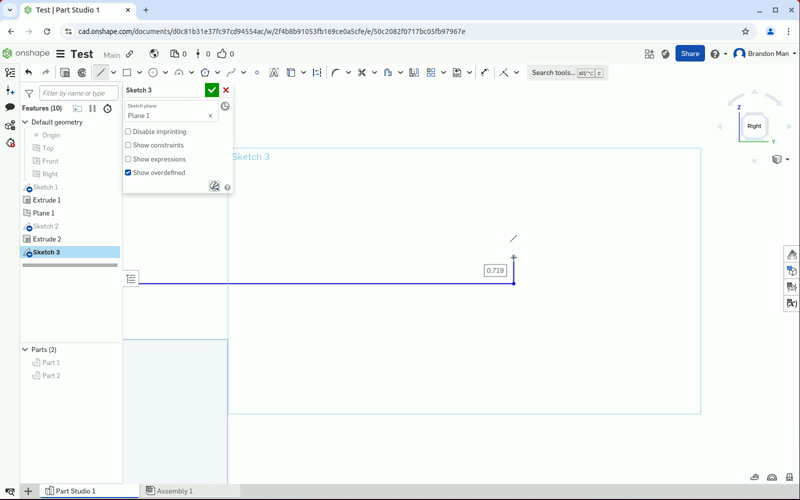
scroll(-6)
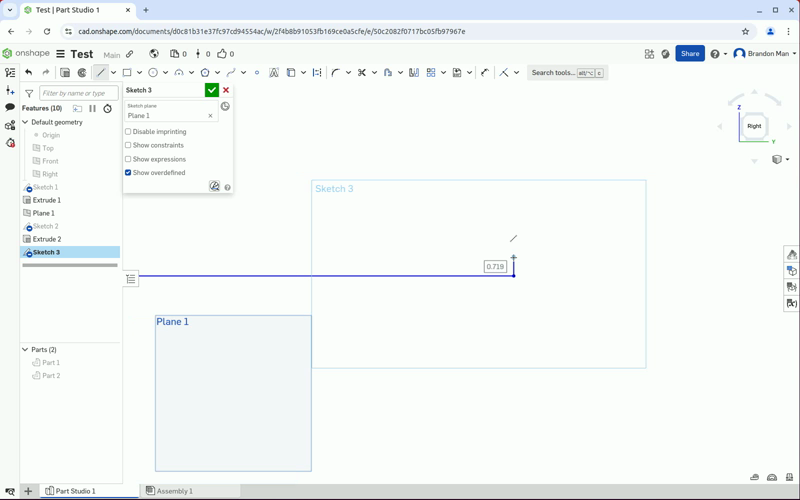
scroll(-6)
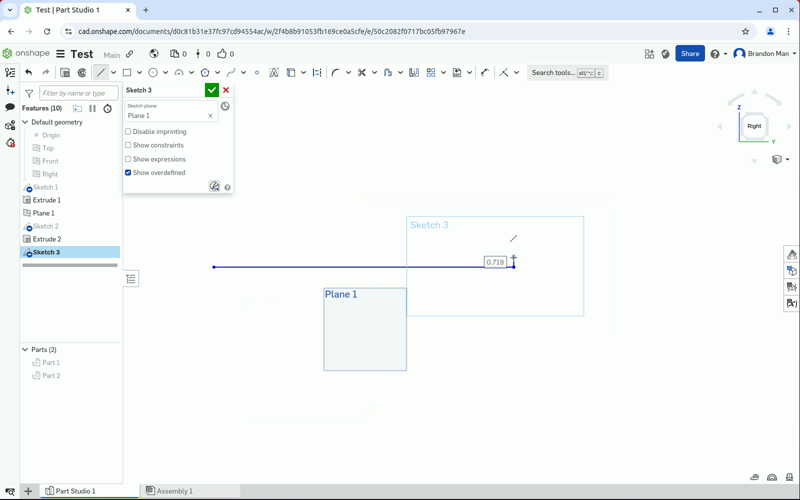
scroll(-6)
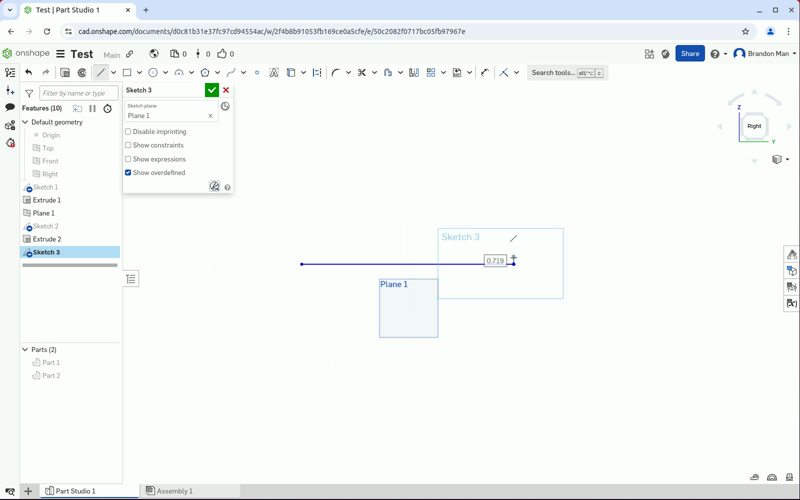
scroll(-6)
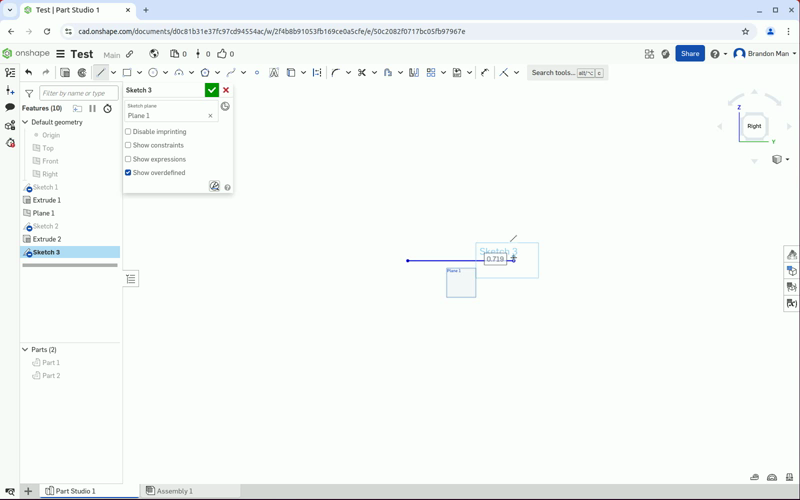
key_up(shift)
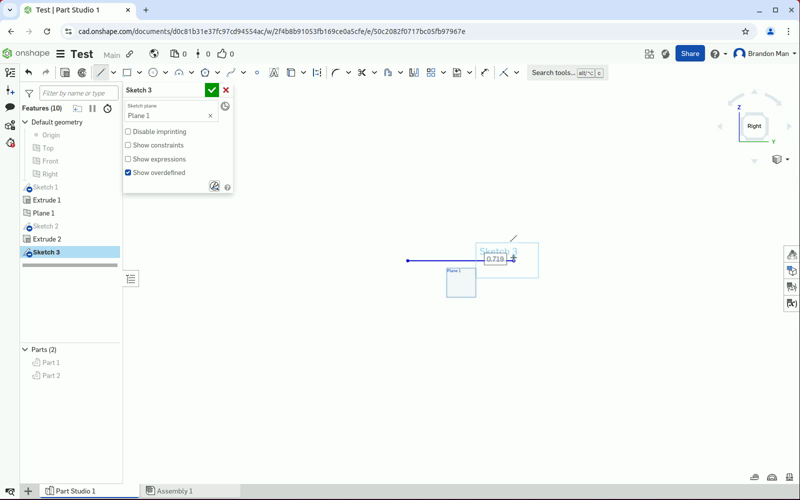
key_down(shift)
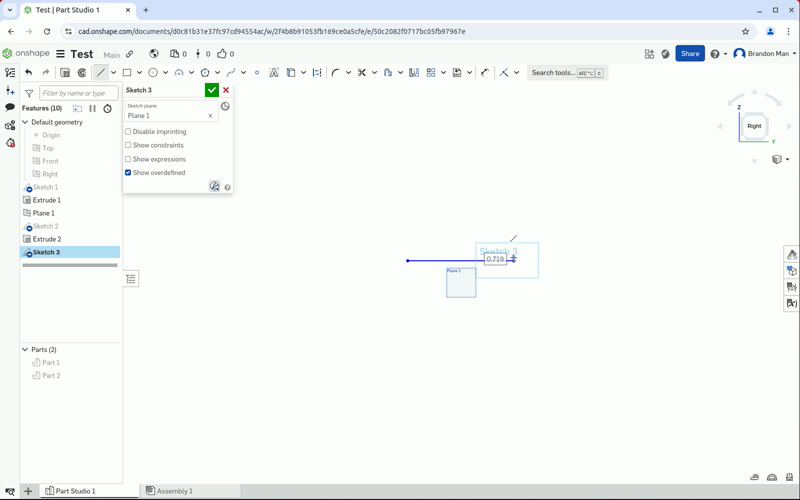
mouse_move(407, 257)
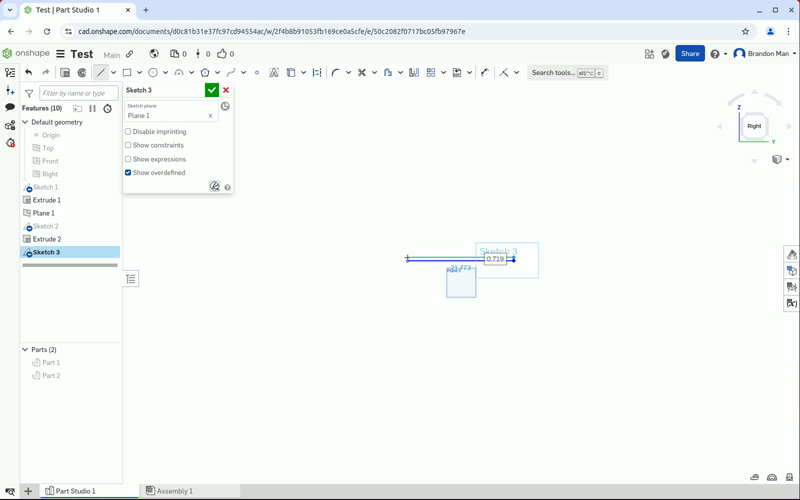
scroll(6)
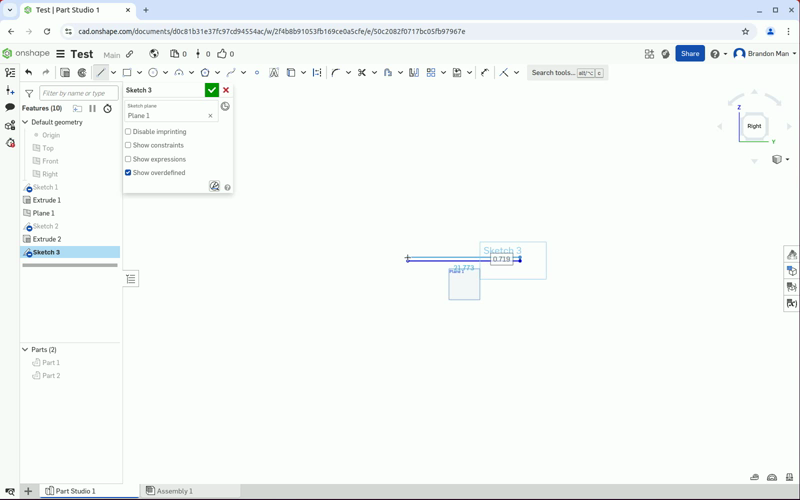
scroll(6)
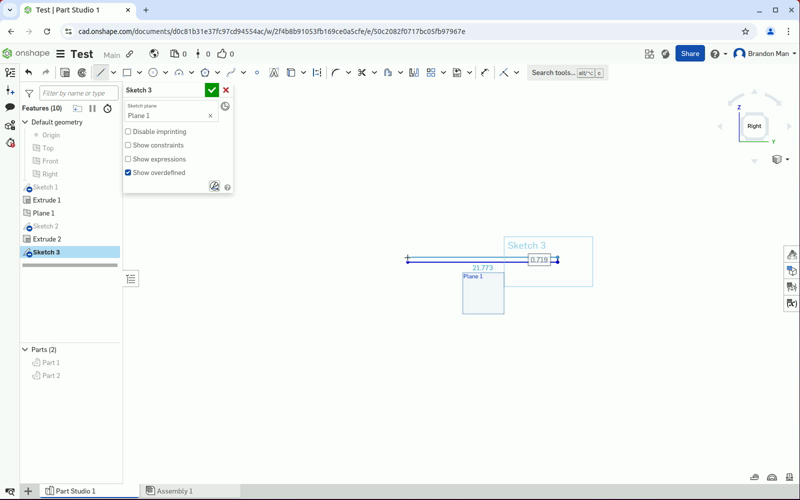
scroll(6)
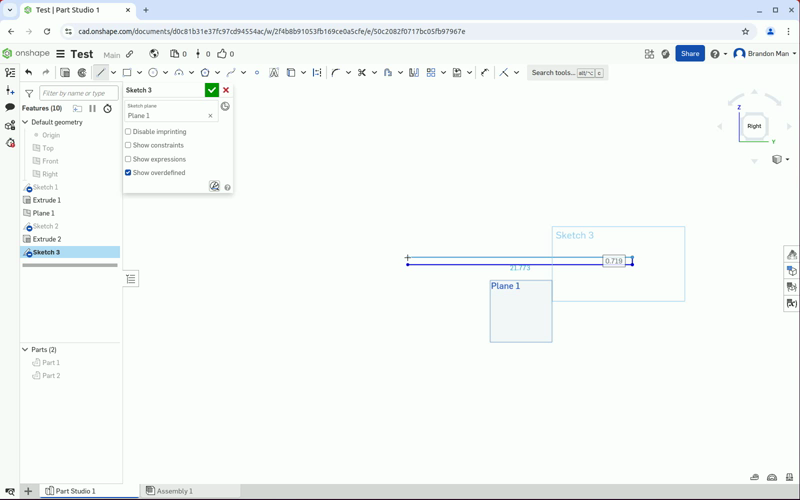
scroll(6)
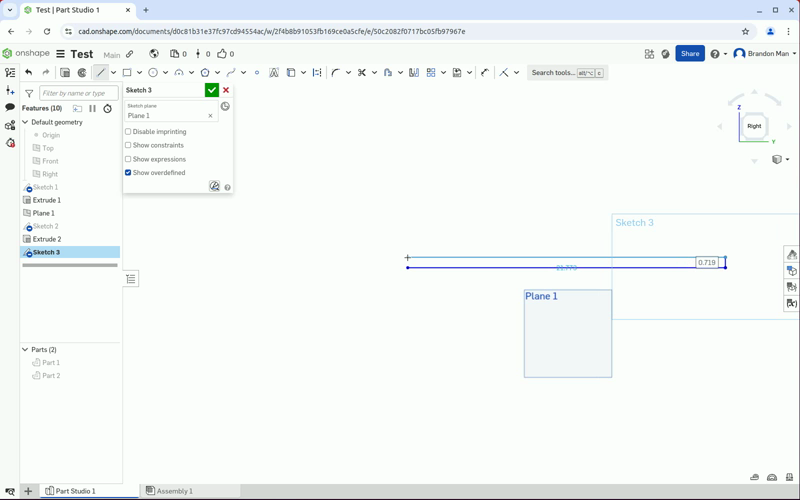
scroll(6)
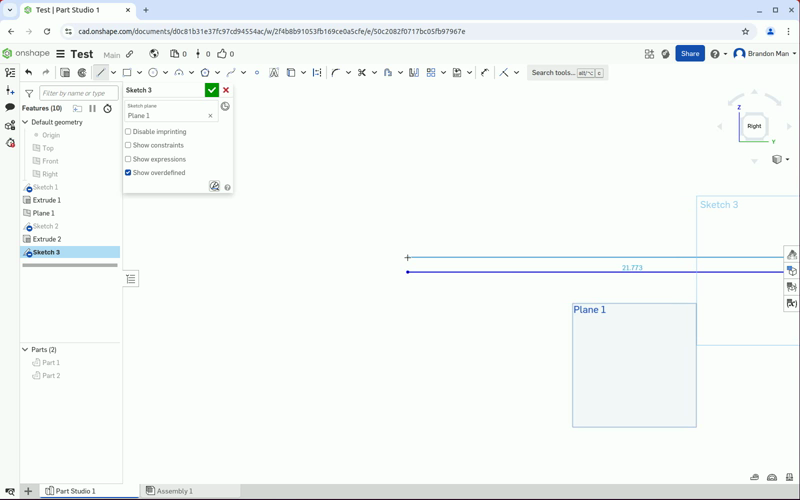
scroll(6)
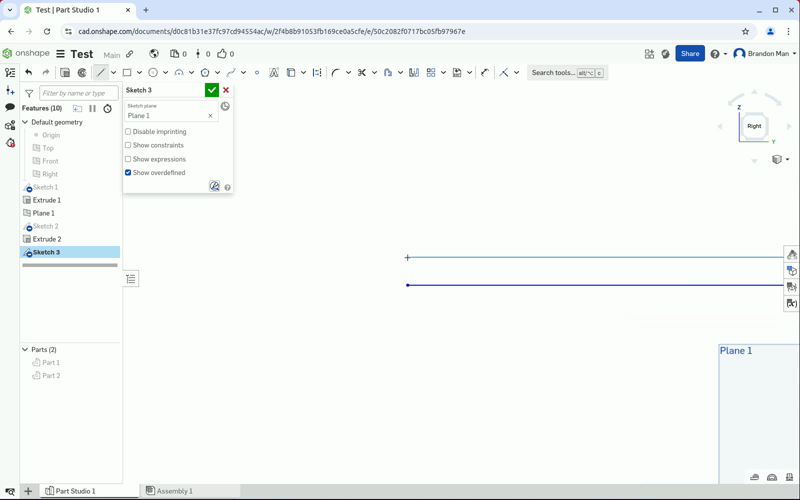
scroll(6)
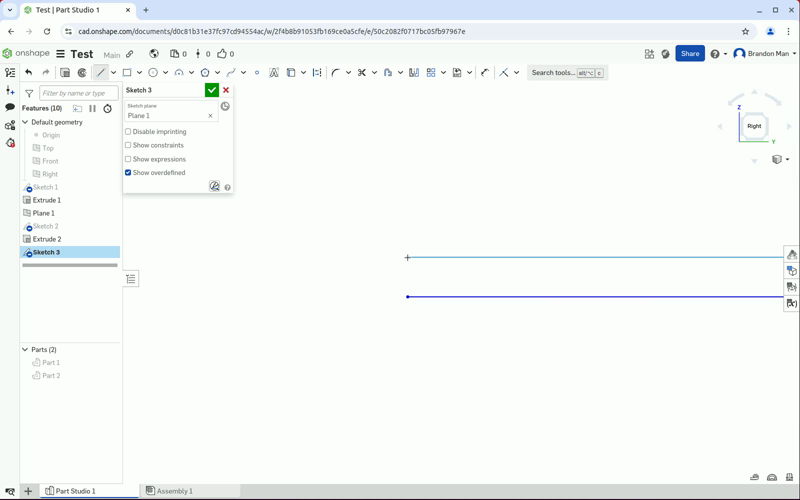
click(407, 257)
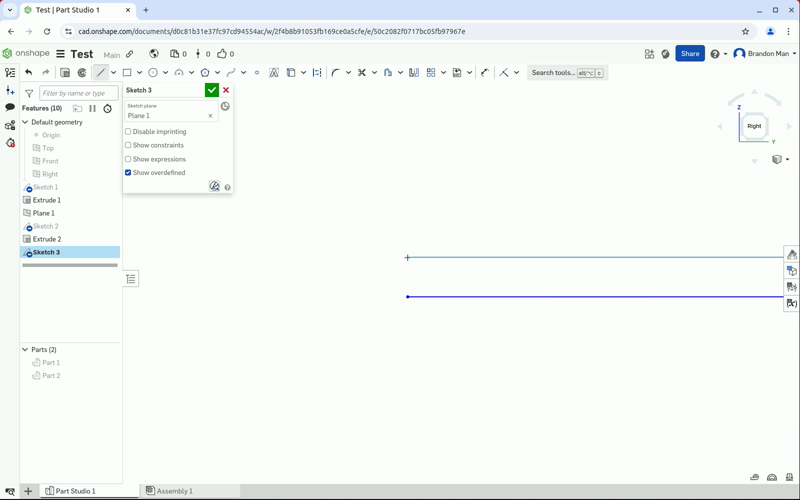
scroll(-6)
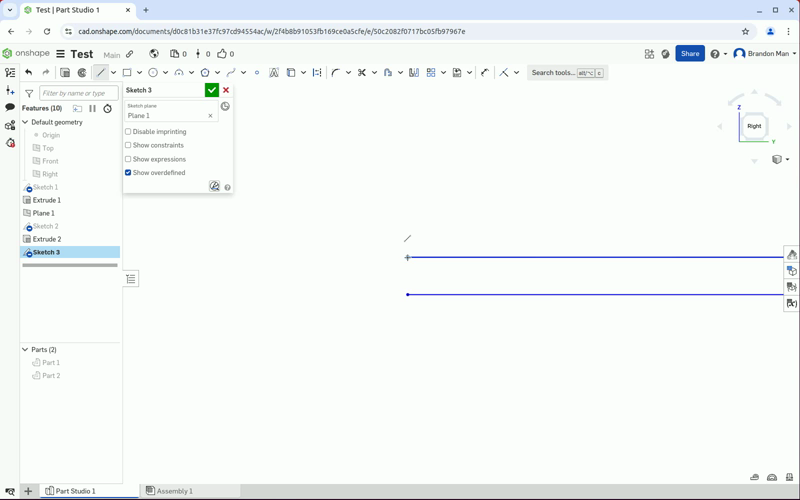
scroll(-6)
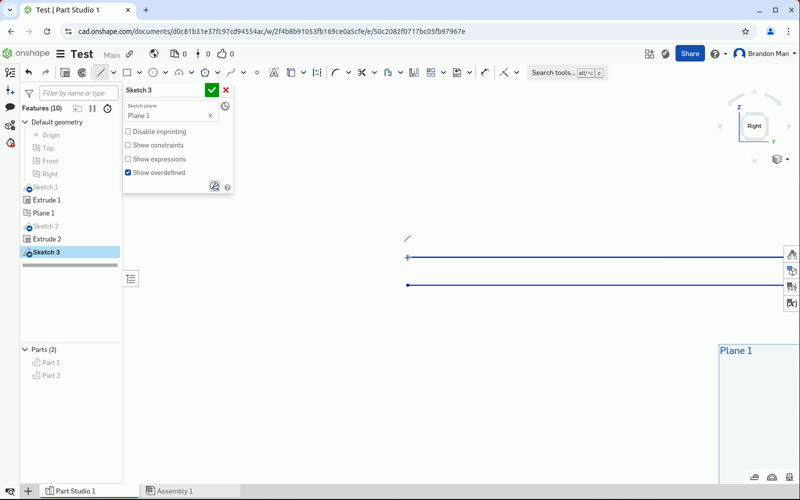
scroll(-6)
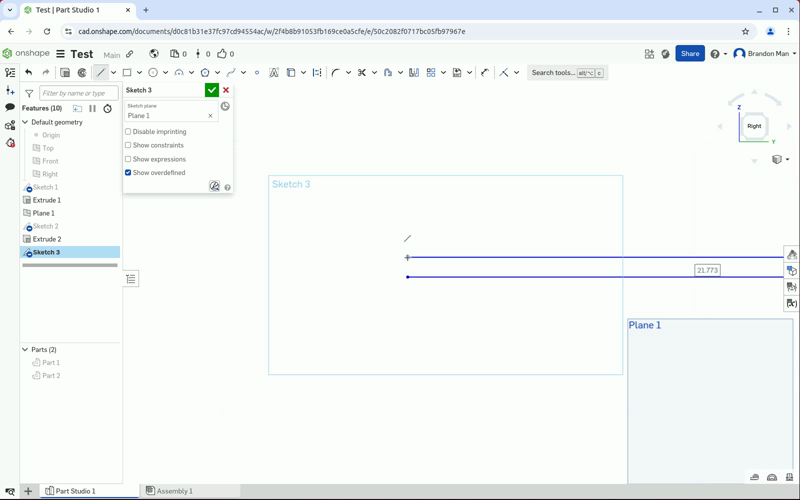
scroll(-6)
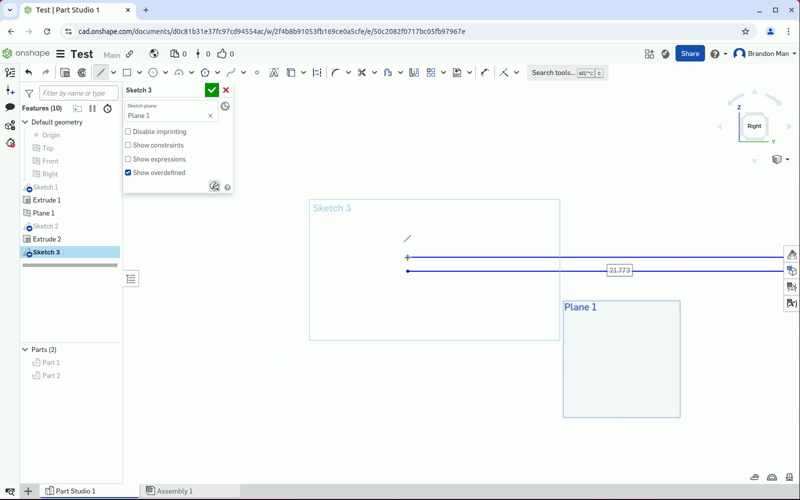
scroll(-6)
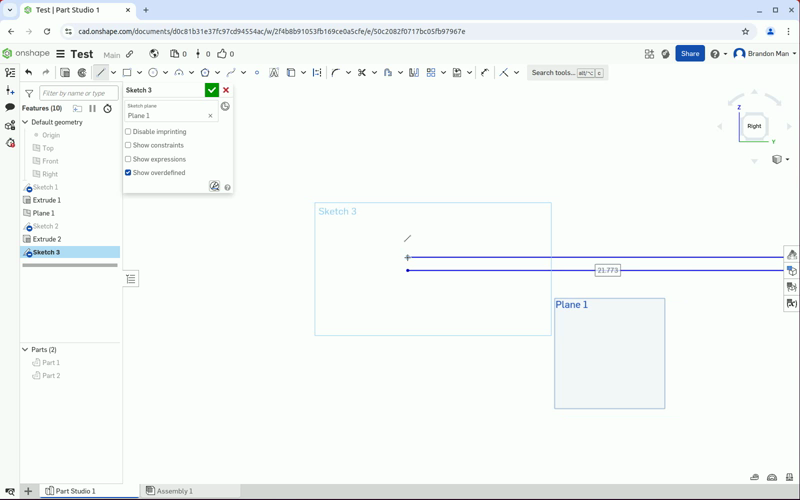
scroll(-6)
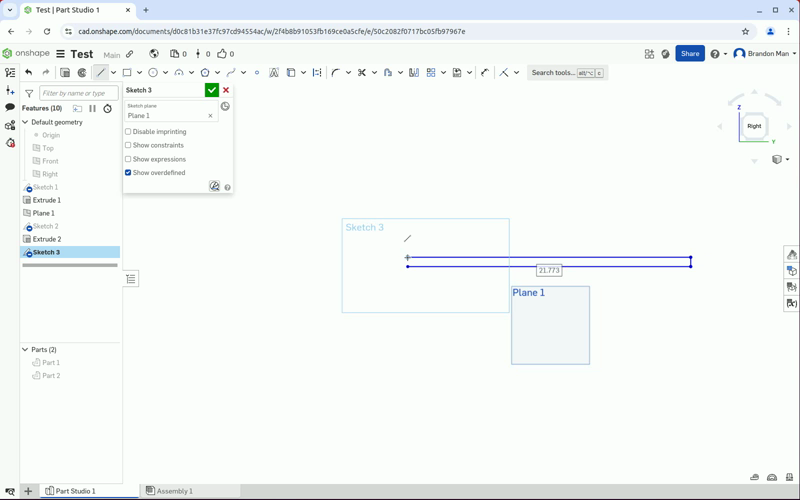
scroll(-6)
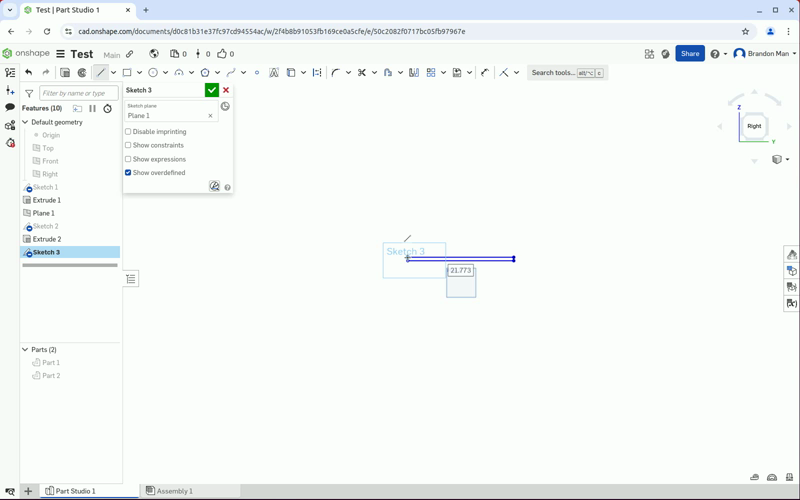
key_up(shift)
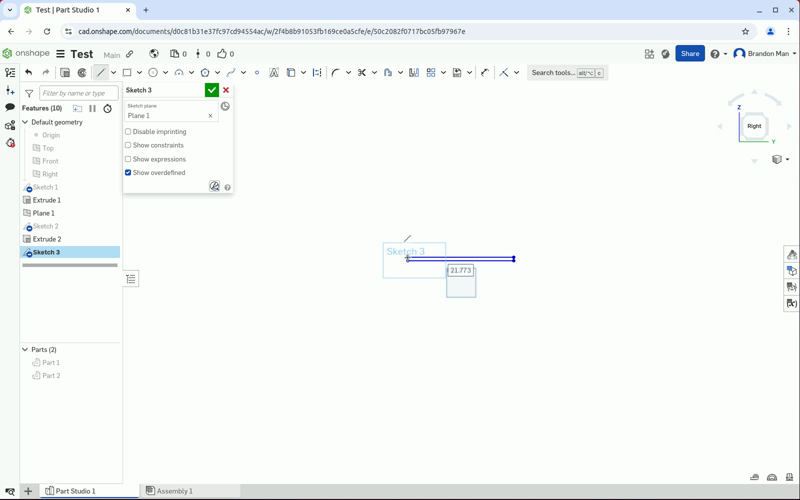
mouse_move(437, 257)
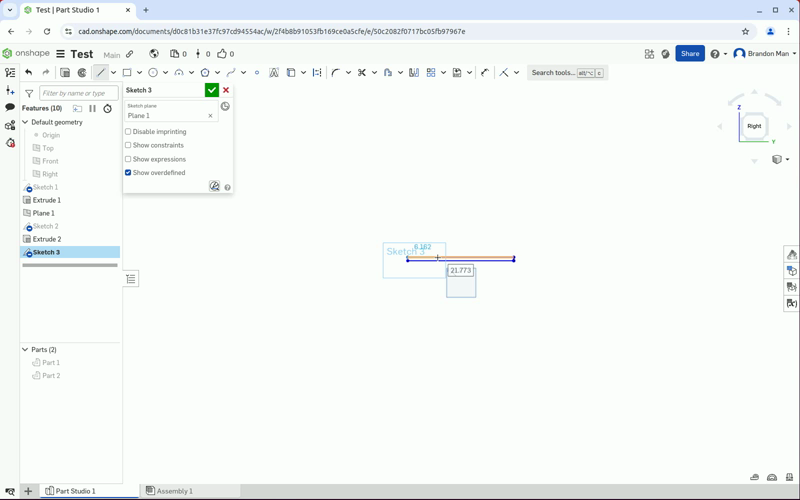
key_down(shift)
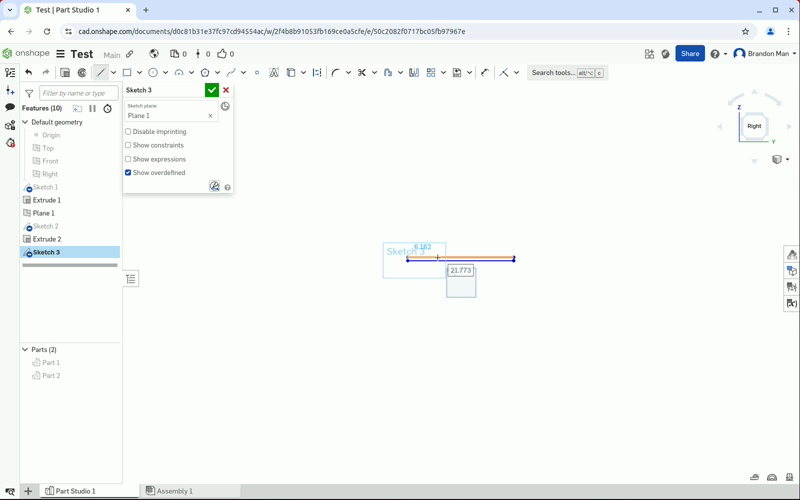
mouse_move(407, 260)
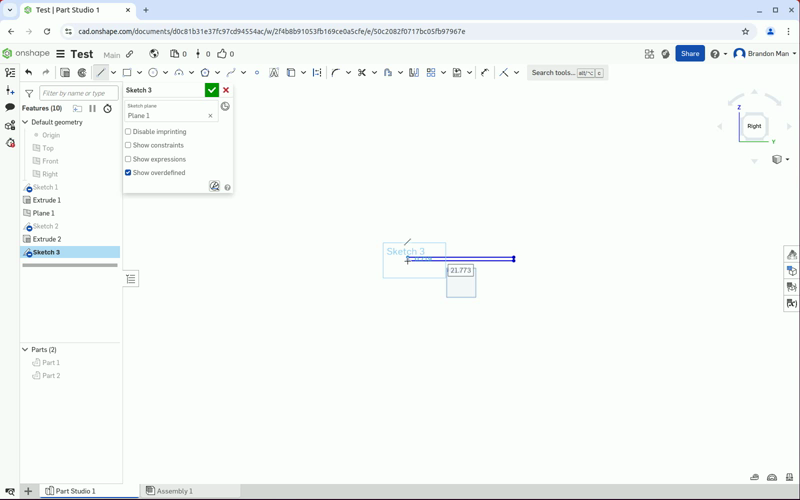
scroll(6)
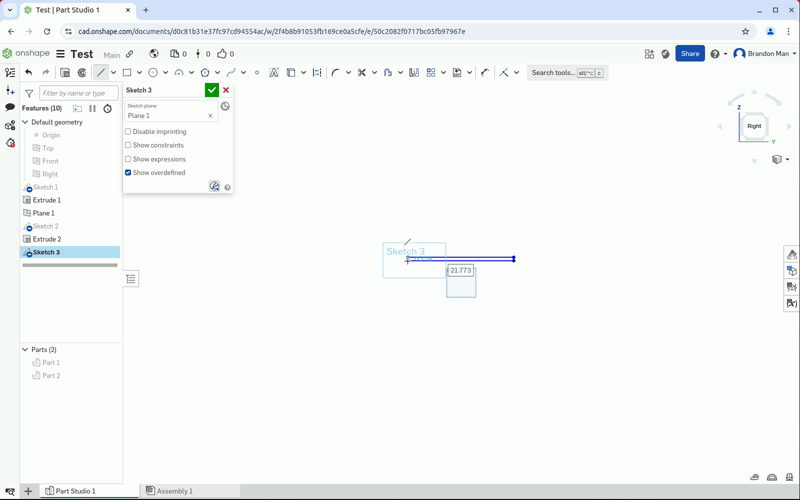
scroll(6)
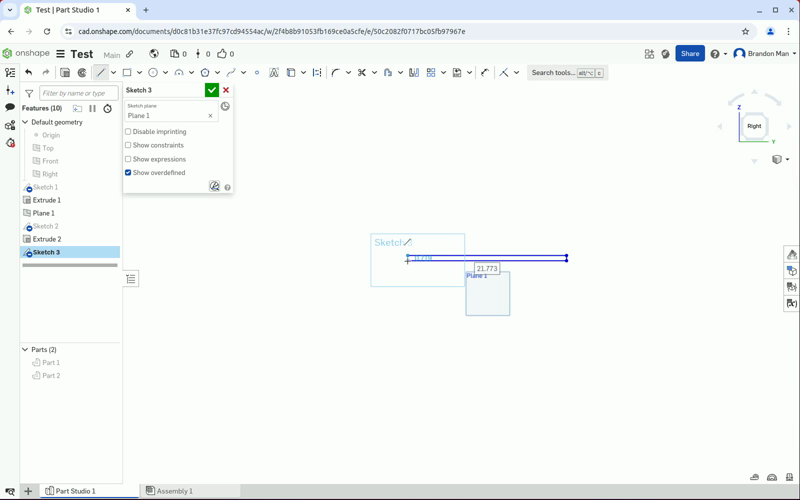
scroll(6)
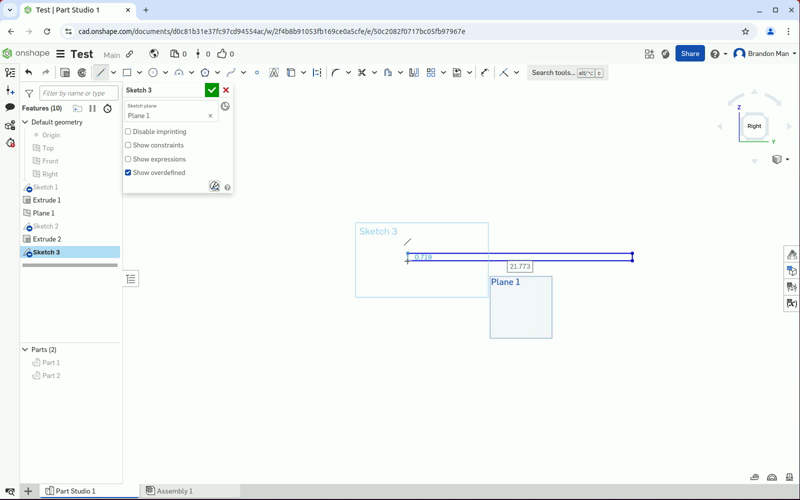
scroll(6)
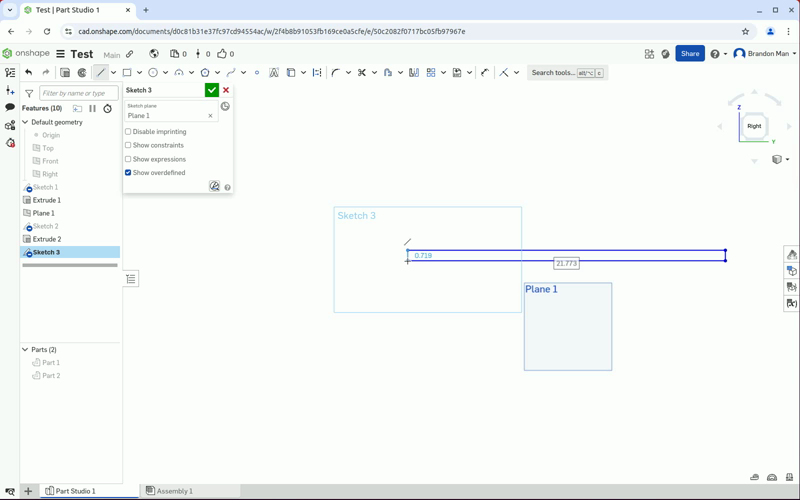
scroll(6)
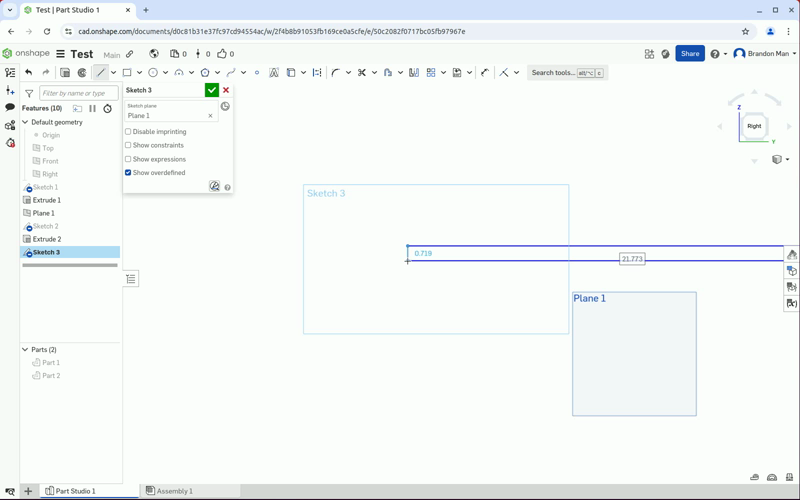
scroll(6)
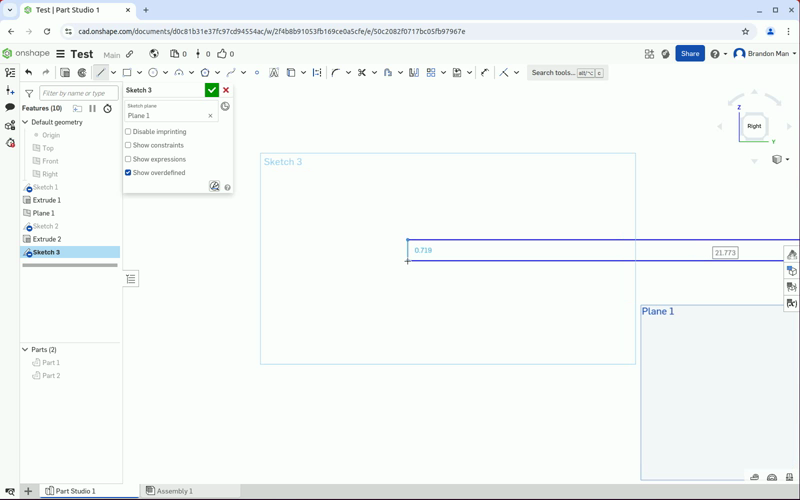
scroll(6)
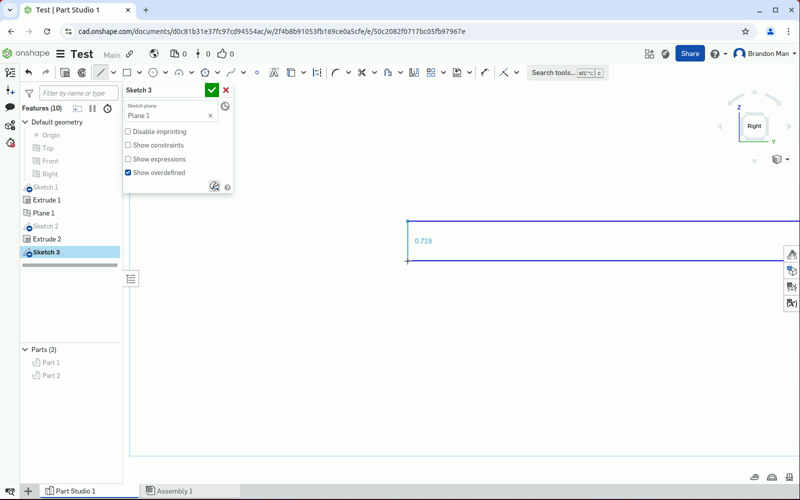
key_up(shift)
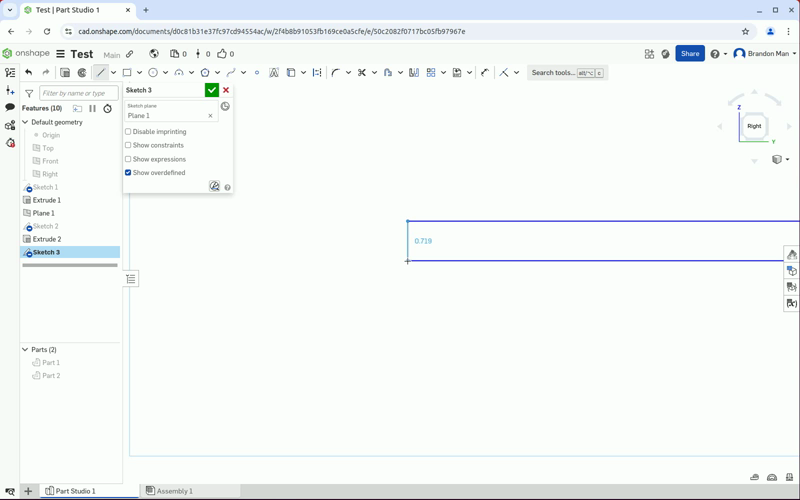
click(407, 260)
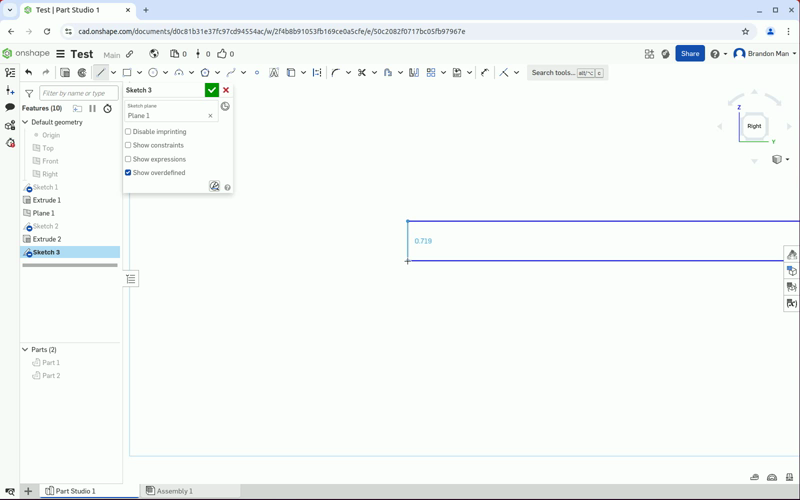
scroll(-6)
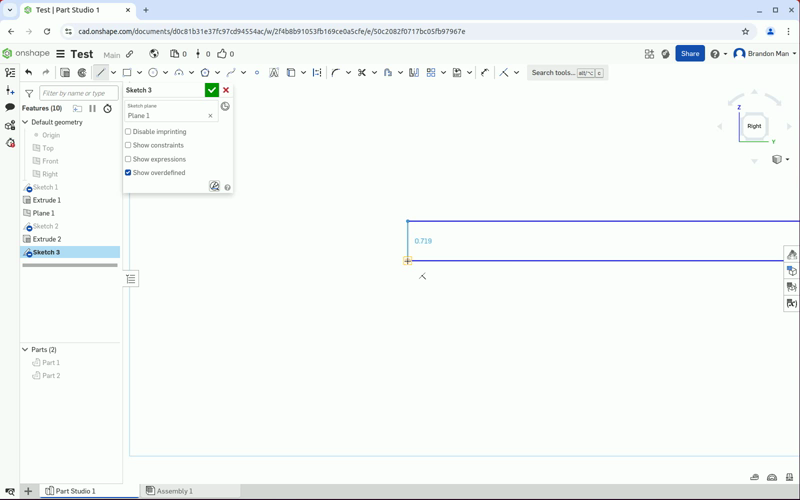
scroll(-6)
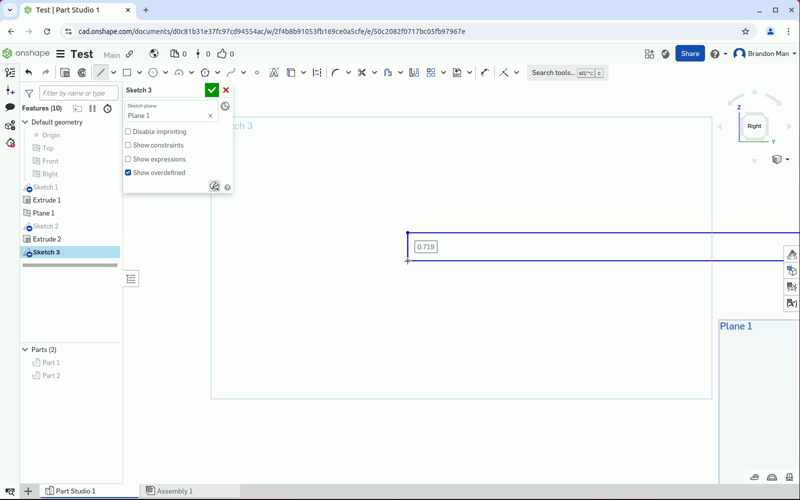
scroll(-6)
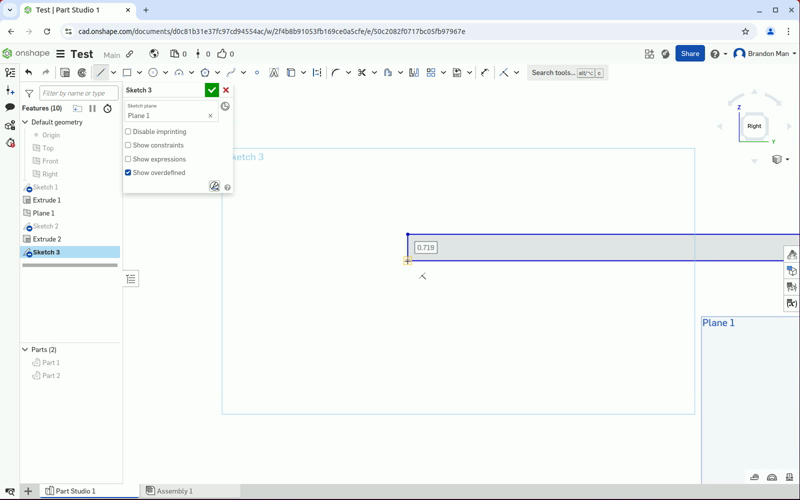
scroll(-6)
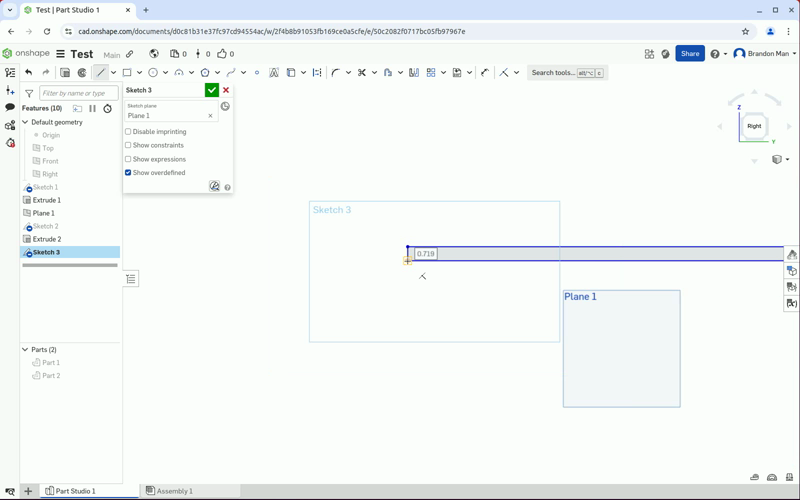
scroll(-6)
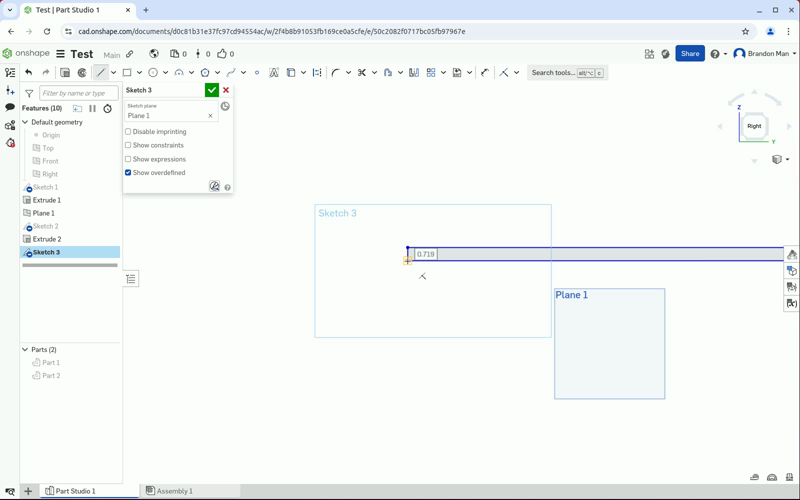
scroll(-6)
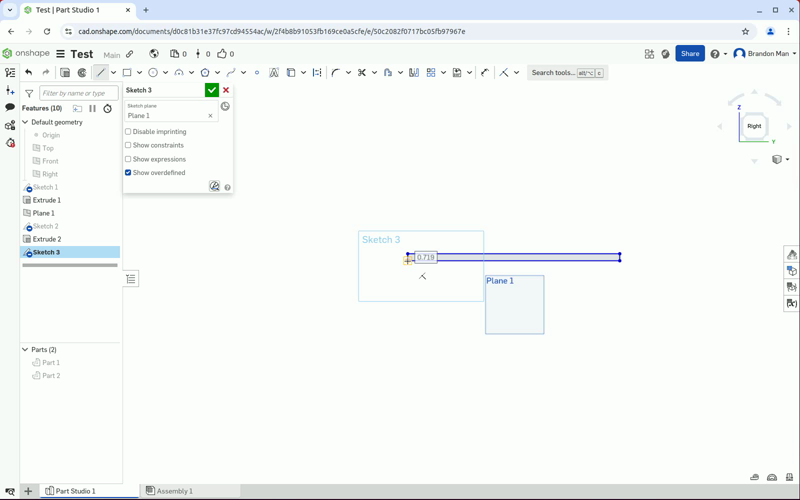
scroll(-6)
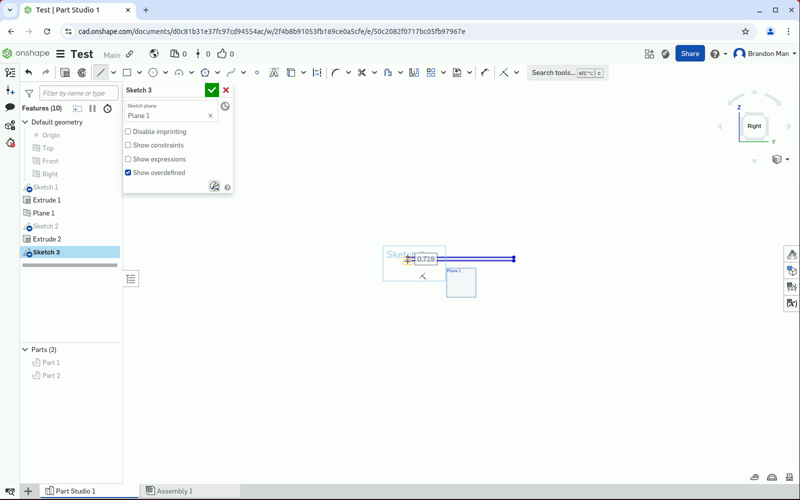
key(esc)
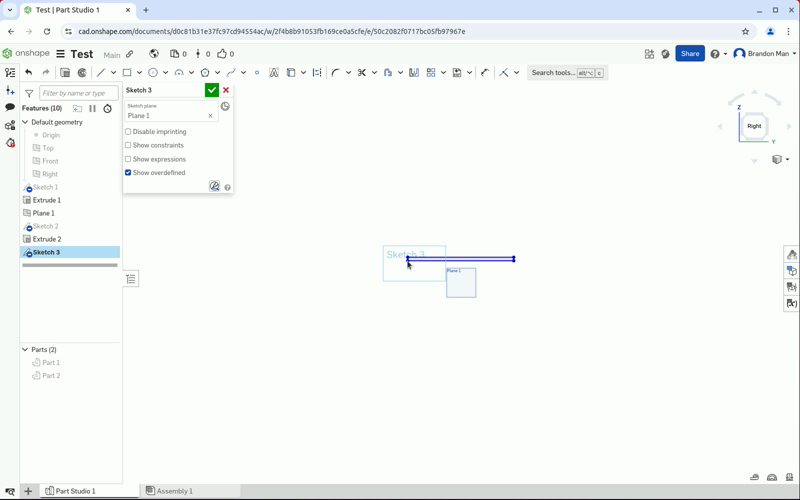
mouse_move(487, 257)
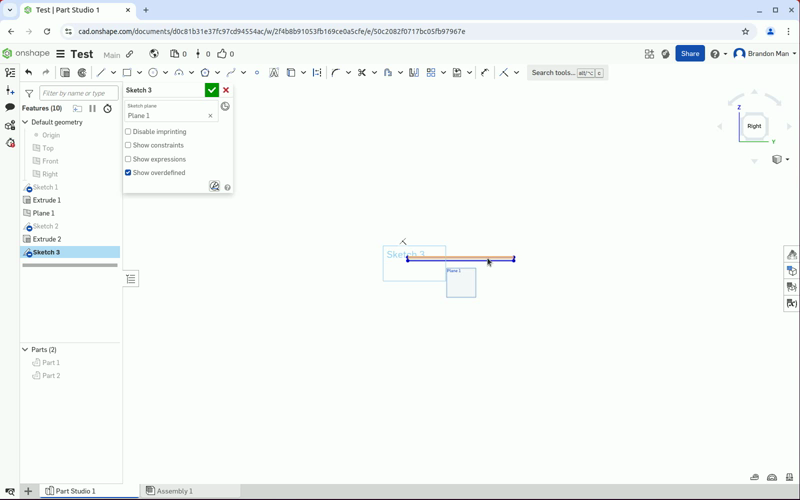
scroll(6)
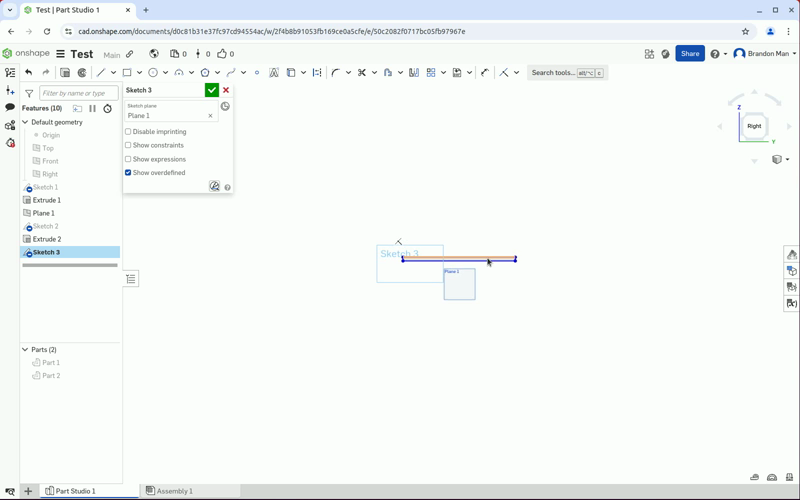
scroll(6)
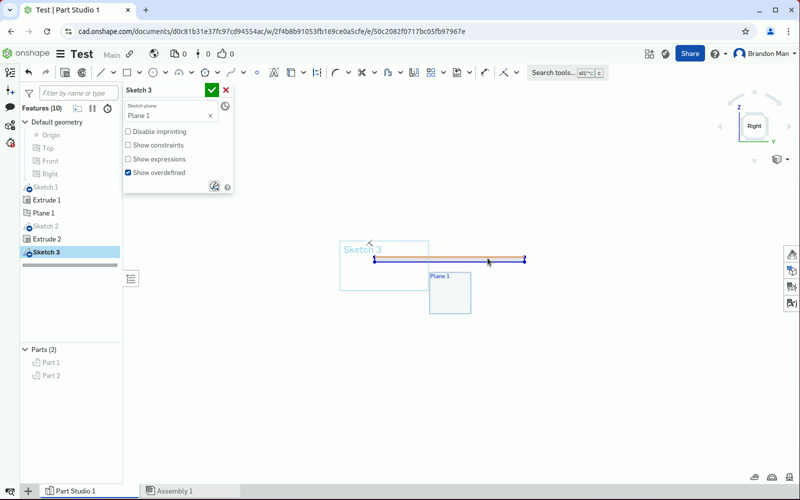
scroll(6)
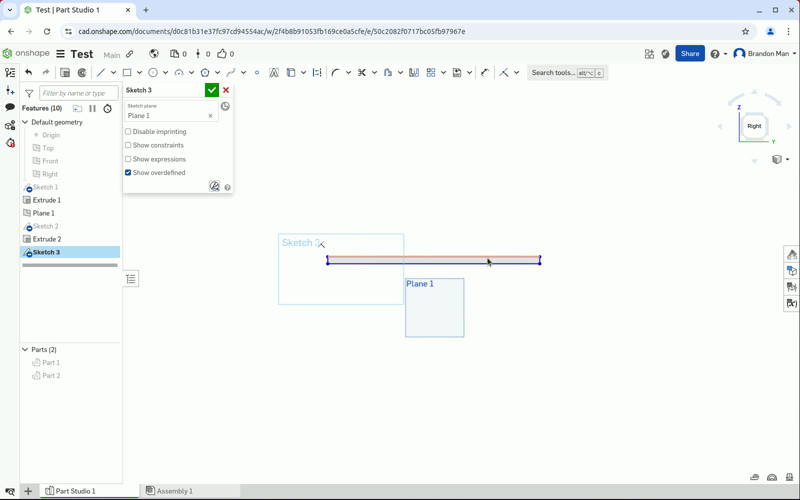
scroll(6)
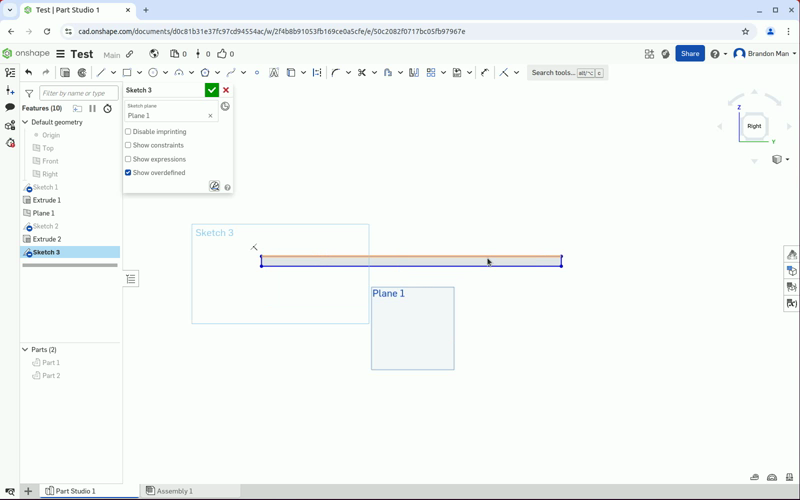
scroll(6)
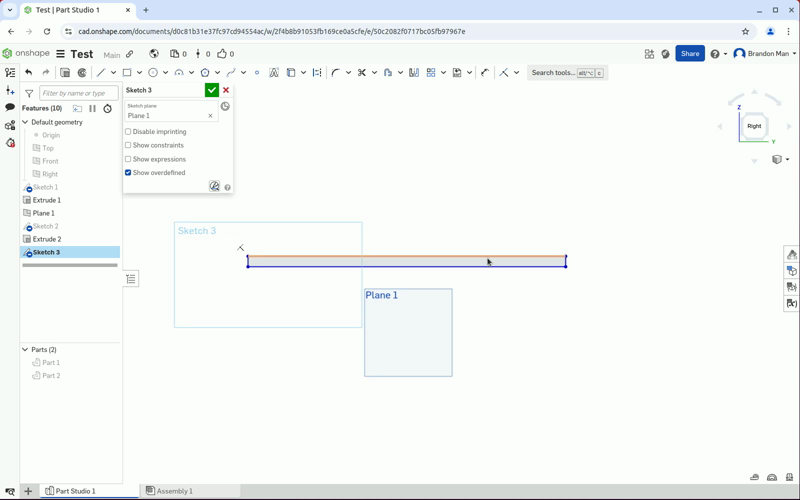
scroll(6)
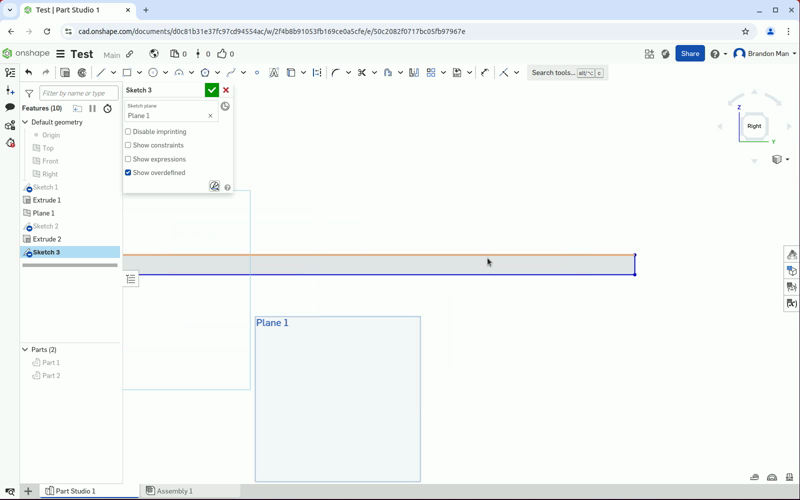
scroll(6)
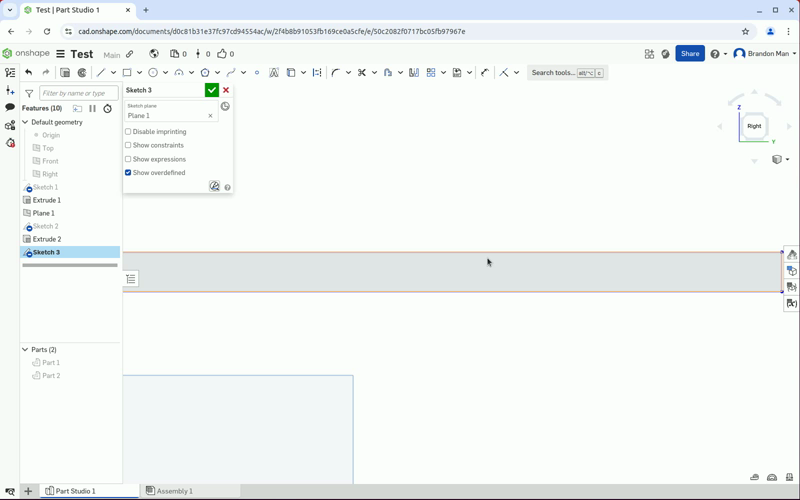
click(487, 257)
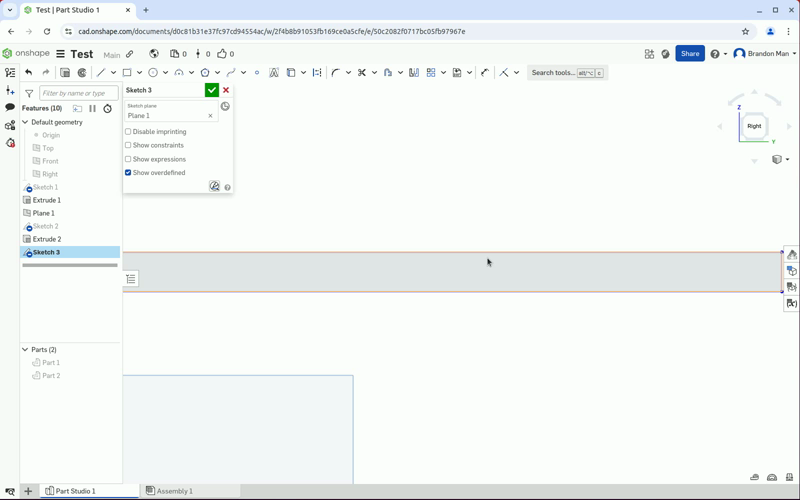
scroll(-6)
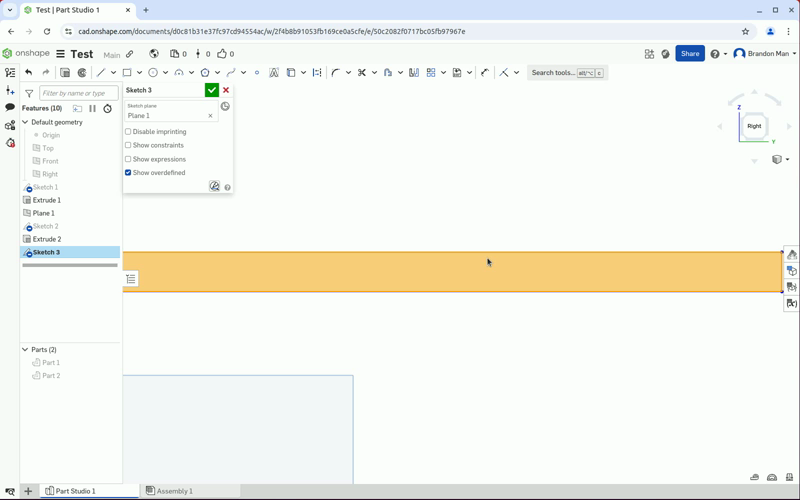
scroll(-6)
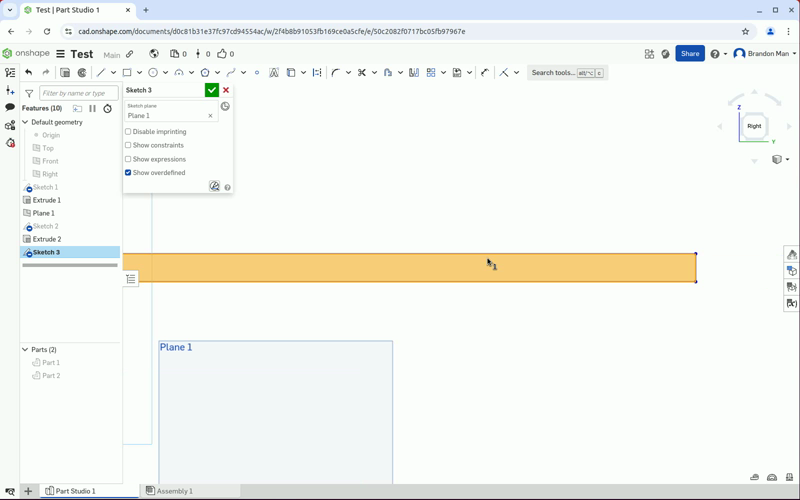
scroll(-6)
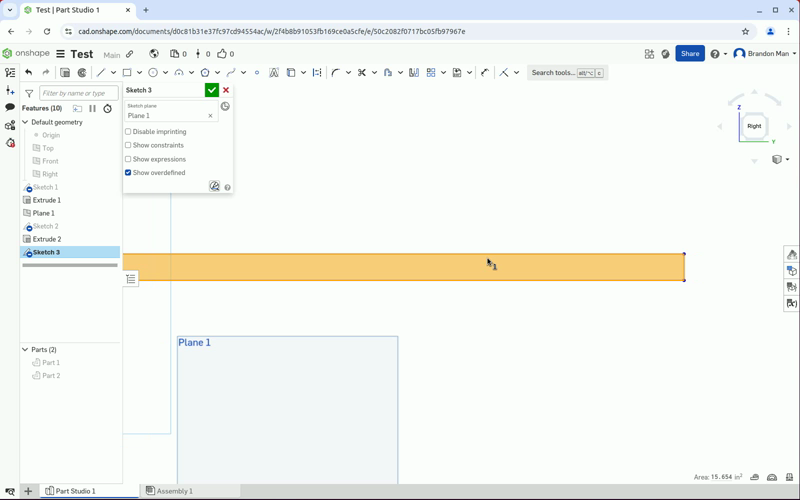
scroll(-6)
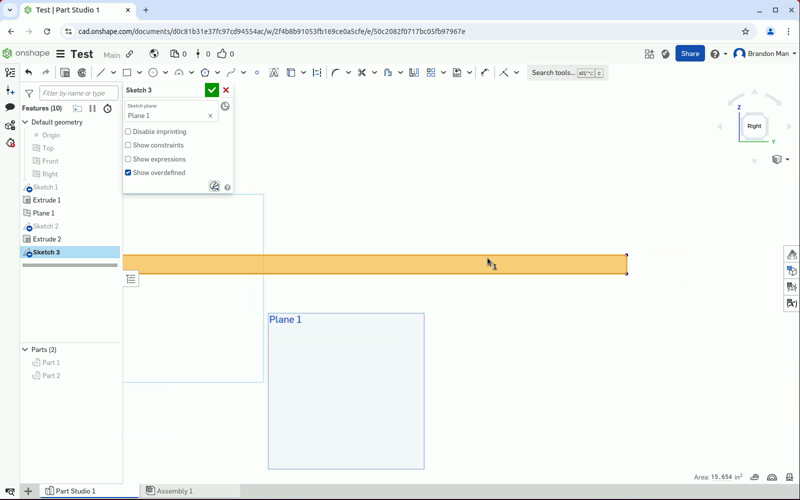
scroll(-6)
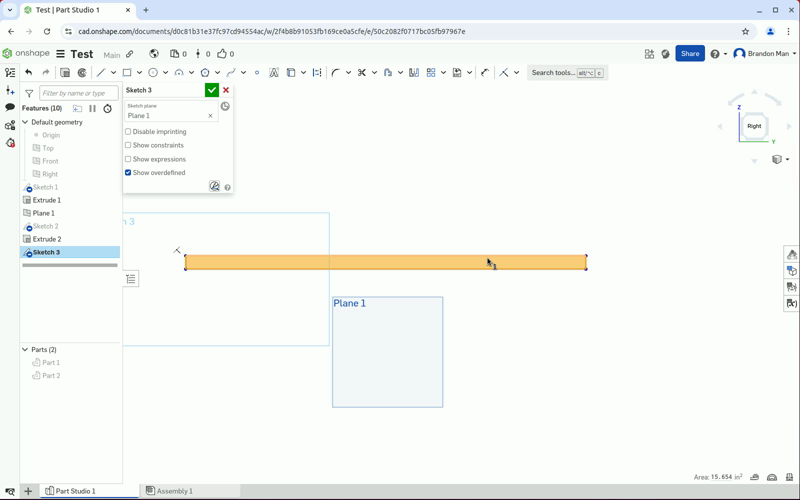
scroll(-6)
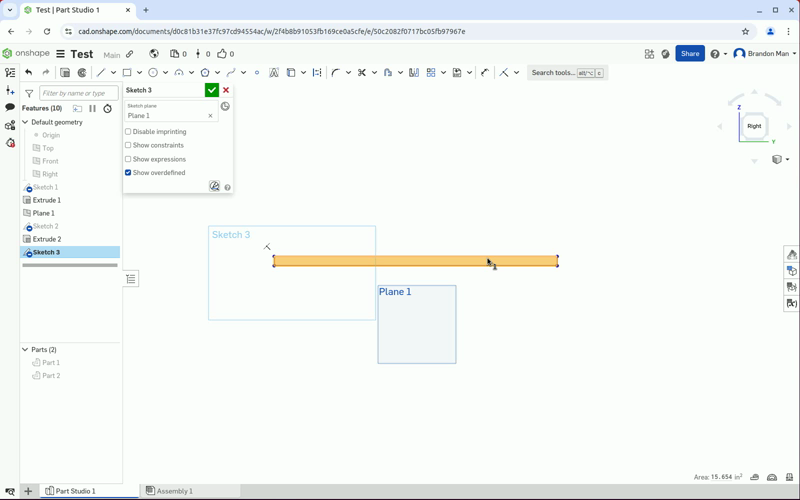
scroll(-6)
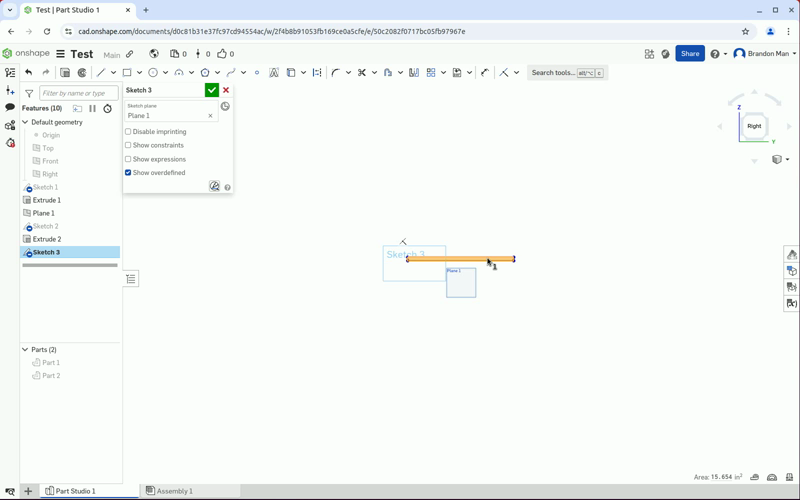
mouse_move(73, 352)
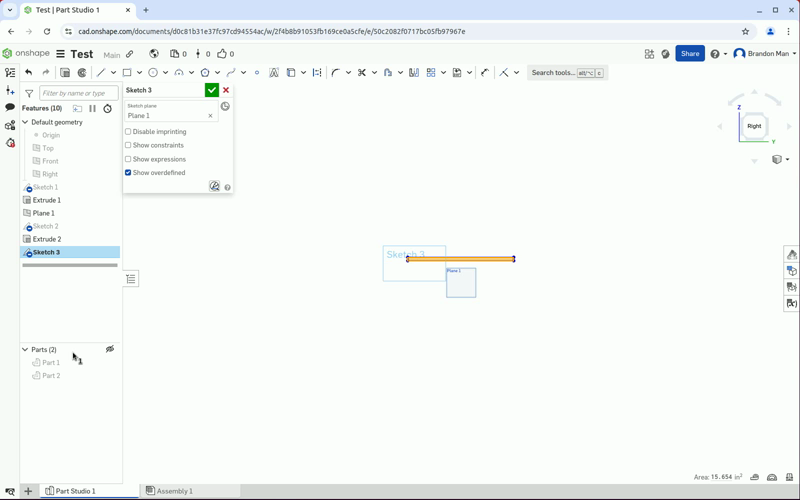
key(shift+y)
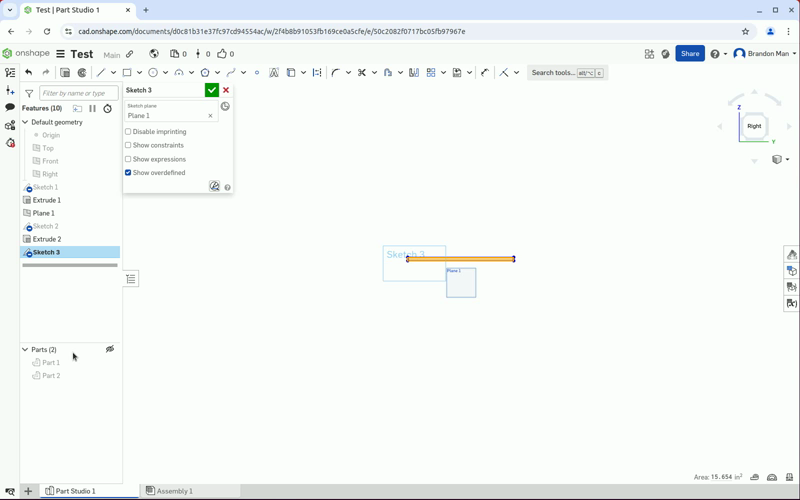
key(shift+e)
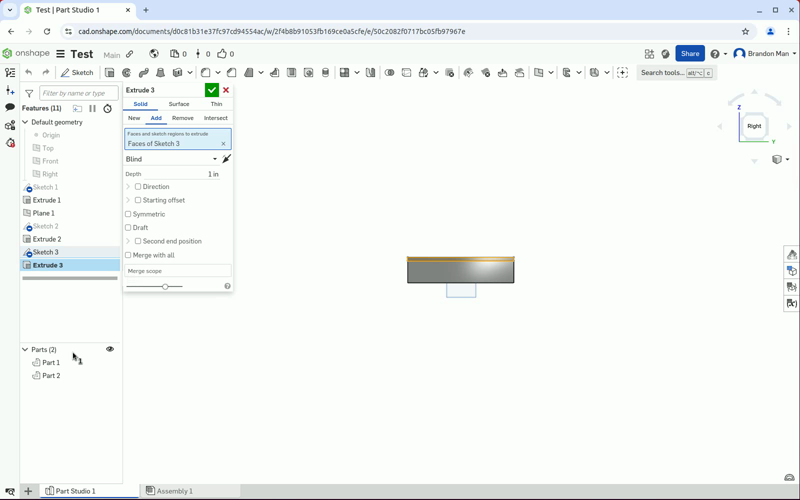
mouse_move(143, 106)
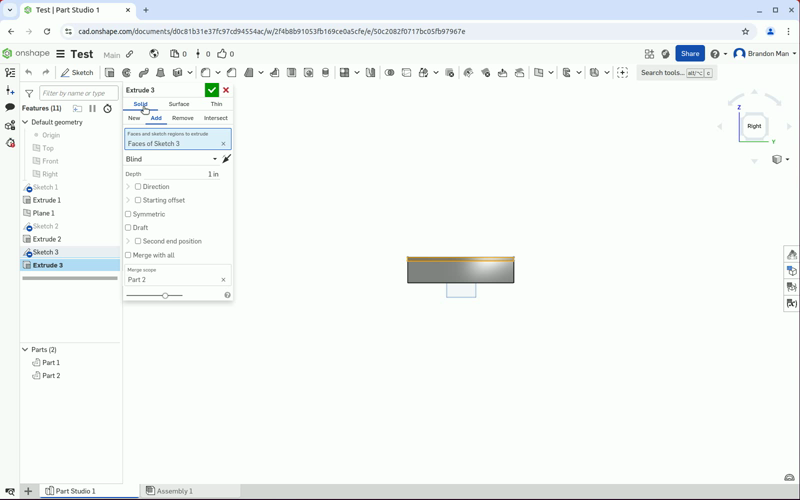
click(143, 106)
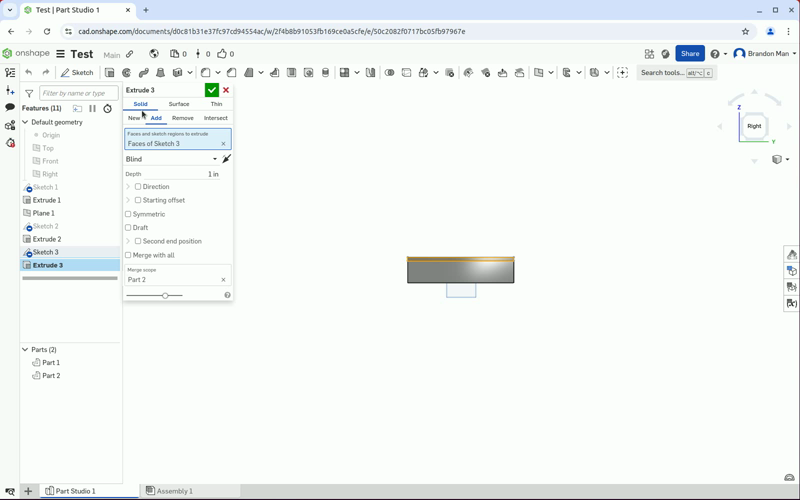
mouse_move(137, 120)
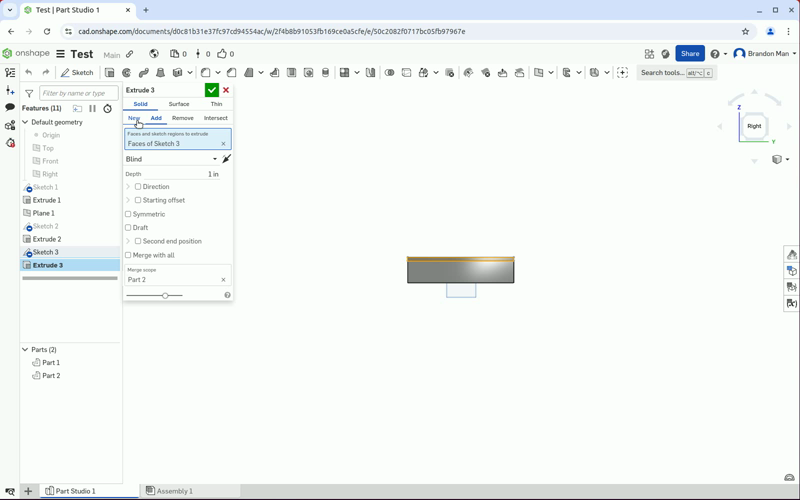
click(137, 120)
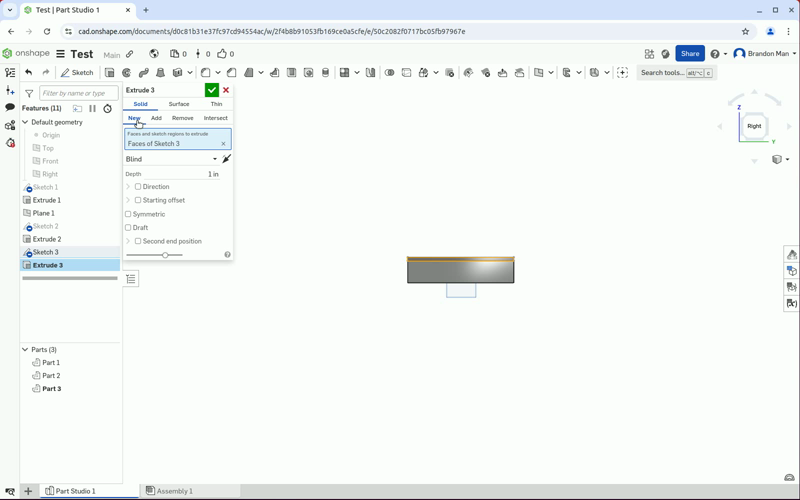
key(tab, 4)
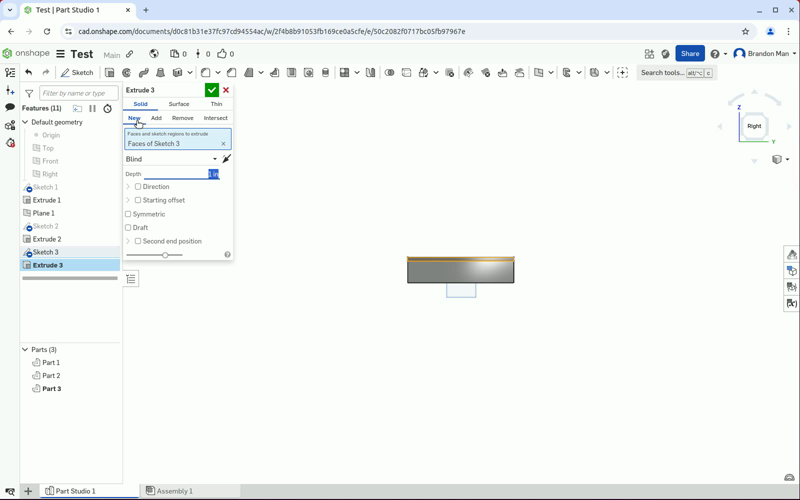
text(0.722)
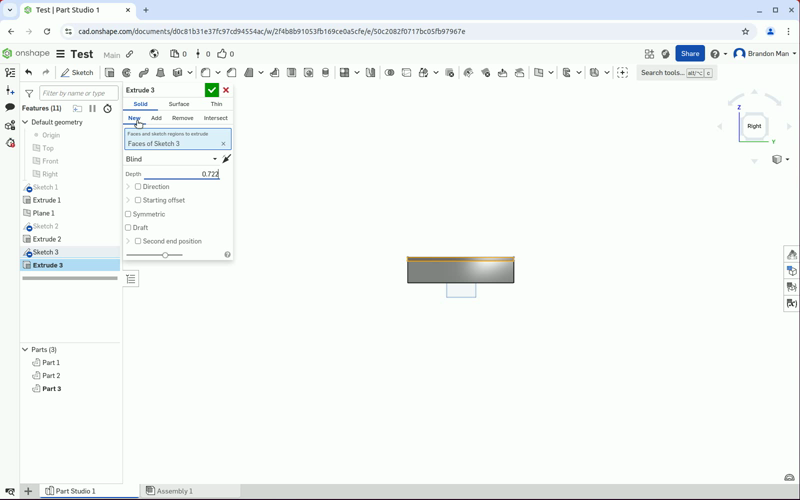
key(enter)
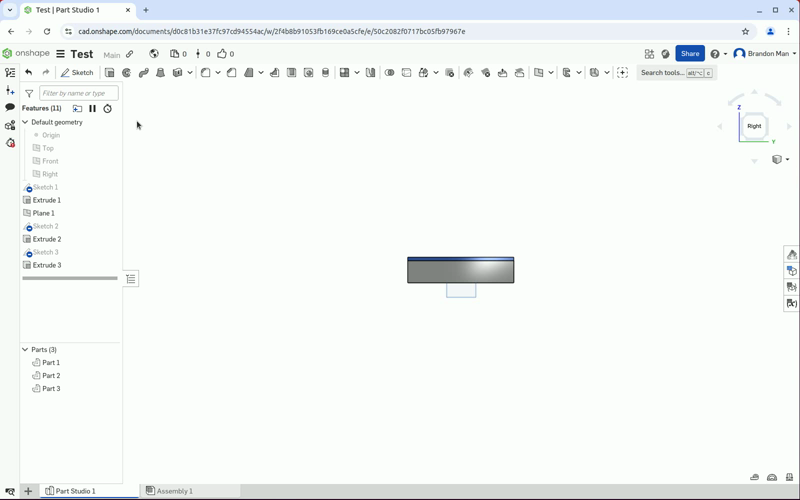
key(shift+h)
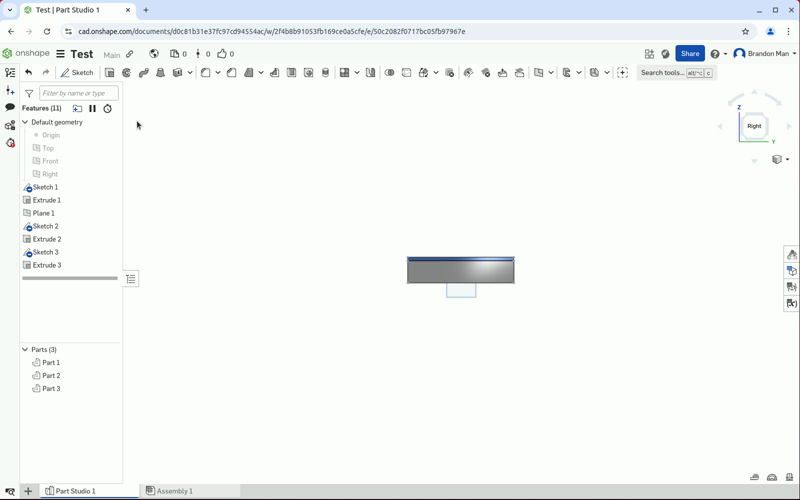
key(shift+h)
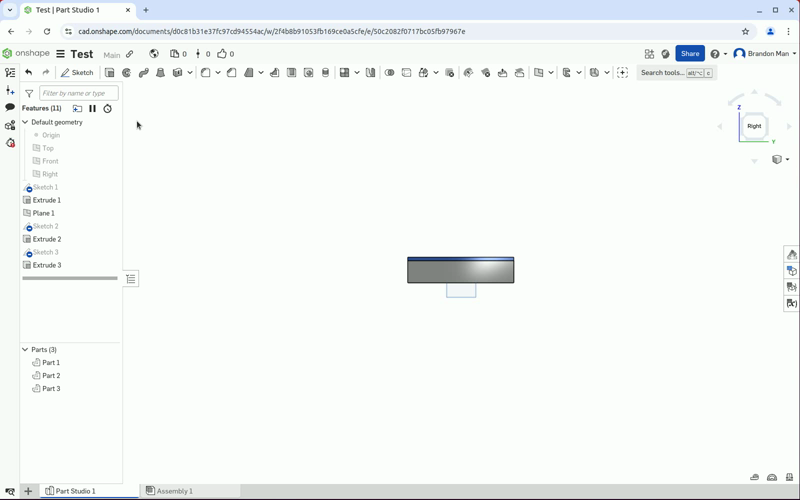
mouse_move(73, 189)
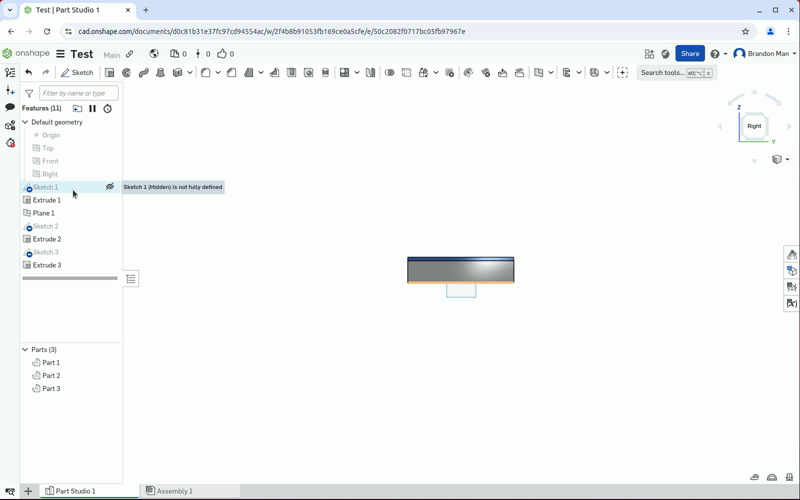
click(73, 189)
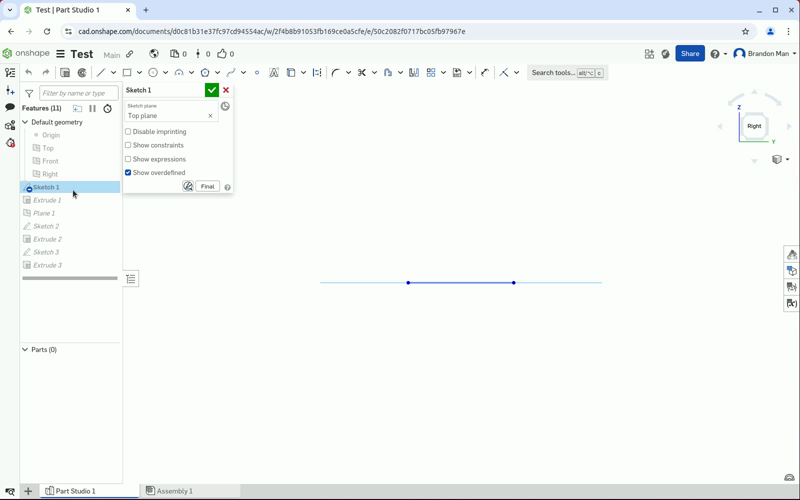
mouse_move(229, 92)
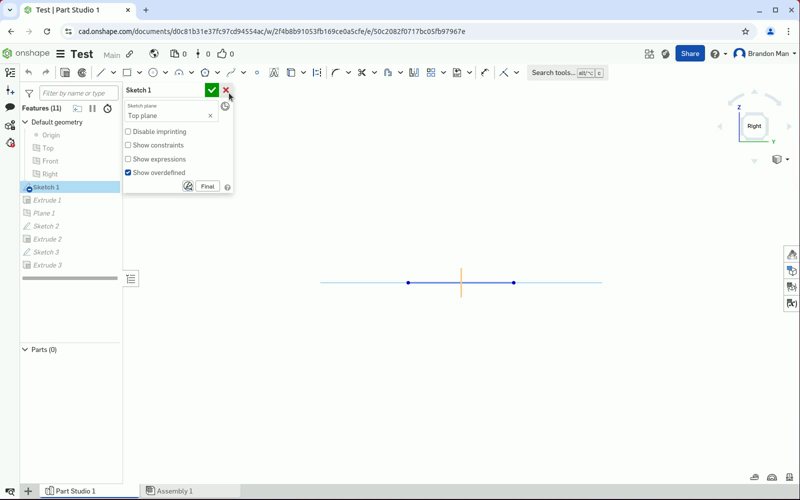
click(229, 92)
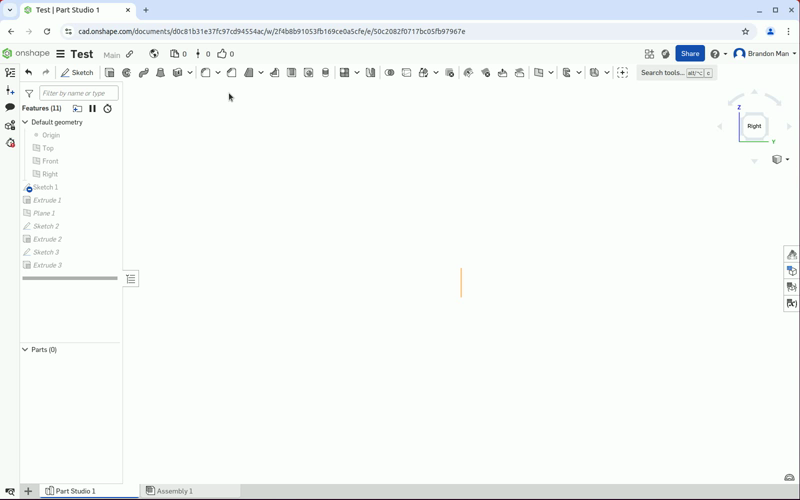
mouse_move(73, 352)
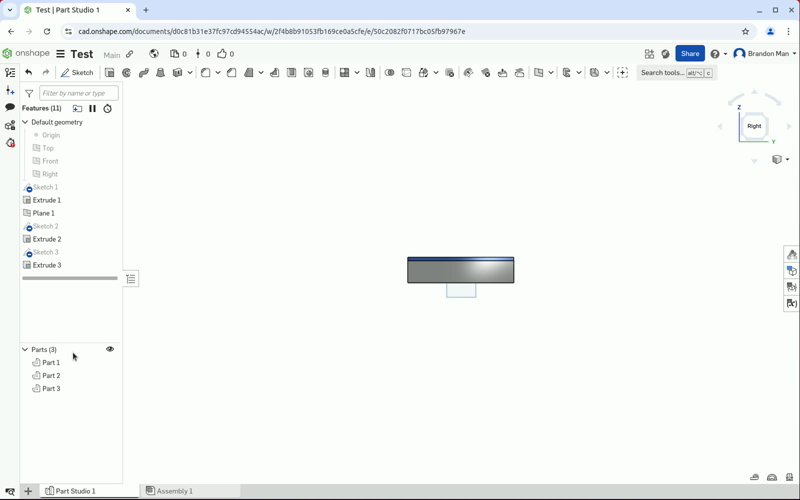
key(y)
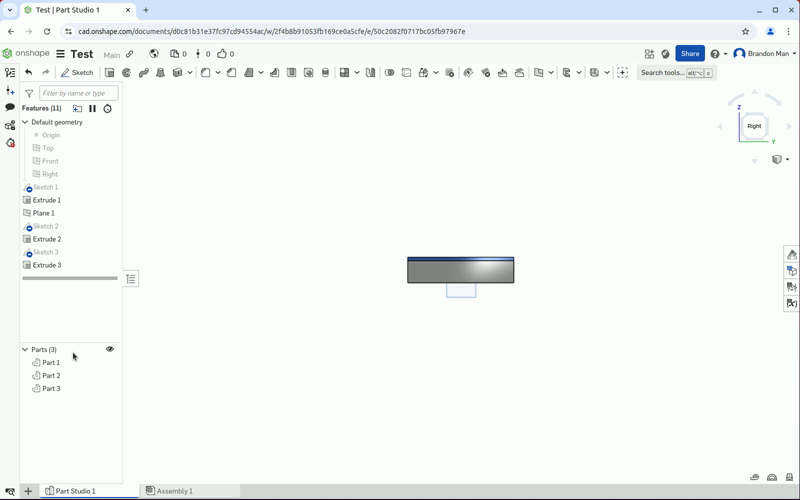
key(shift+p)
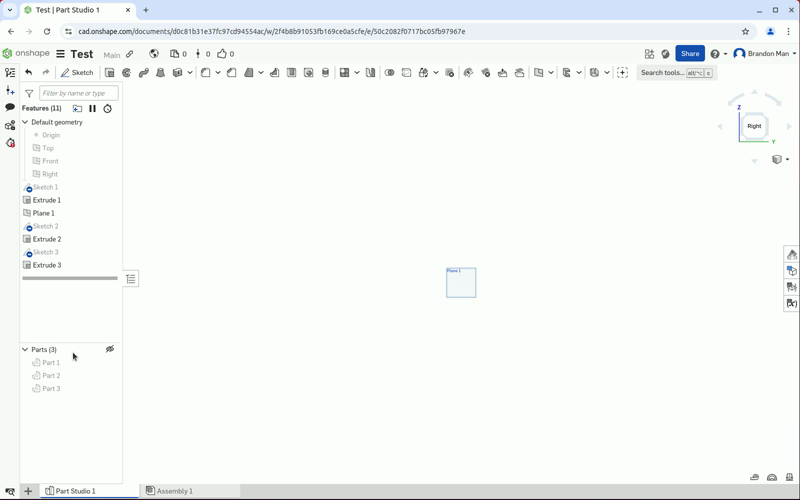
key(space)
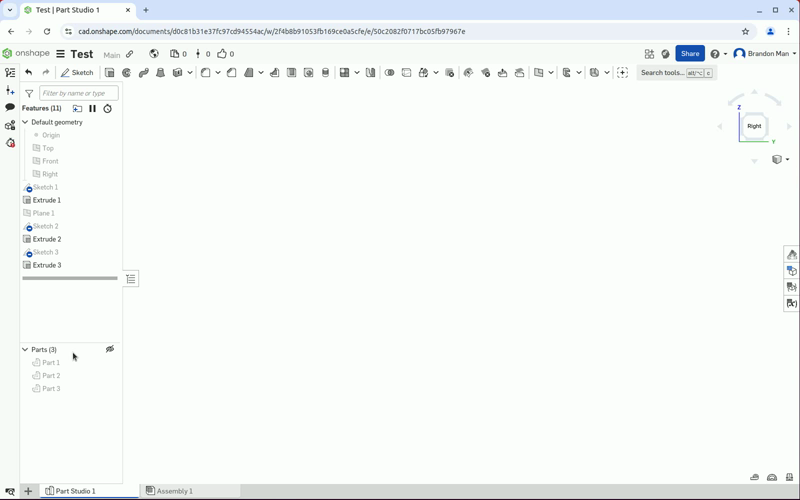
key_down(shift)
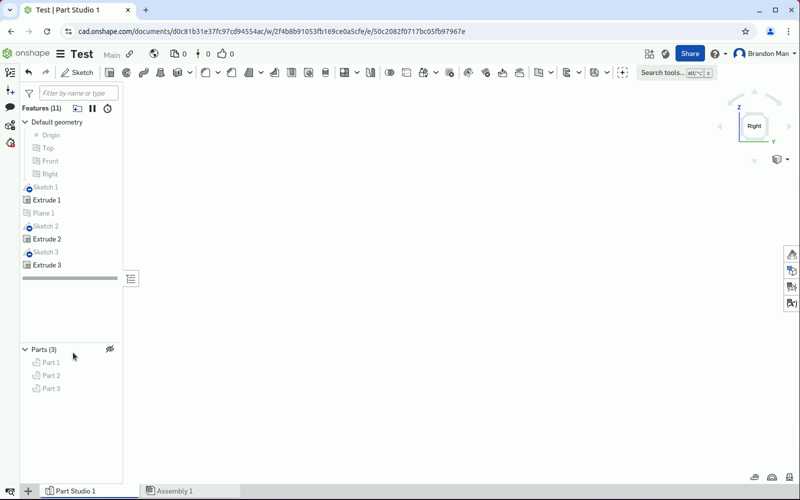
key(right)
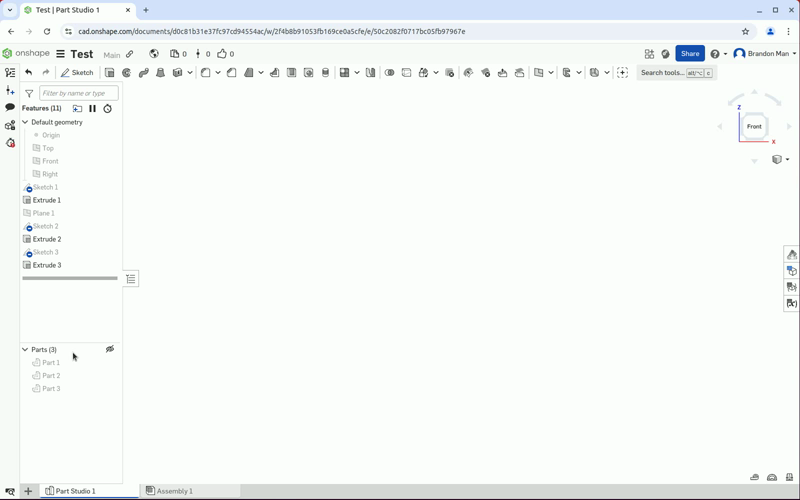
key_up(shift)
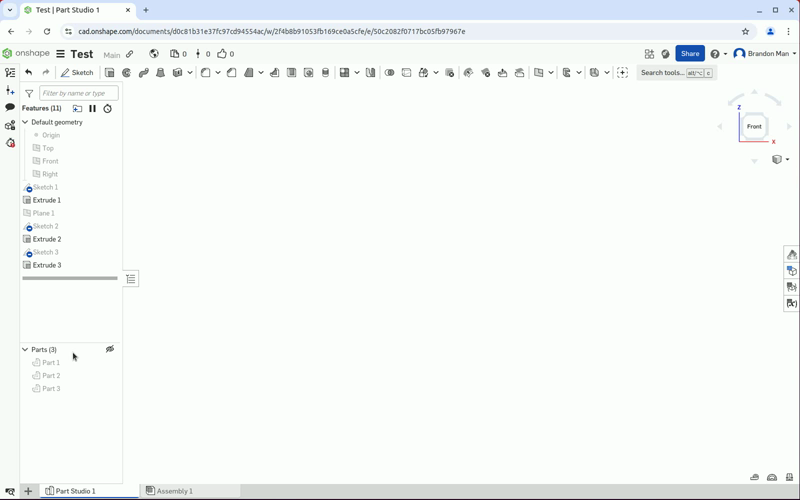
mouse_move(73, 352)
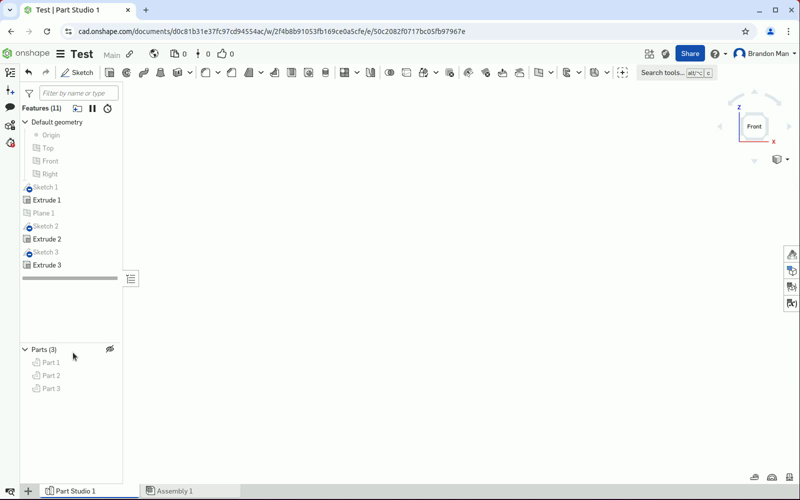
key(shift+y)
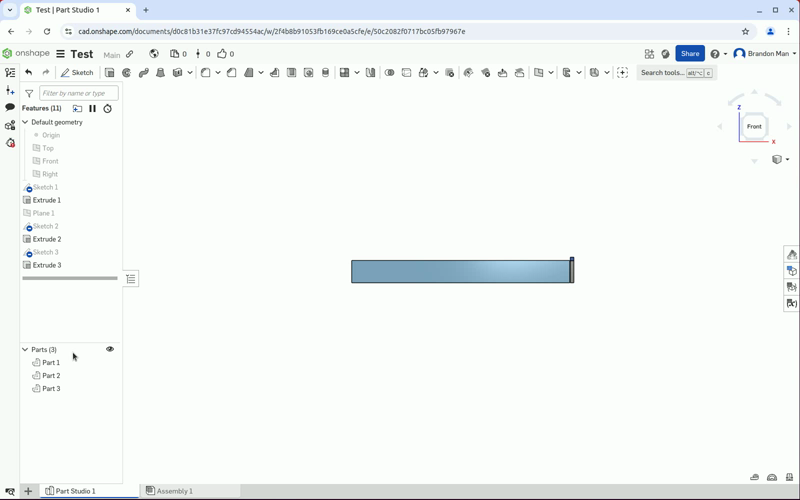
mouse_move(541, 75)
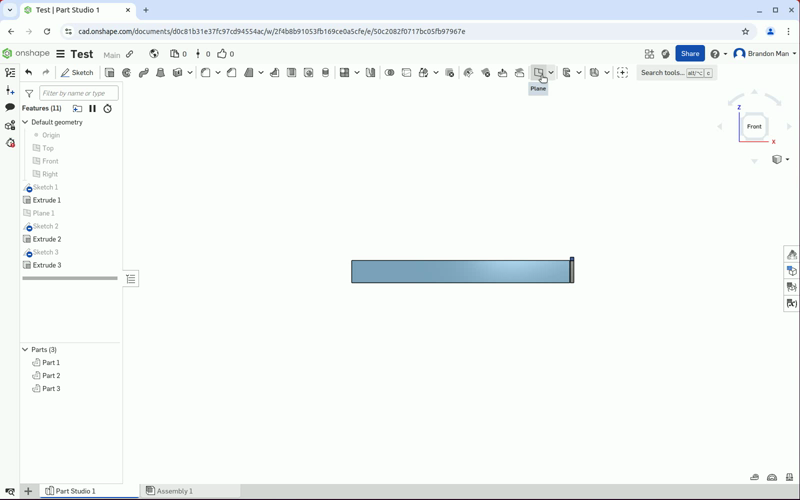
click(541, 75)
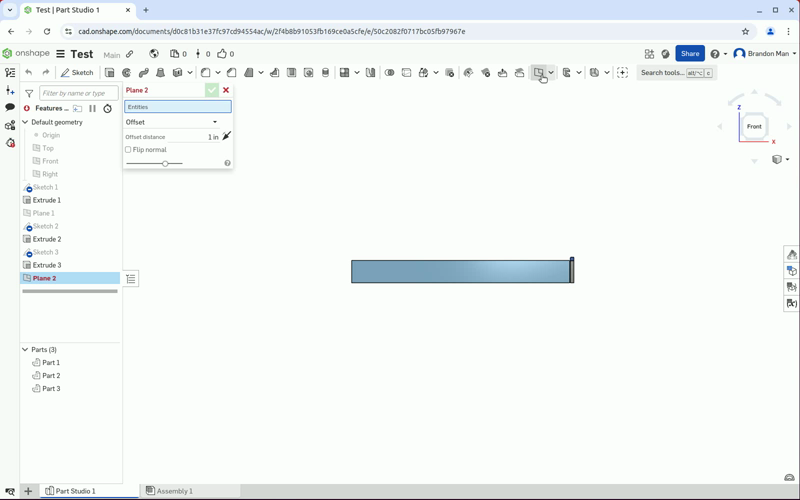
mouse_move(73, 163)
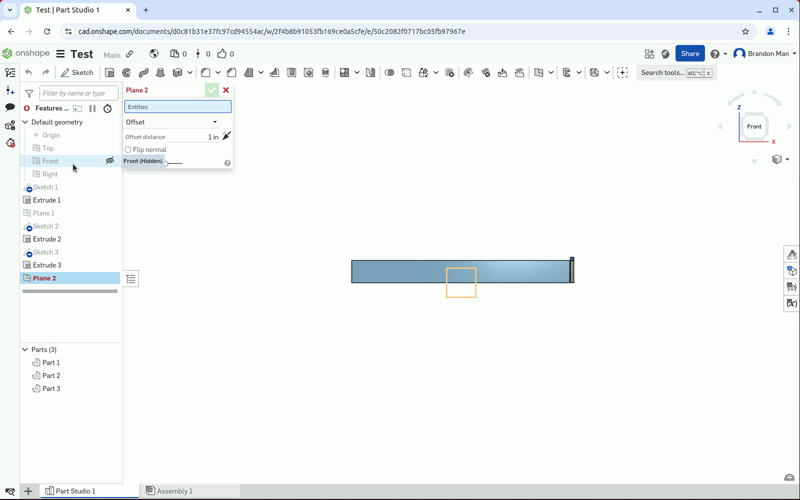
click(73, 163)
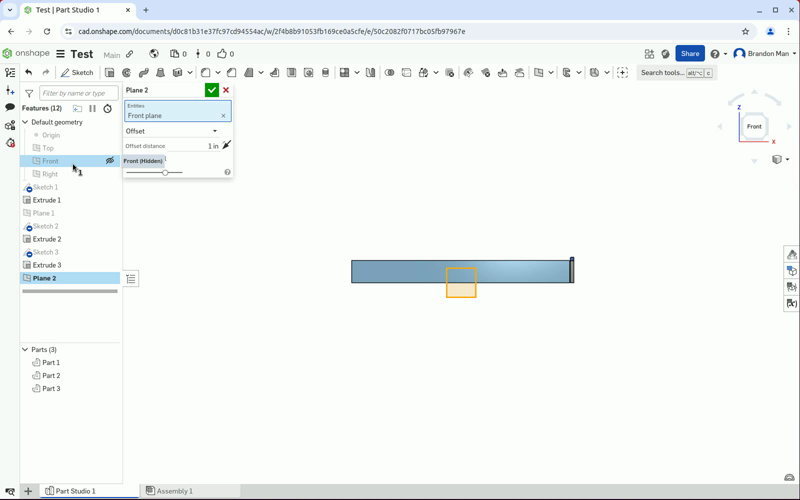
key(tab, 2)
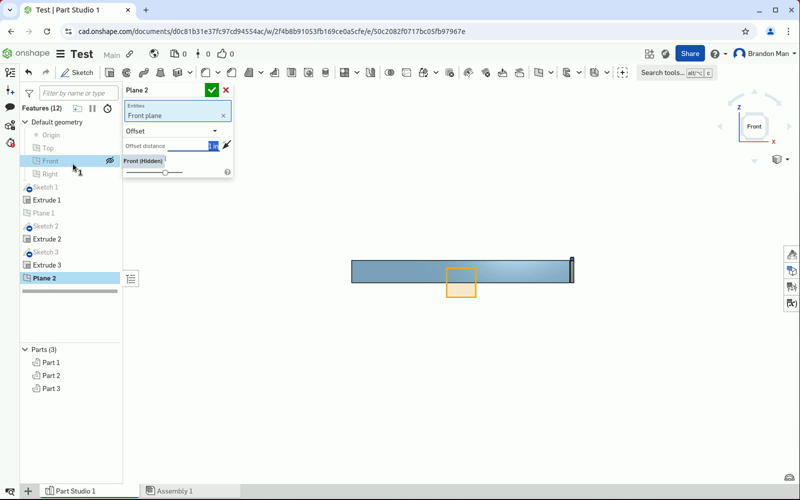
text(10.845)
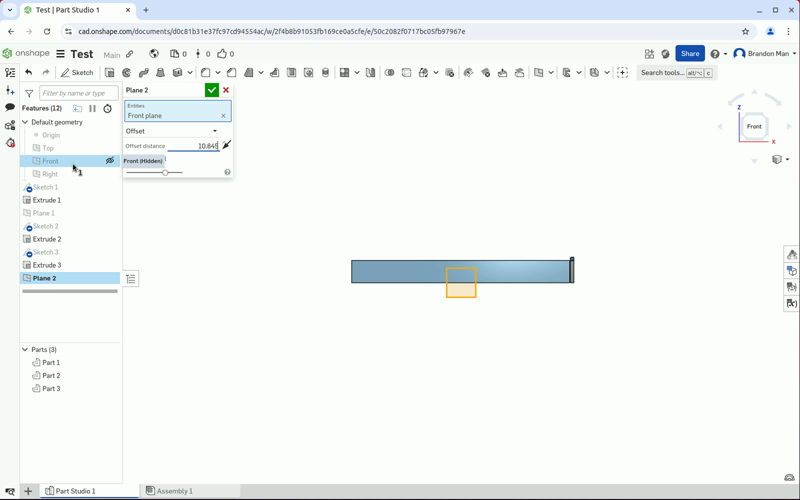
key(enter, 2)
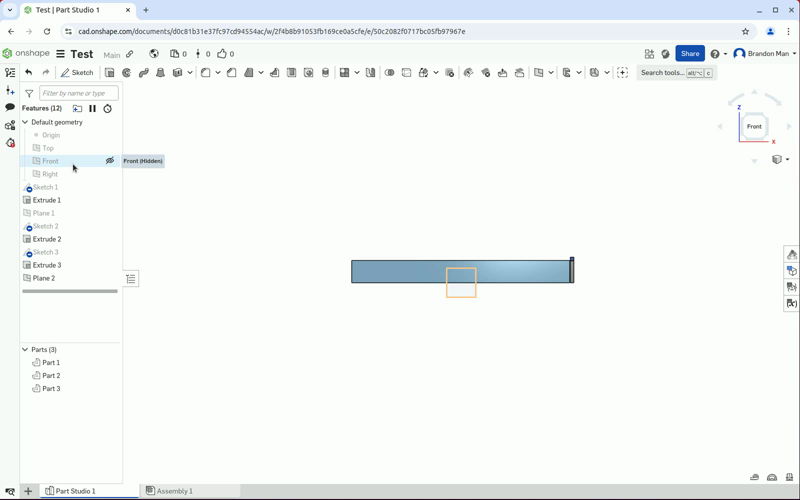
key(shift+s)
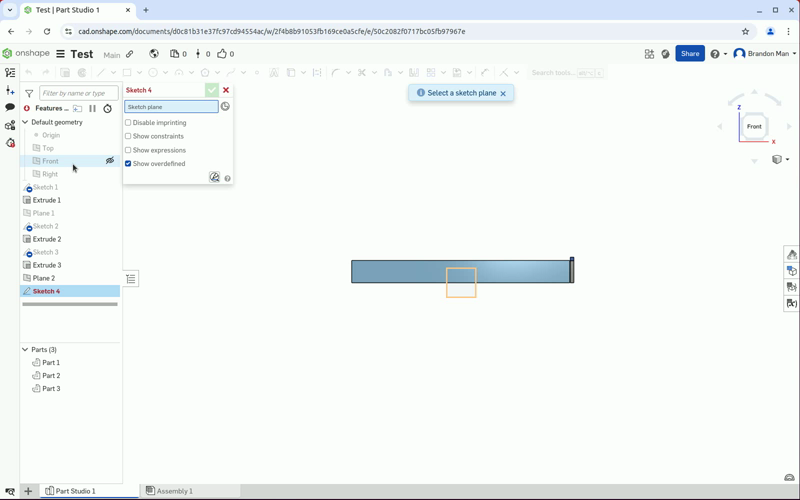
mouse_move(73, 280)
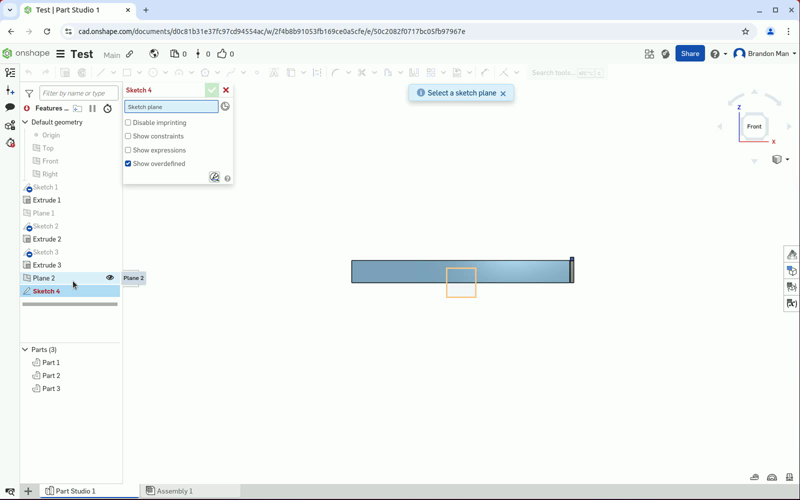
click(73, 280)
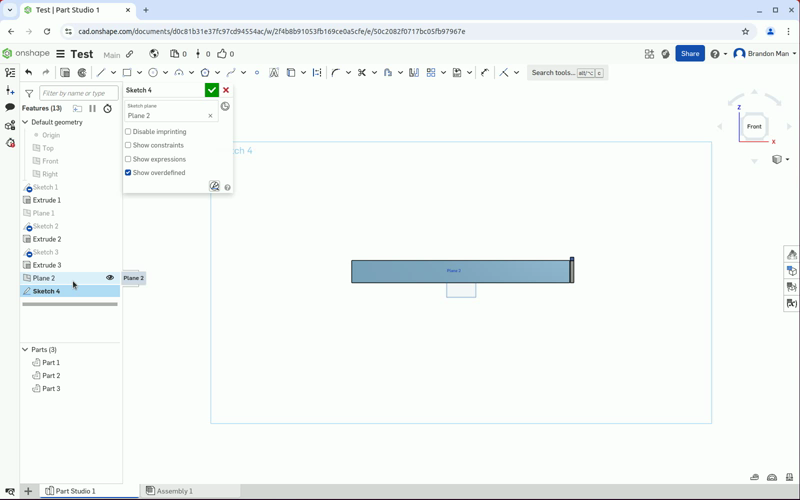
mouse_move(73, 352)
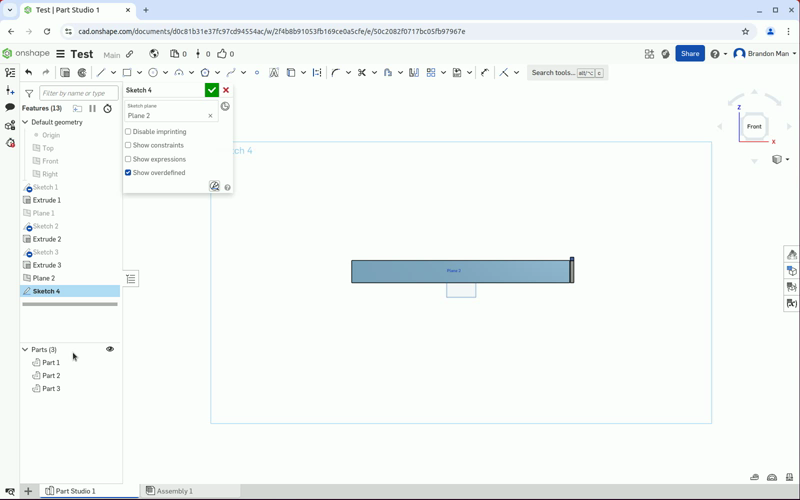
key(y)
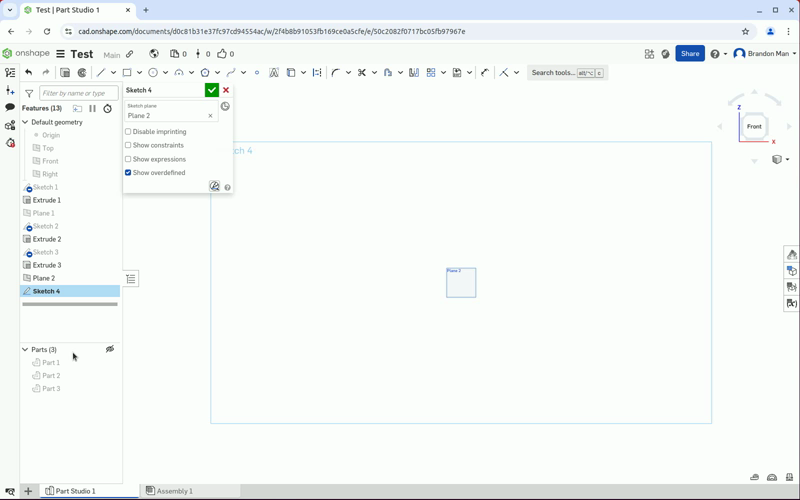
key(l)
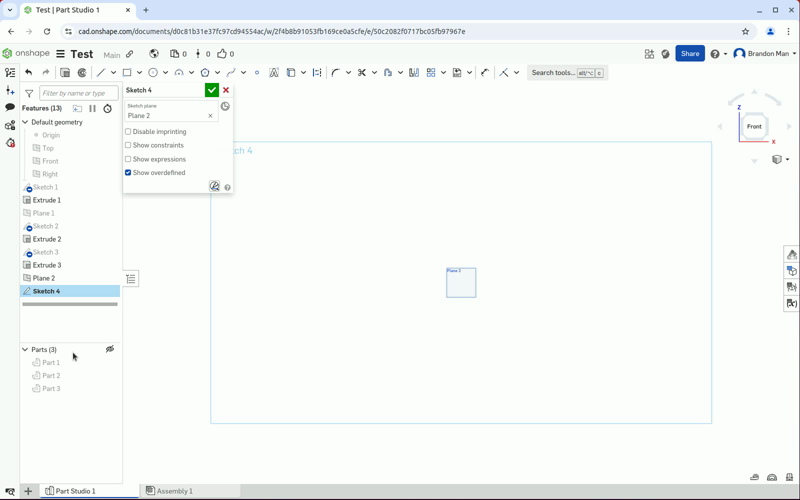
key_down(shift)
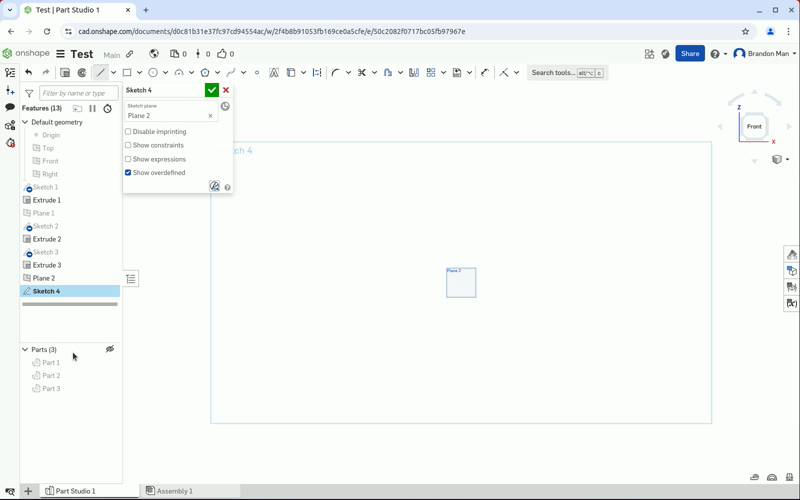
mouse_move(348, 282)
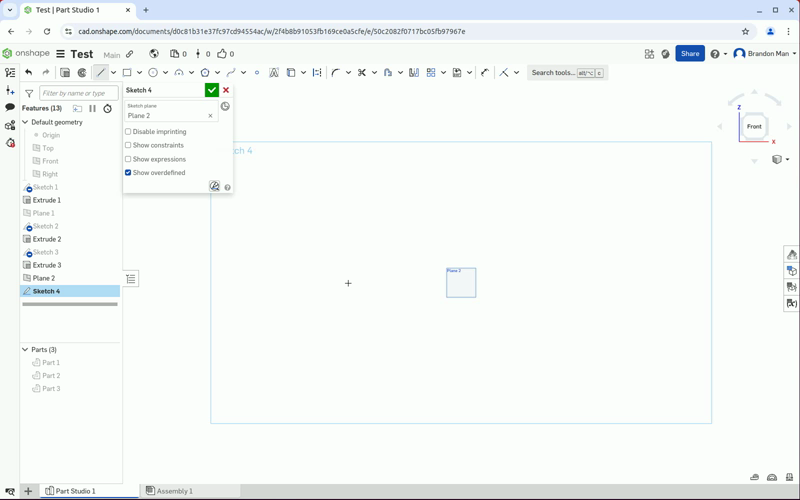
click(348, 282)
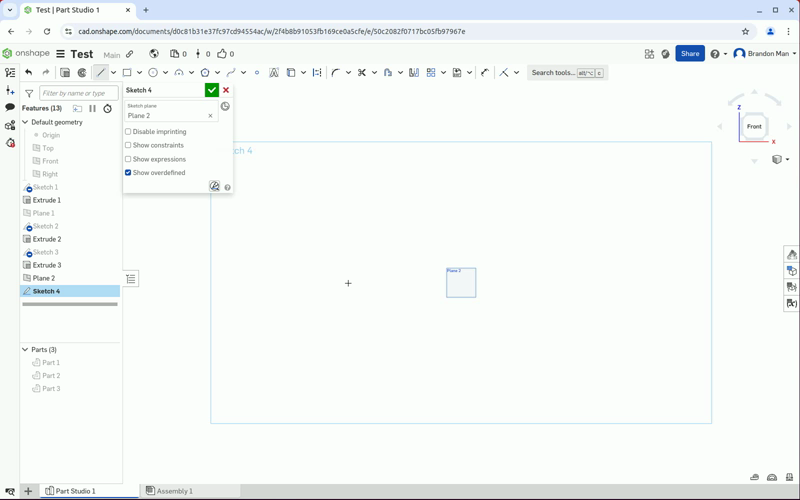
key_up(shift)
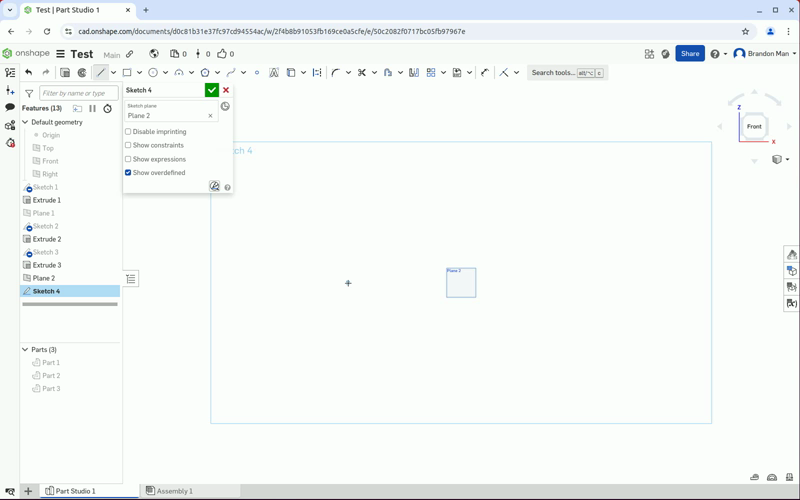
key_down(shift)
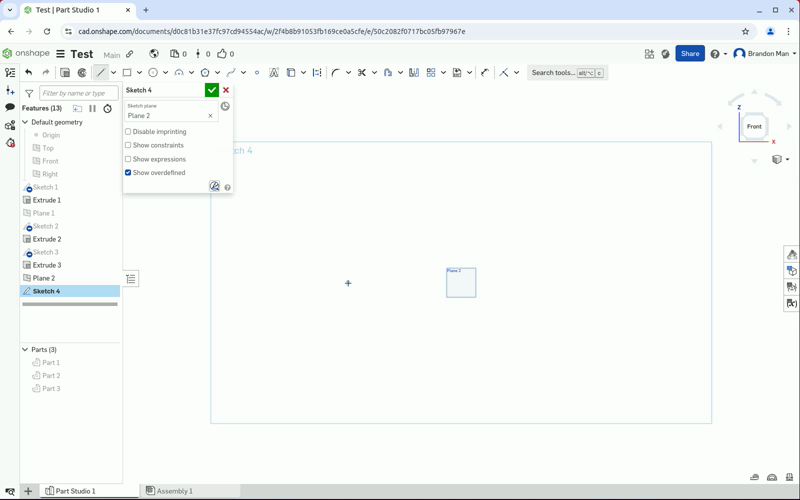
mouse_move(378, 282)
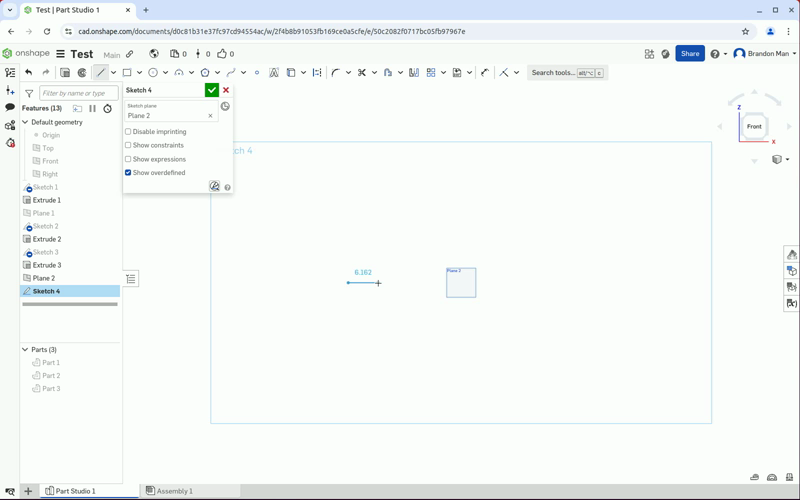
mouse_move(350, 282)
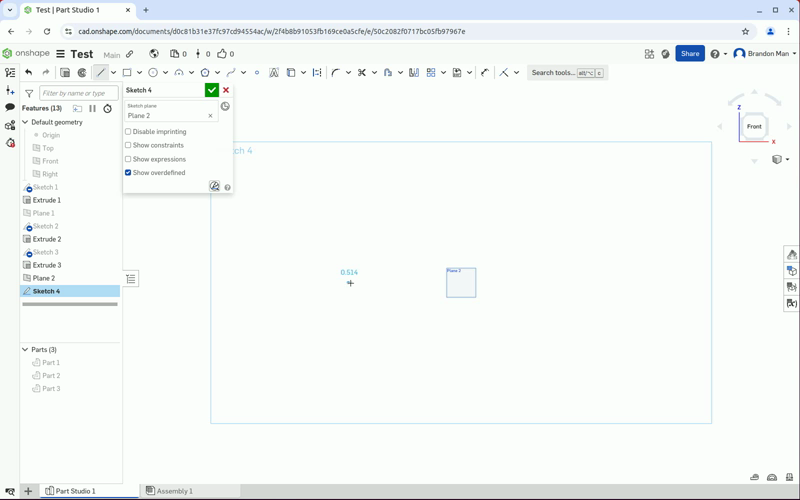
scroll(6)
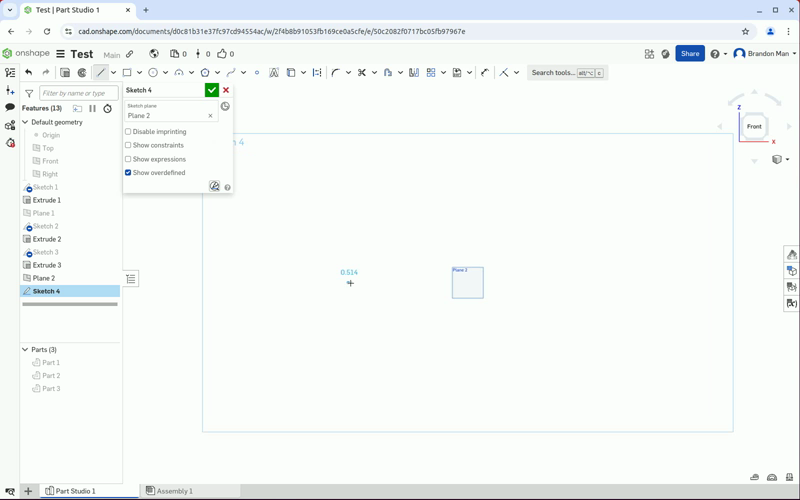
scroll(6)
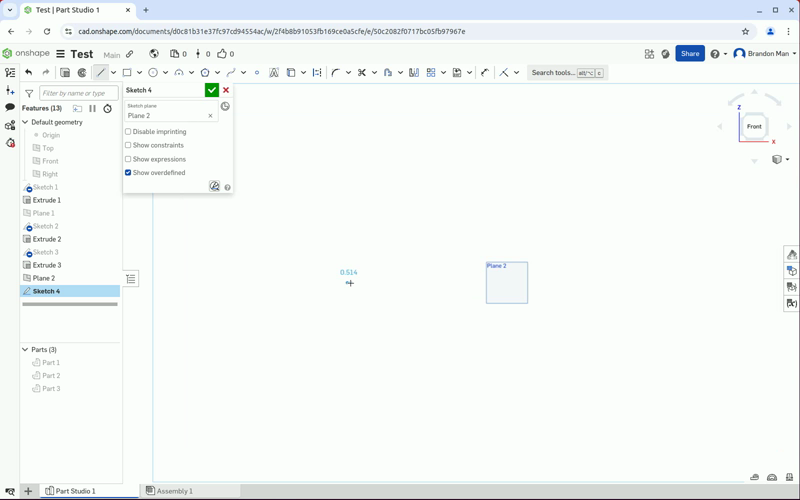
scroll(6)
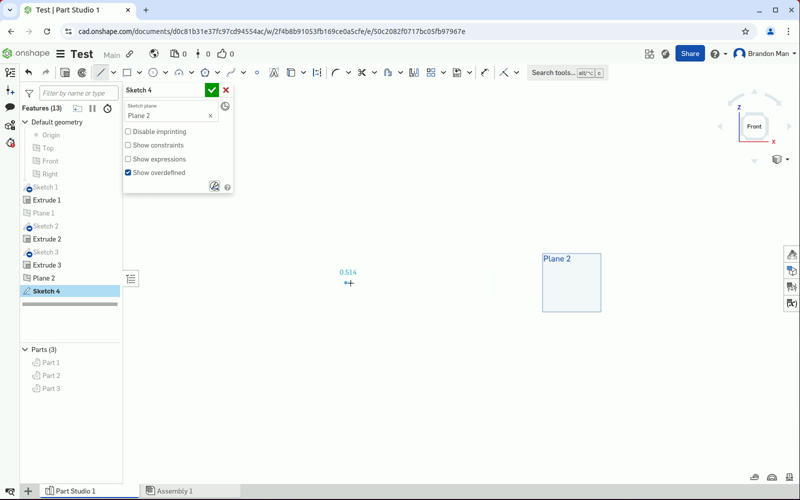
scroll(6)
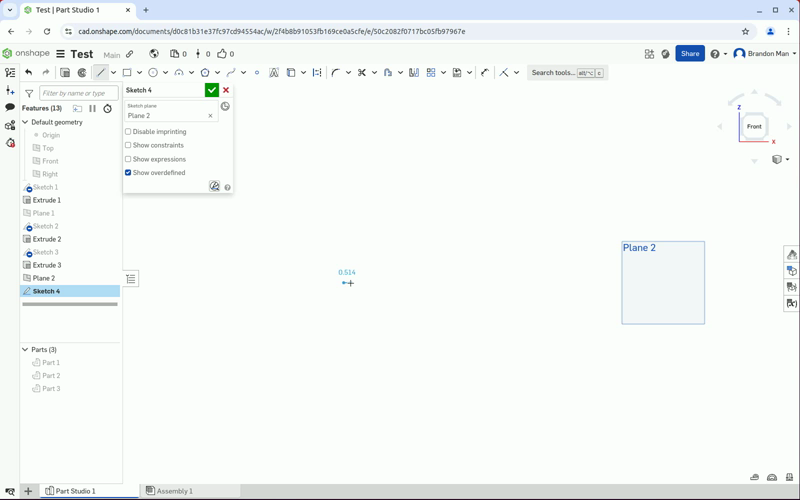
scroll(6)
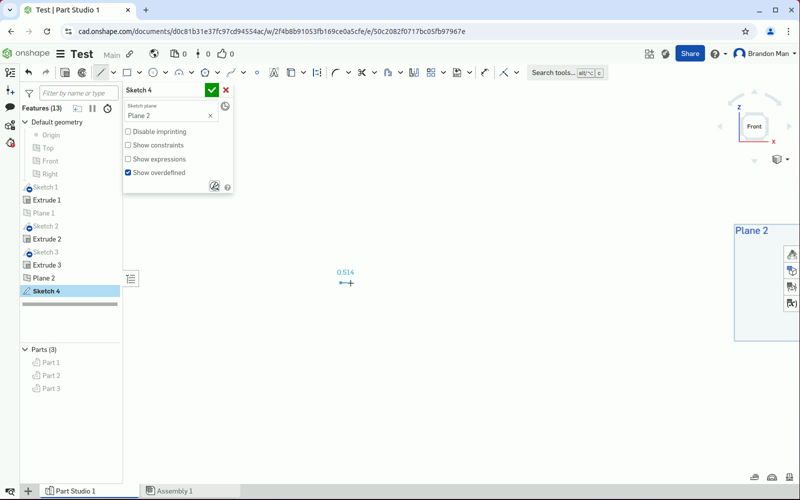
scroll(6)
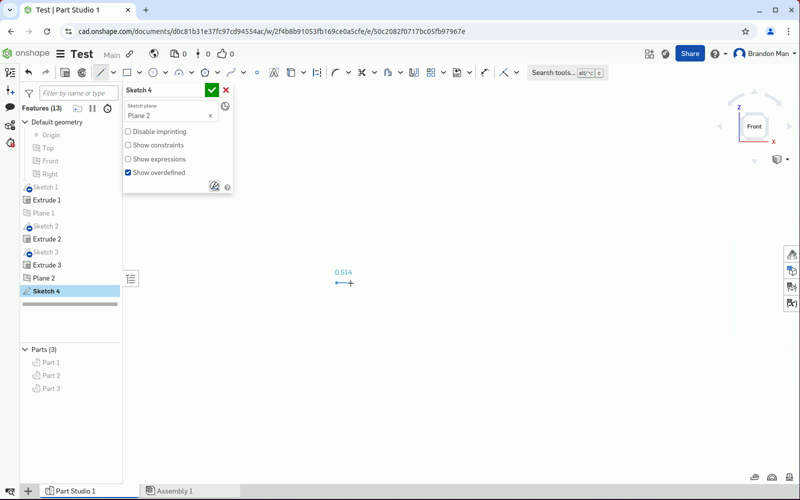
scroll(6)
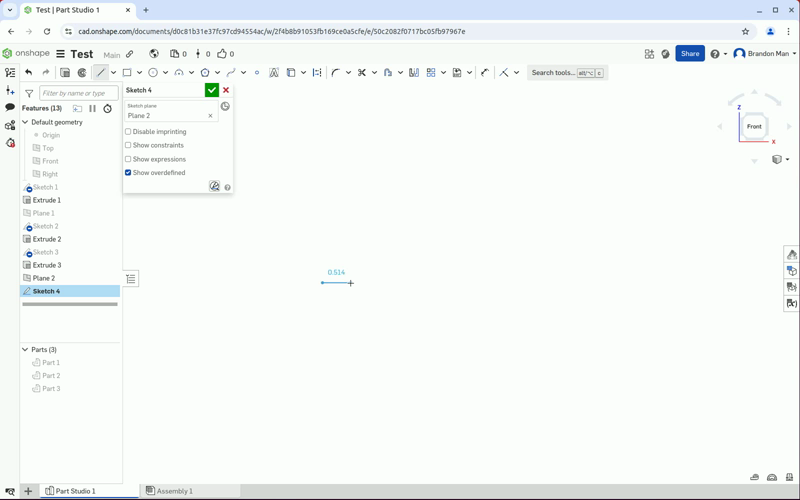
click(350, 282)
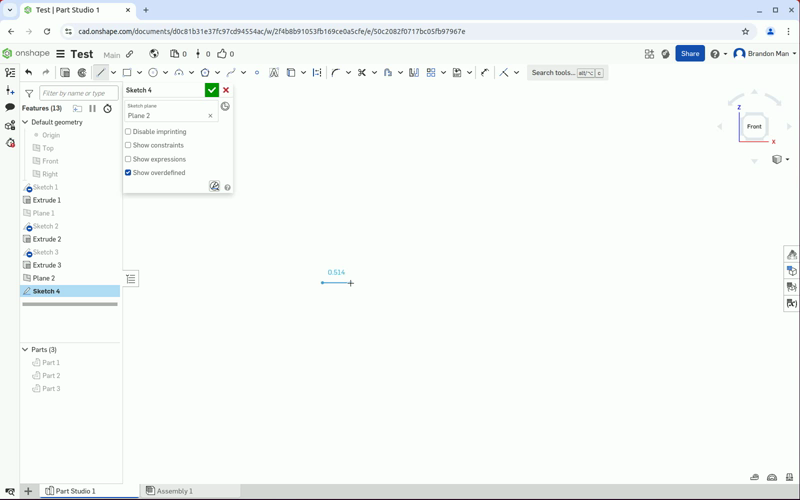
scroll(-6)
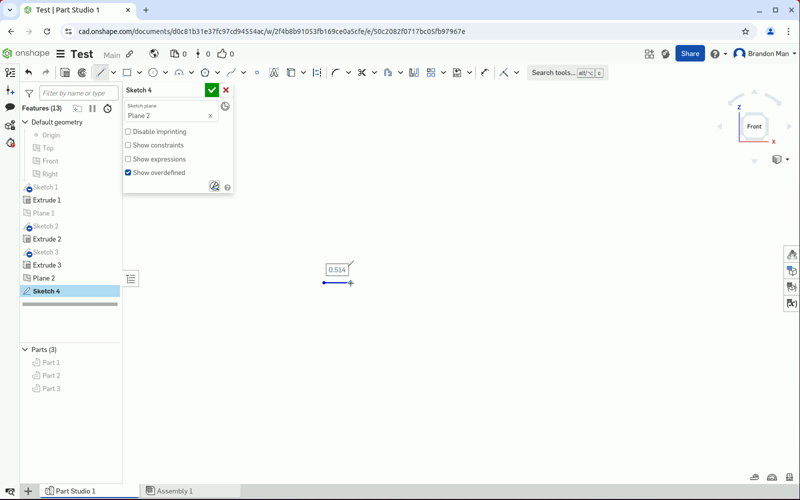
scroll(-6)
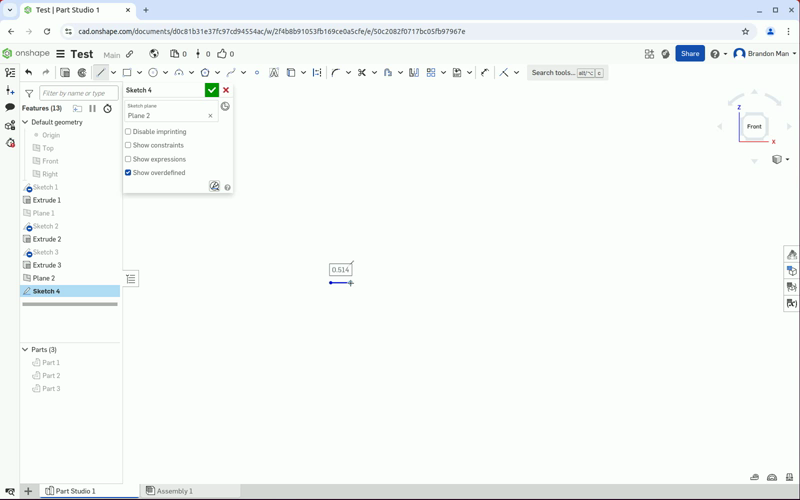
scroll(-6)
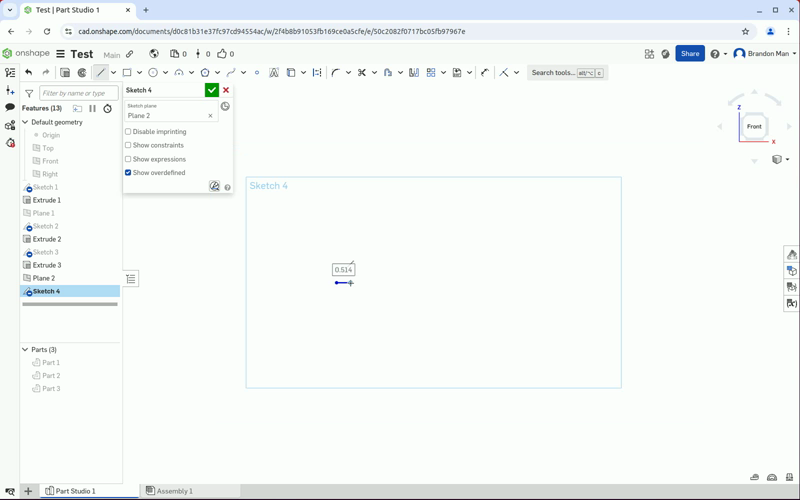
scroll(-6)
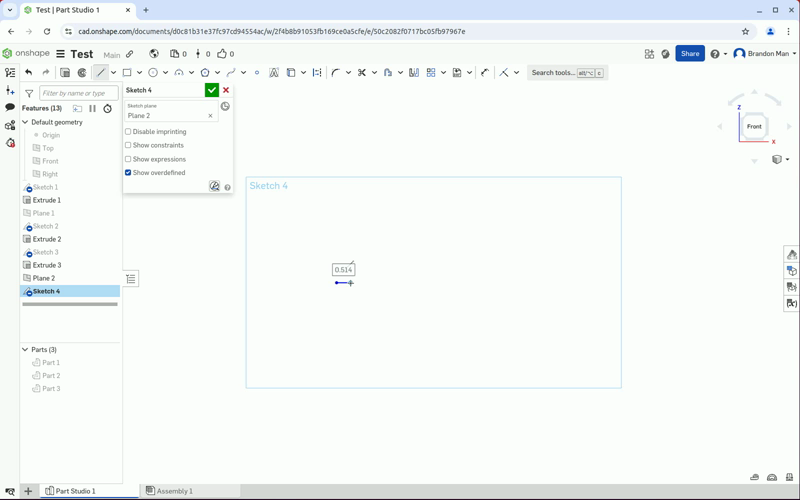
scroll(-6)
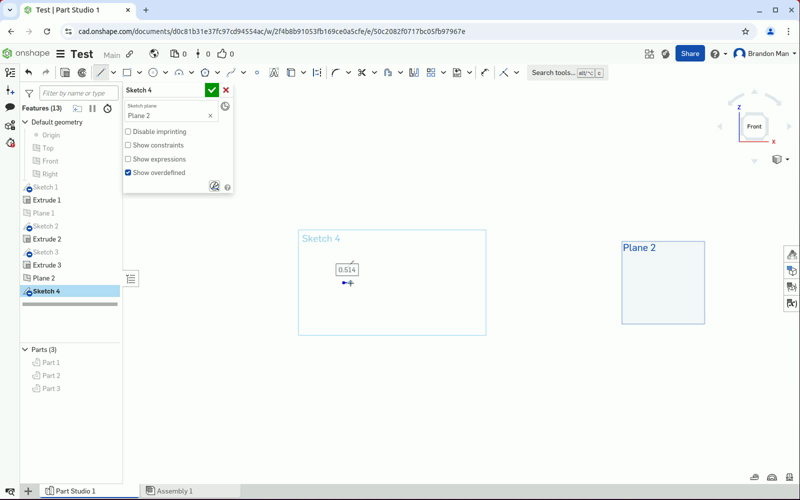
scroll(-6)
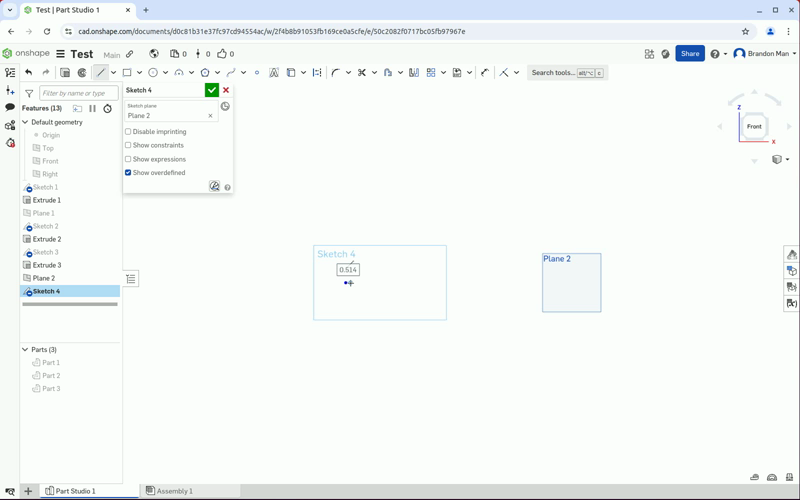
scroll(-6)
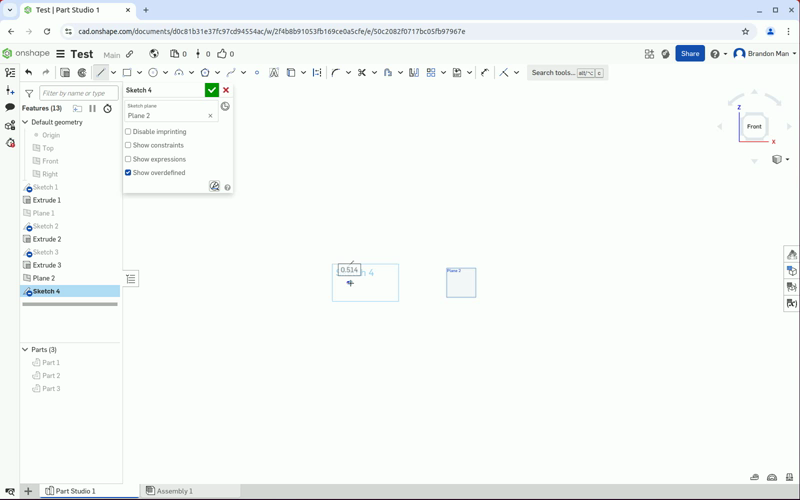
key_up(shift)
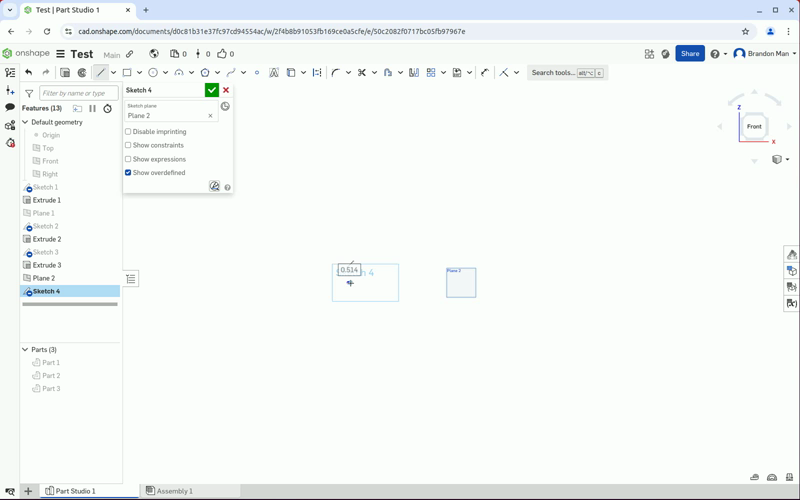
key_down(shift)
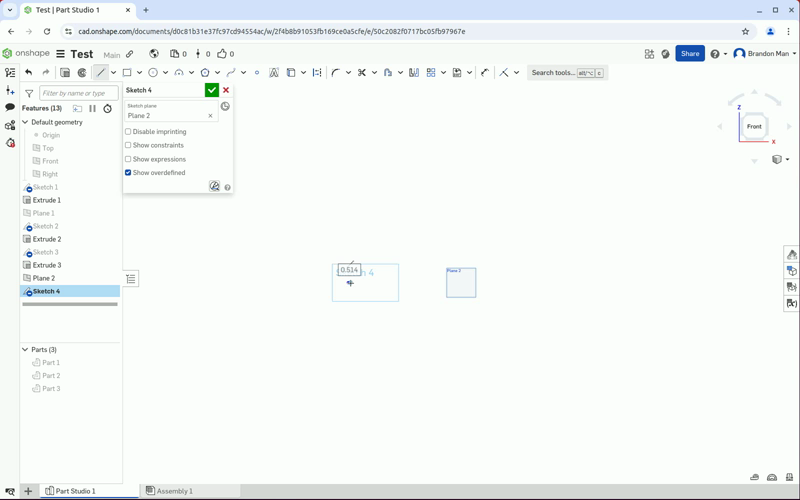
mouse_move(380, 282)
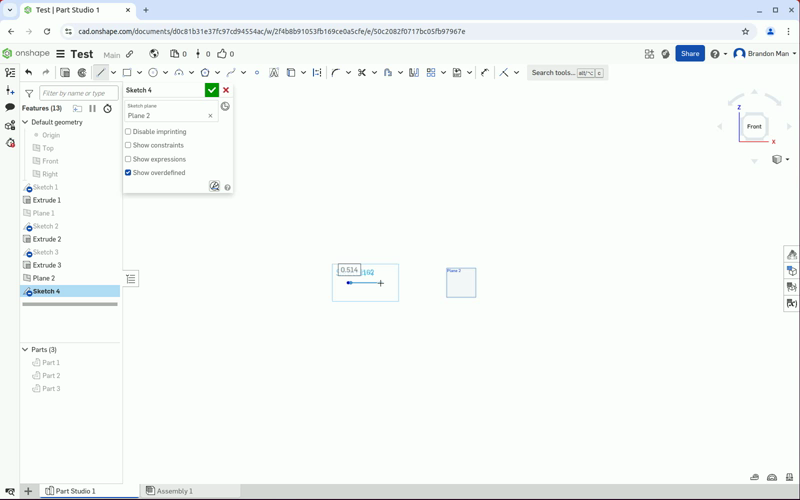
mouse_move(350, 259)
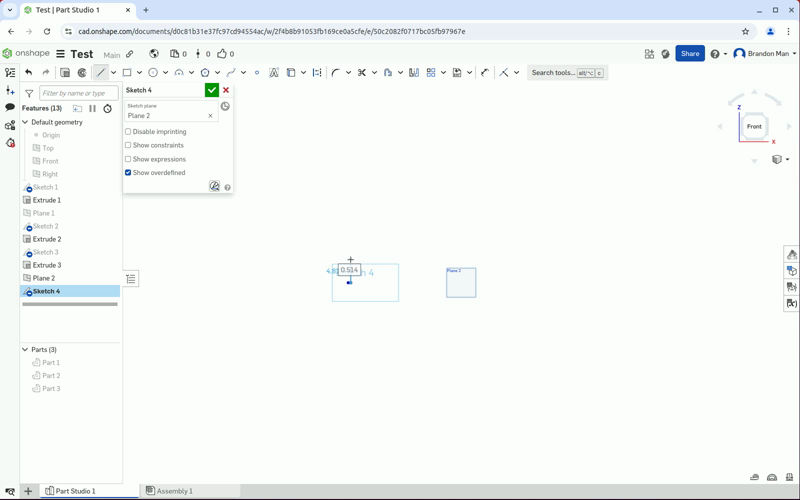
click(350, 259)
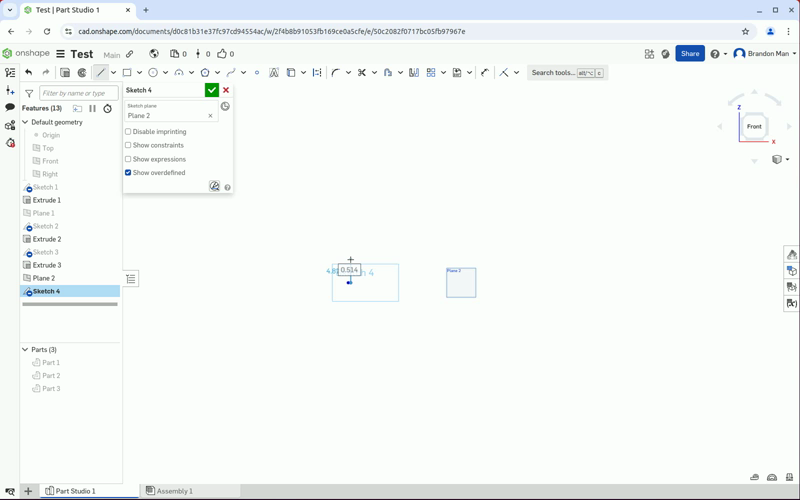
key_up(shift)
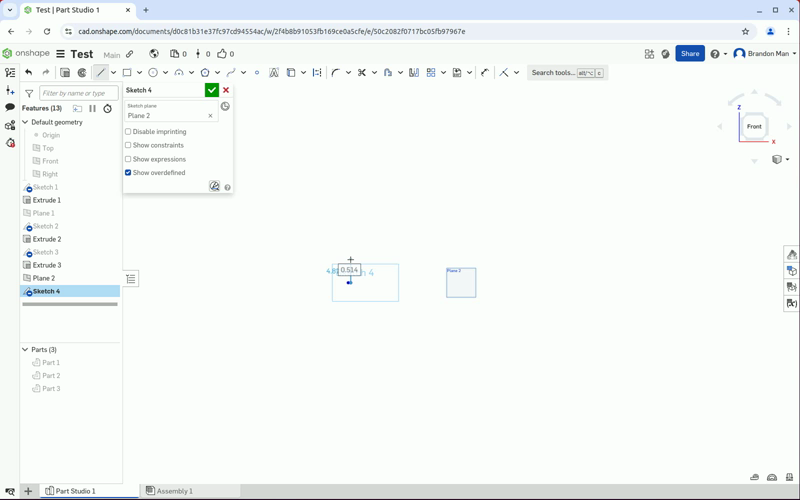
key_down(shift)
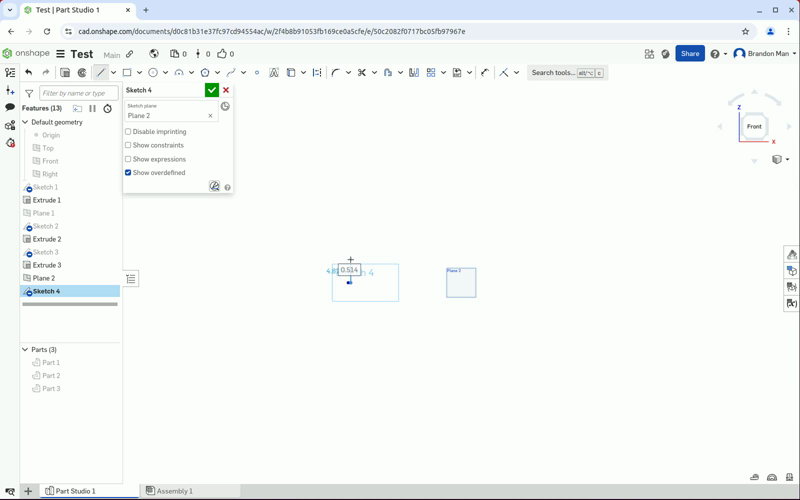
mouse_move(569, 259)
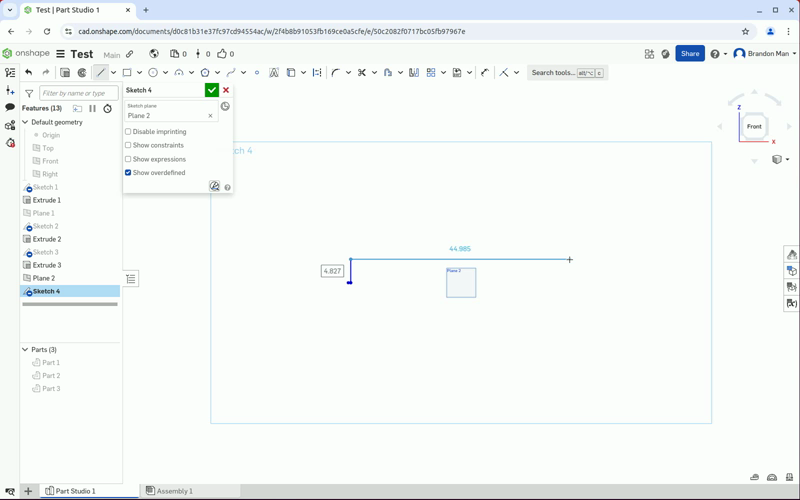
click(569, 259)
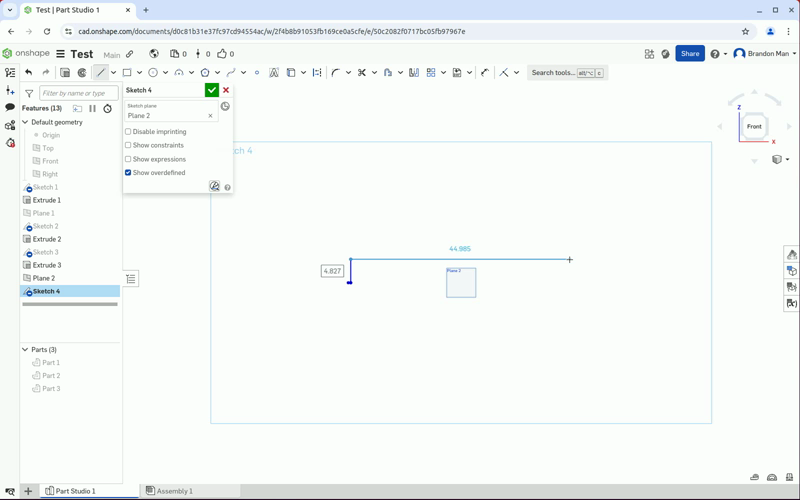
key_up(shift)
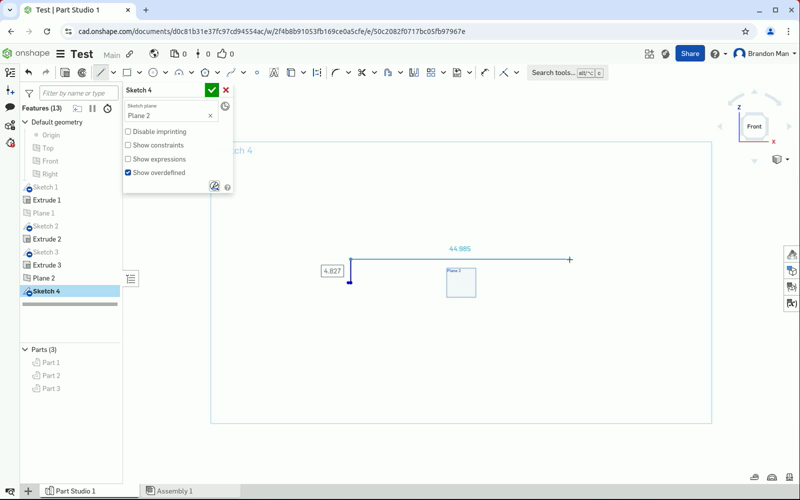
key_down(shift)
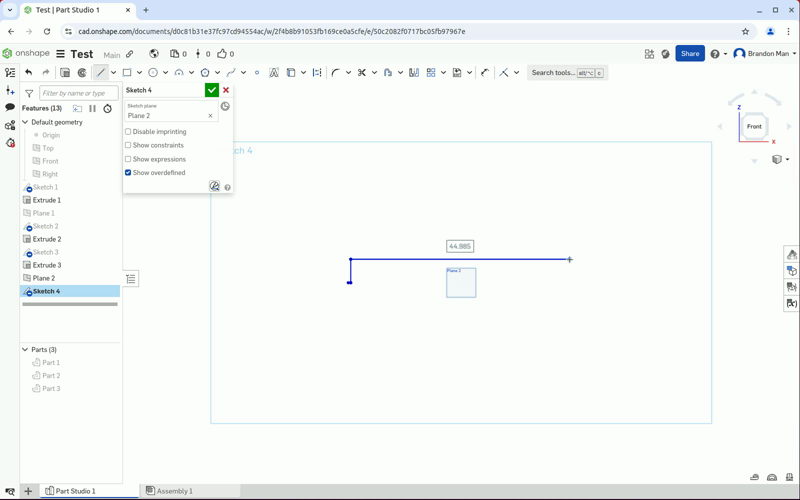
mouse_move(589, 259)
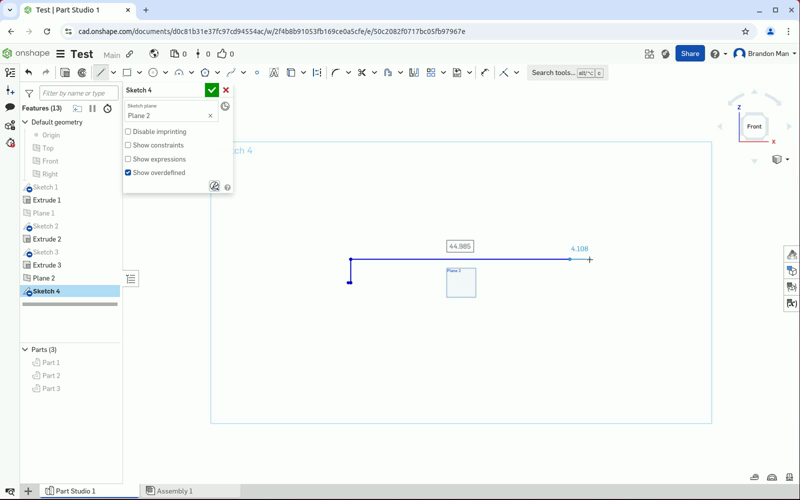
mouse_move(569, 282)
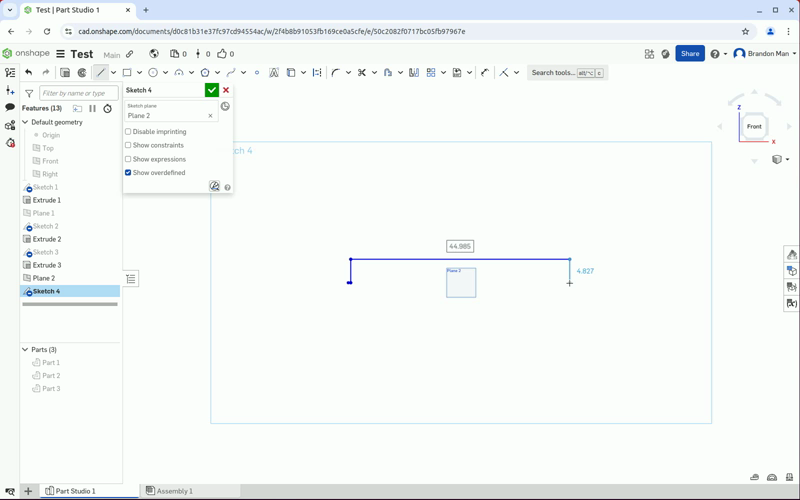
click(569, 282)
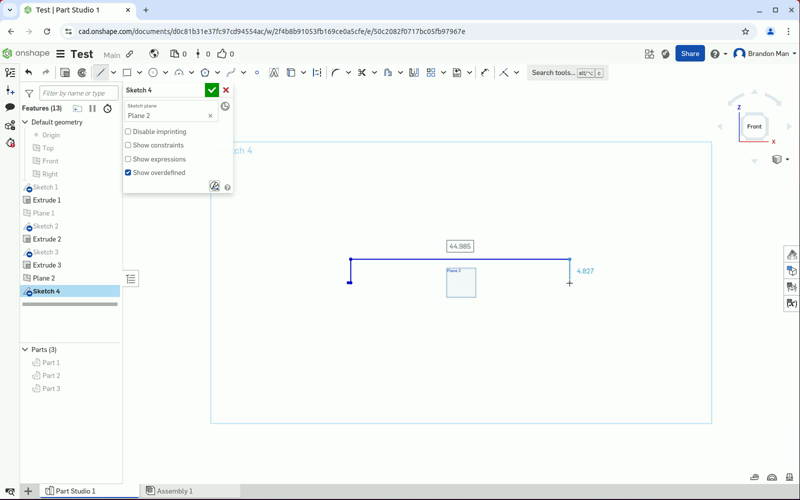
key_up(shift)
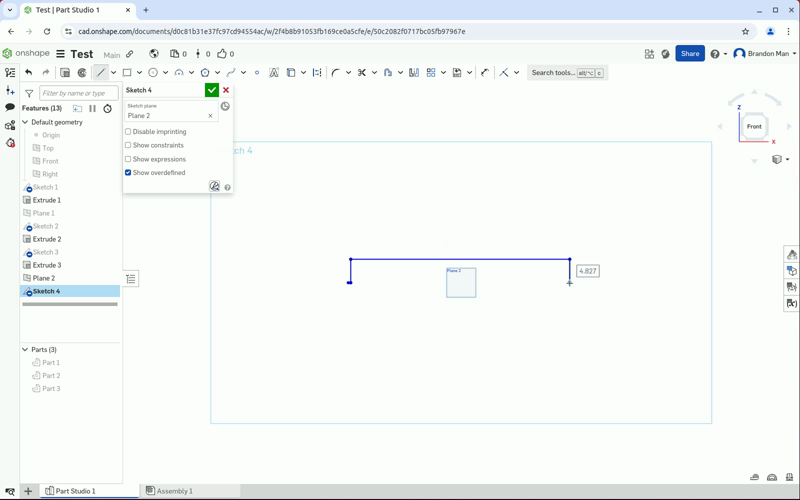
key_down(shift)
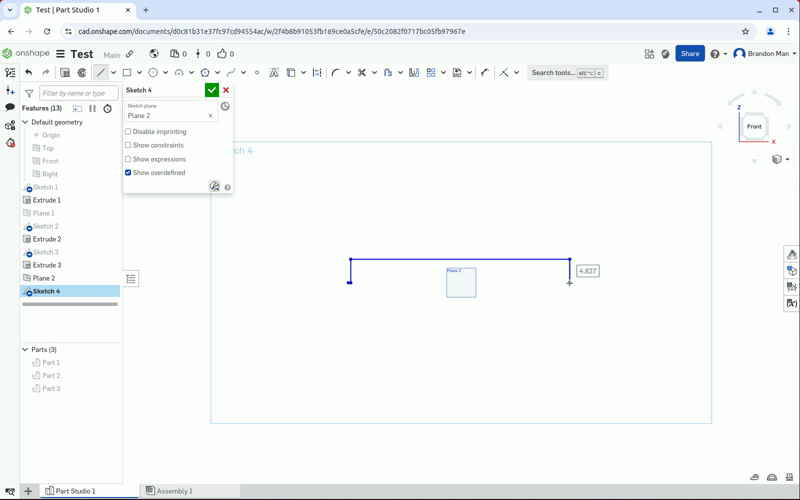
mouse_move(589, 282)
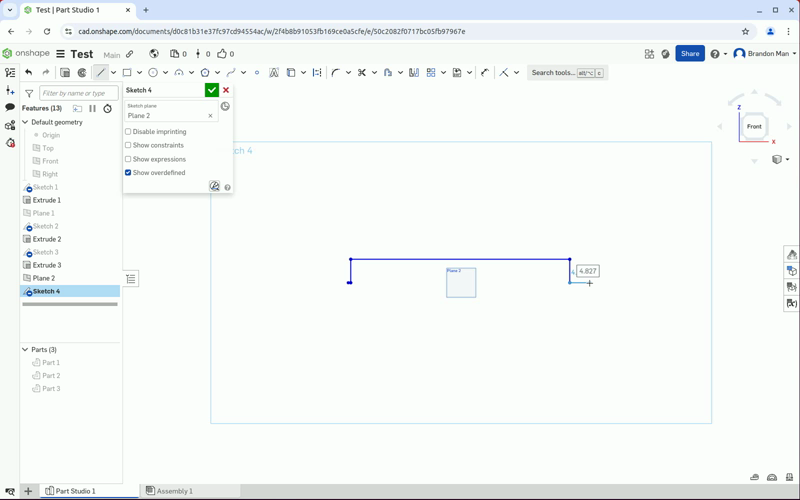
mouse_move(572, 282)
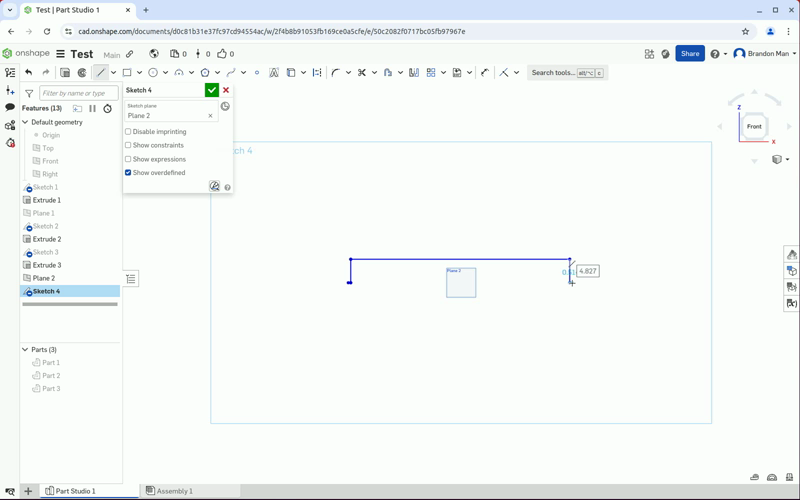
scroll(6)
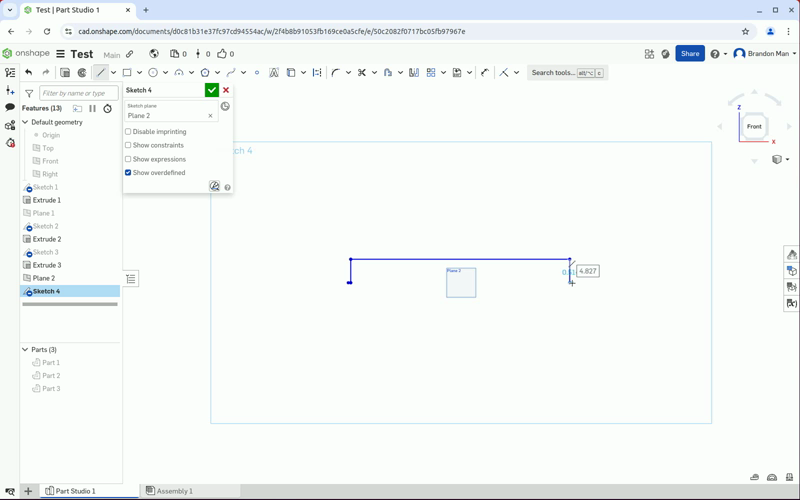
scroll(6)
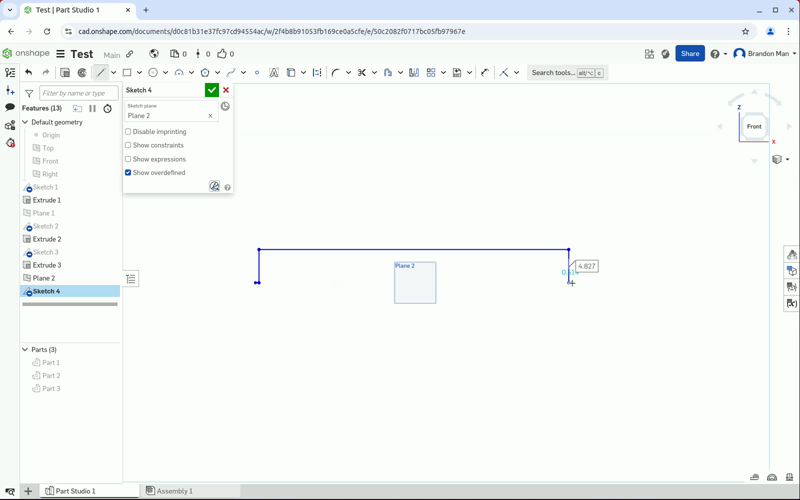
scroll(6)
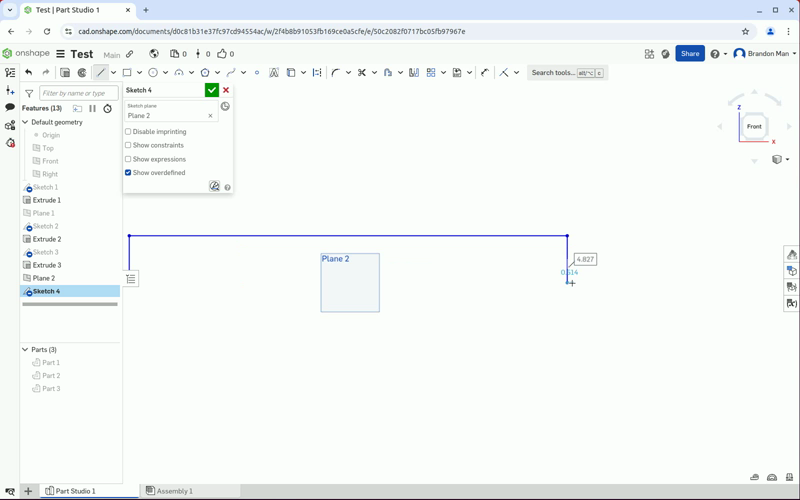
scroll(6)
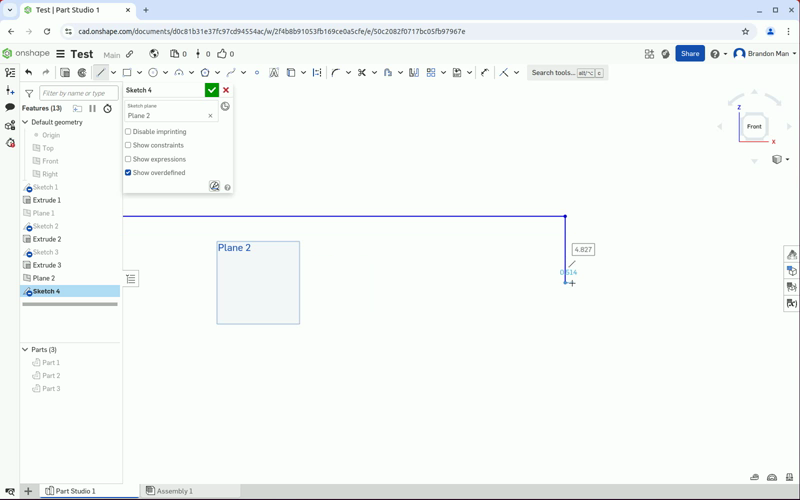
scroll(6)
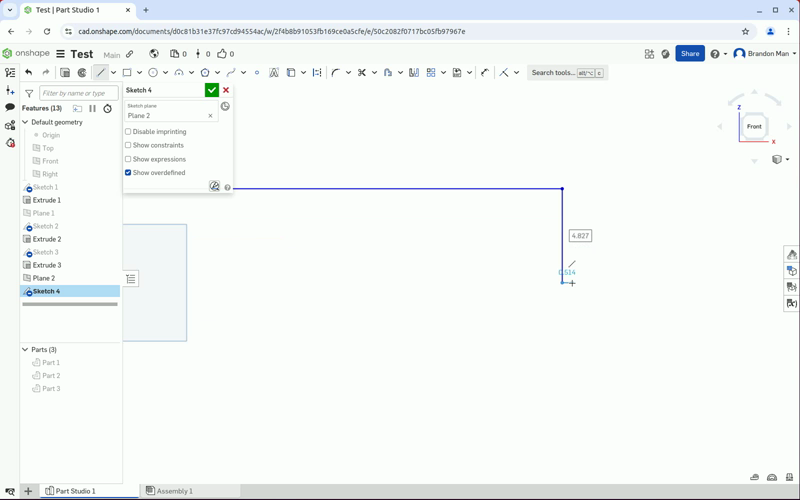
scroll(6)
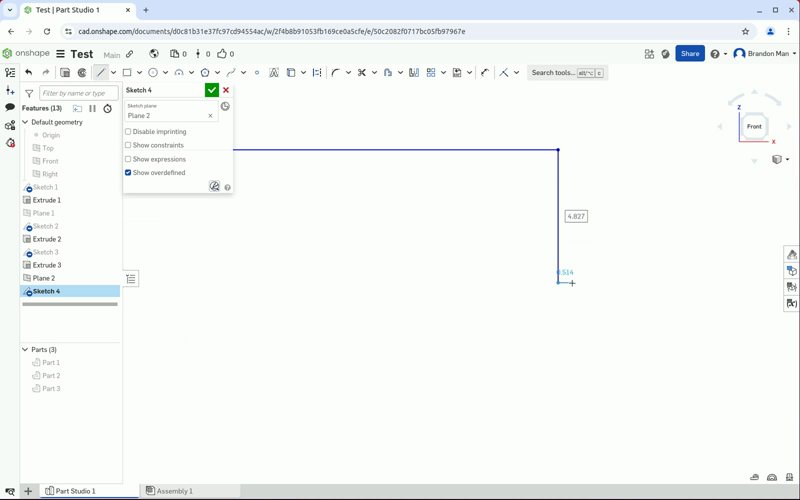
scroll(6)
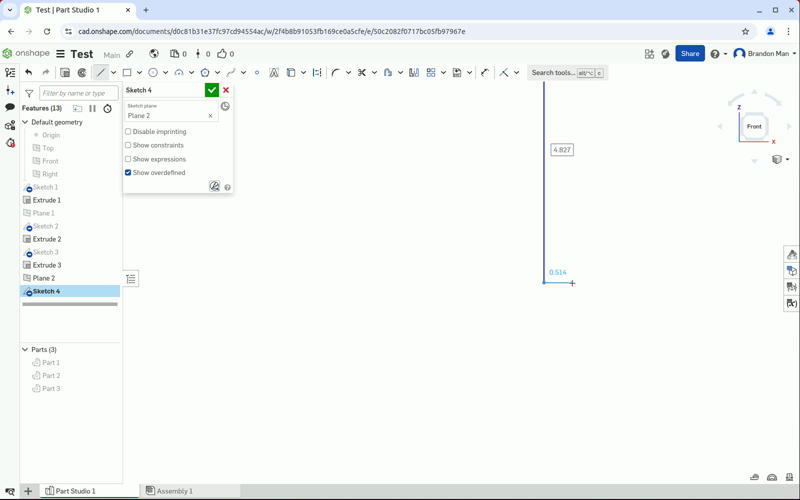
click(572, 282)
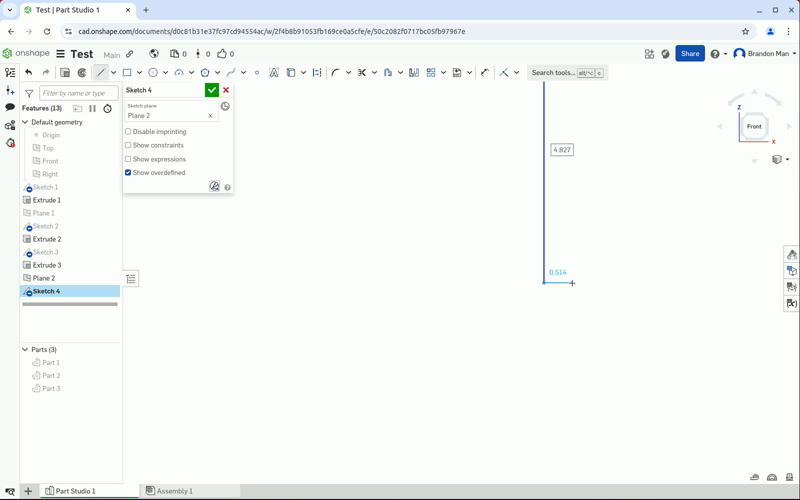
scroll(-6)
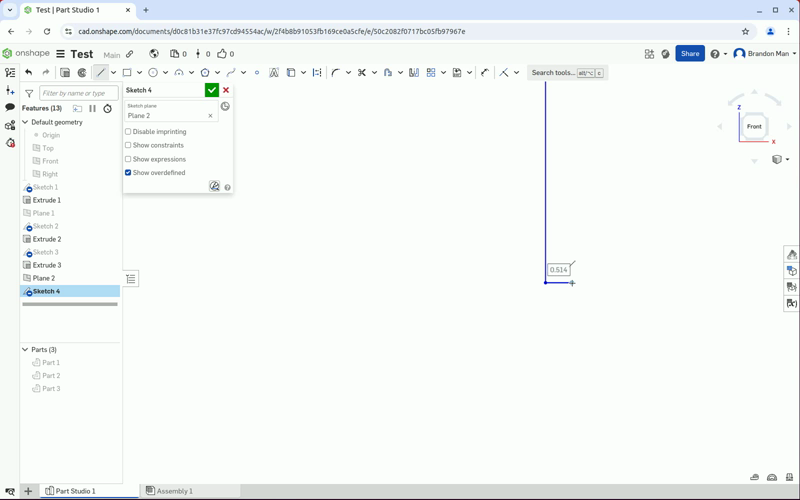
scroll(-6)
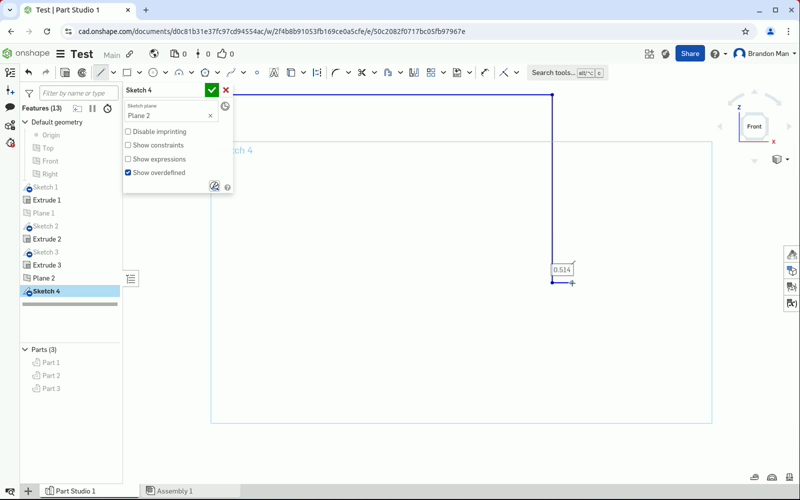
scroll(-6)
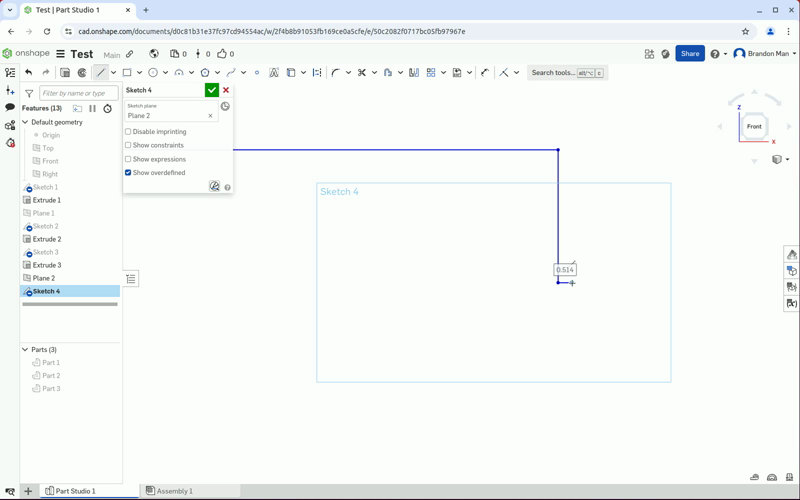
scroll(-6)
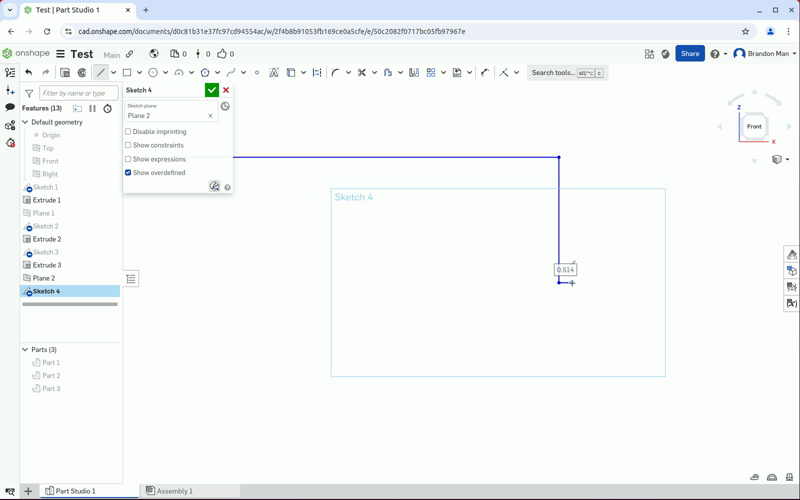
scroll(-6)
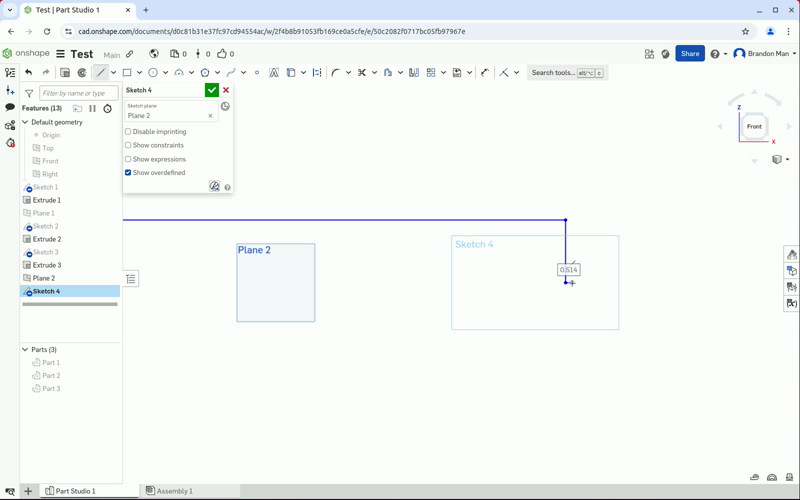
scroll(-6)
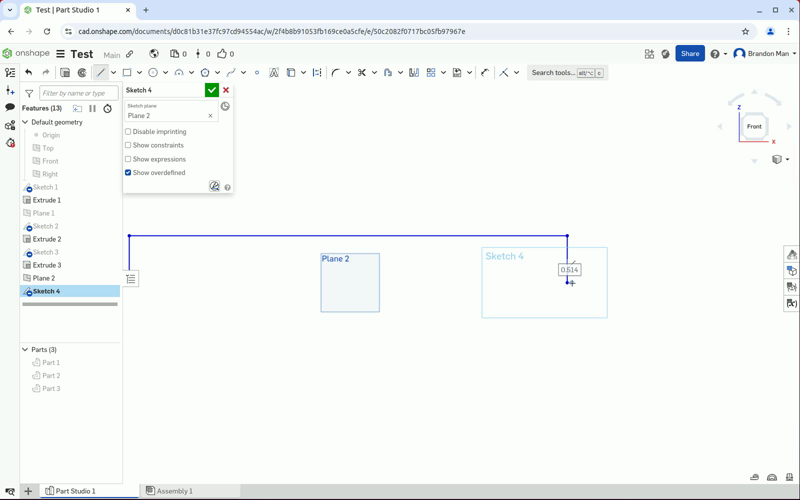
scroll(-6)
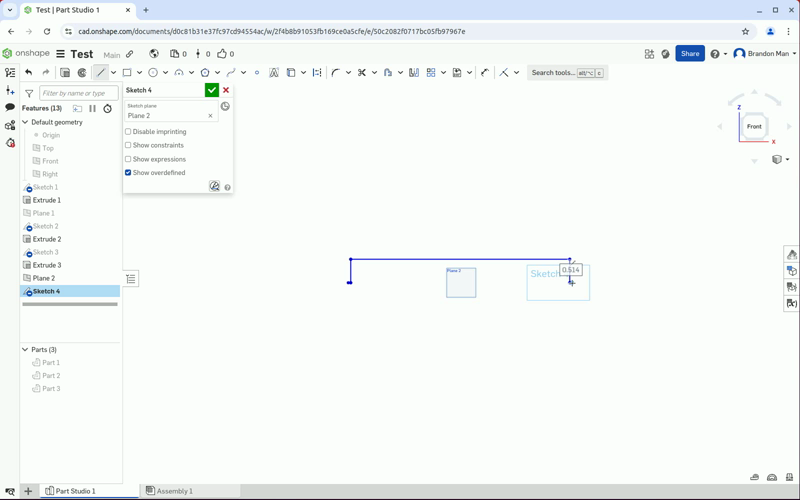
key_up(shift)
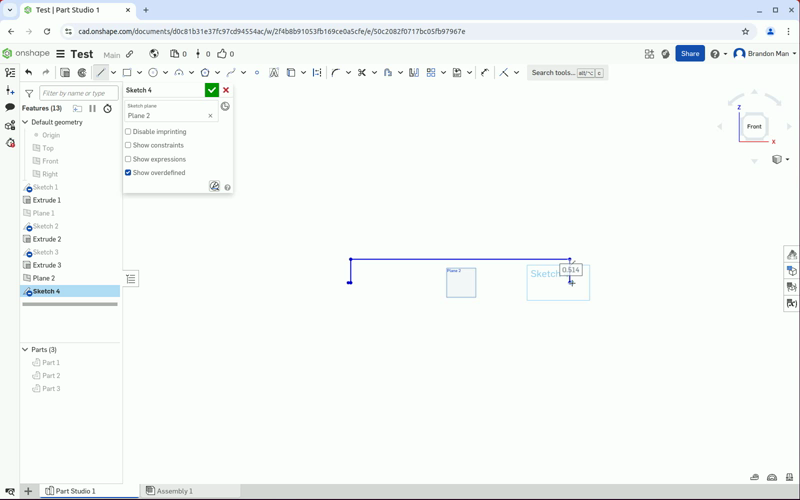
key_down(shift)
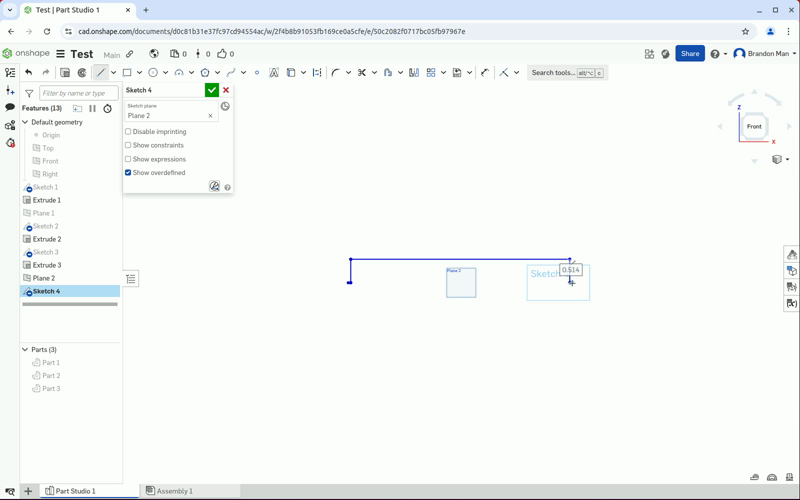
mouse_move(589, 282)
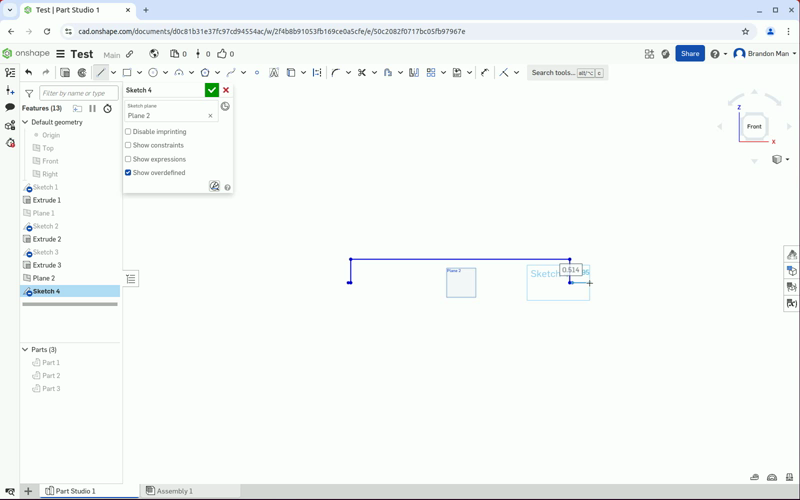
mouse_move(572, 257)
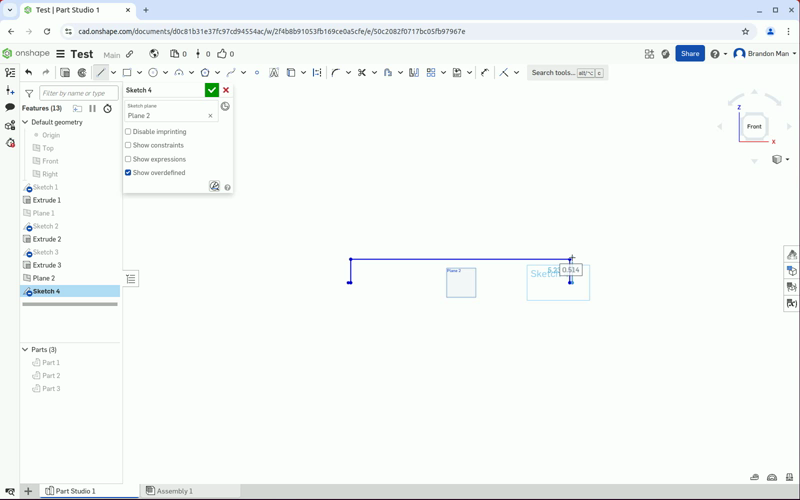
scroll(6)
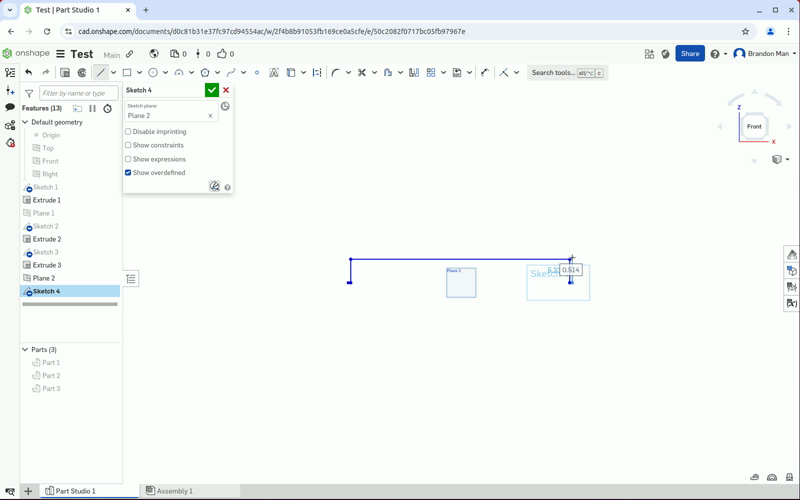
scroll(6)
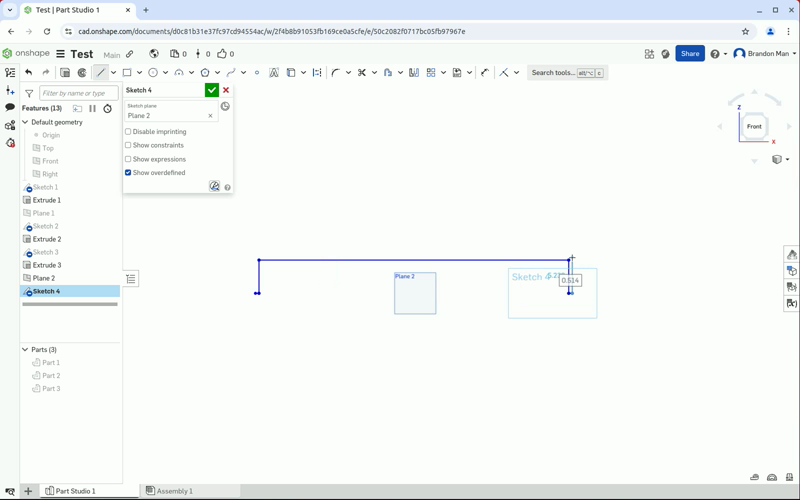
scroll(6)
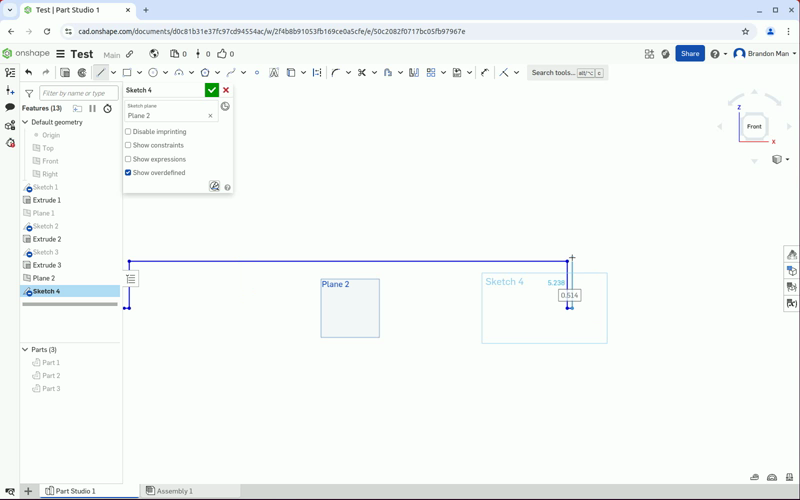
scroll(6)
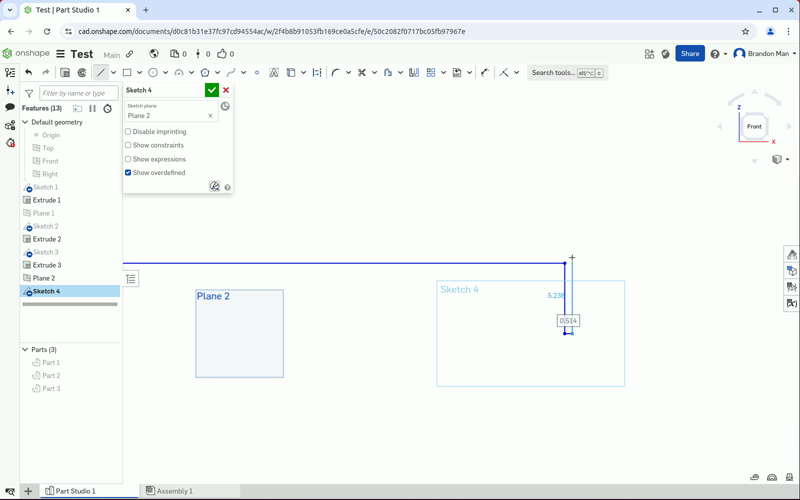
scroll(6)
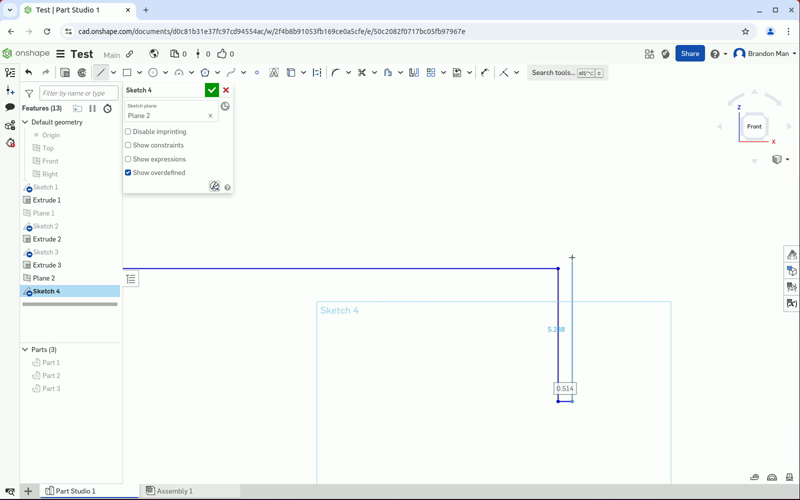
scroll(6)
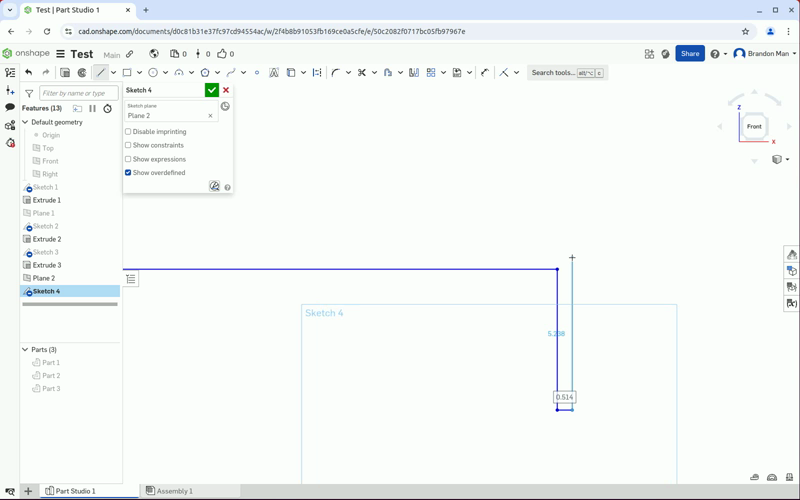
scroll(6)
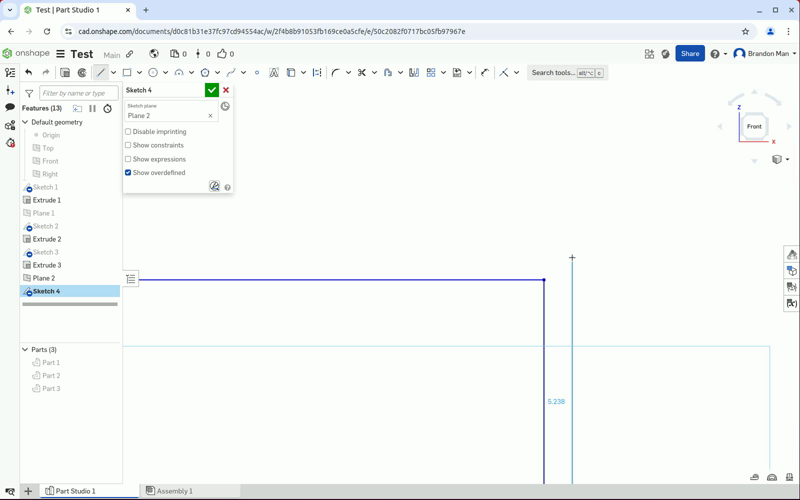
click(572, 257)
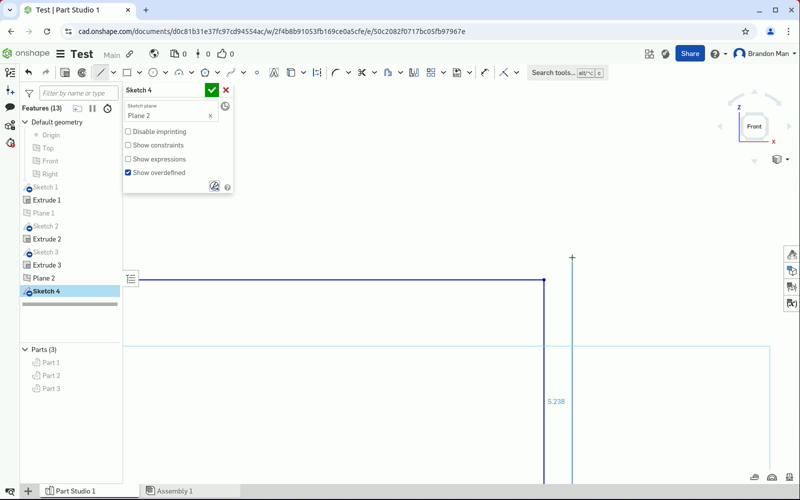
scroll(-6)
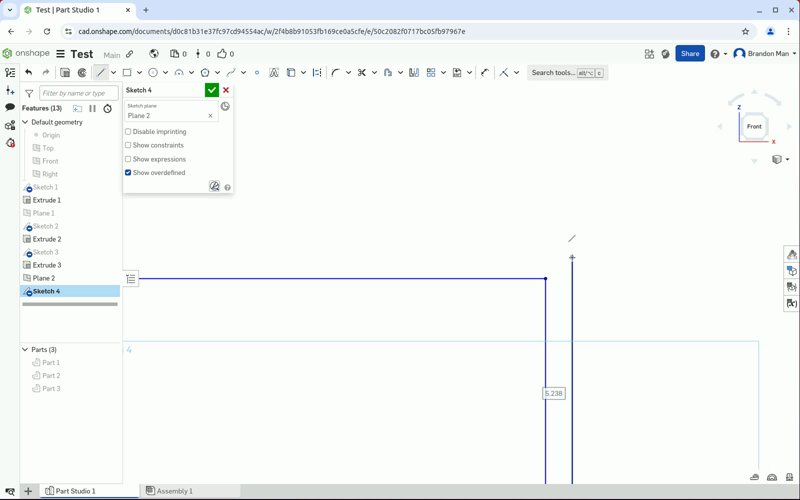
scroll(-6)
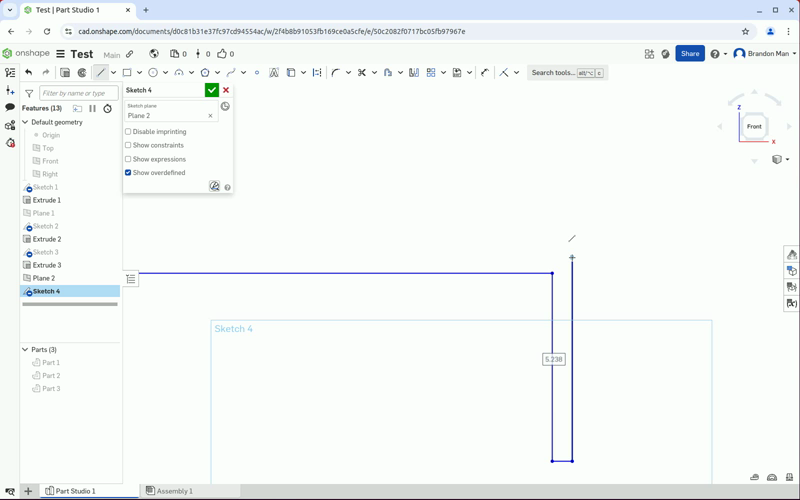
scroll(-6)
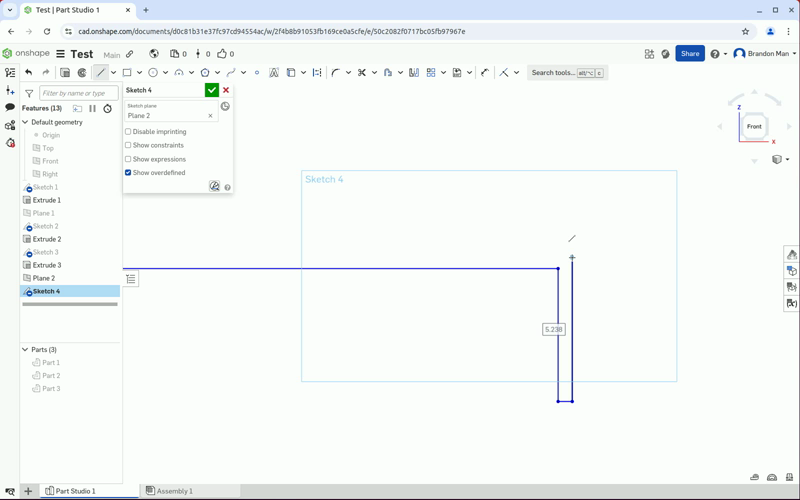
scroll(-6)
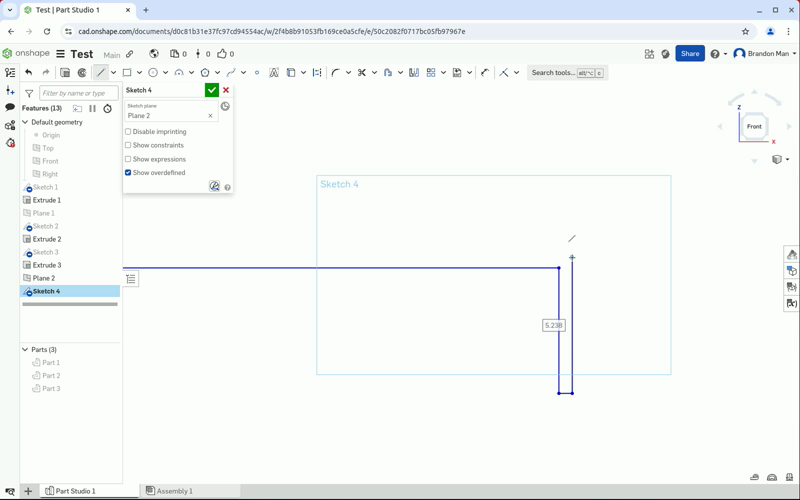
scroll(-6)
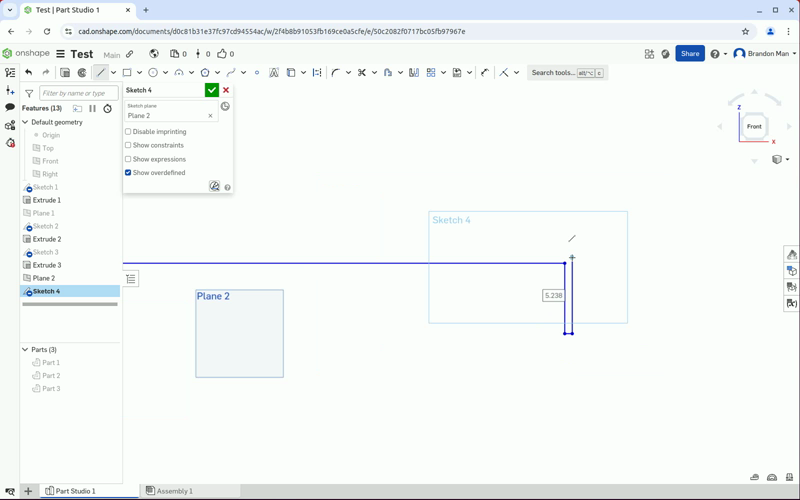
scroll(-6)
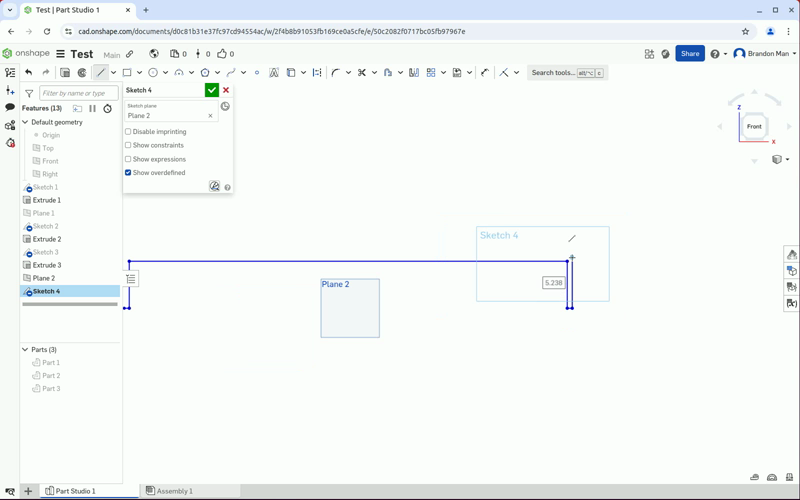
scroll(-6)
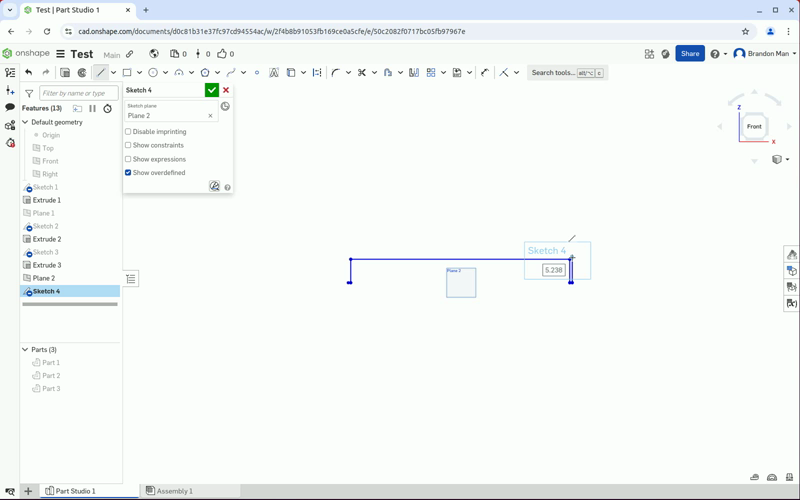
key_up(shift)
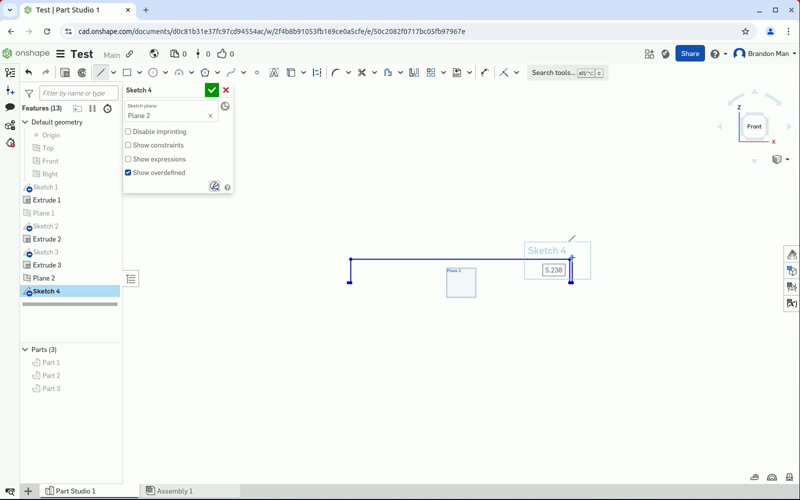
key_down(shift)
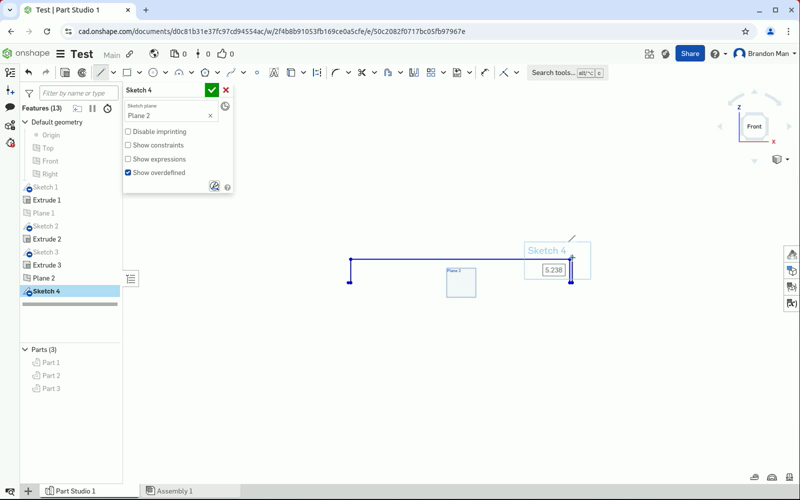
mouse_move(348, 257)
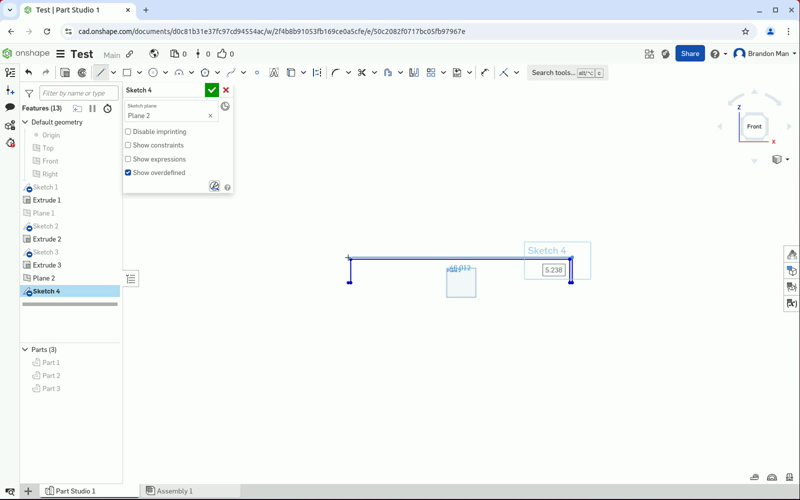
scroll(6)
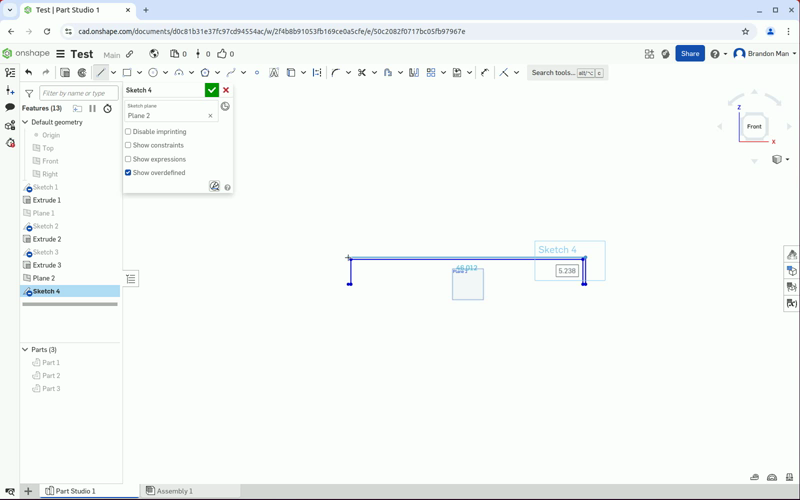
scroll(6)
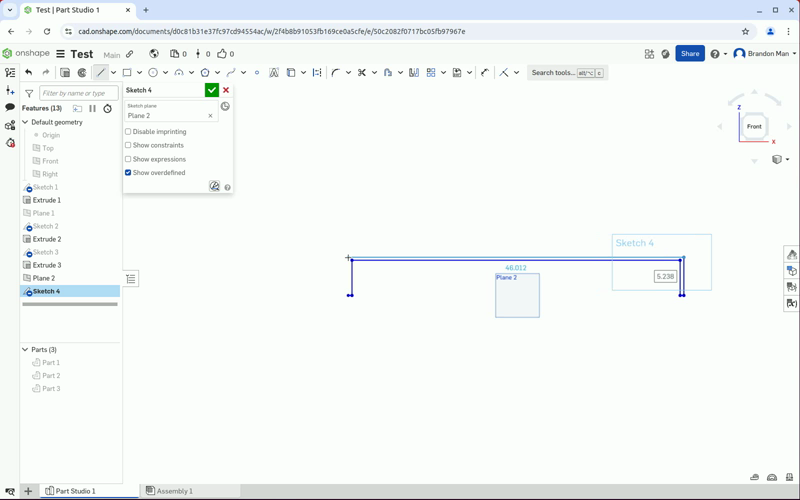
scroll(6)
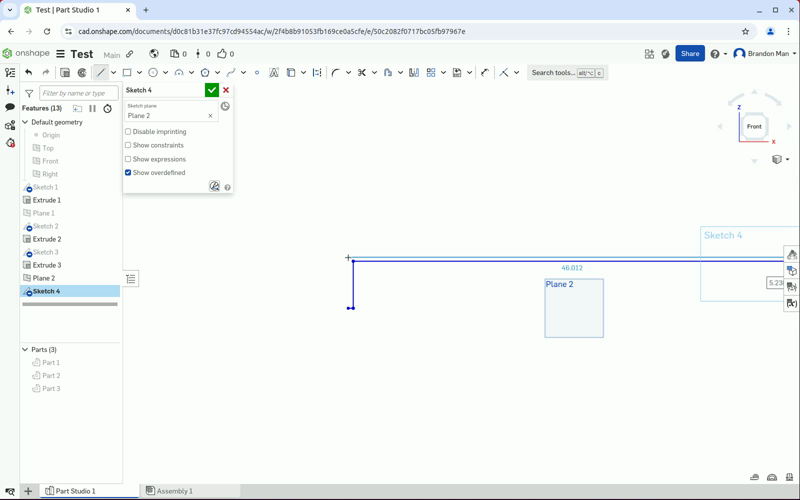
scroll(6)
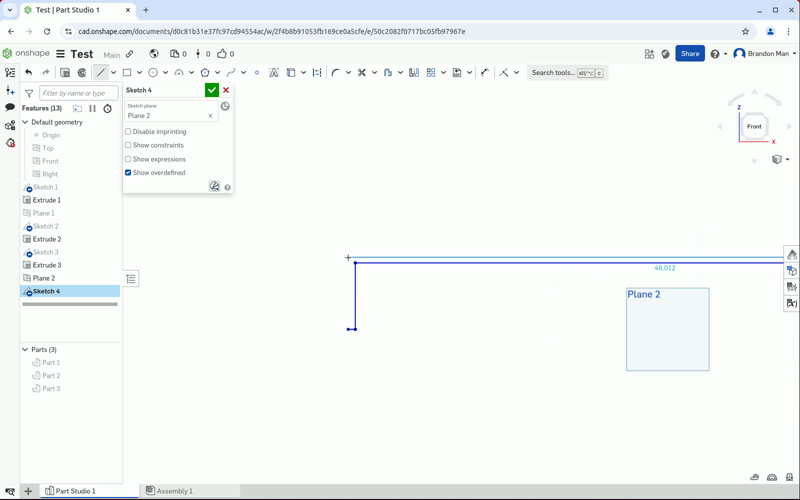
scroll(6)
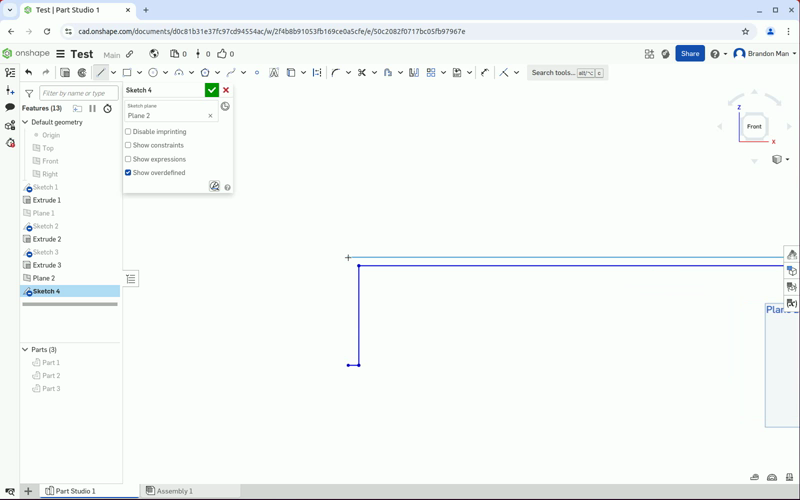
scroll(6)
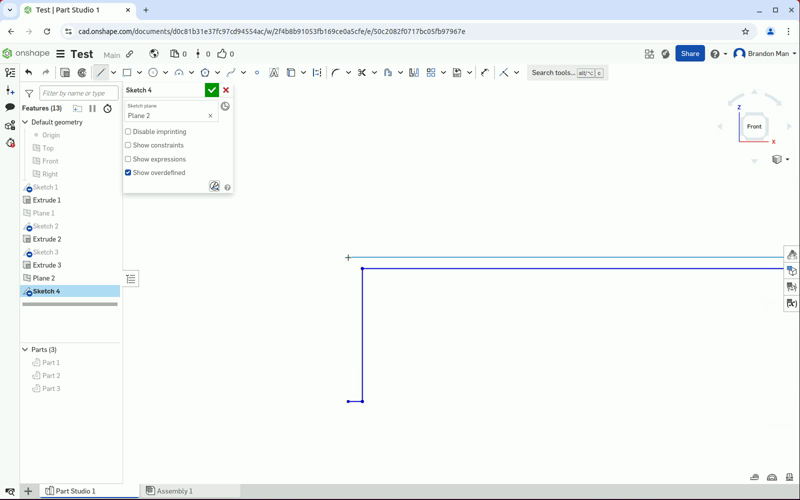
scroll(6)
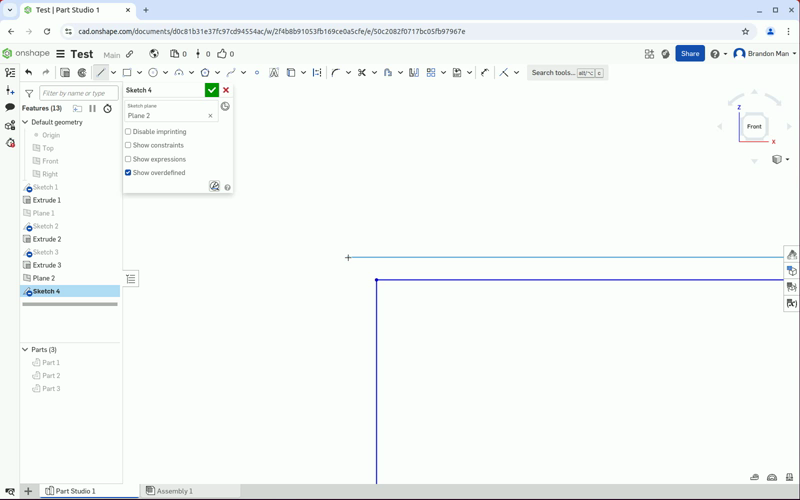
click(348, 257)
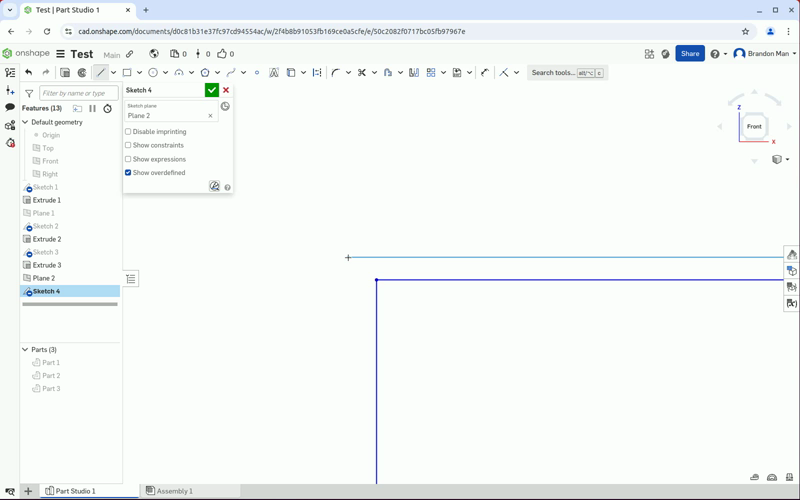
scroll(-6)
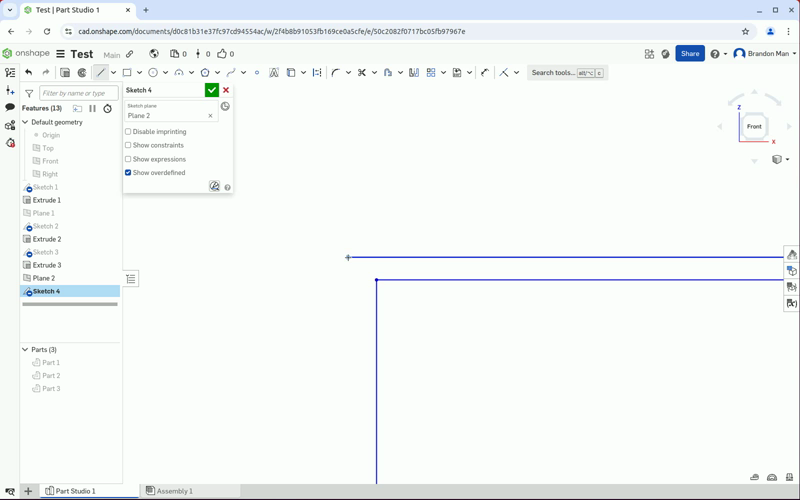
scroll(-6)
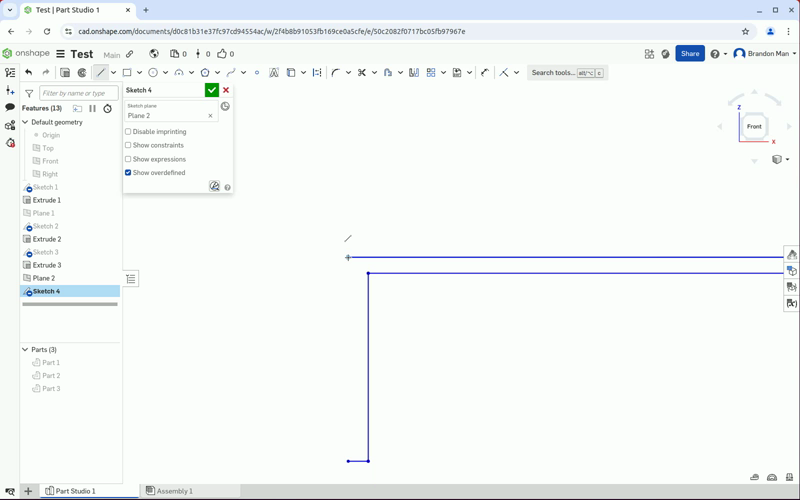
scroll(-6)
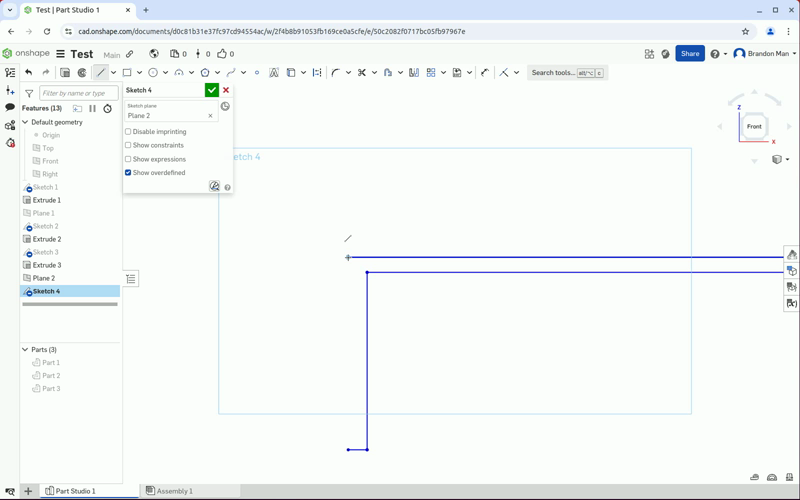
scroll(-6)
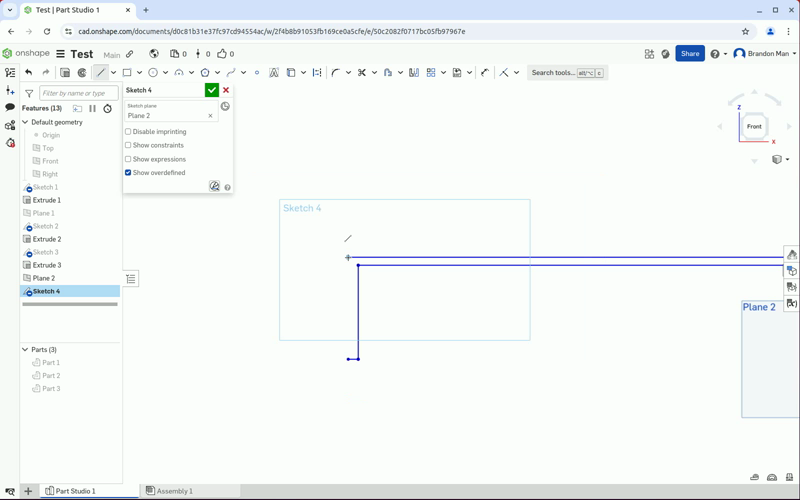
scroll(-6)
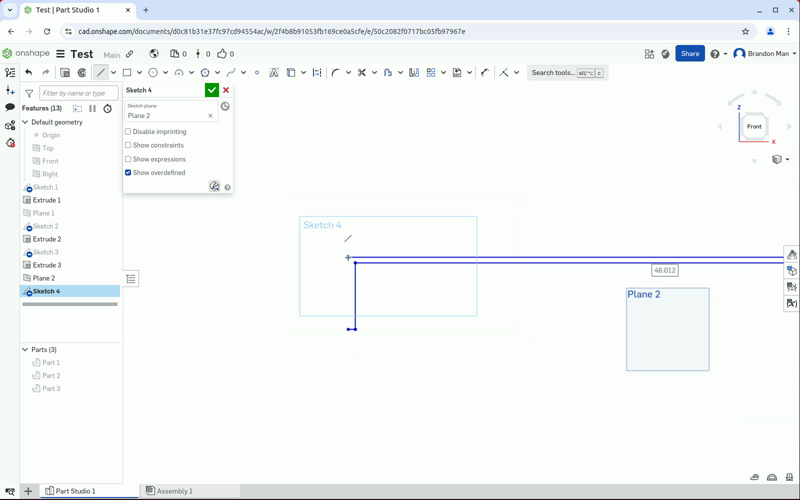
scroll(-6)
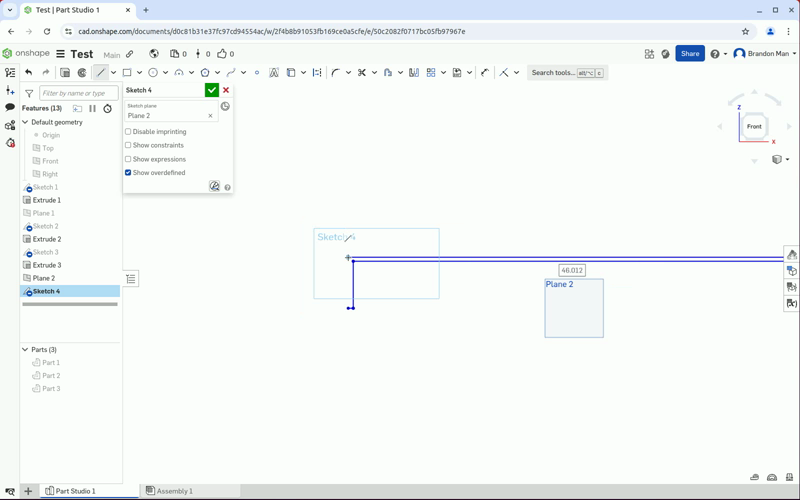
scroll(-6)
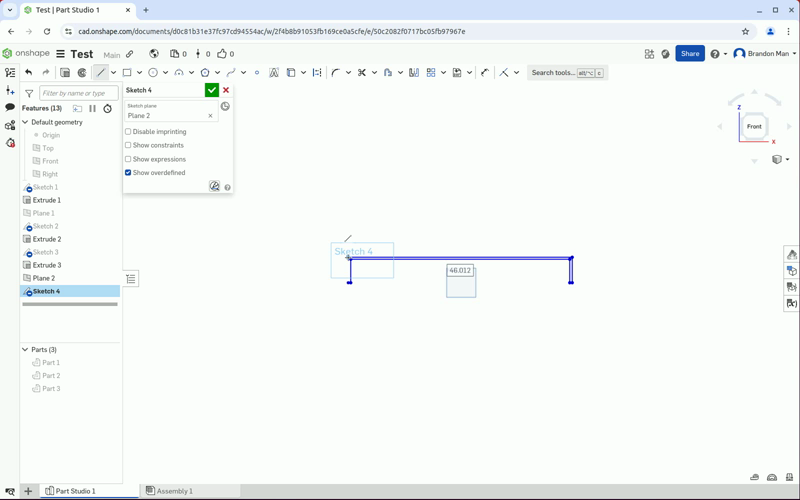
key_up(shift)
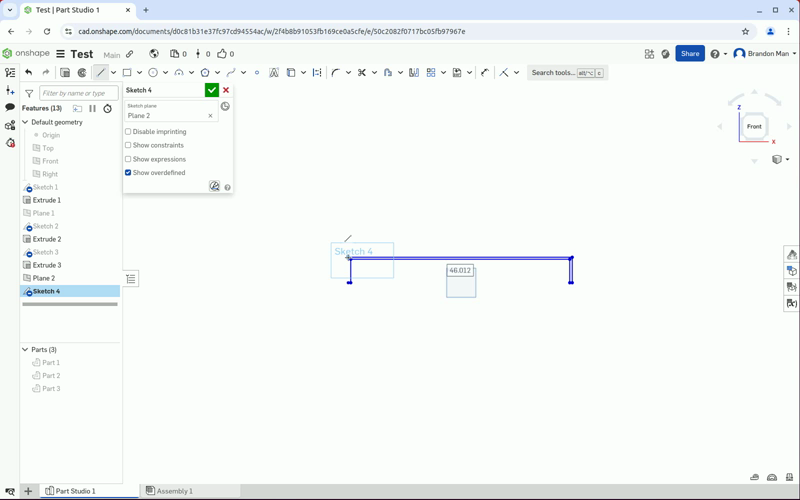
mouse_move(378, 257)
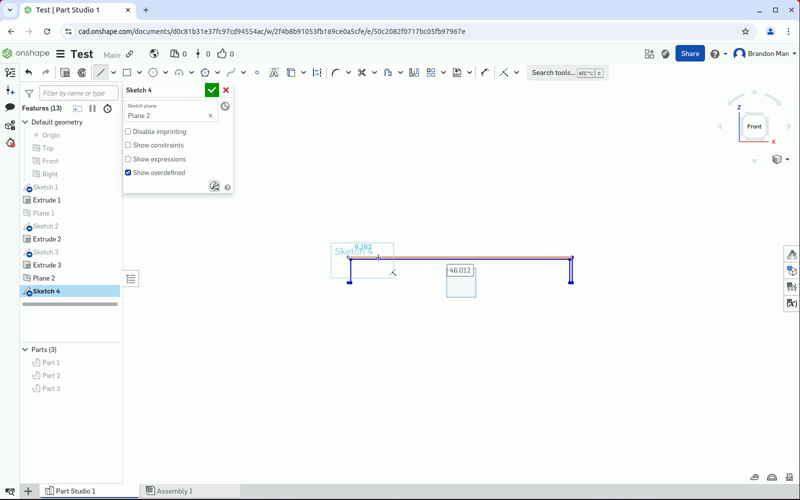
key_down(shift)
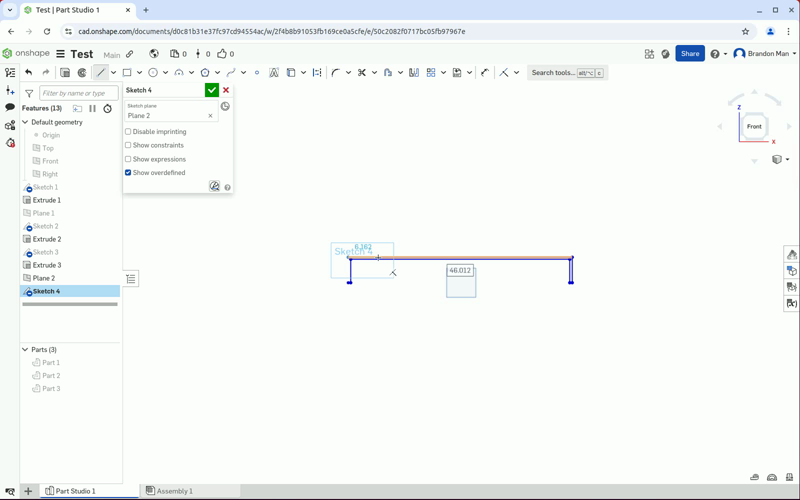
mouse_move(348, 282)
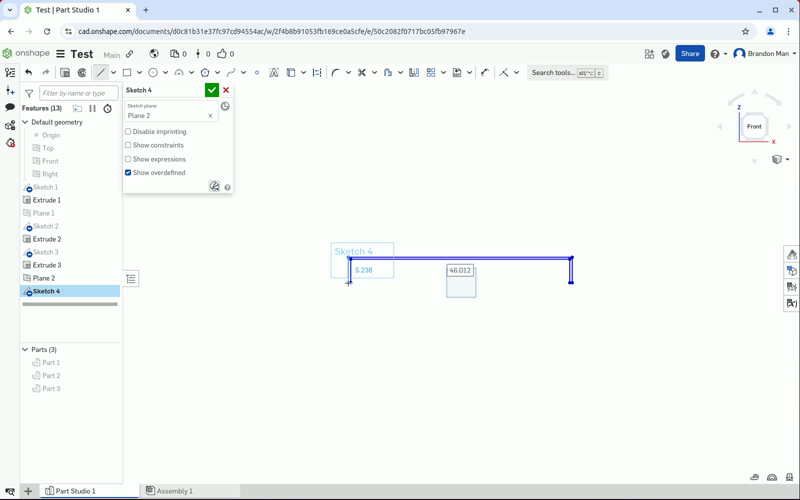
scroll(6)
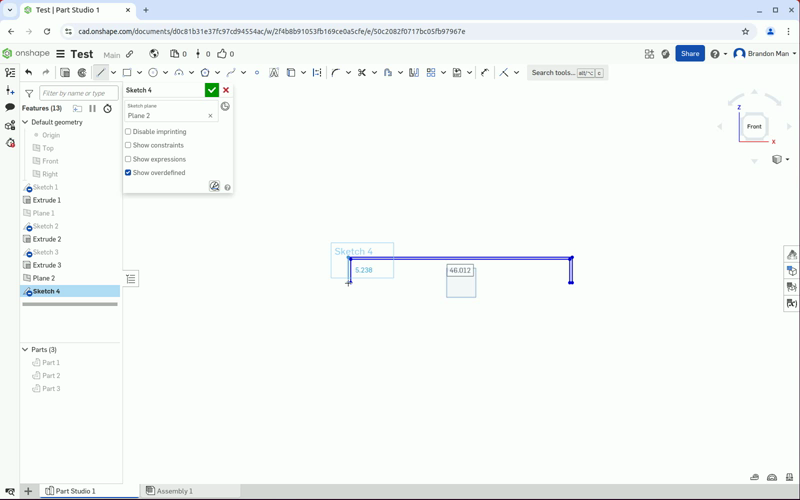
scroll(6)
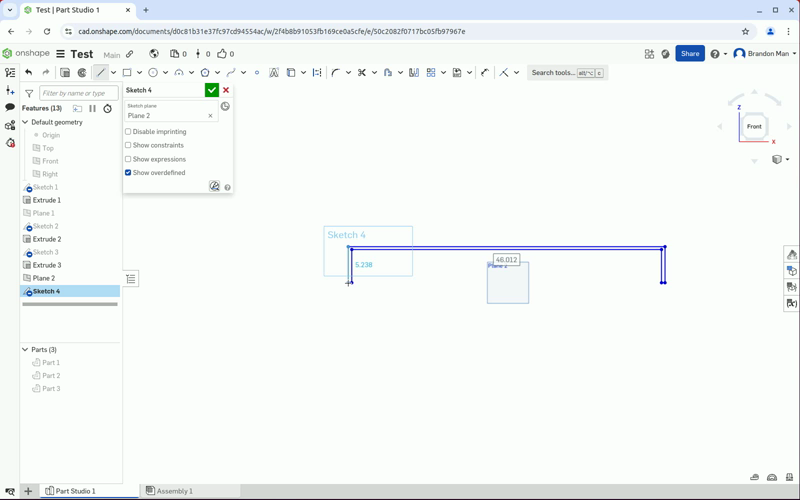
scroll(6)
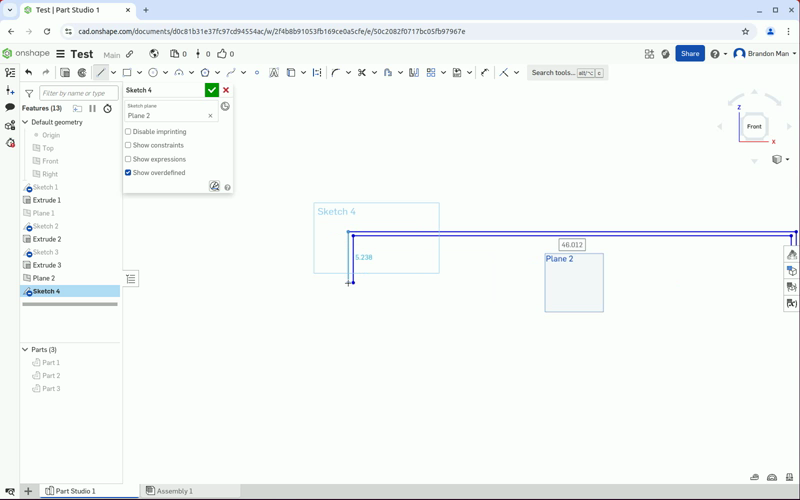
scroll(6)
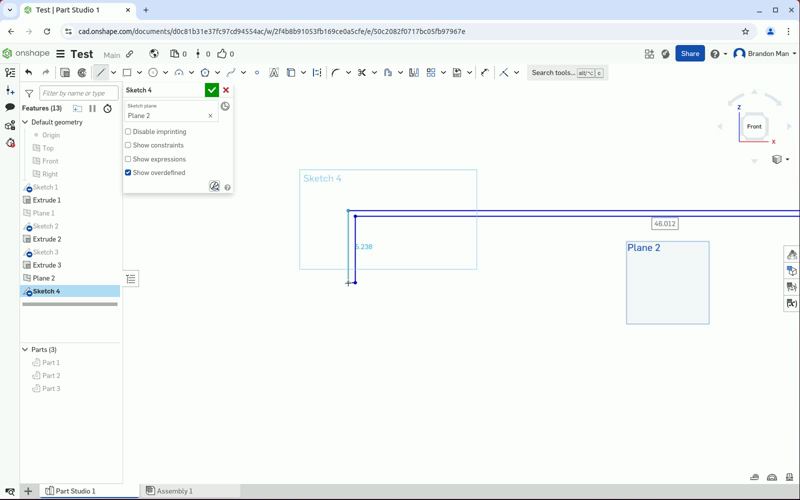
scroll(6)
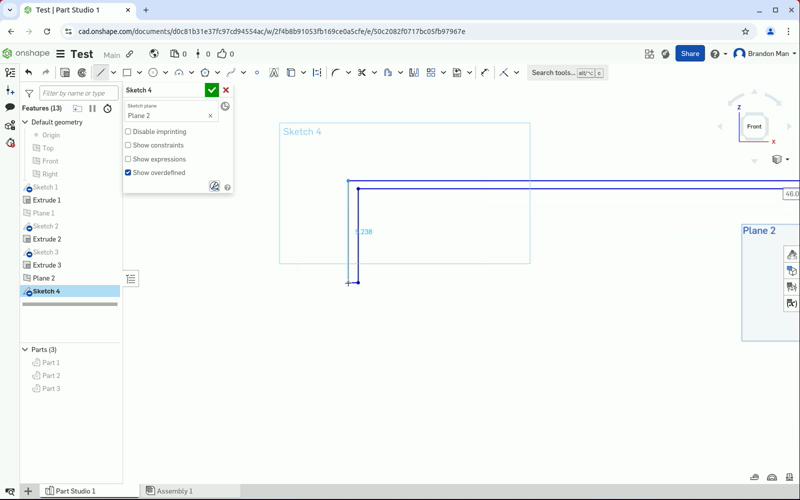
scroll(6)
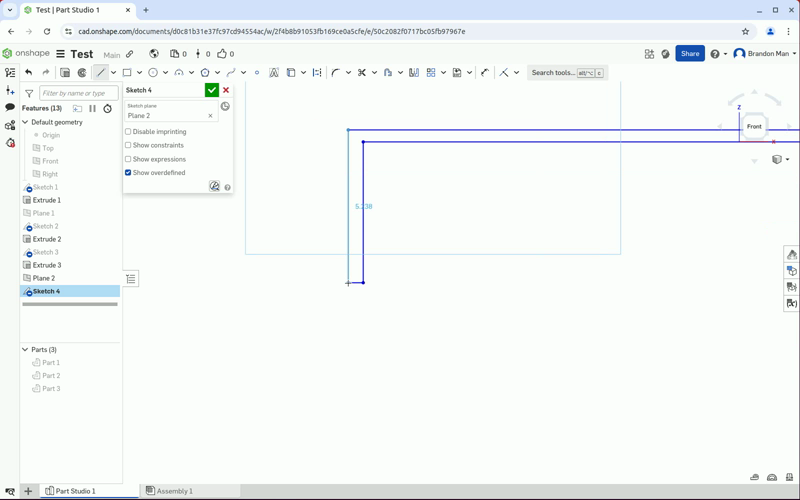
scroll(6)
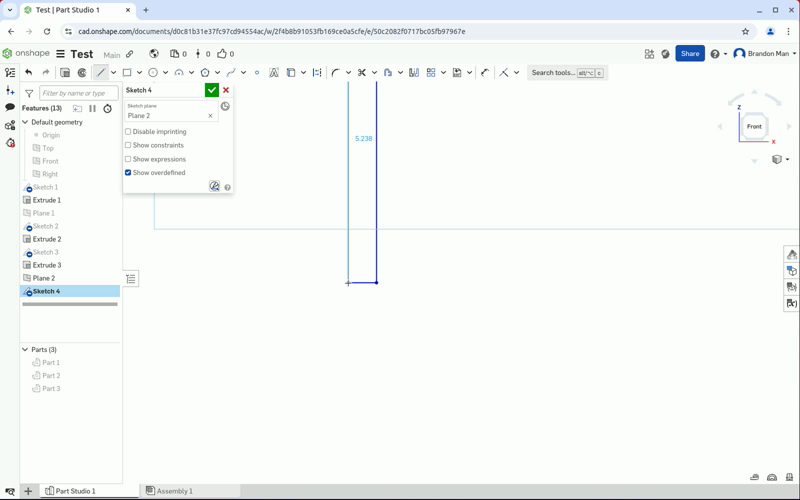
key_up(shift)
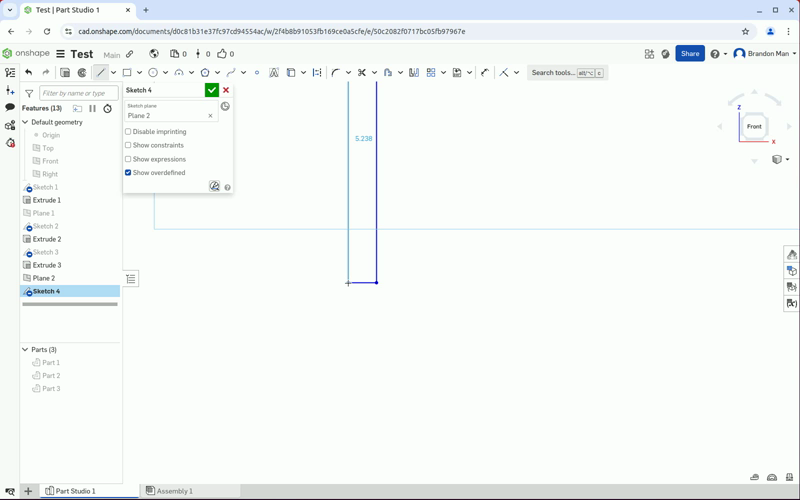
click(348, 282)
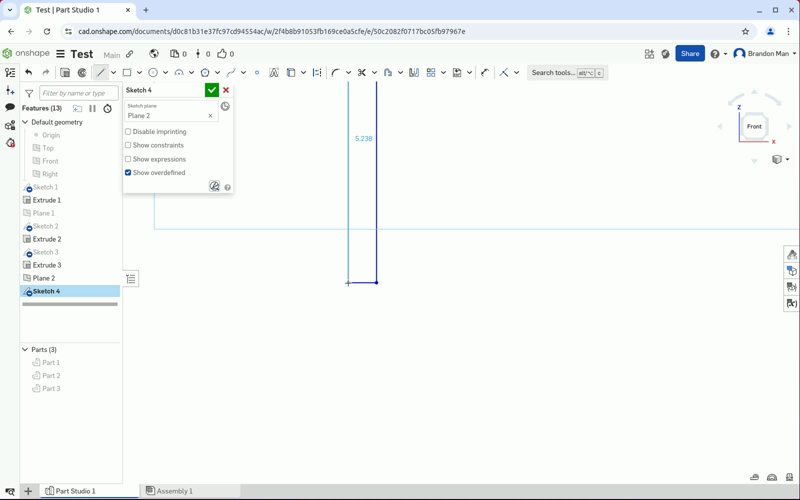
scroll(-6)
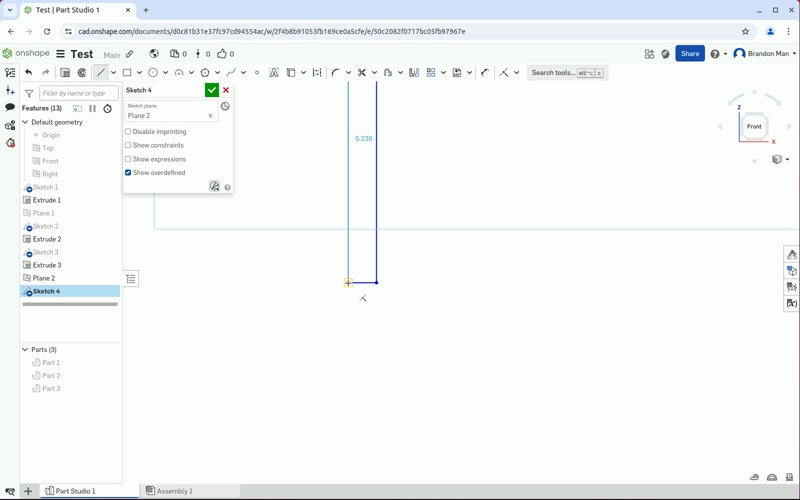
scroll(-6)
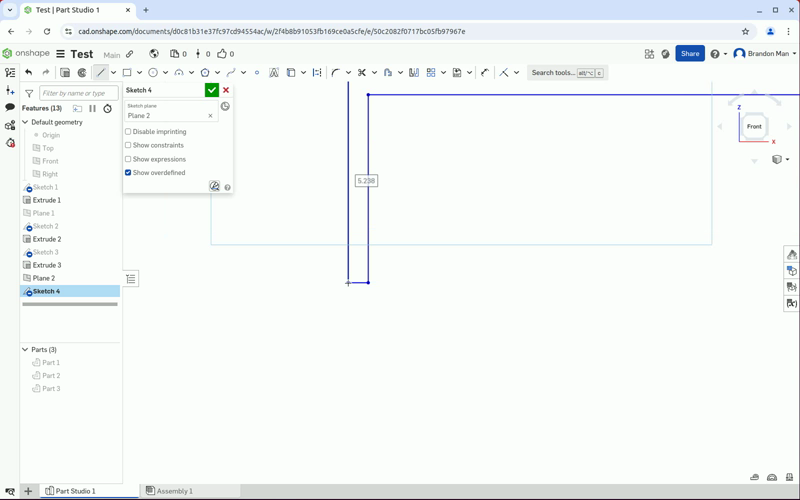
scroll(-6)
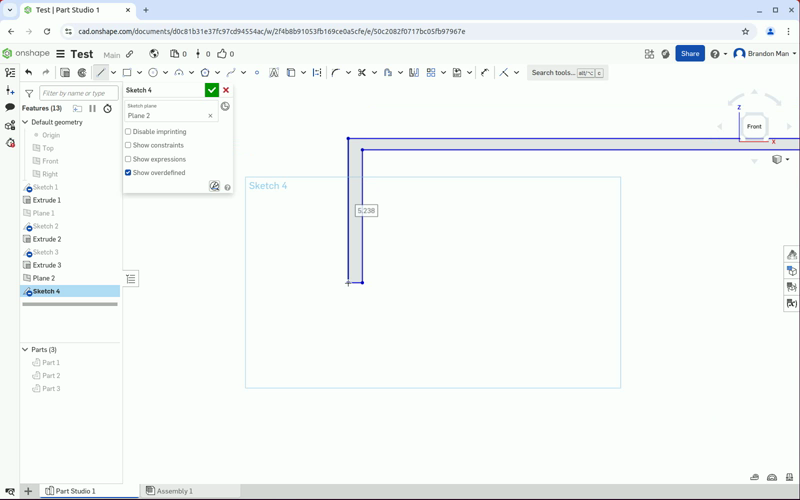
scroll(-6)
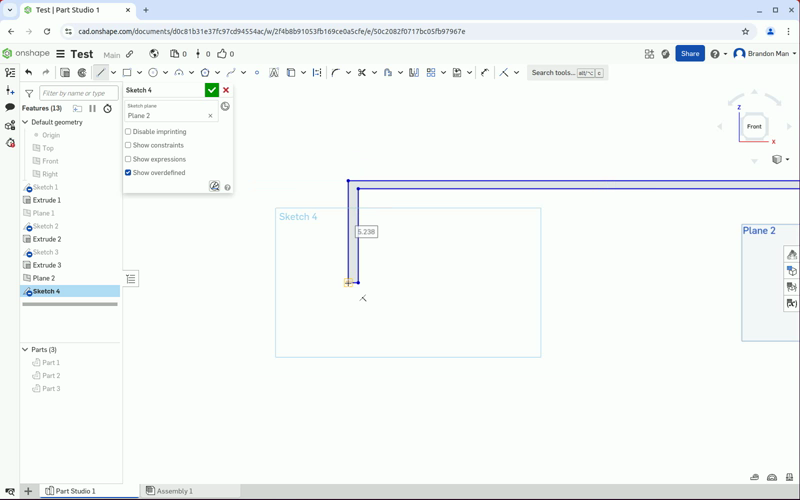
scroll(-6)
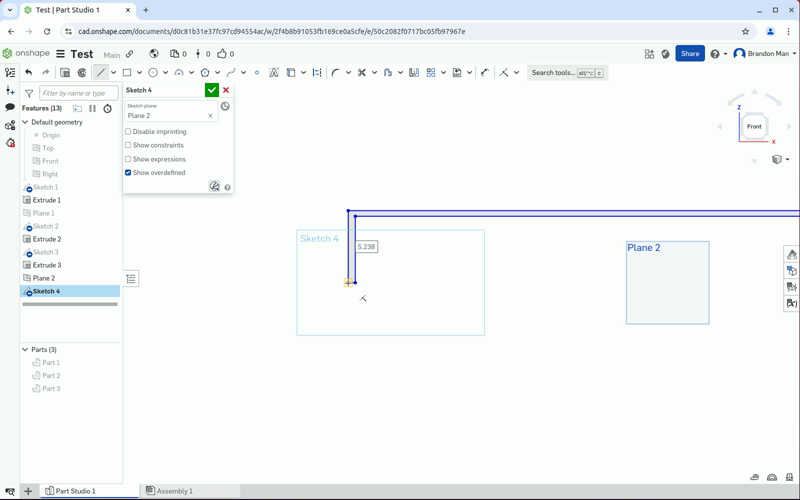
scroll(-6)
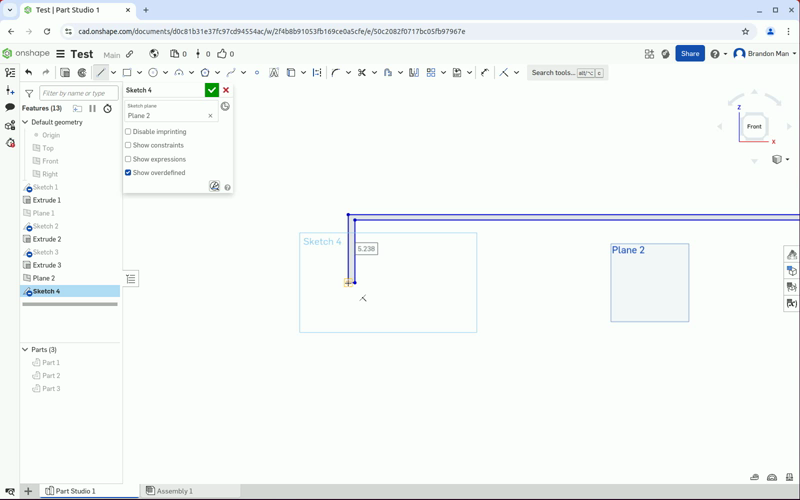
scroll(-6)
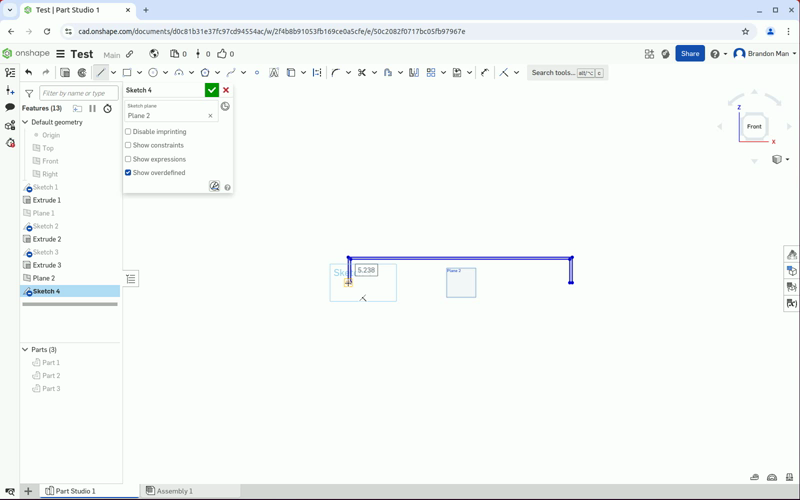
key(esc)
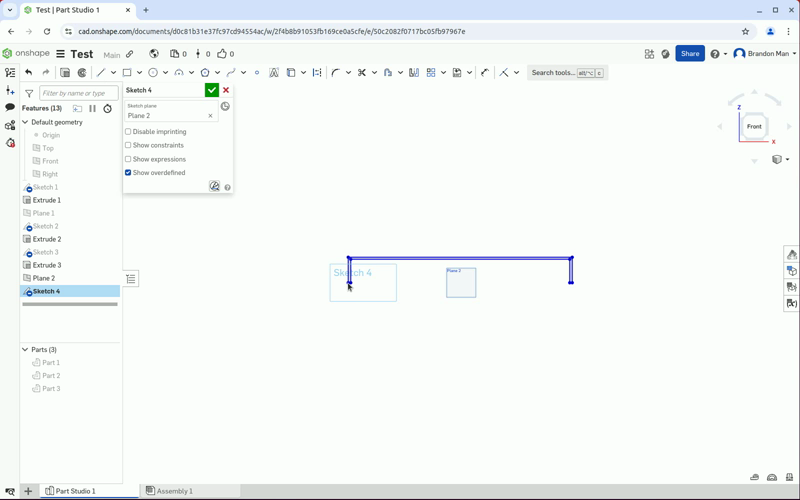
mouse_move(499, 257)
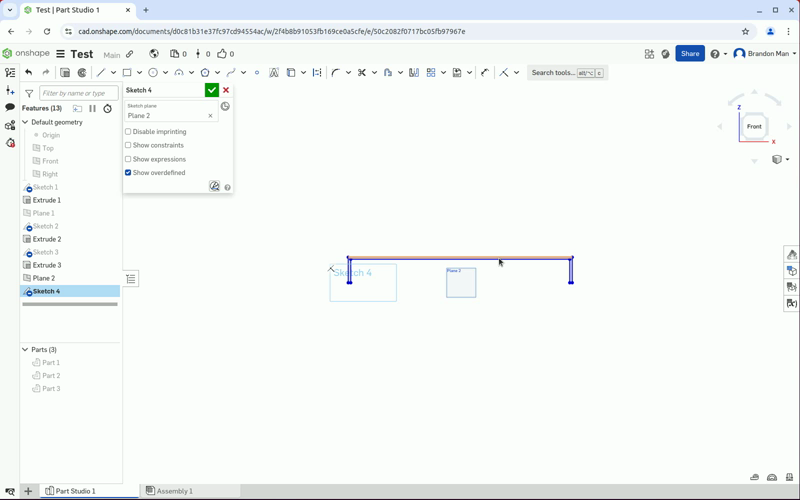
scroll(6)
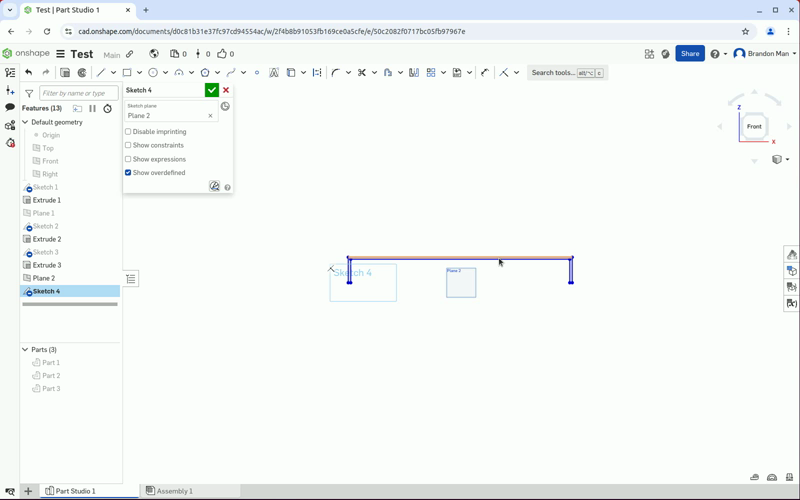
scroll(6)
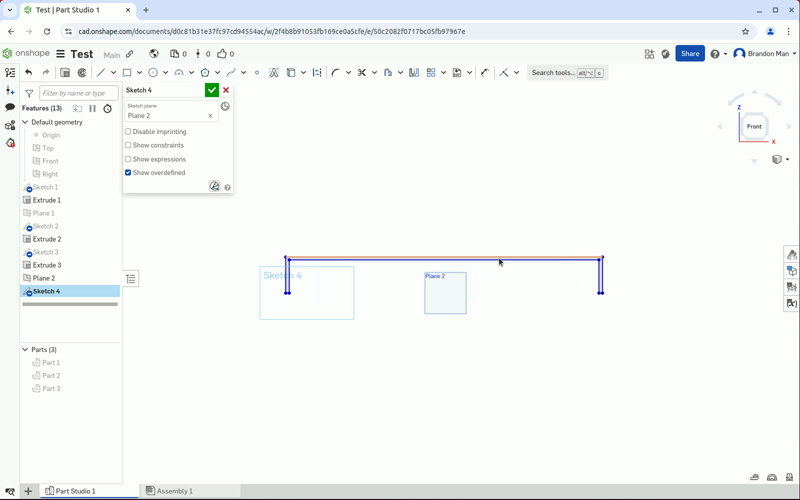
scroll(6)
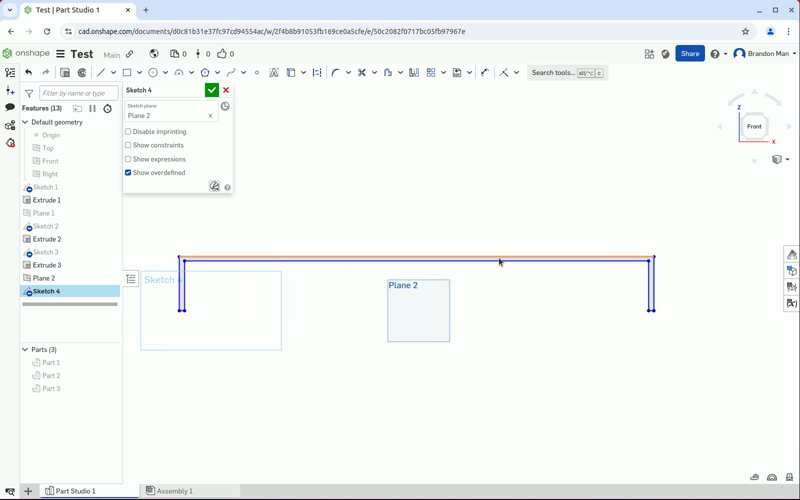
scroll(6)
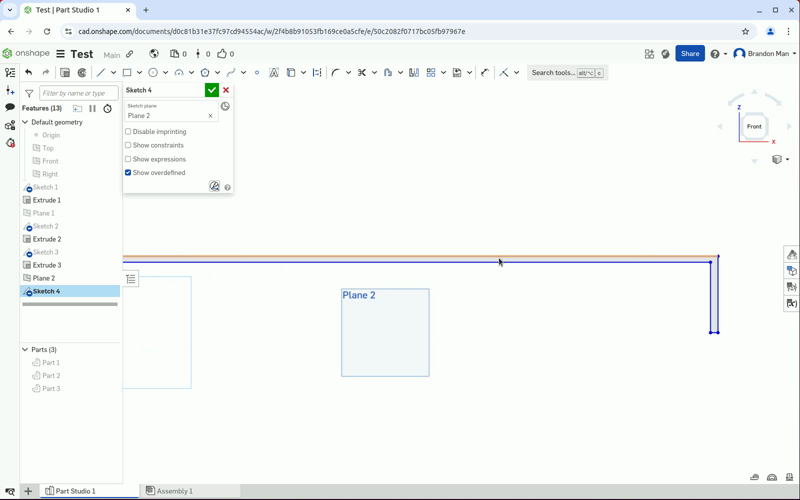
scroll(6)
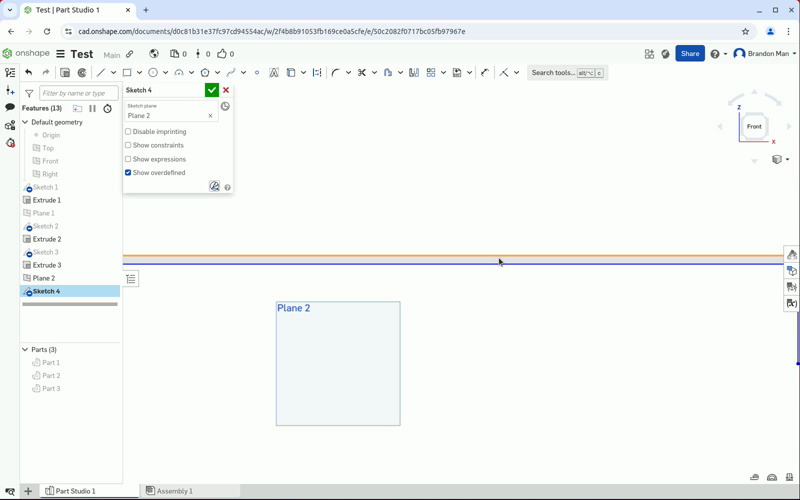
scroll(6)
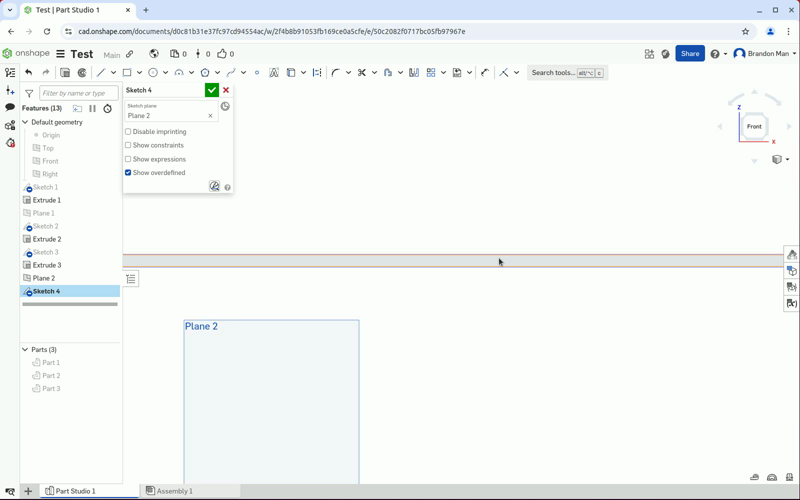
scroll(6)
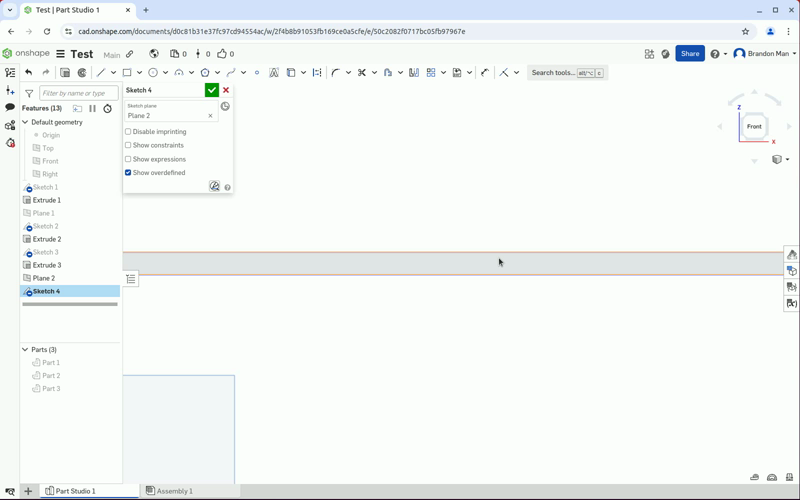
click(499, 257)
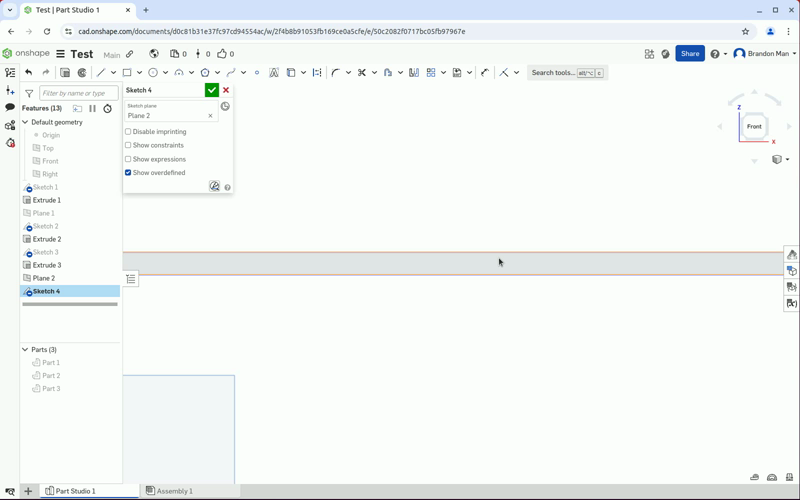
scroll(-6)
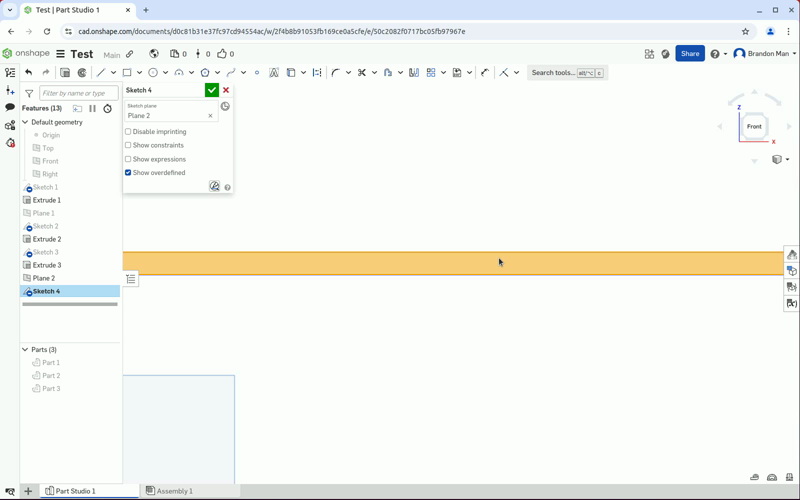
scroll(-6)
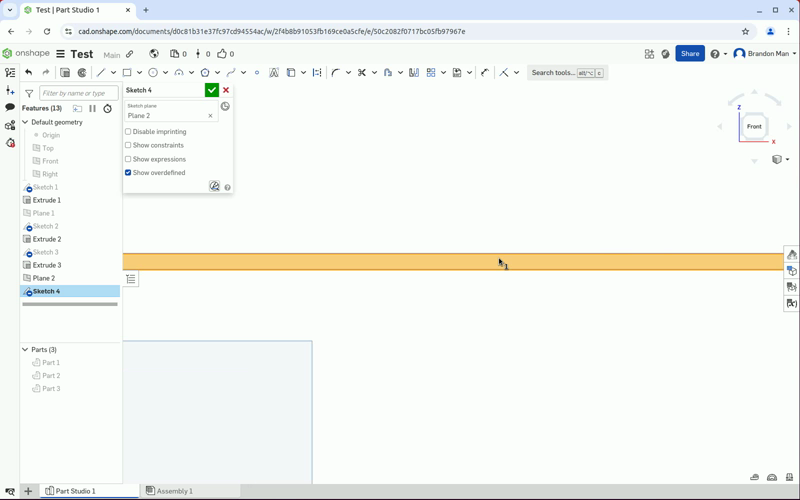
scroll(-6)
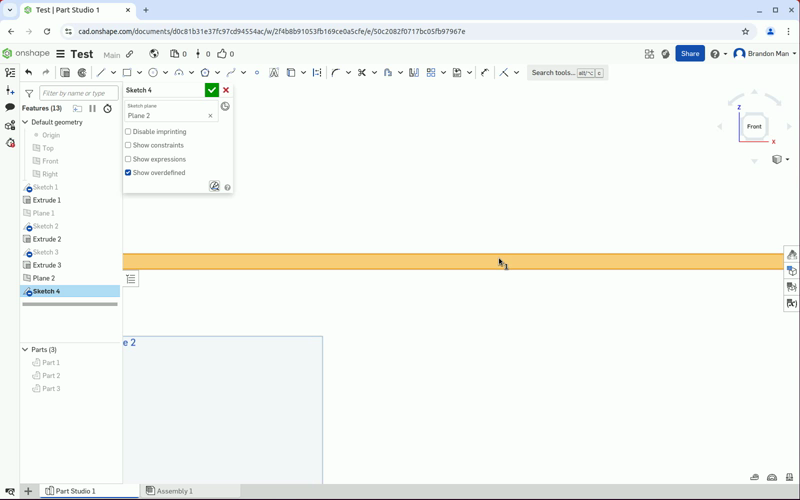
scroll(-6)
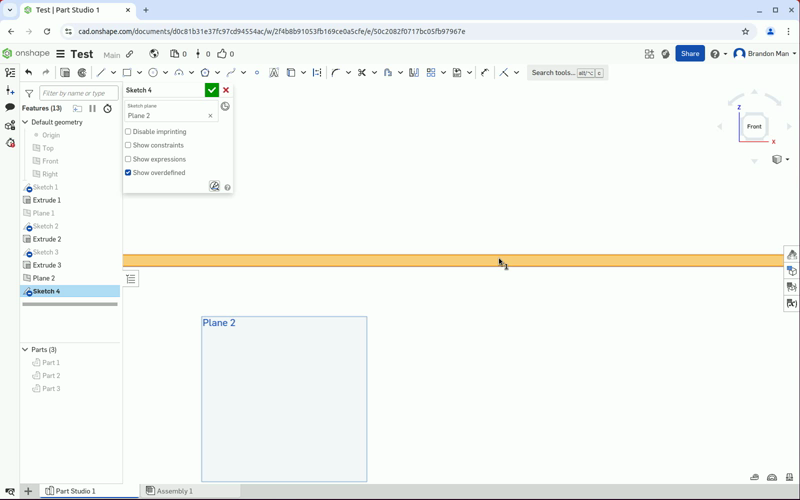
scroll(-6)
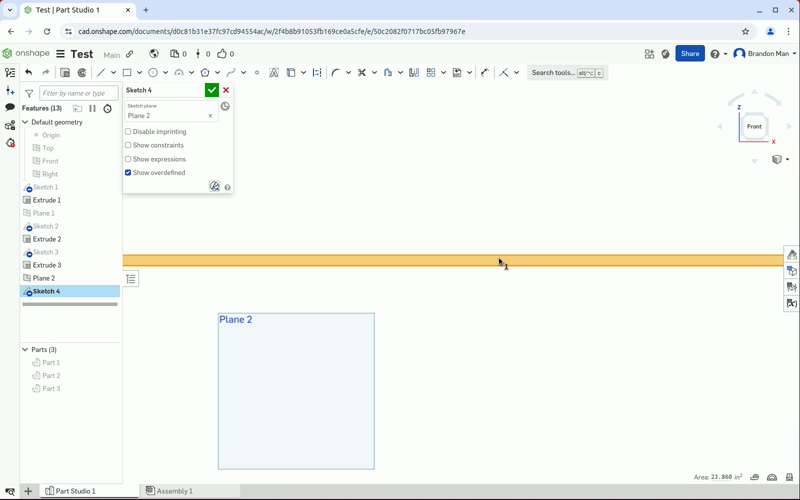
scroll(-6)
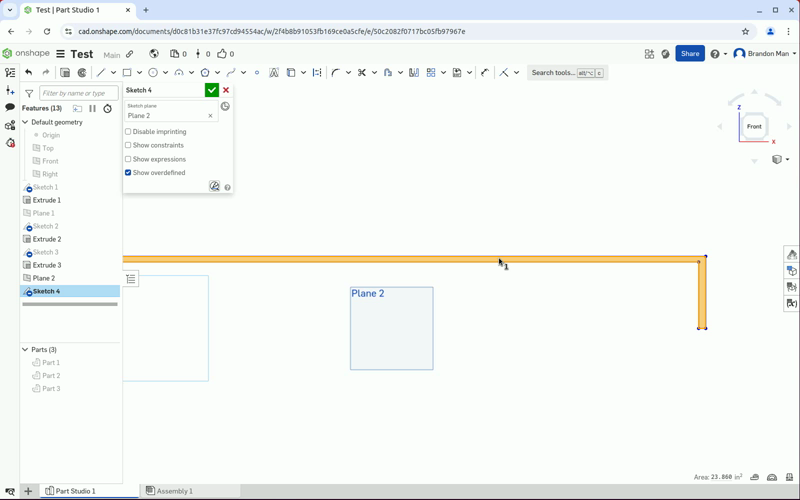
scroll(-6)
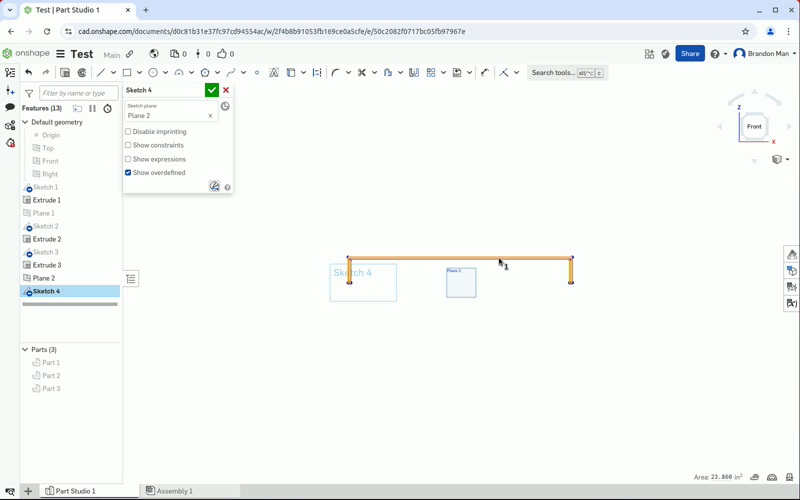
mouse_move(73, 352)
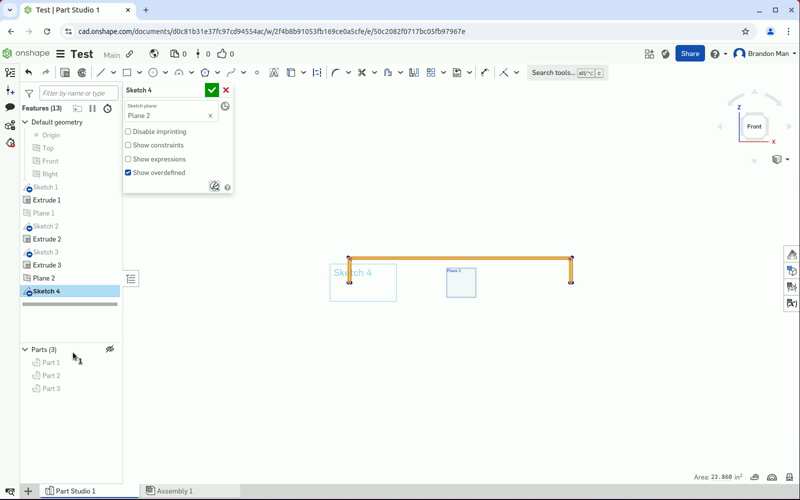
key(shift+y)
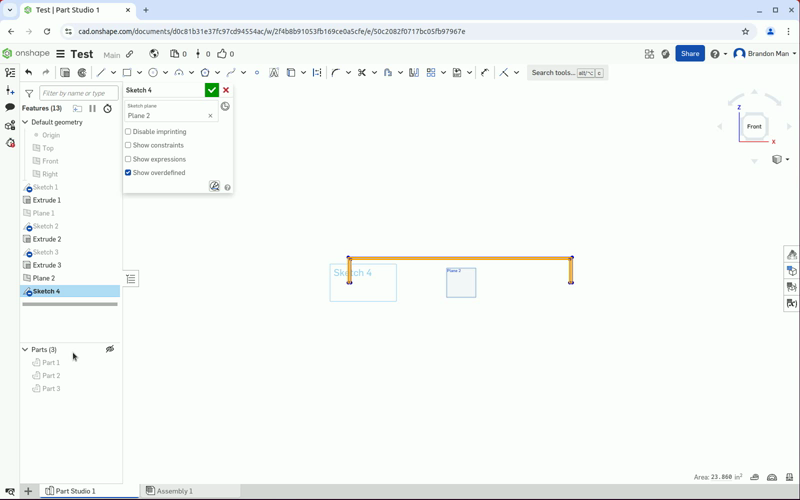
key(shift+e)
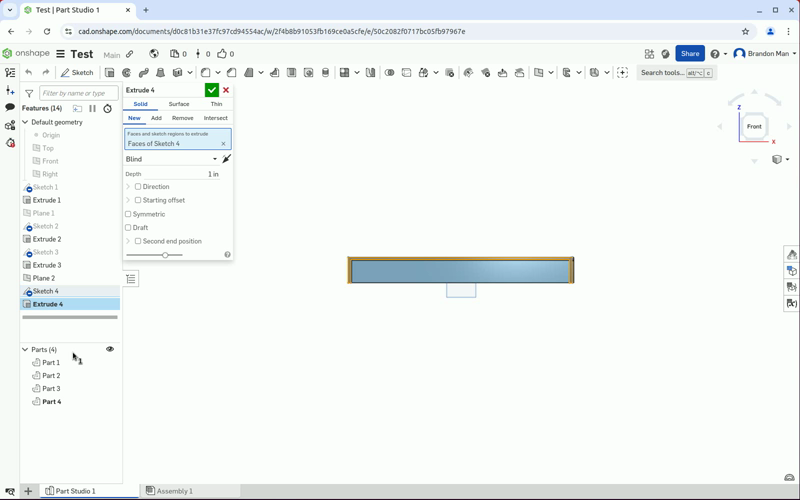
mouse_move(143, 106)
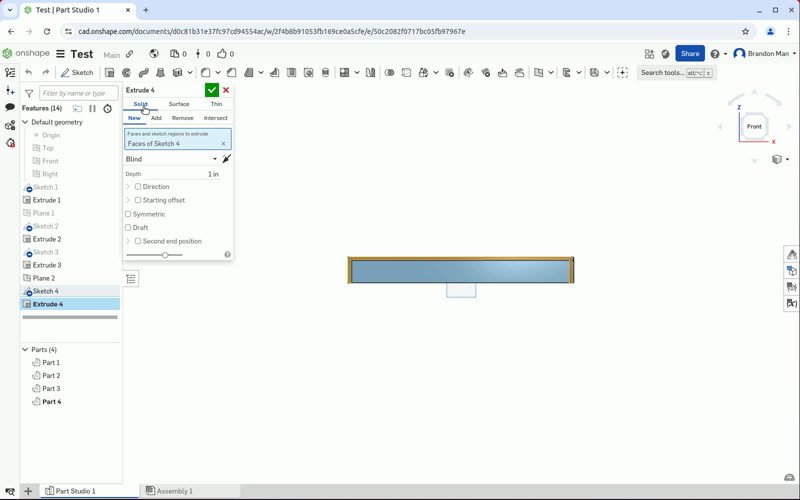
click(143, 106)
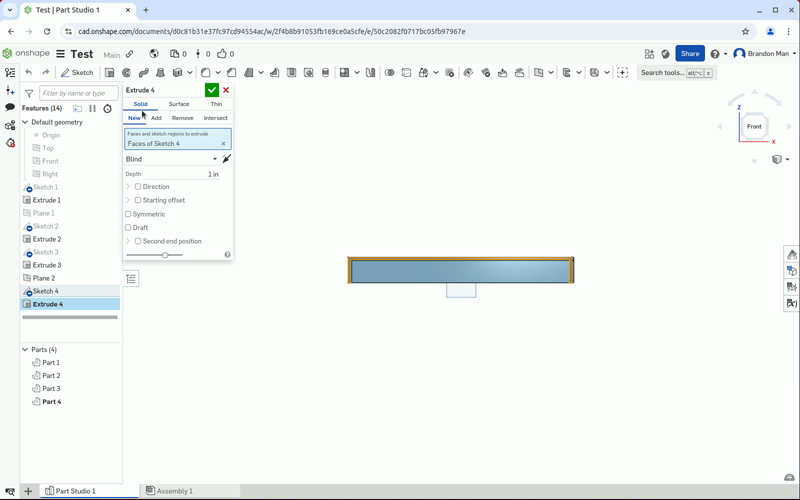
mouse_move(137, 120)
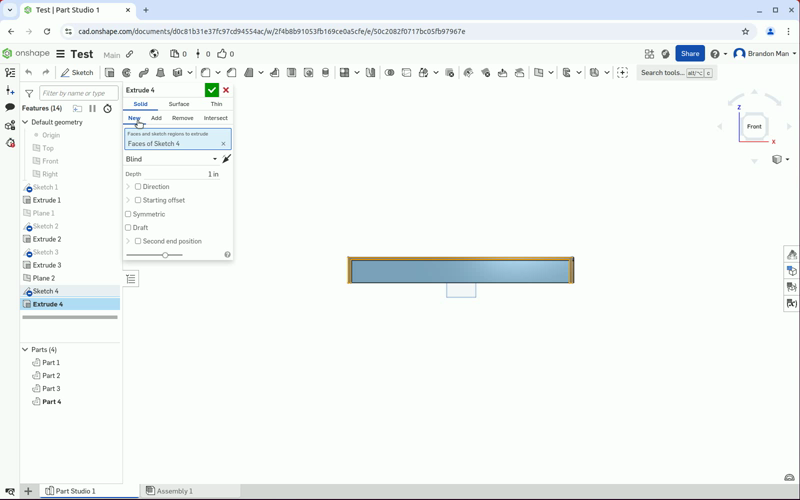
click(137, 120)
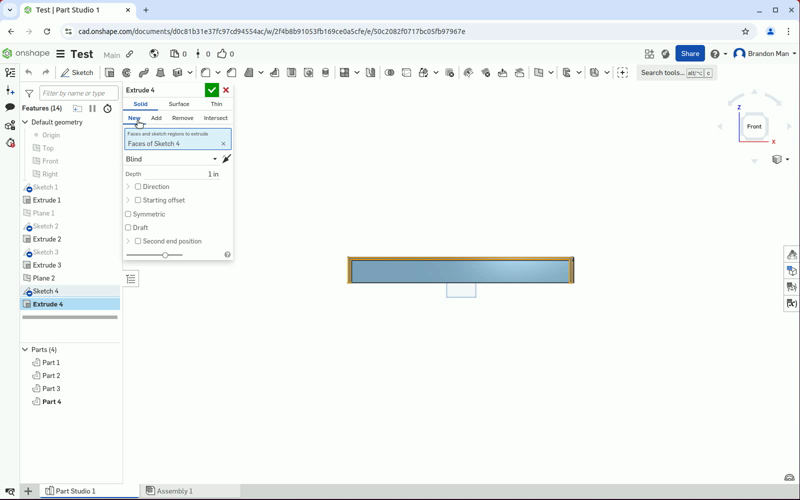
key(tab, 4)
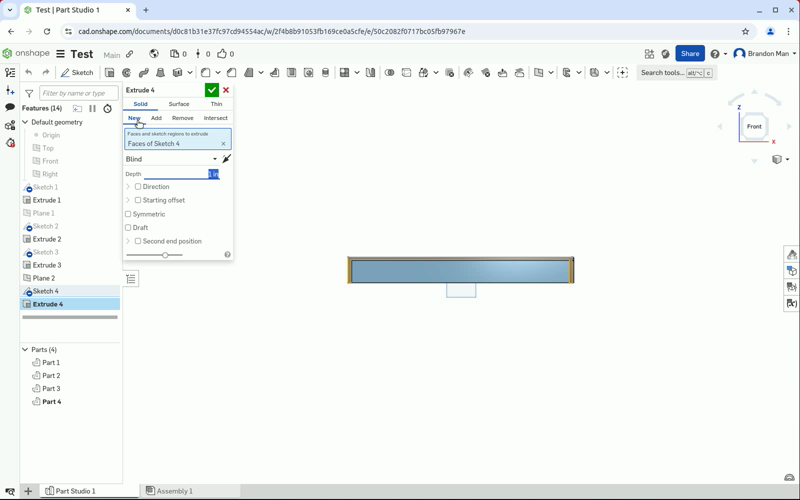
text(0.722)
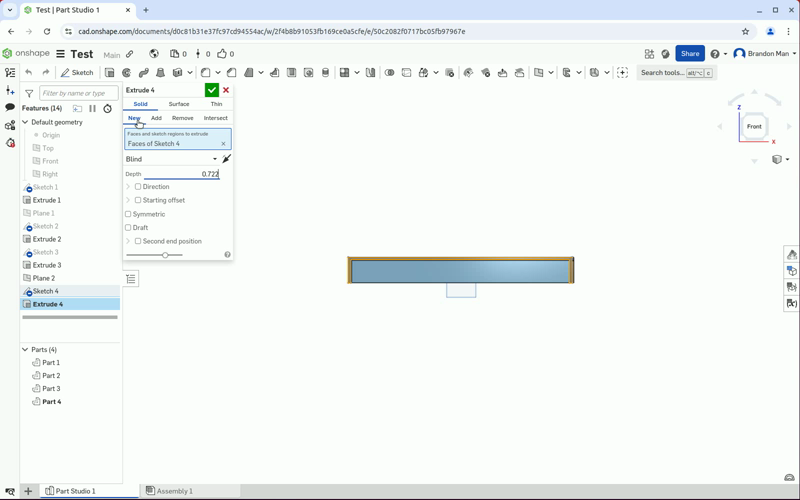
key(enter)
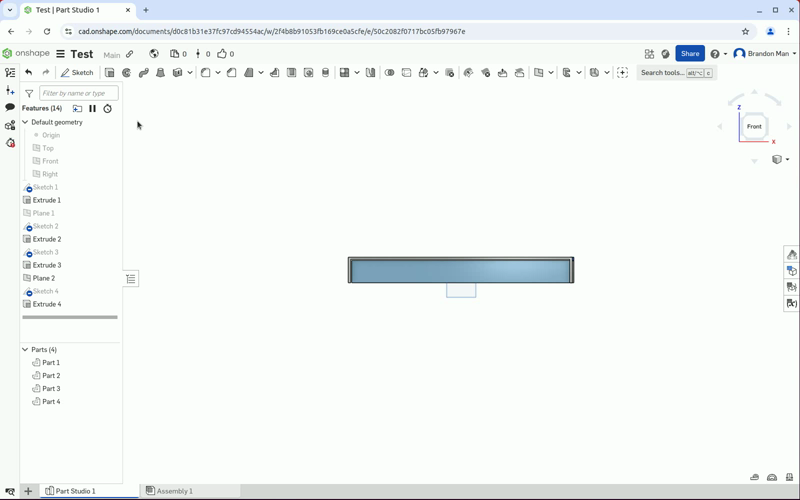
key(shift+h)
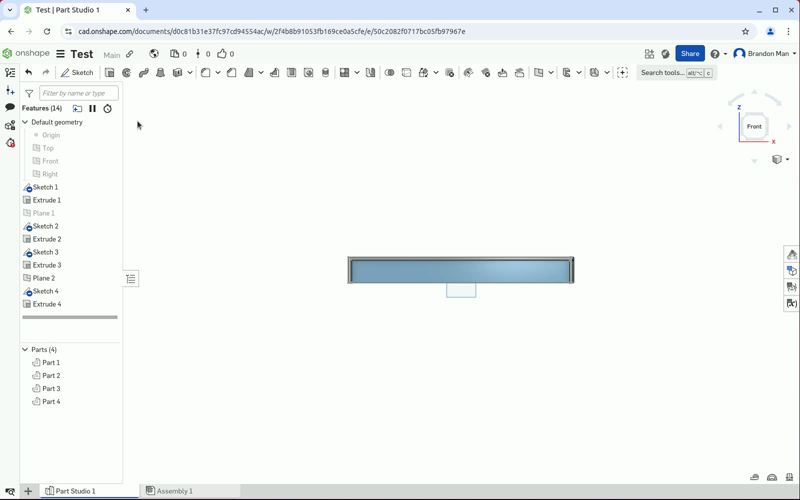
key(shift+h)
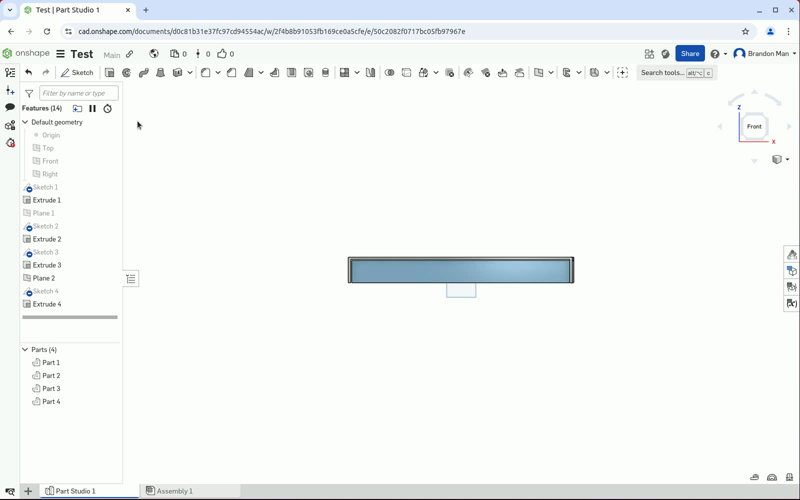
mouse_move(73, 189)
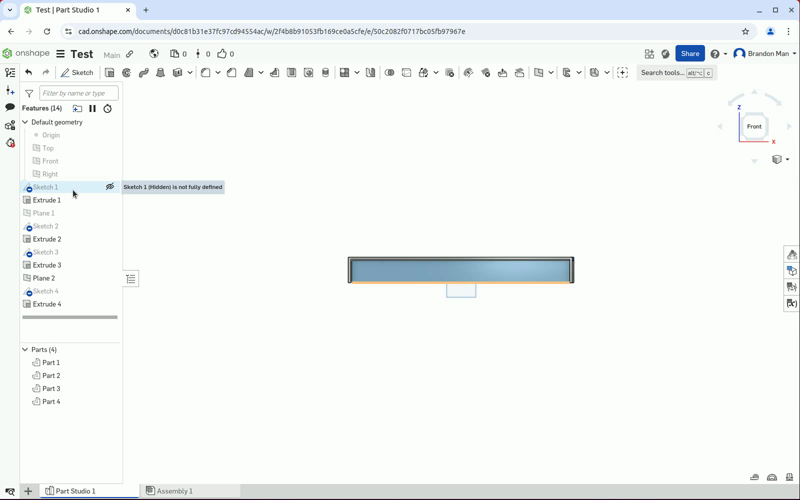
click(73, 189)
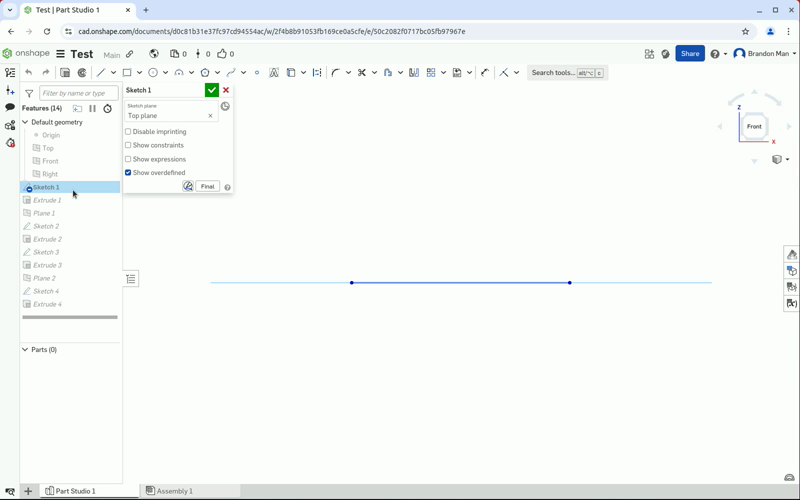
mouse_move(229, 92)
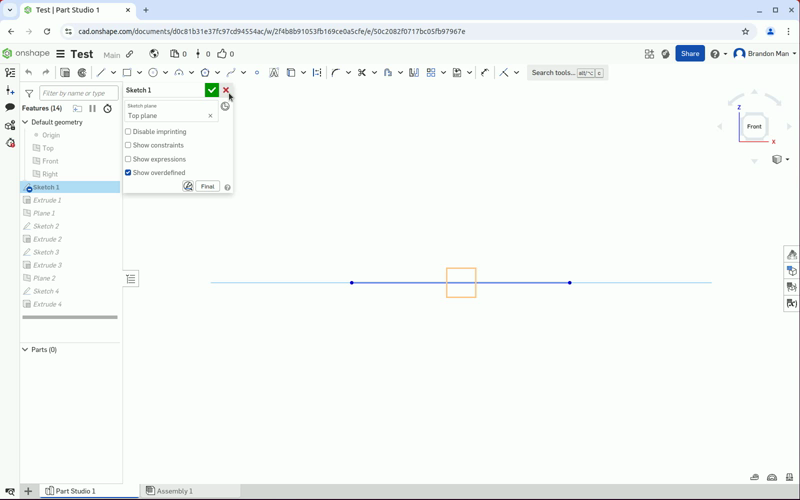
click(229, 92)
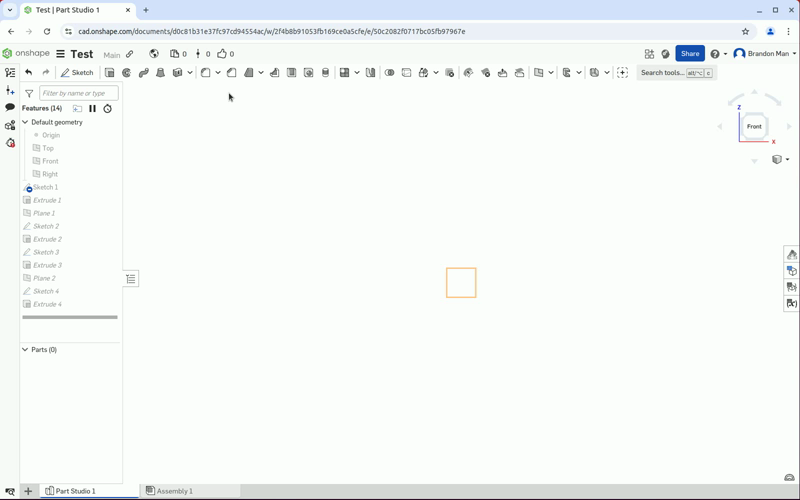
key(shift+s)
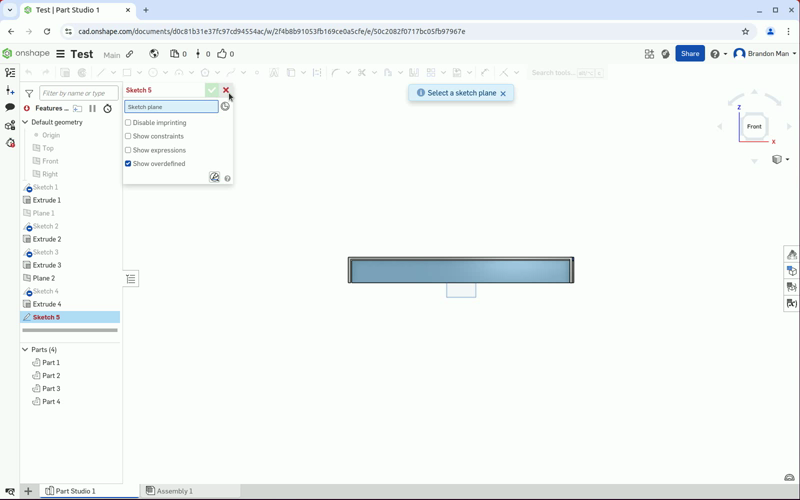
mouse_move(73, 280)
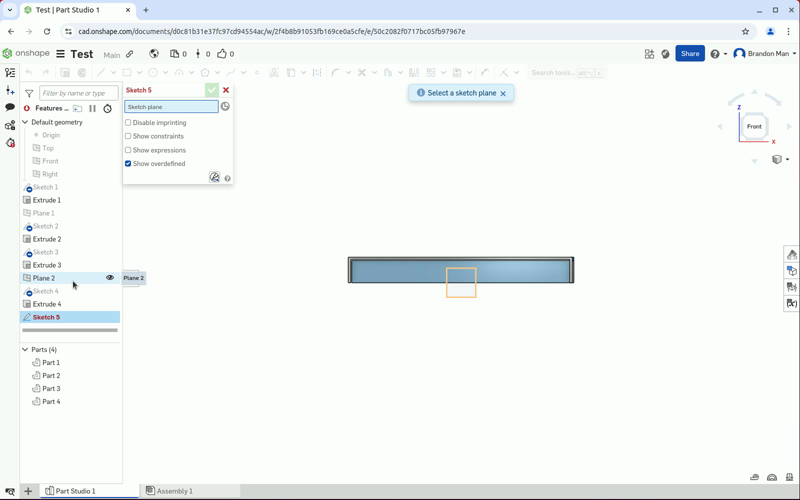
click(73, 280)
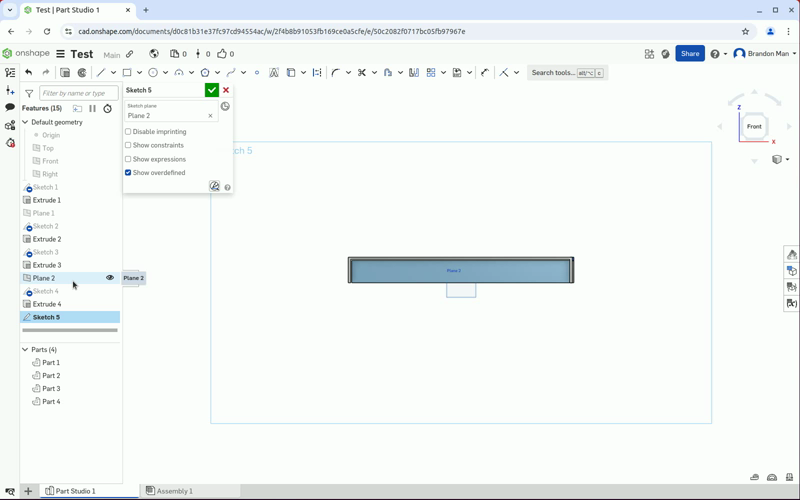
mouse_move(73, 352)
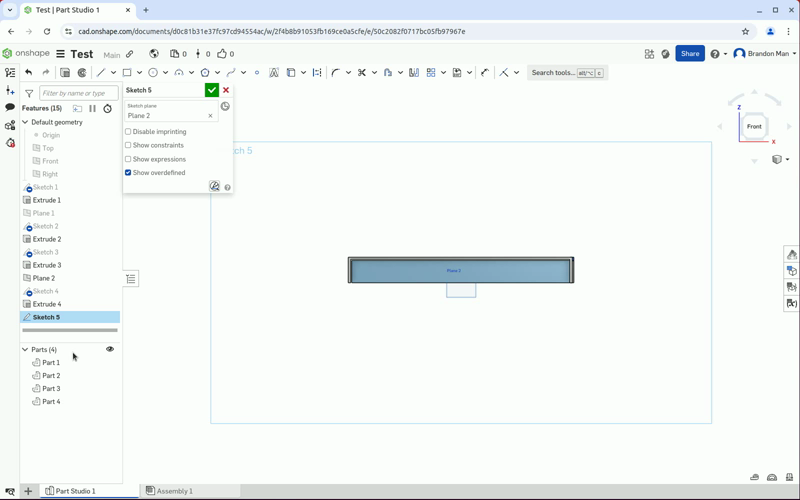
key(y)
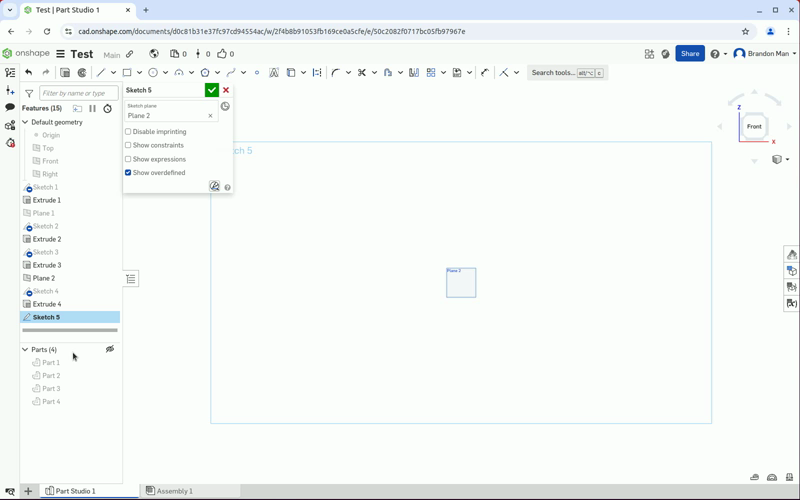
key(l)
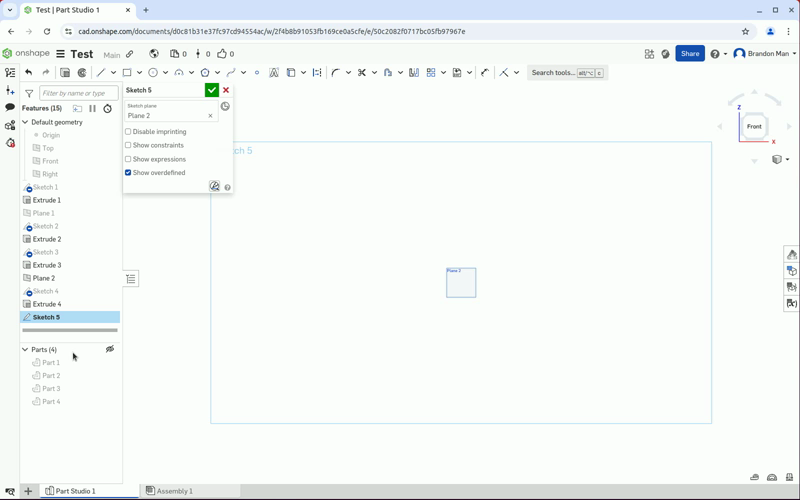
key_down(shift)
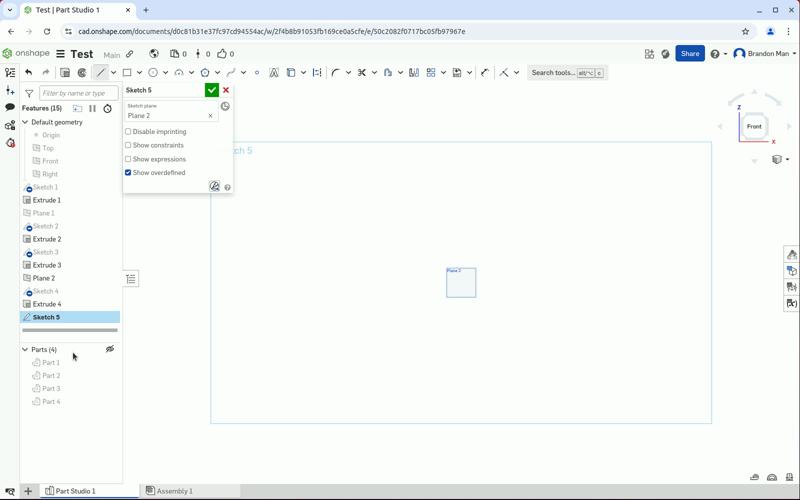
mouse_move(351, 282)
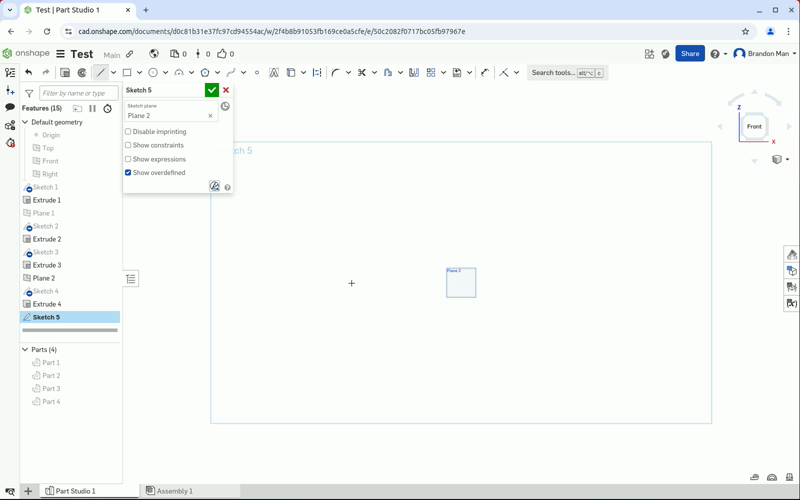
click(351, 282)
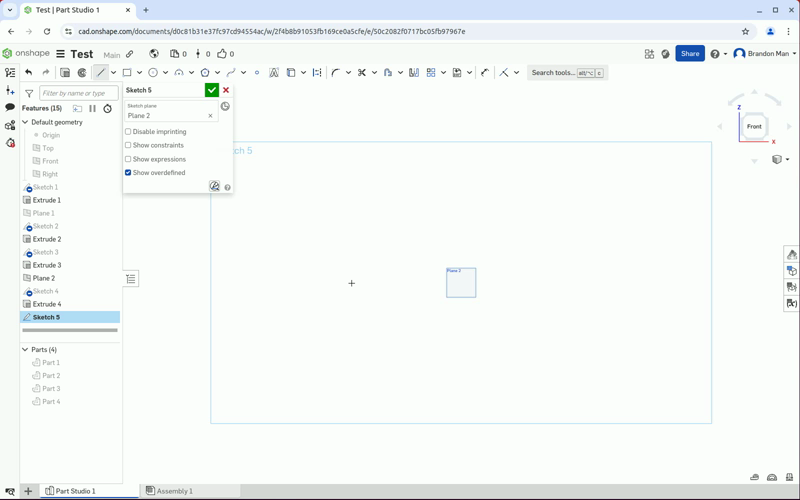
key_up(shift)
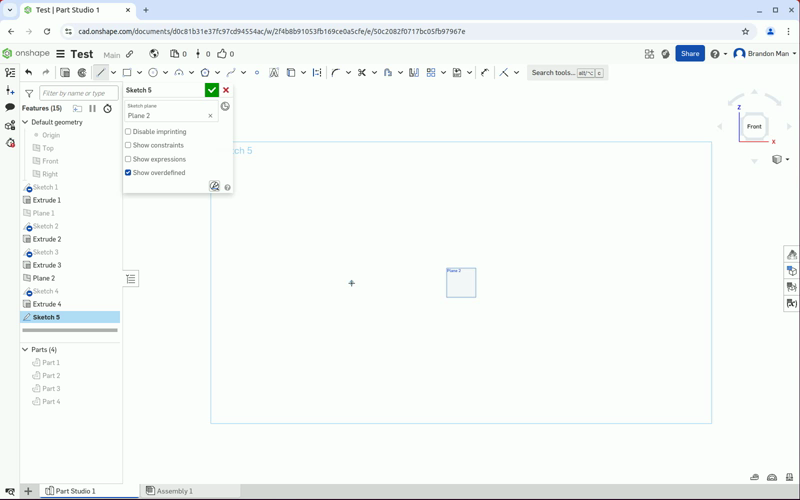
key_down(shift)
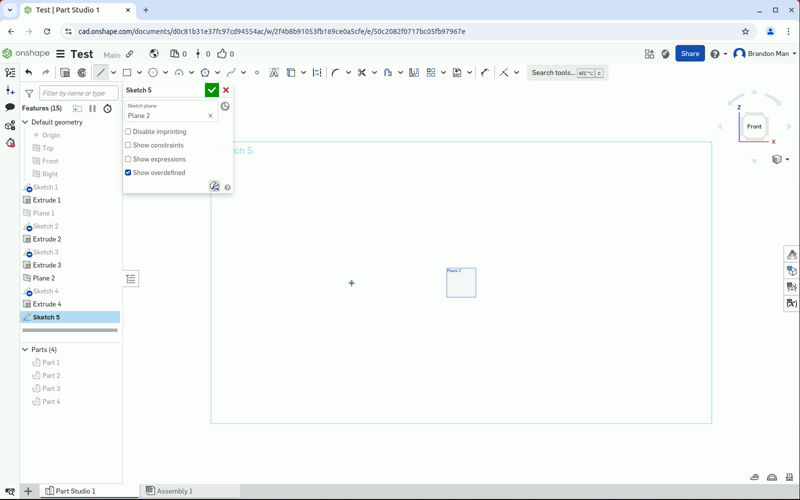
mouse_move(569, 282)
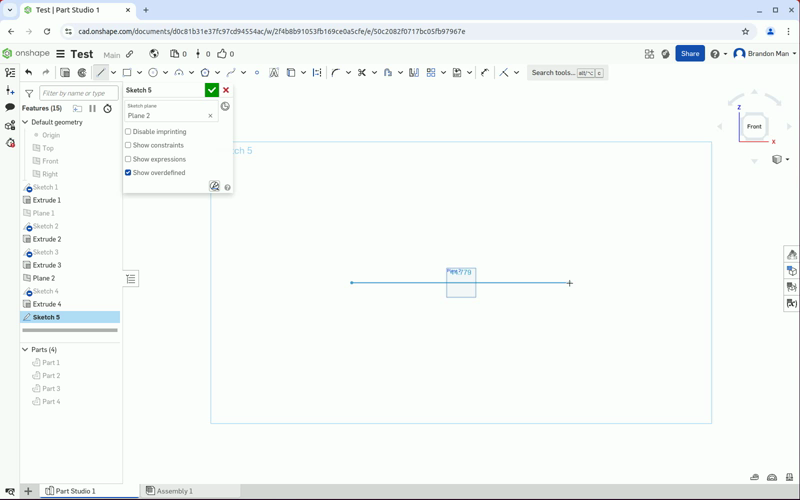
click(569, 282)
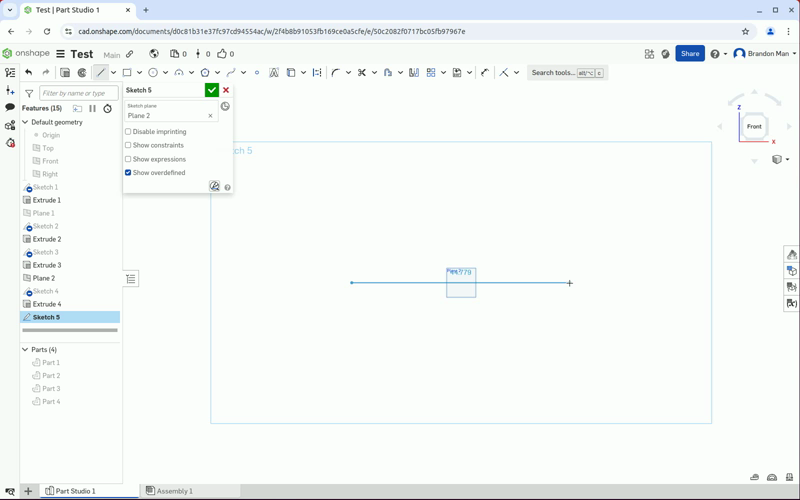
key_up(shift)
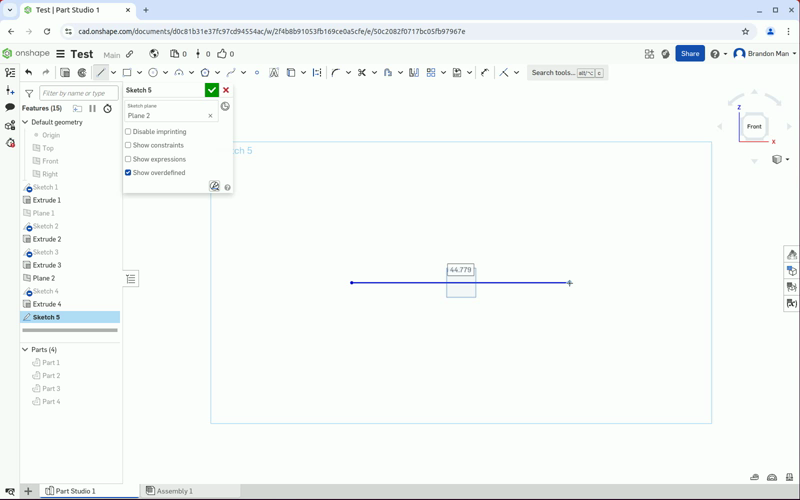
key_down(shift)
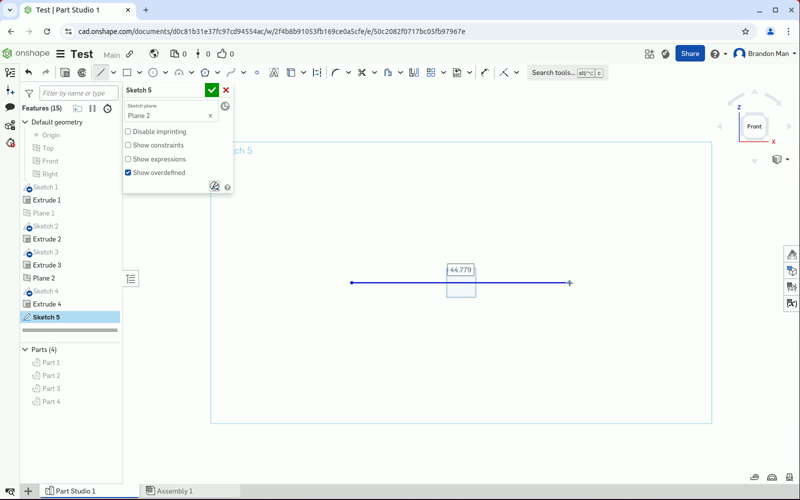
mouse_move(589, 282)
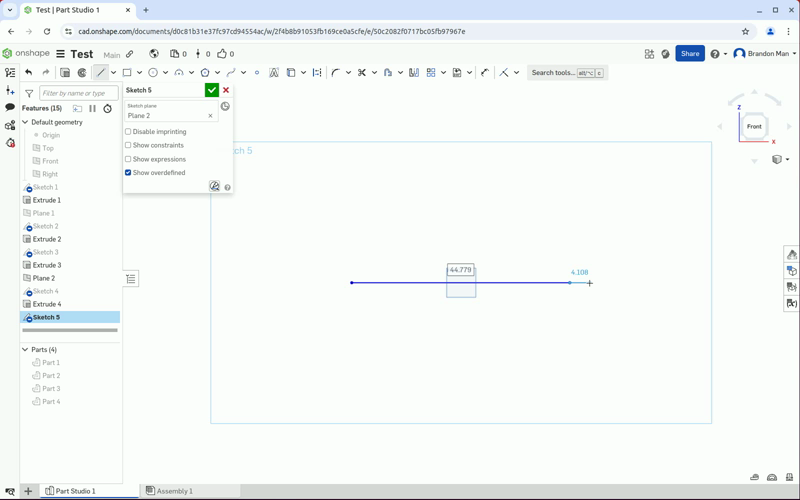
mouse_move(569, 260)
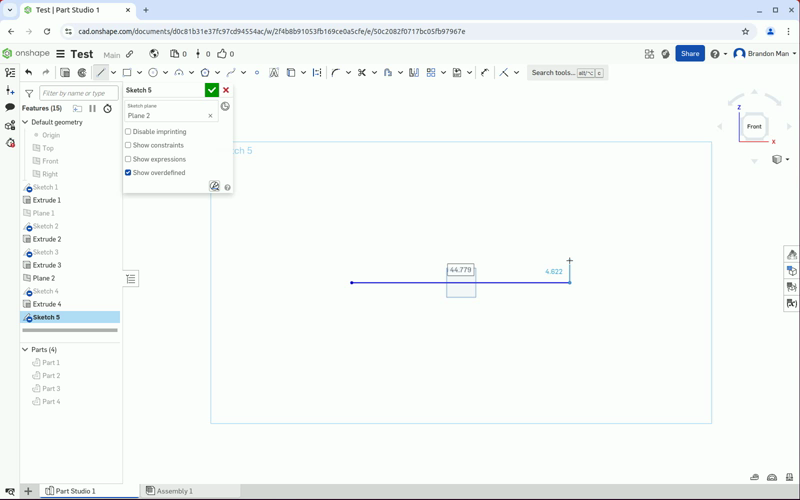
click(569, 260)
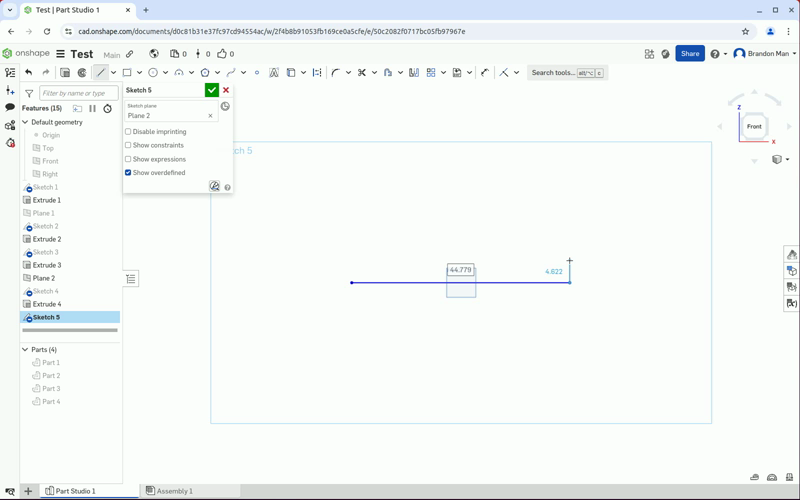
key_up(shift)
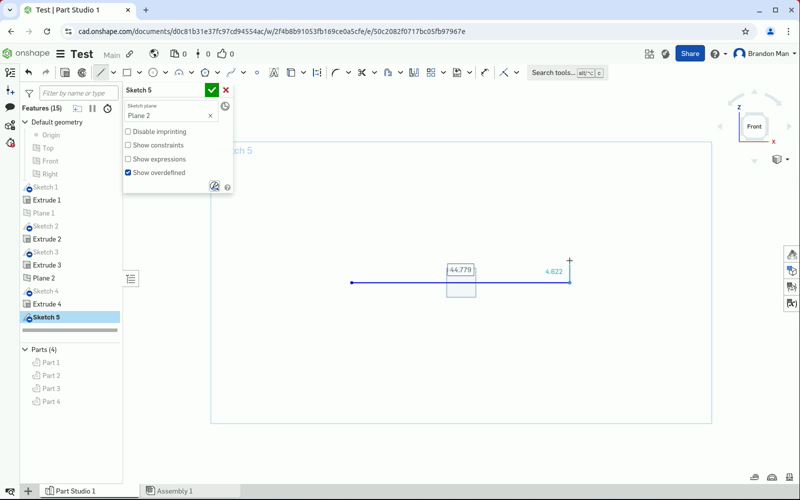
key_down(shift)
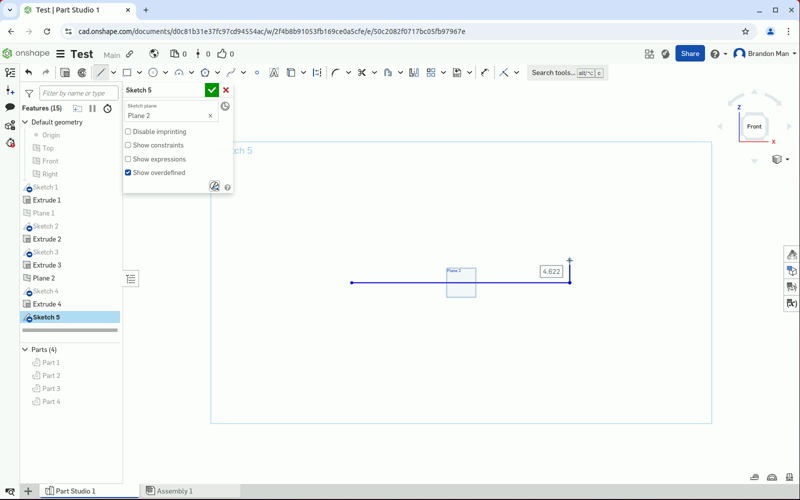
mouse_move(351, 260)
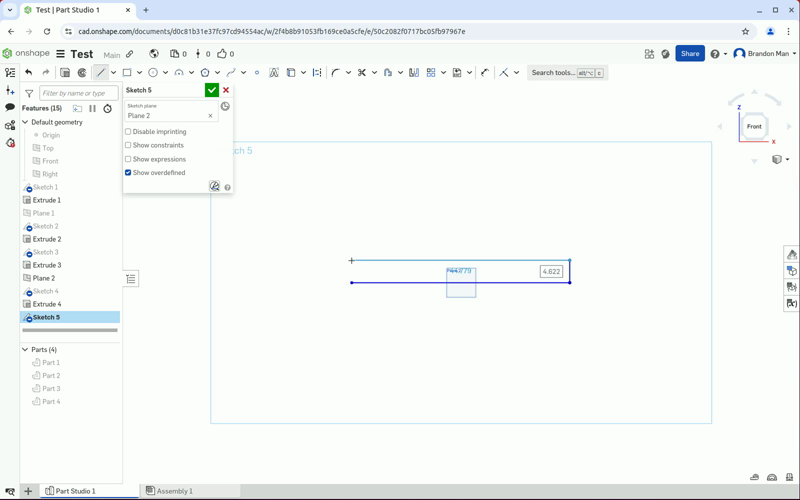
click(351, 260)
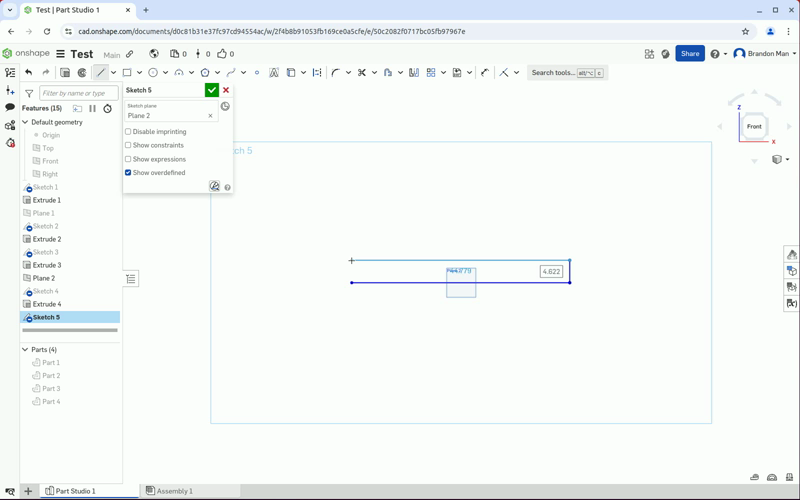
key_up(shift)
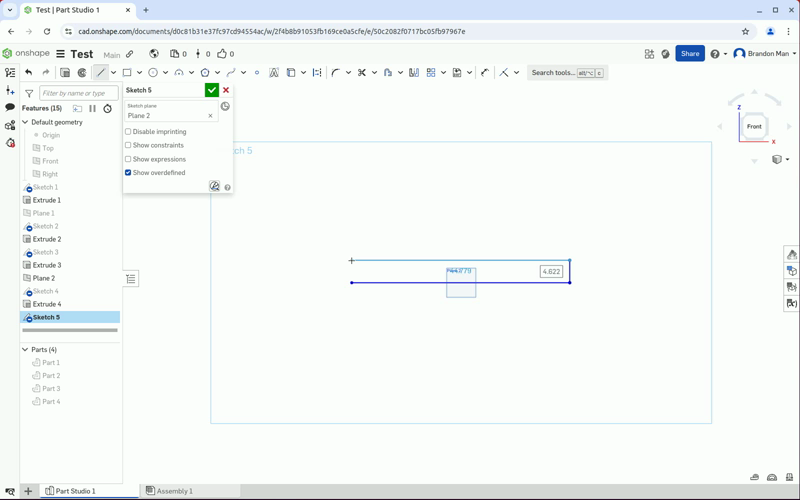
mouse_move(381, 260)
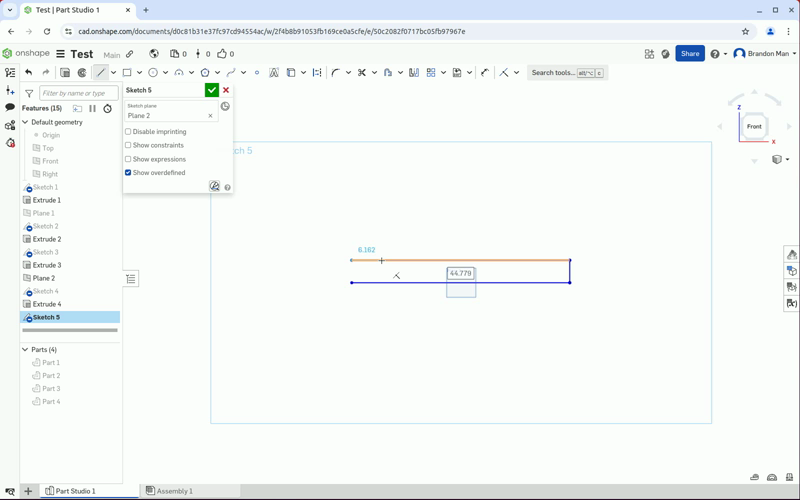
key_down(shift)
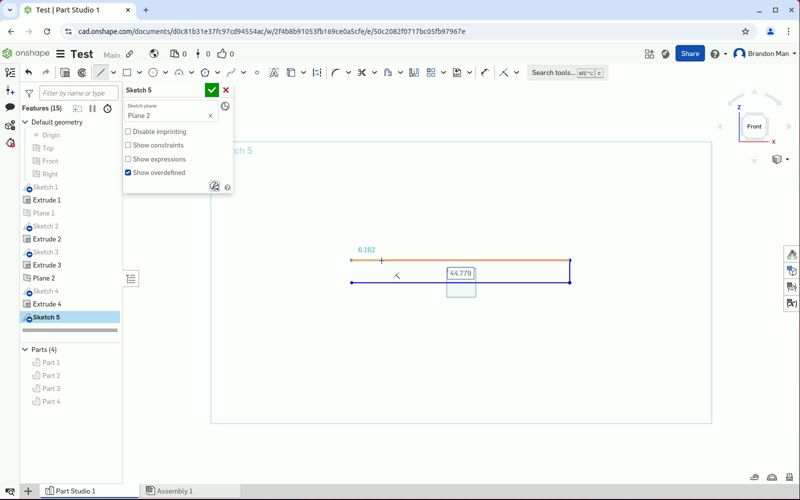
mouse_move(351, 282)
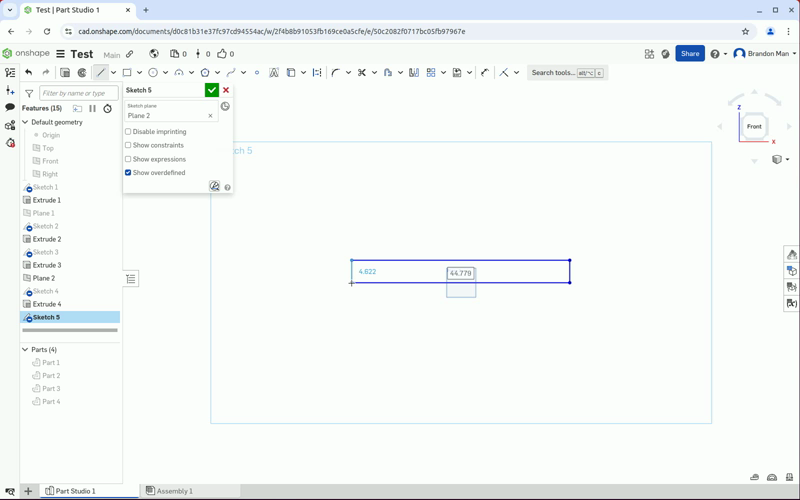
key_up(shift)
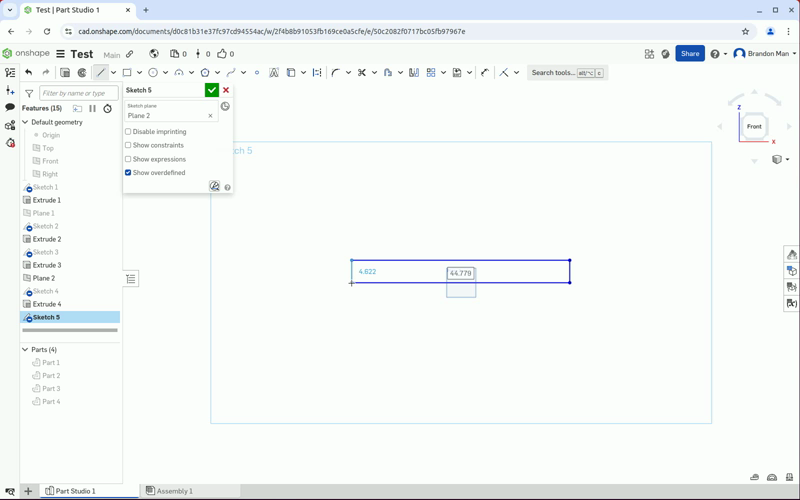
click(351, 282)
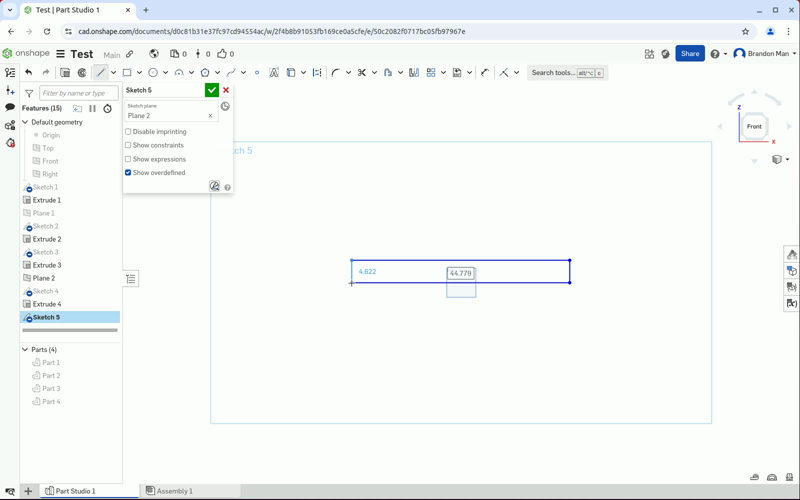
key(esc)
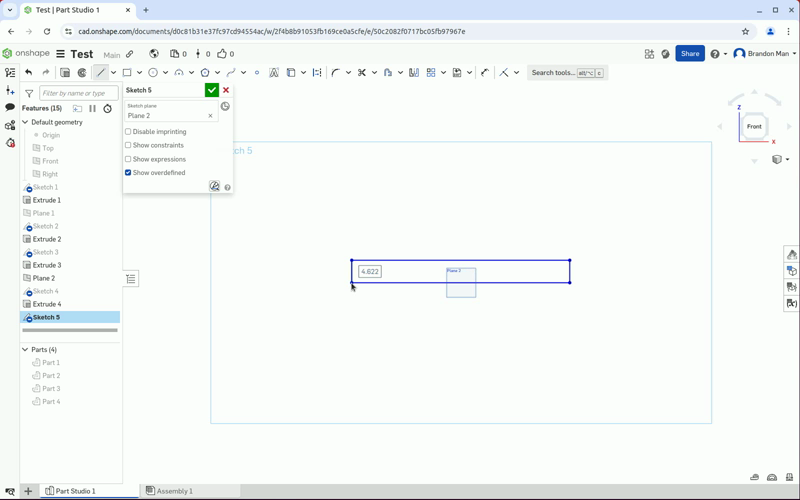
mouse_move(469, 276)
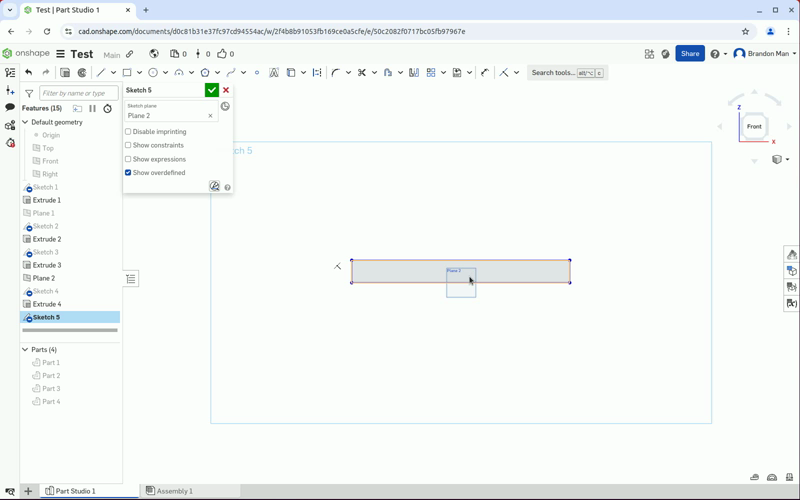
click(469, 276)
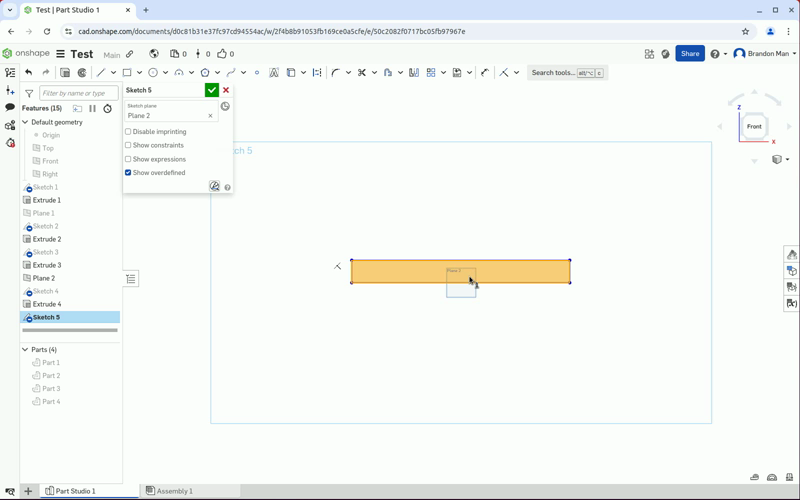
mouse_move(73, 352)
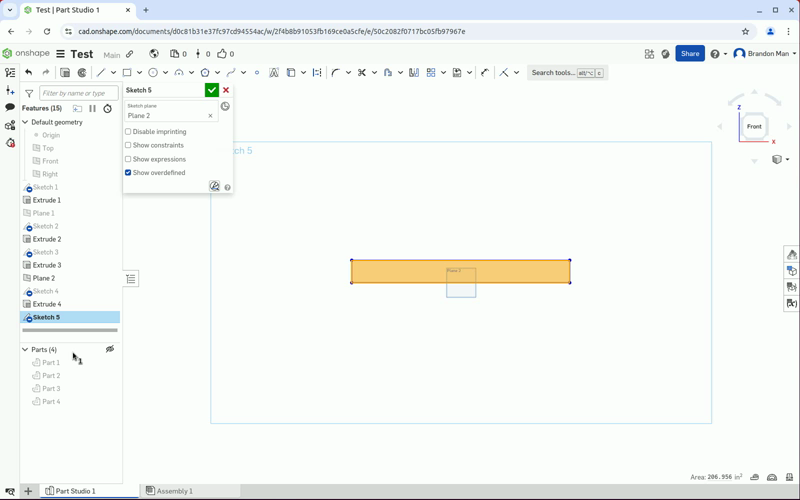
key(shift+y)
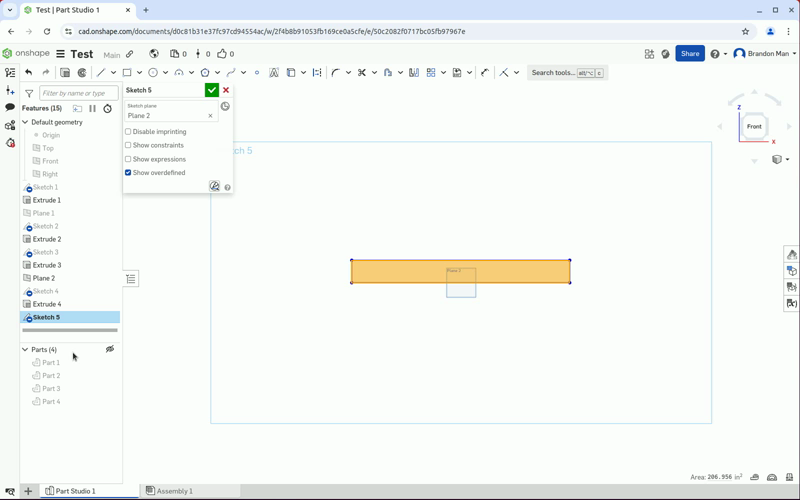
key(shift+e)
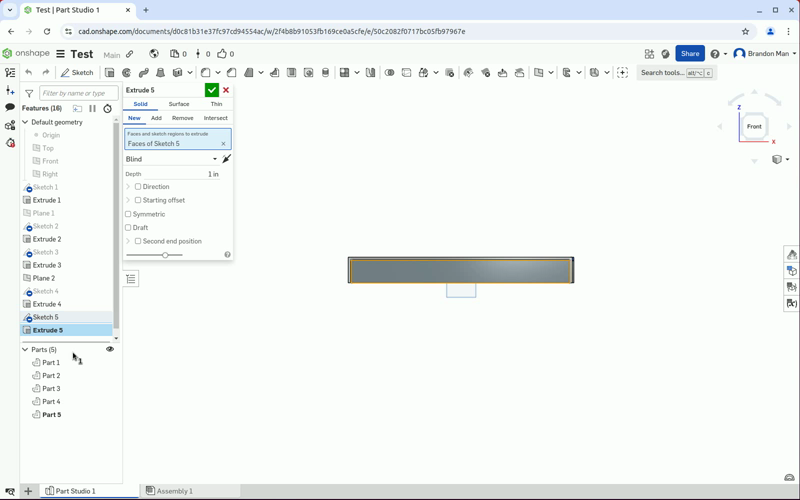
mouse_move(143, 106)
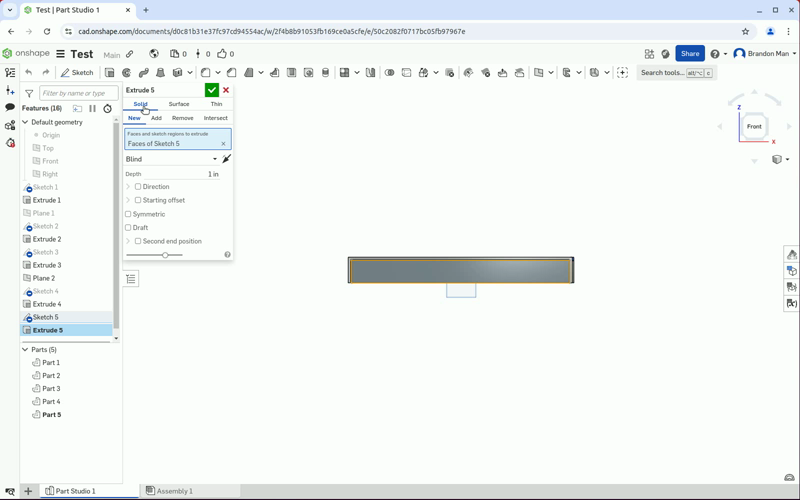
click(143, 106)
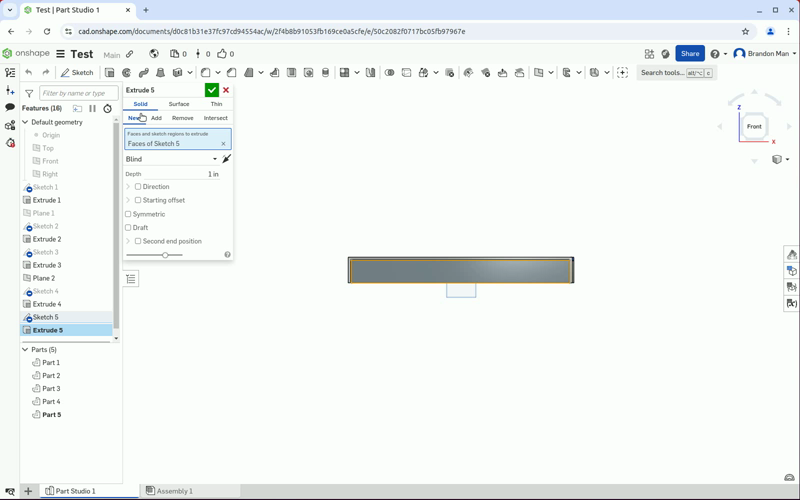
mouse_move(137, 120)
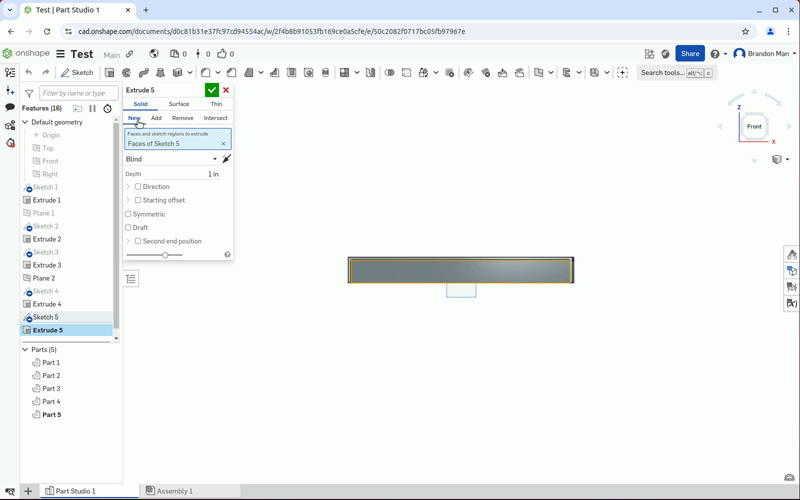
click(137, 120)
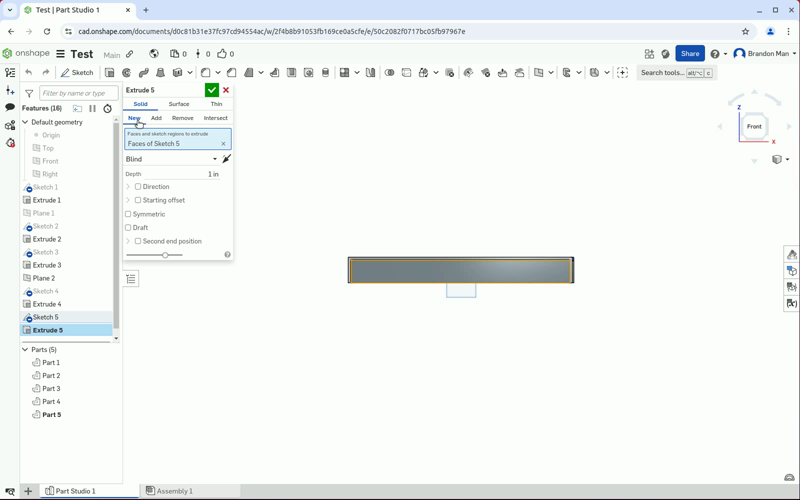
key(tab, 4)
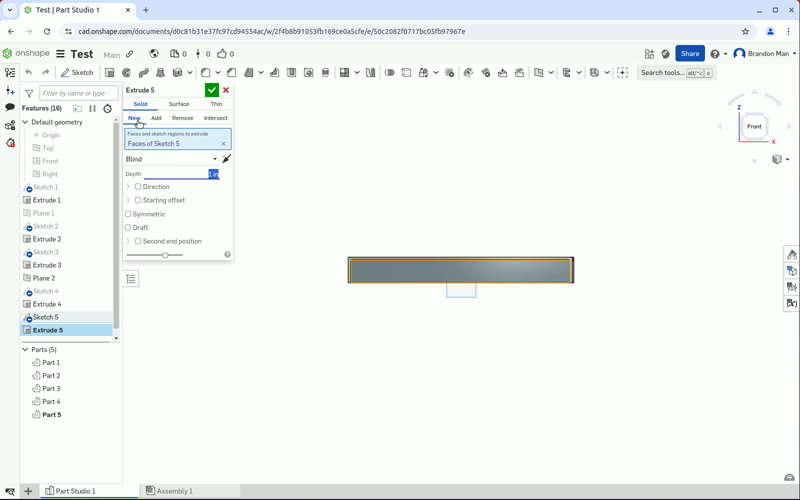
text(0.722)
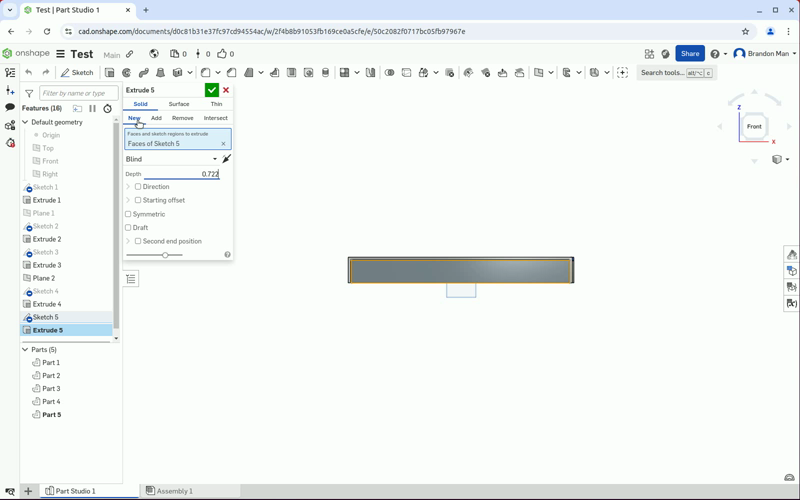
key(enter)
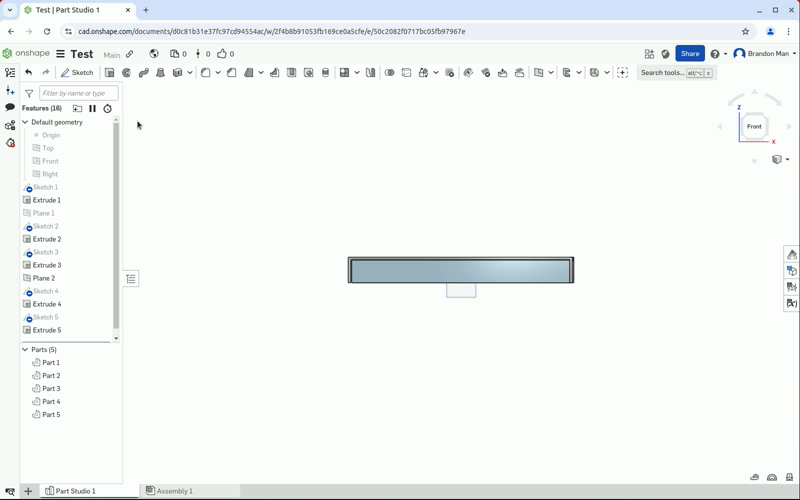
key(shift+h)
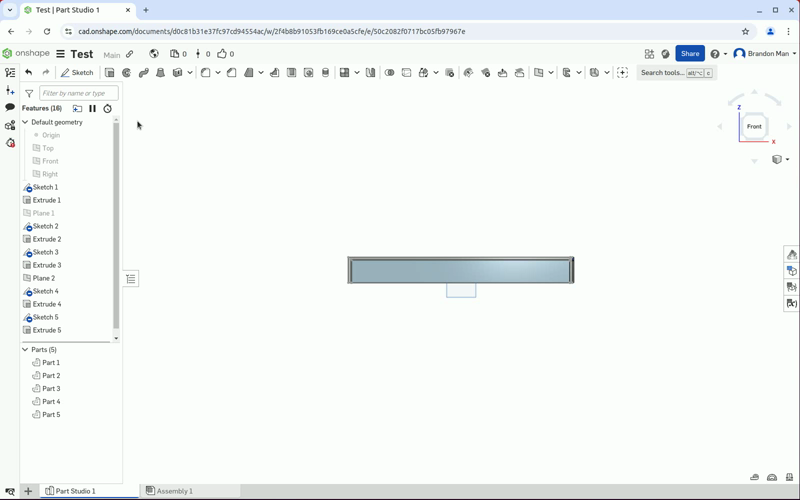
key(shift+h)
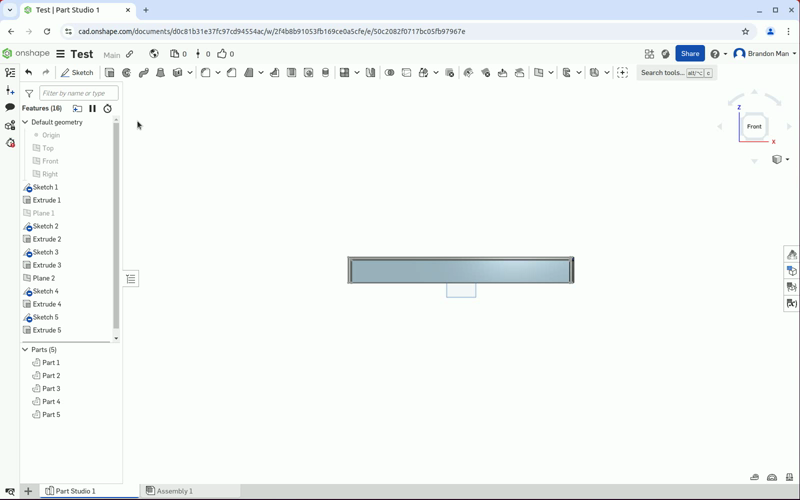
key(shift+7)
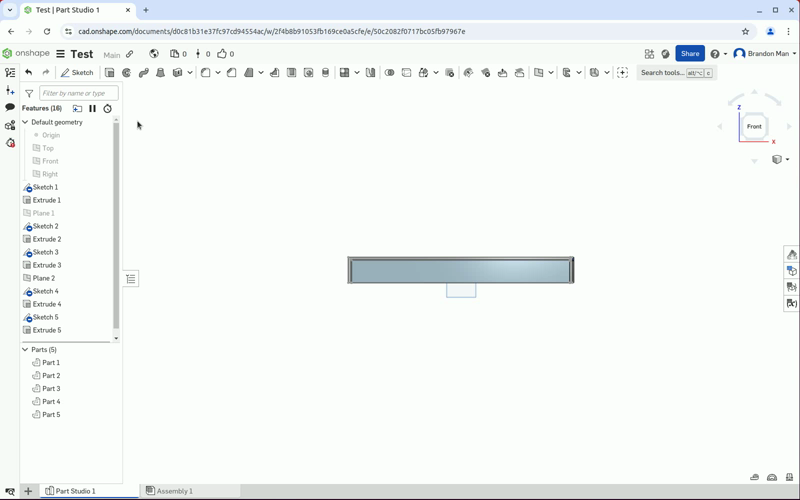
key(left, 2)
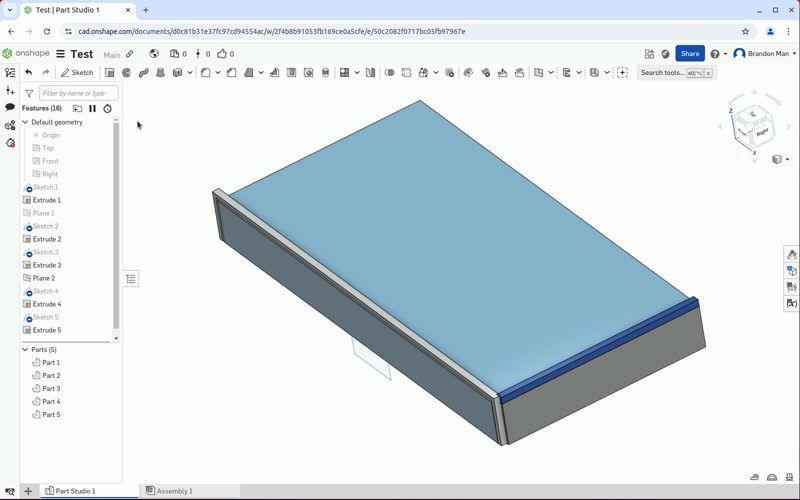
key(down, 2)
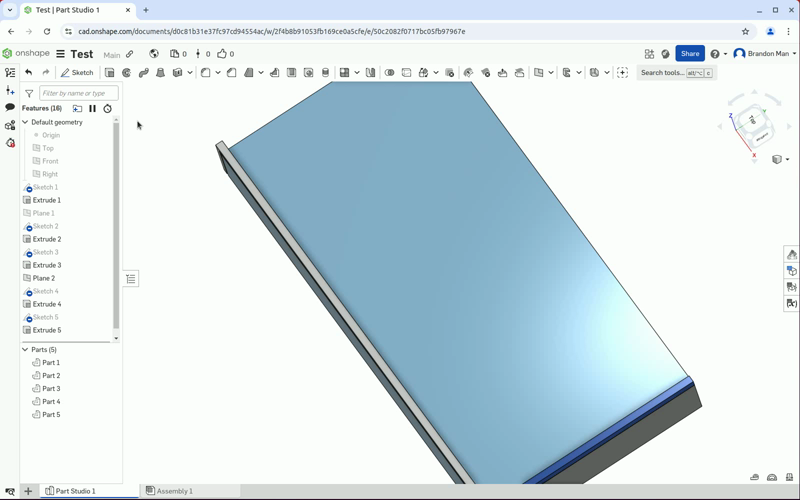
key(up, 2)
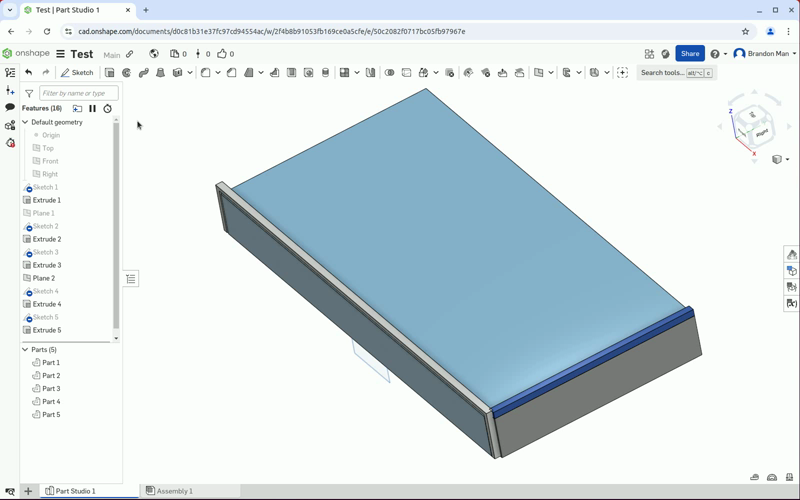
key(right, 2)
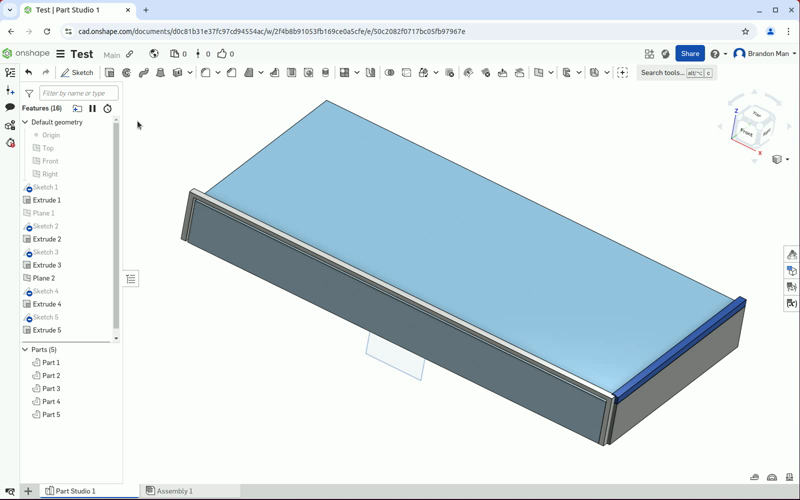
mouse_move(69, 189)
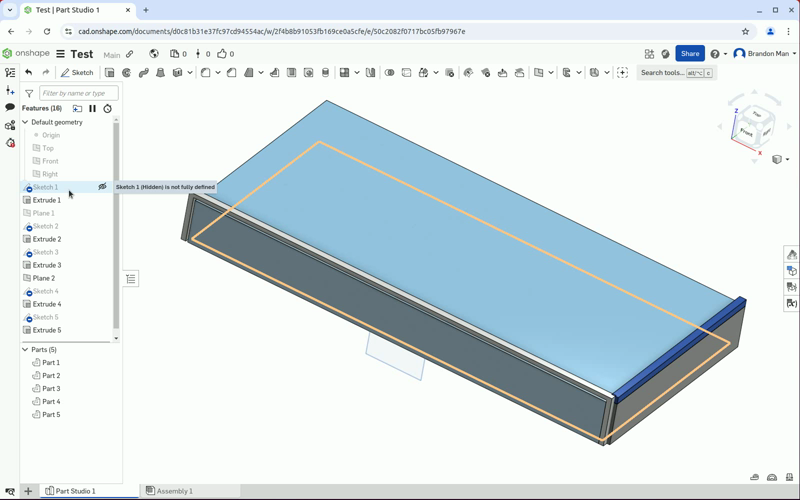
click(69, 189)